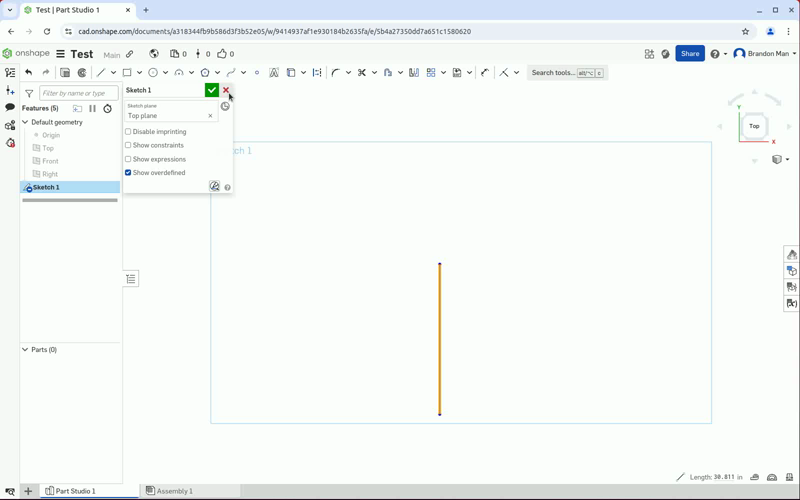
key(shift+h)
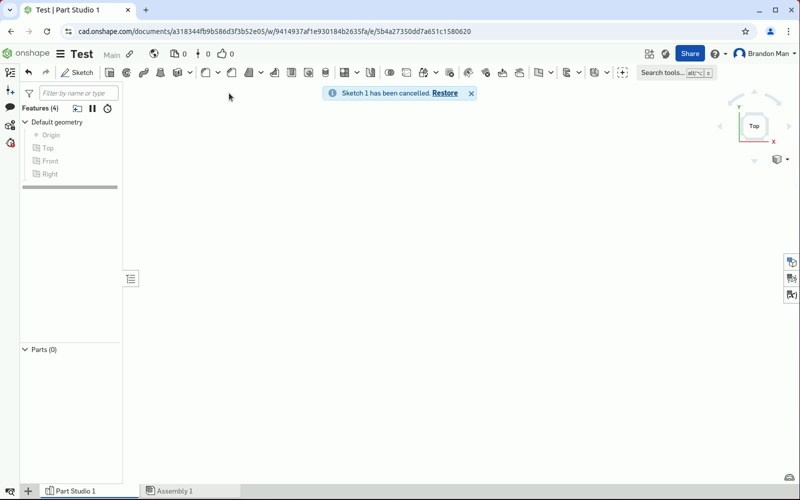
mouse_move(73, 352)
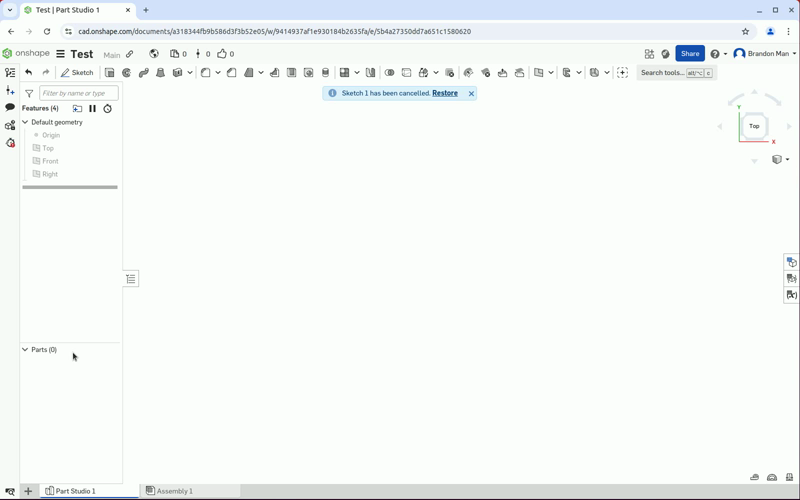
key(y)
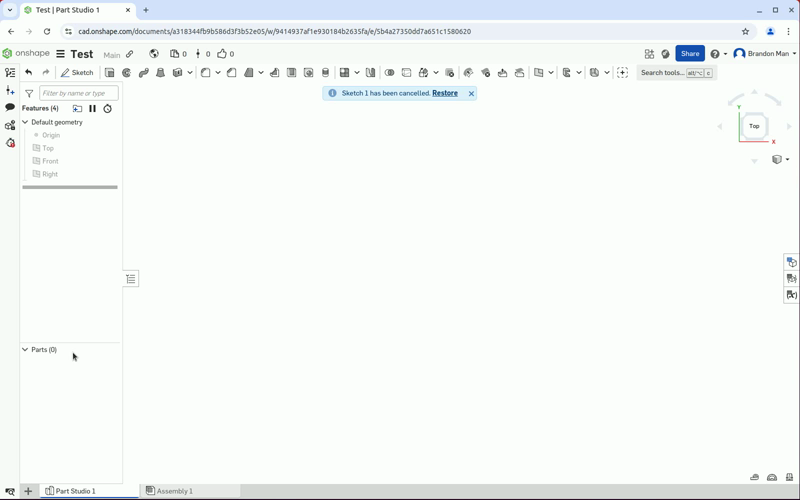
key(shift+p)
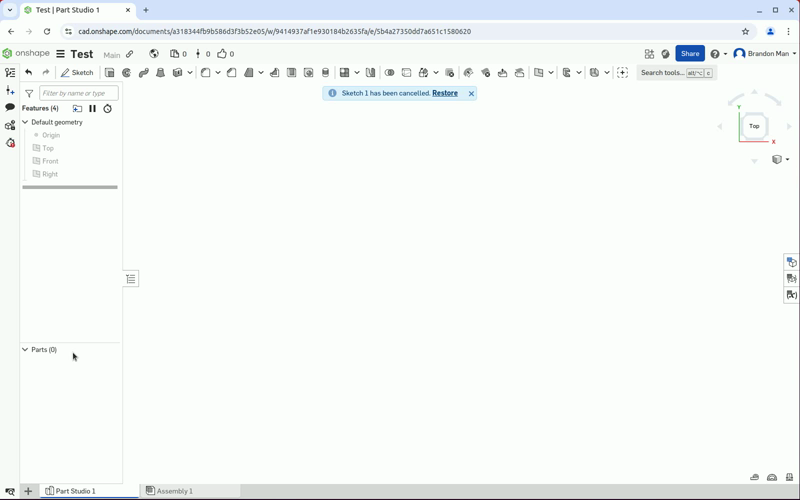
key(space)
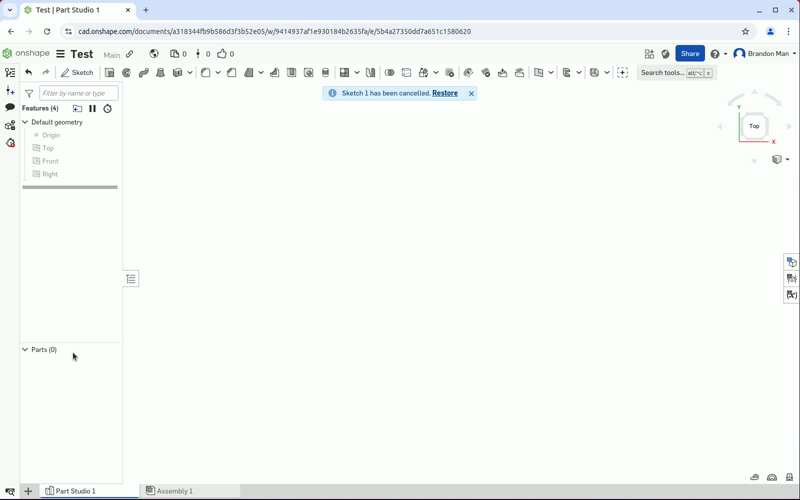
key_down(shift)
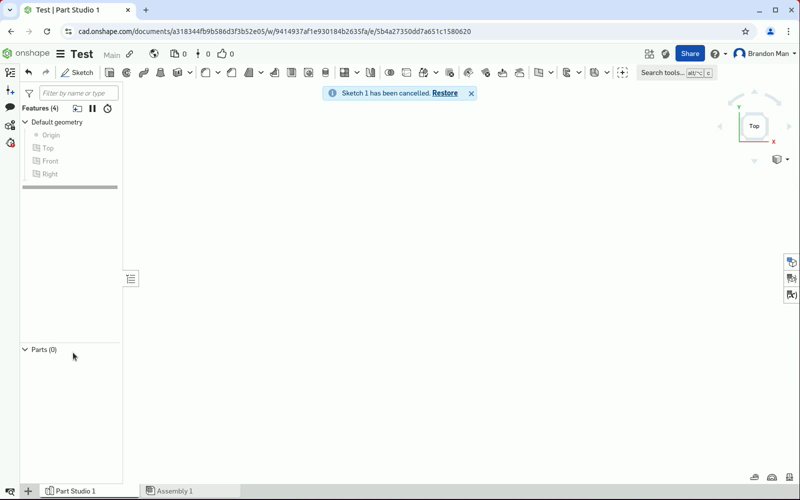
key(up)
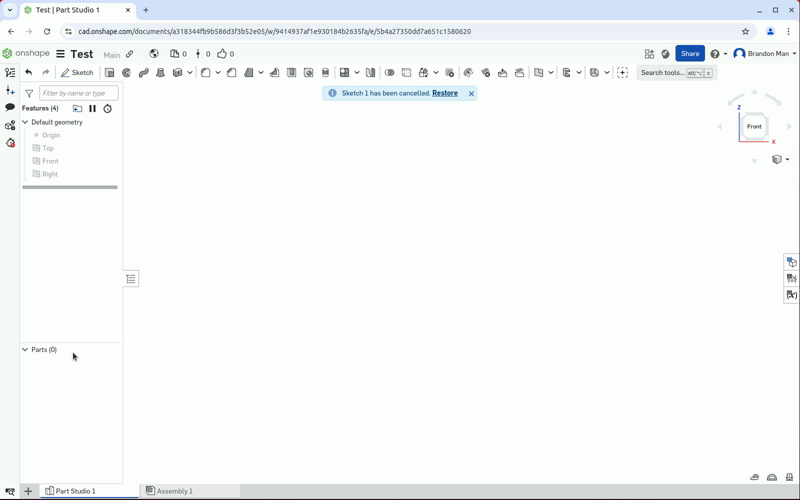
key_up(shift)
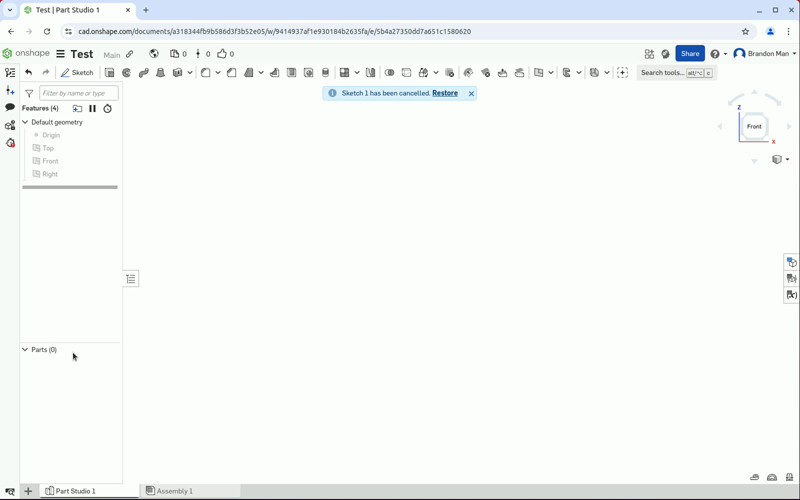
mouse_move(73, 352)
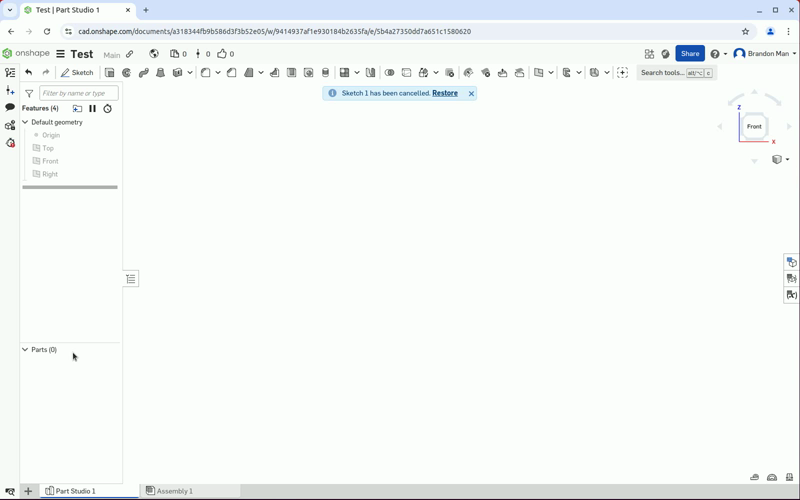
key(shift+y)
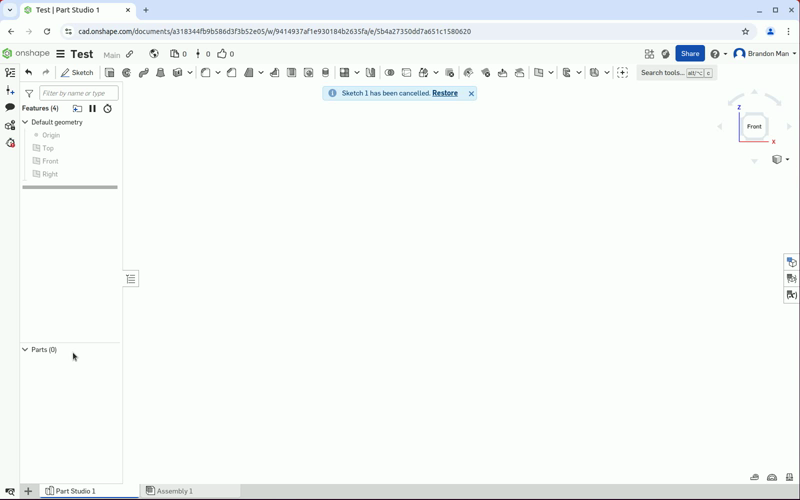
key(shift+s)
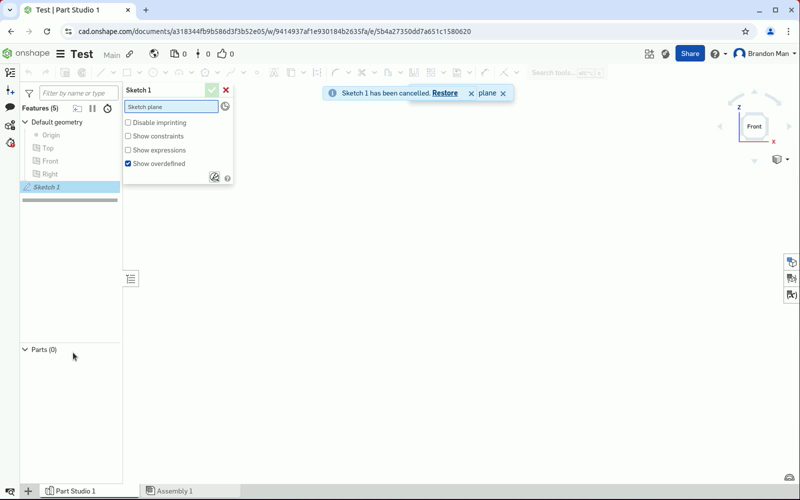
mouse_move(73, 163)
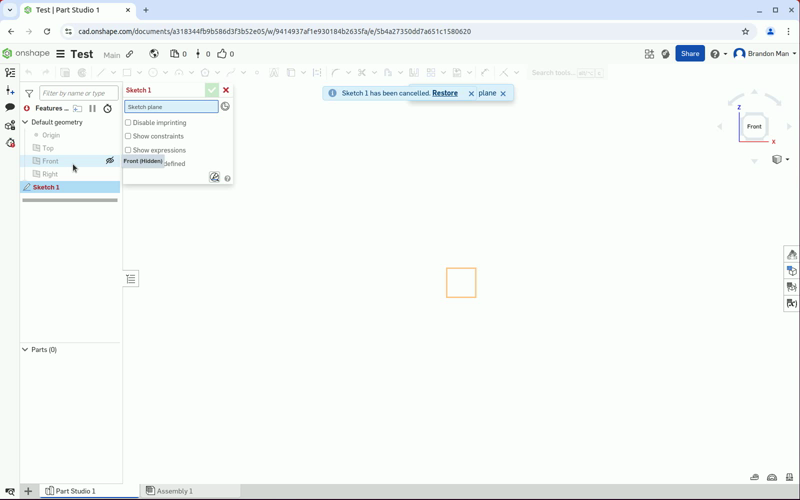
click(73, 163)
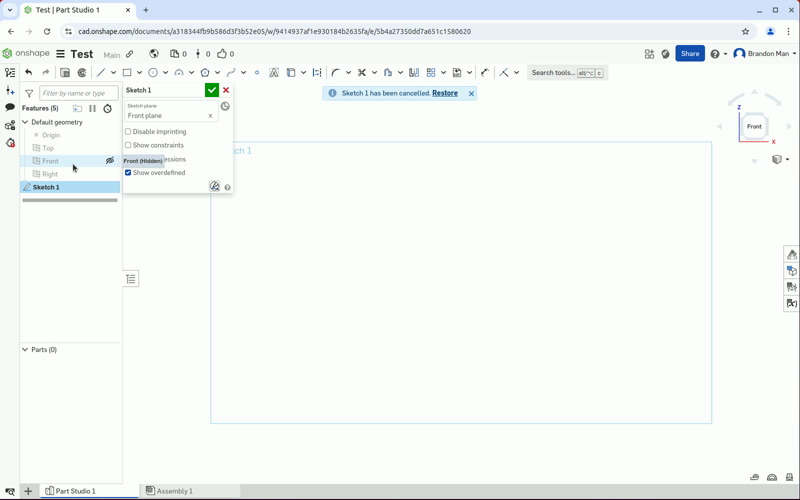
mouse_move(73, 352)
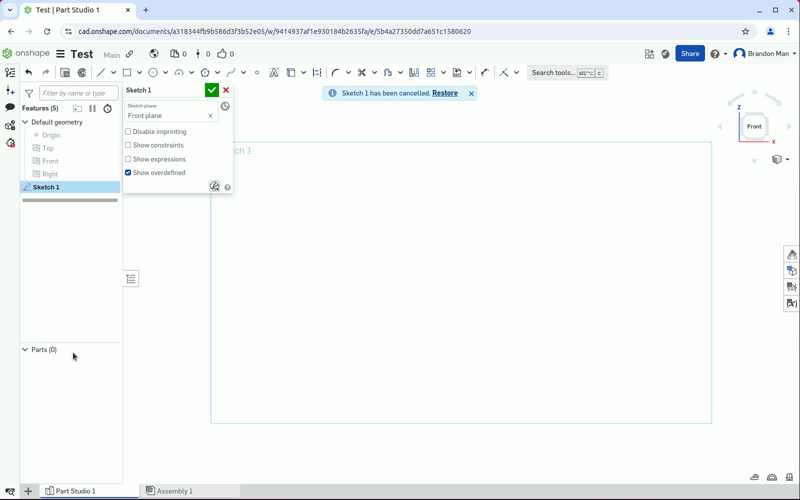
key(y)
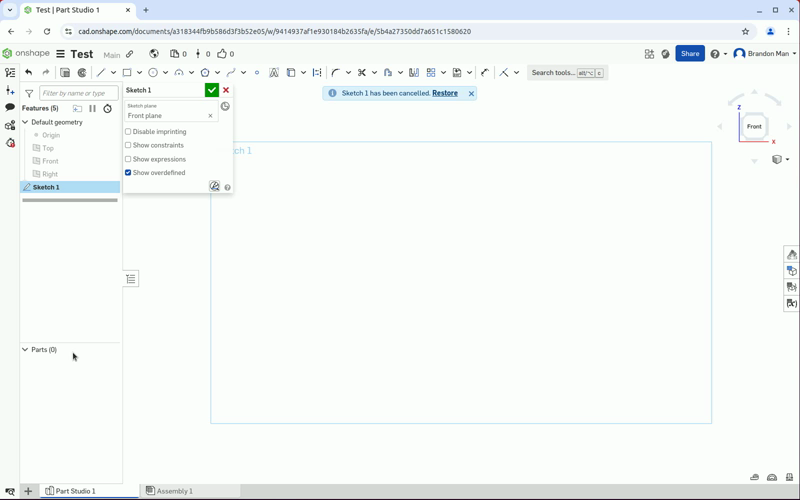
key(l)
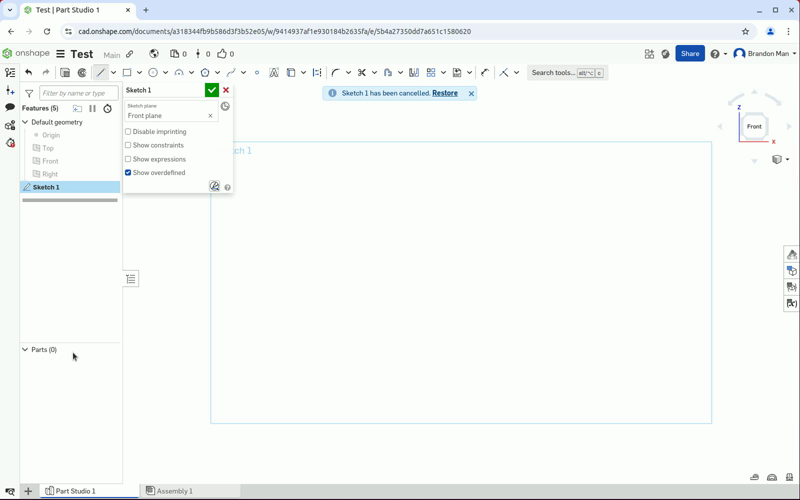
key_down(shift)
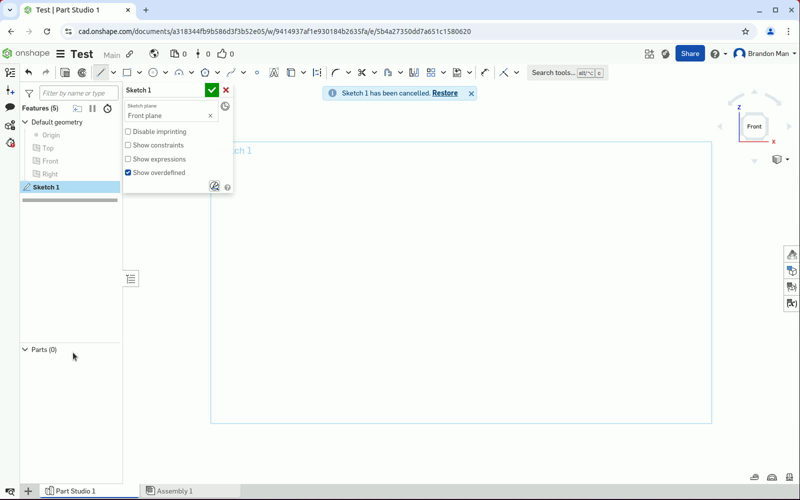
mouse_move(414, 314)
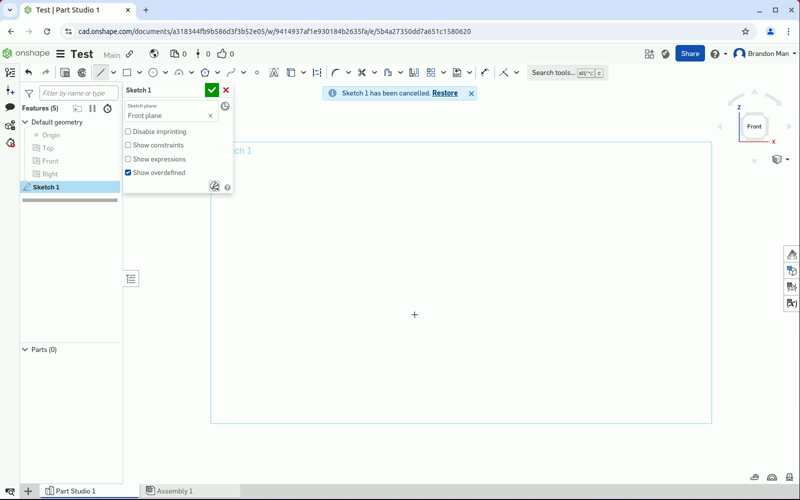
click(414, 314)
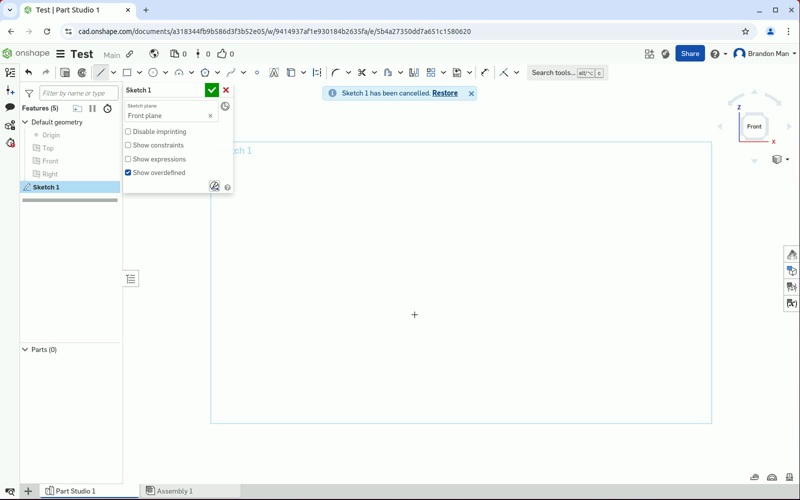
key_up(shift)
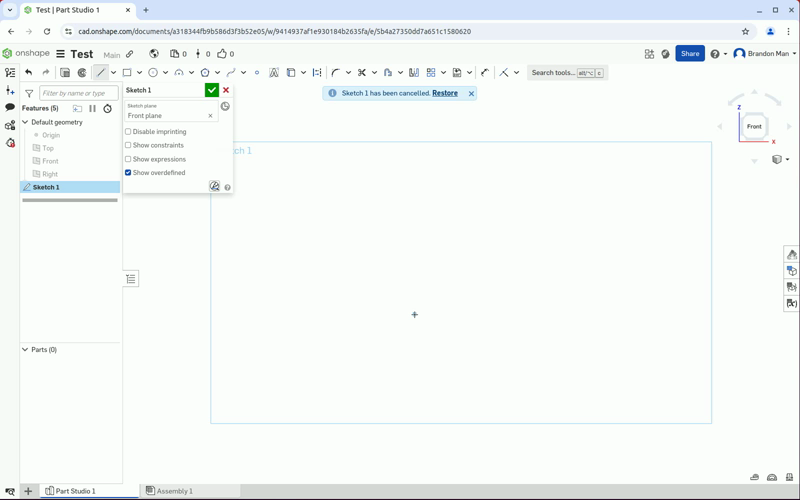
key_down(shift)
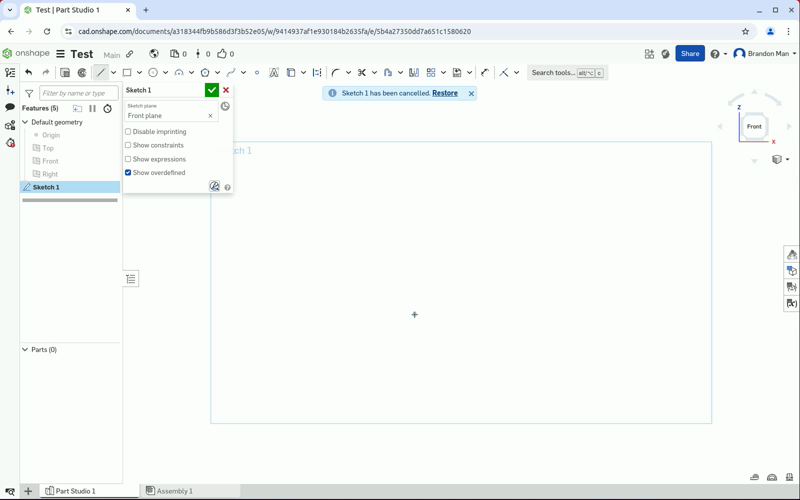
mouse_move(490, 314)
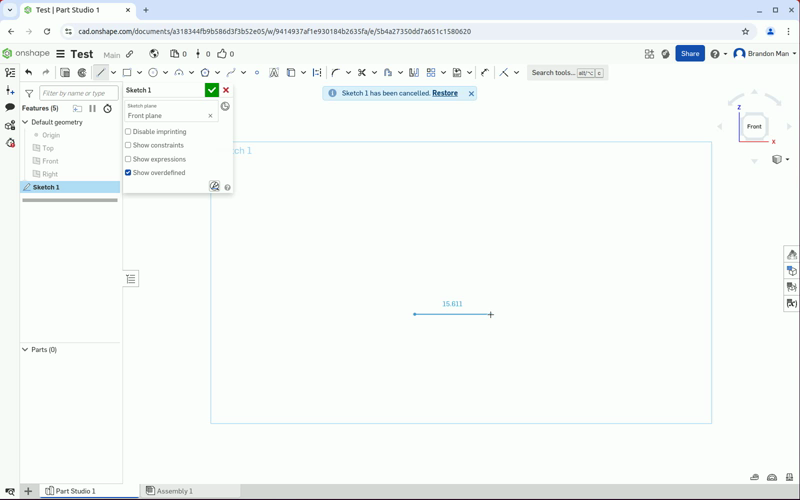
click(490, 314)
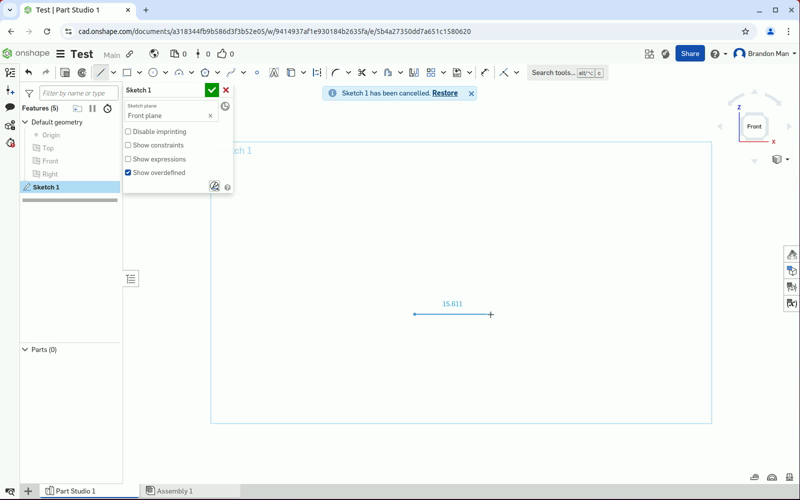
key_up(shift)
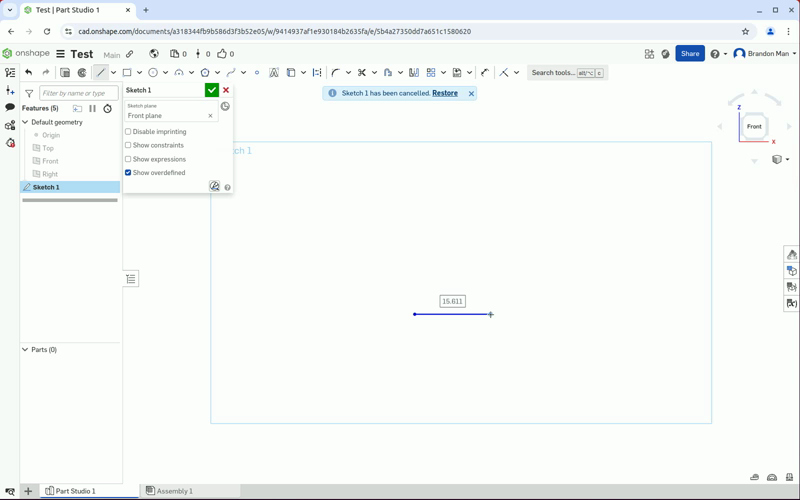
key_down(shift)
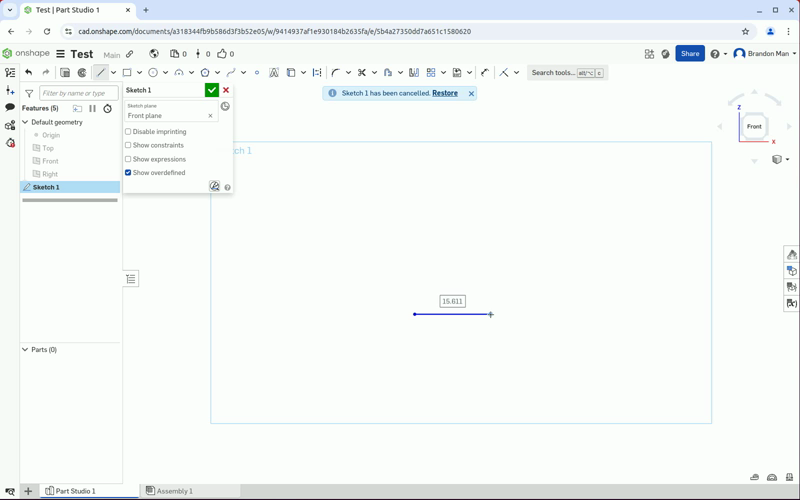
mouse_move(490, 174)
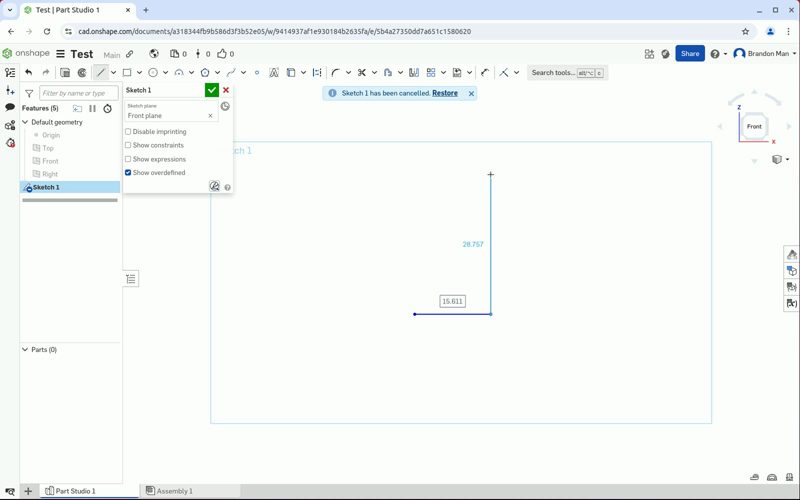
click(490, 174)
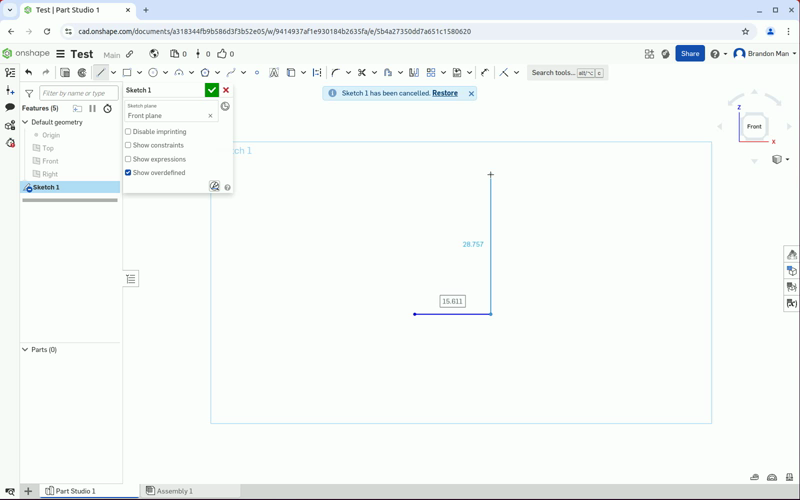
key_up(shift)
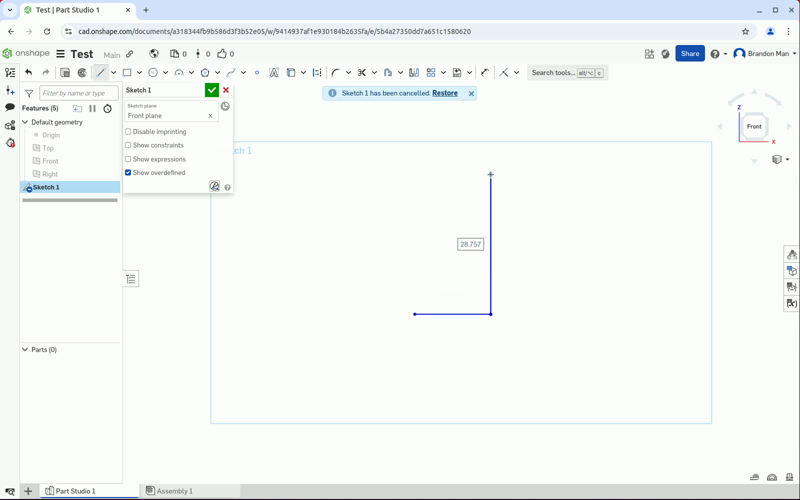
key_down(shift)
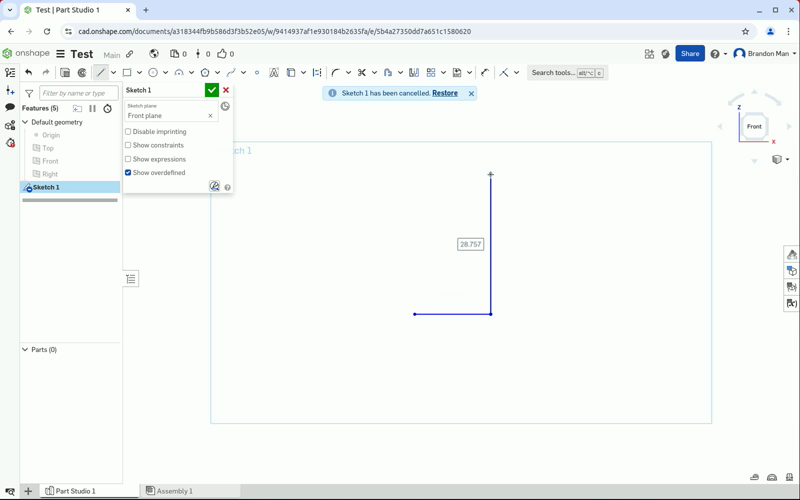
mouse_move(414, 174)
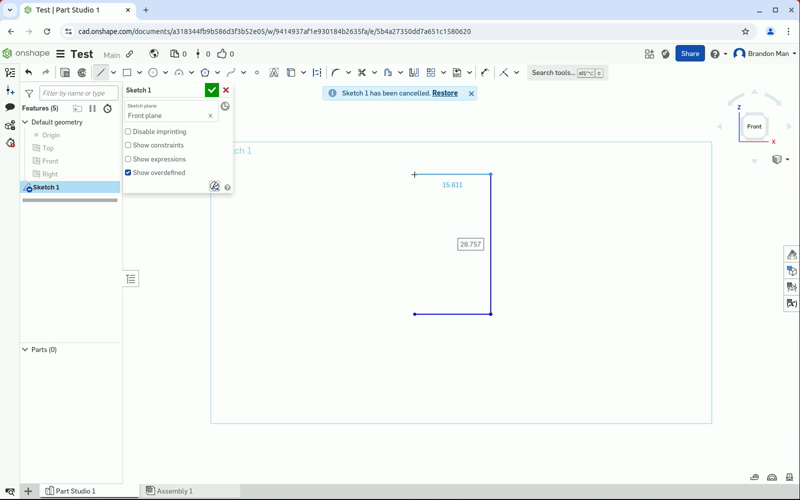
click(414, 174)
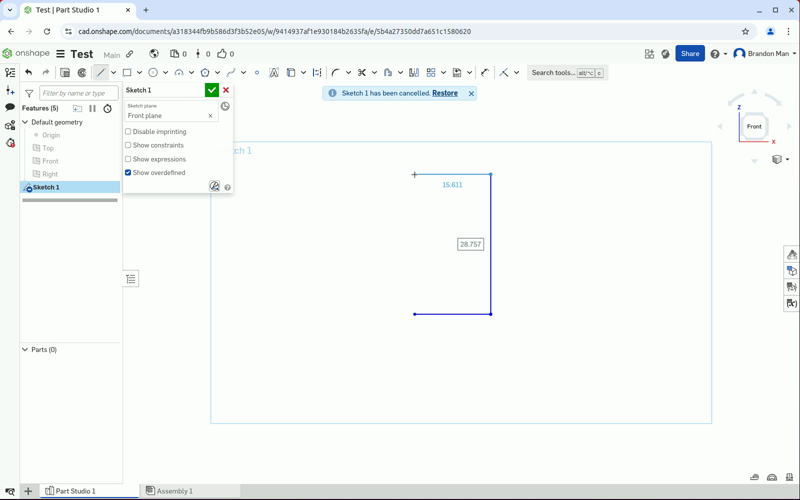
key_up(shift)
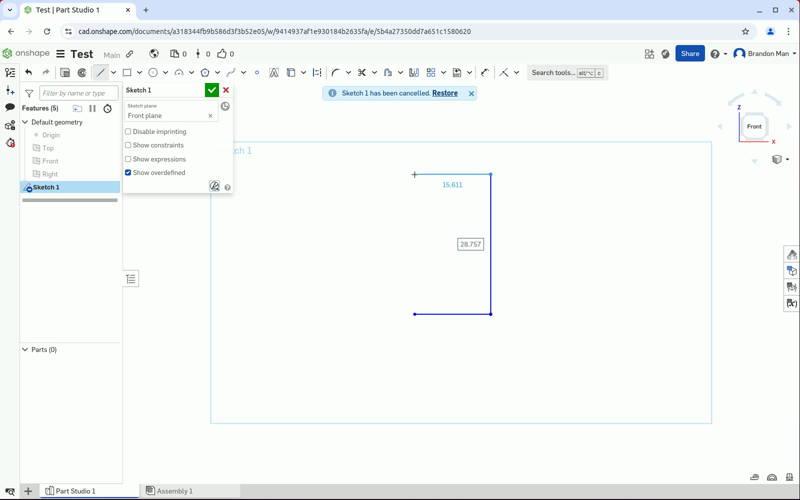
key_down(shift)
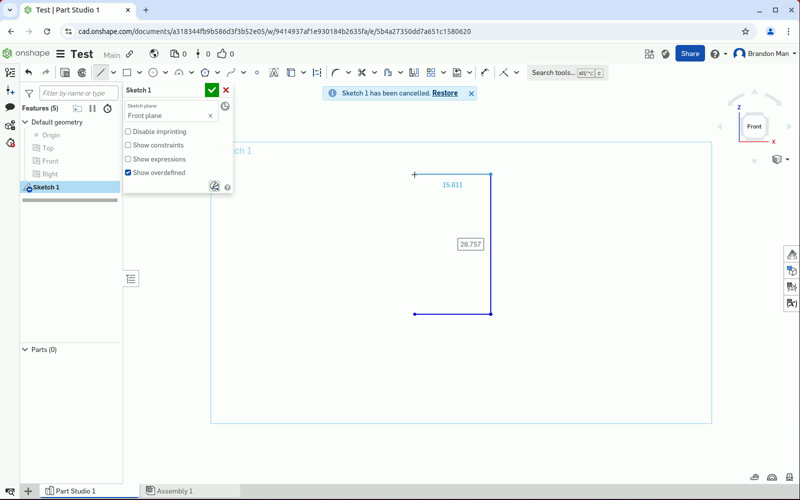
mouse_move(414, 314)
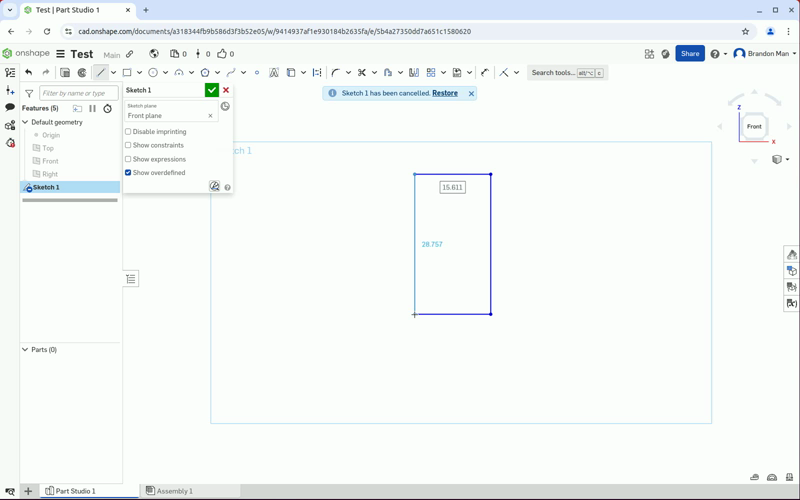
key_up(shift)
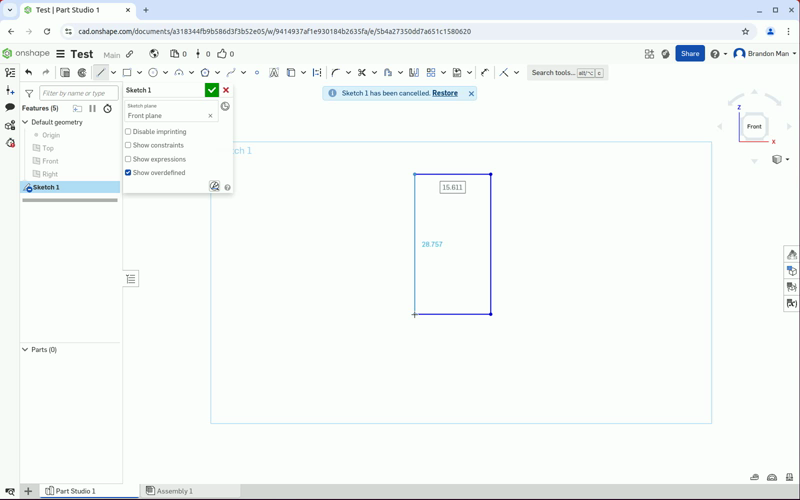
click(414, 314)
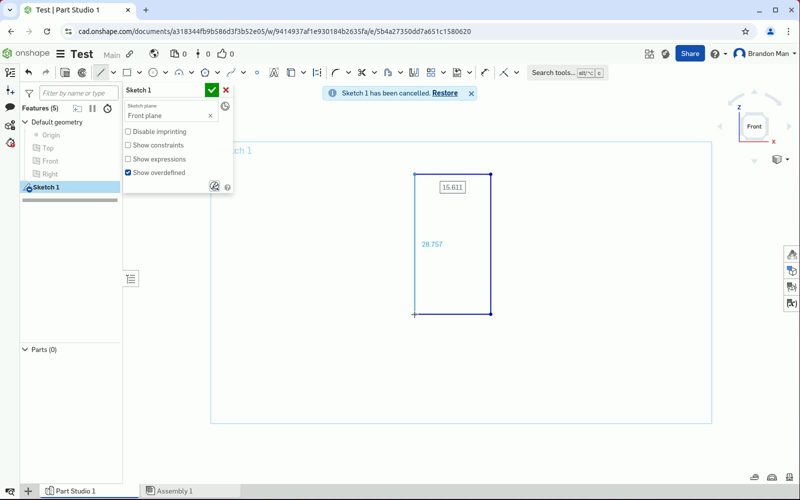
key(esc)
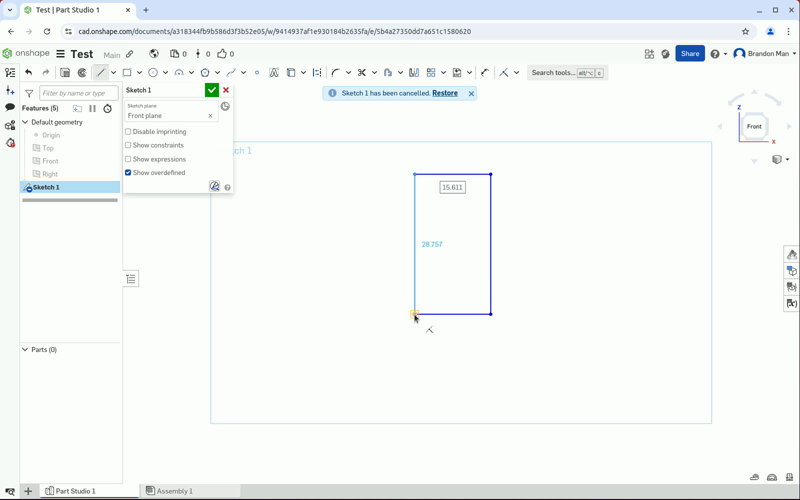
mouse_move(479, 255)
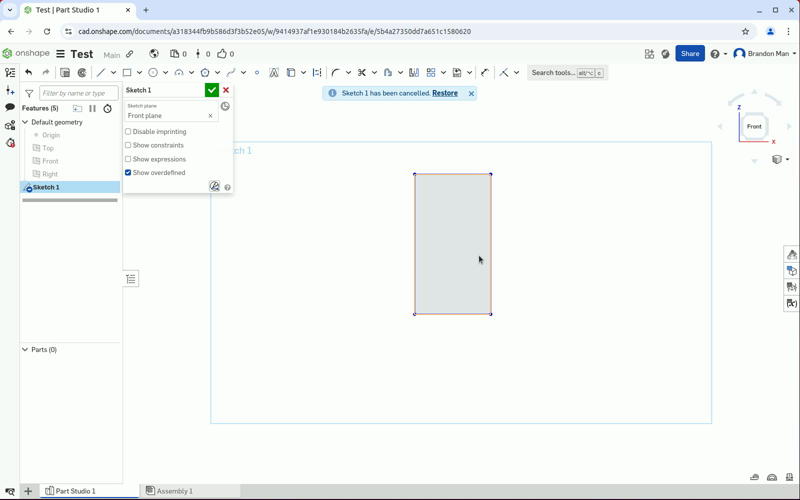
click(479, 255)
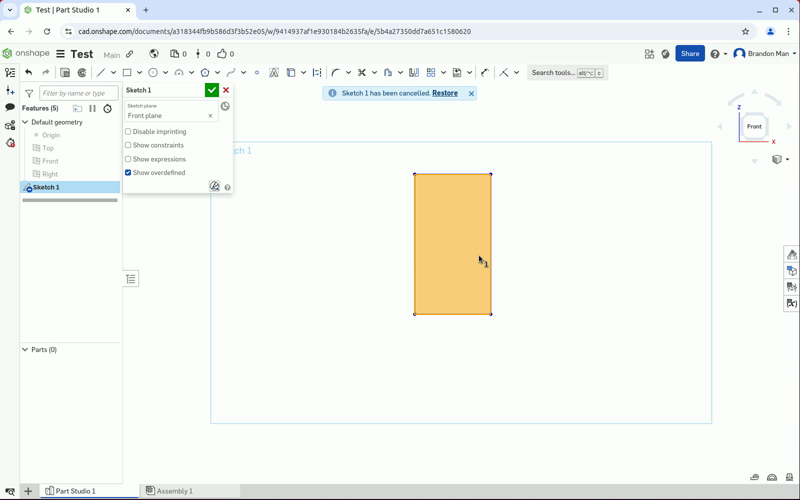
mouse_move(73, 352)
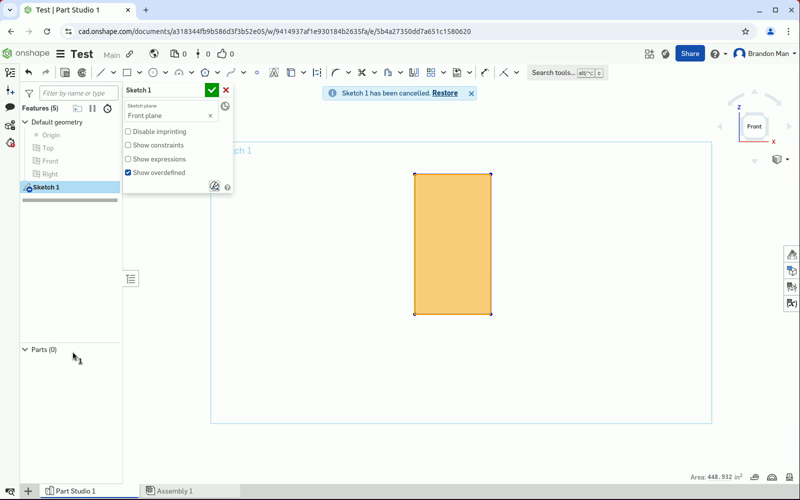
key(shift+y)
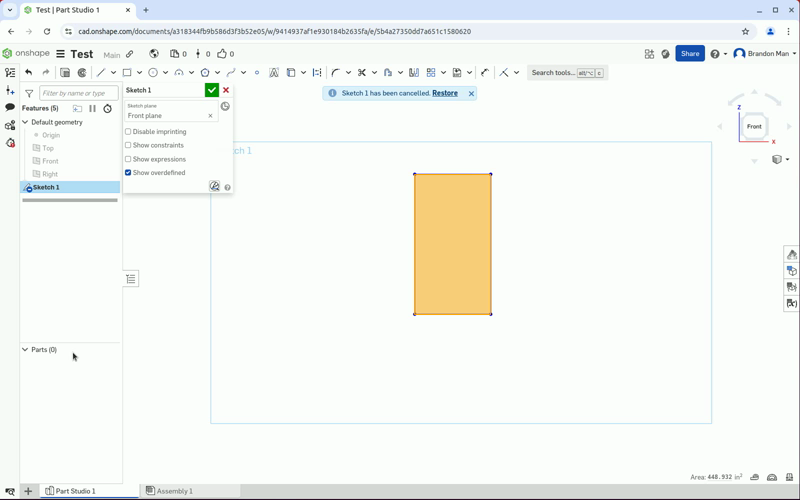
key(shift+e)
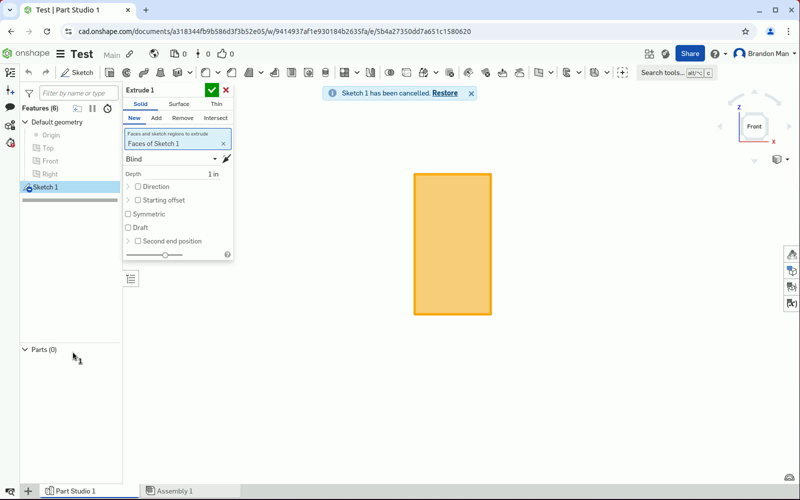
mouse_move(143, 106)
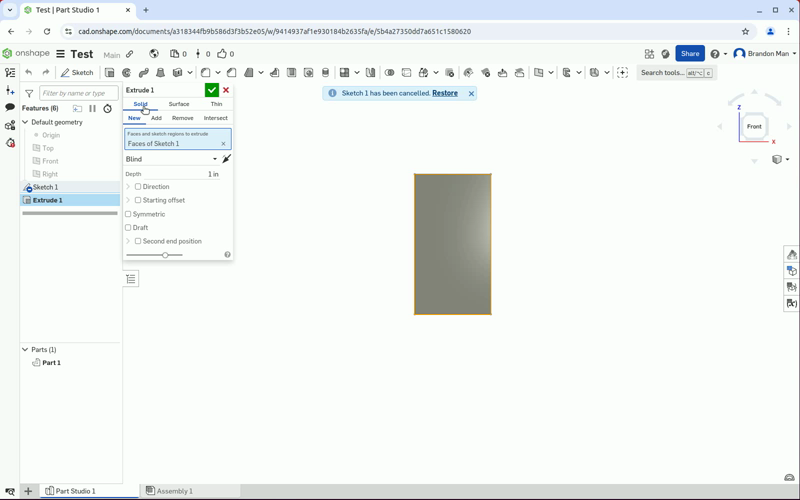
click(143, 106)
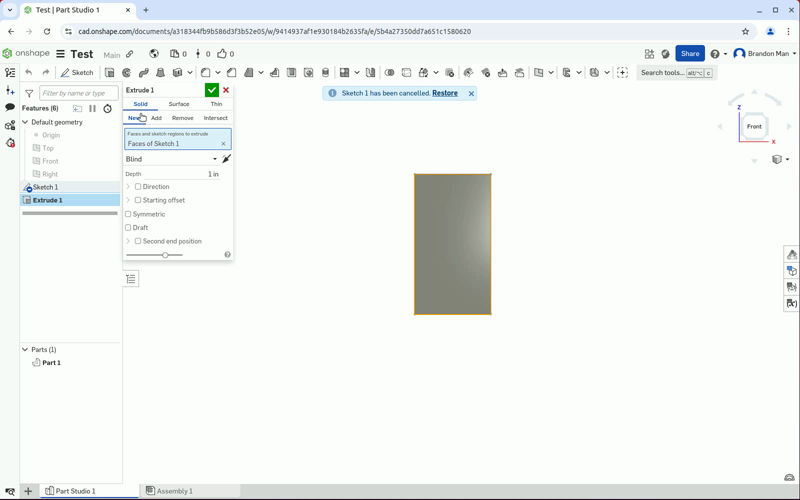
mouse_move(137, 120)
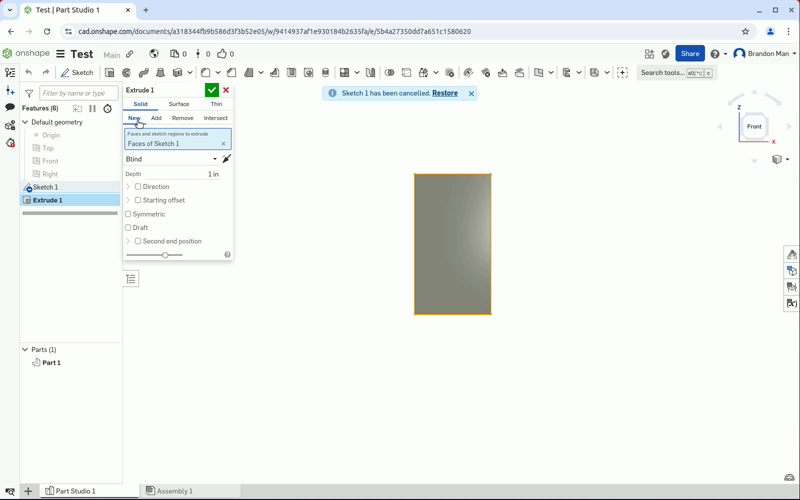
click(137, 120)
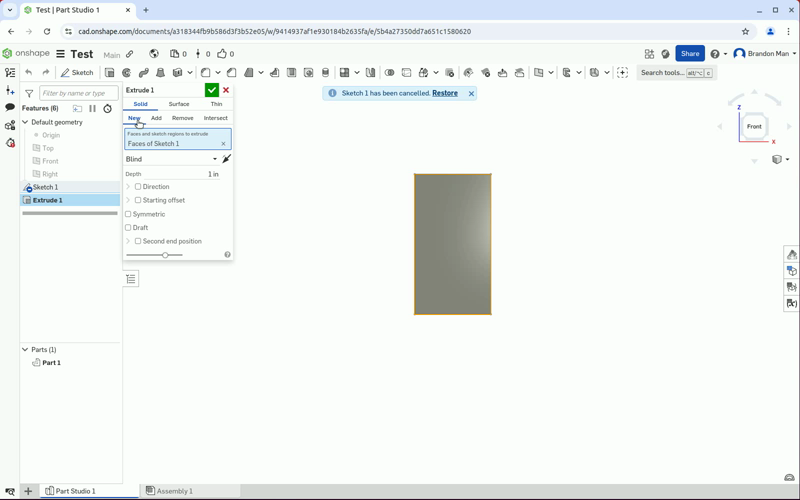
key(tab, 4)
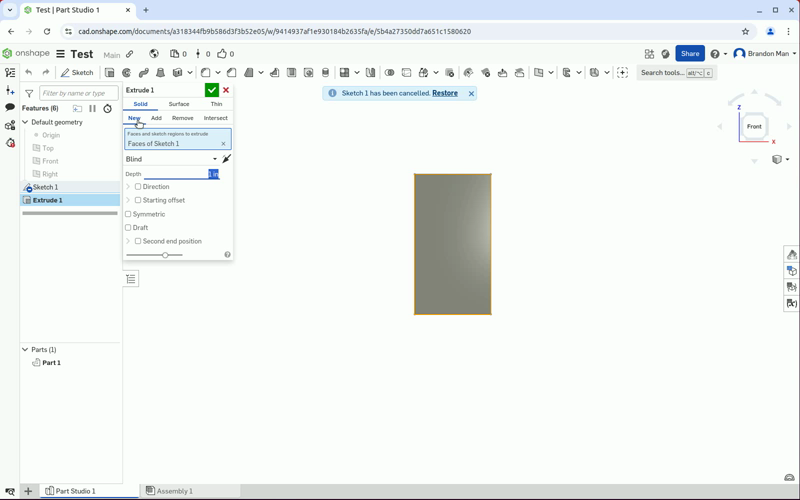
text(0.241)
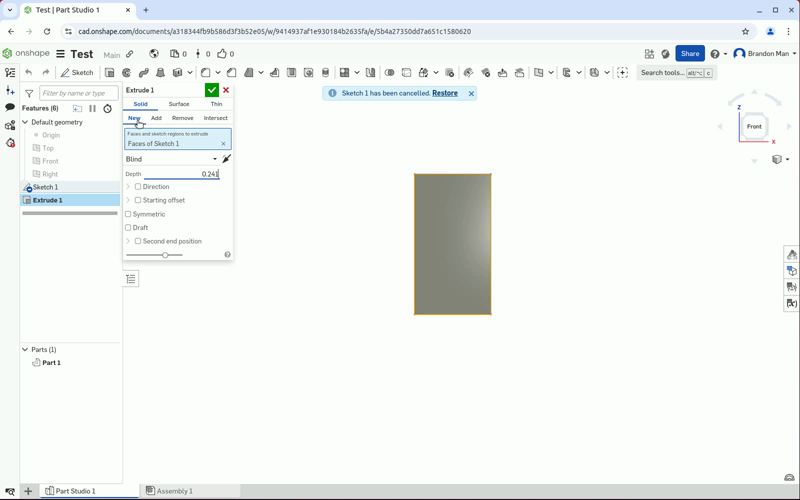
key(enter)
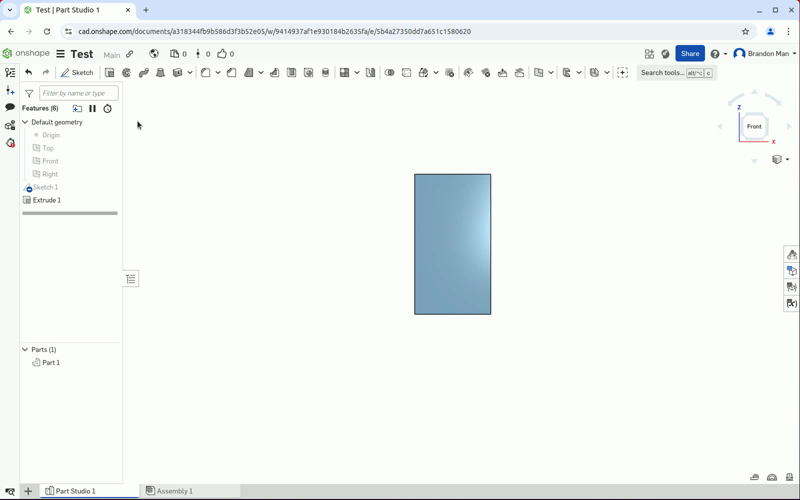
key(shift+h)
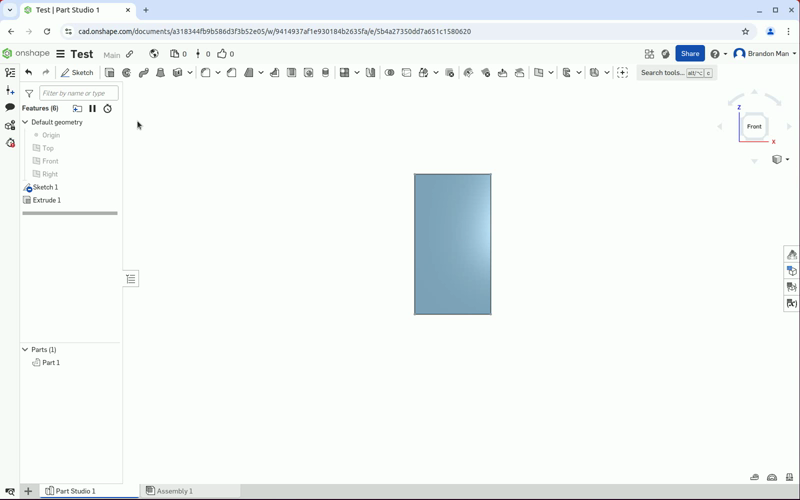
key(shift+h)
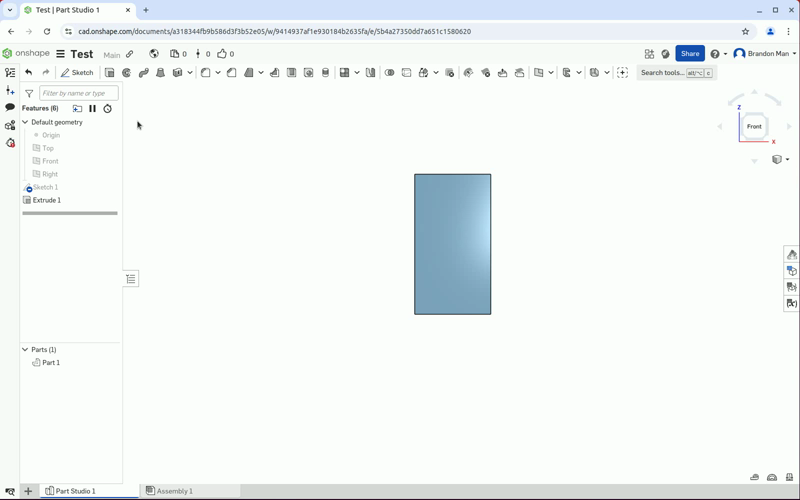
mouse_move(73, 189)
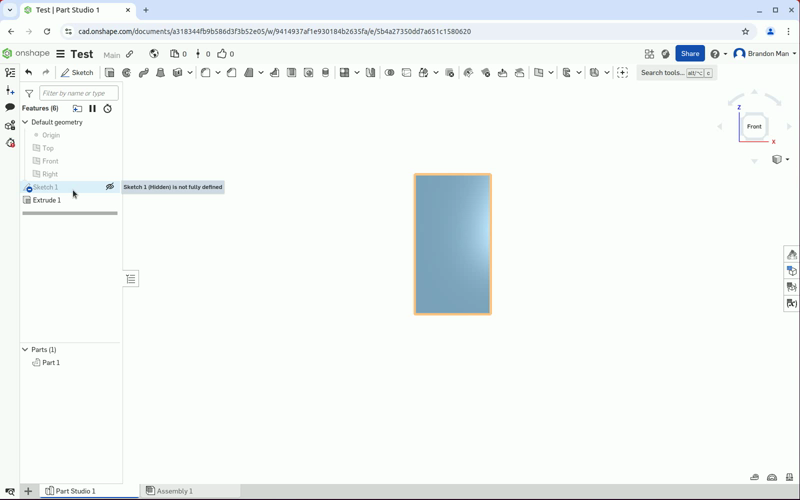
click(73, 189)
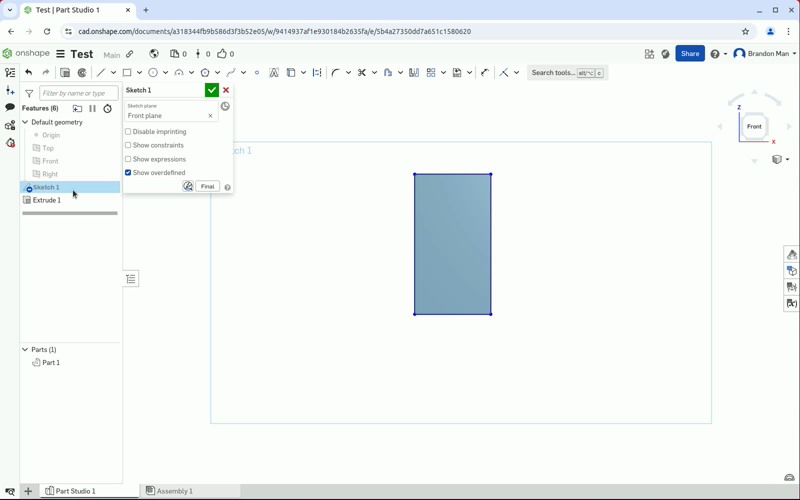
mouse_move(229, 92)
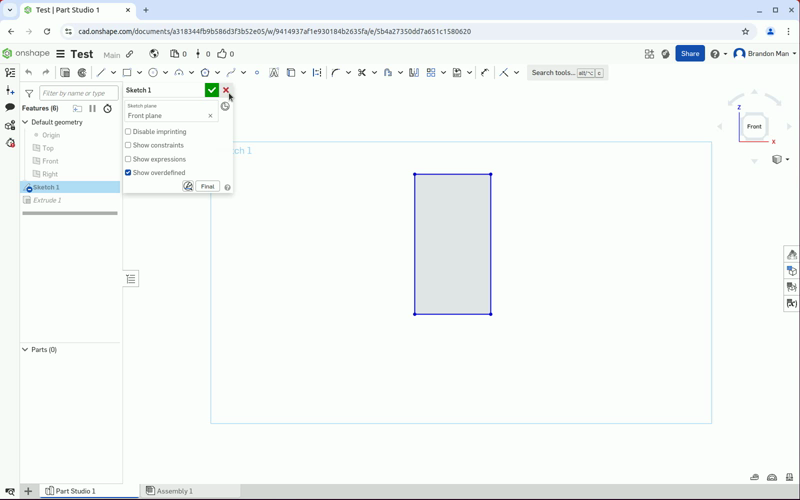
click(229, 92)
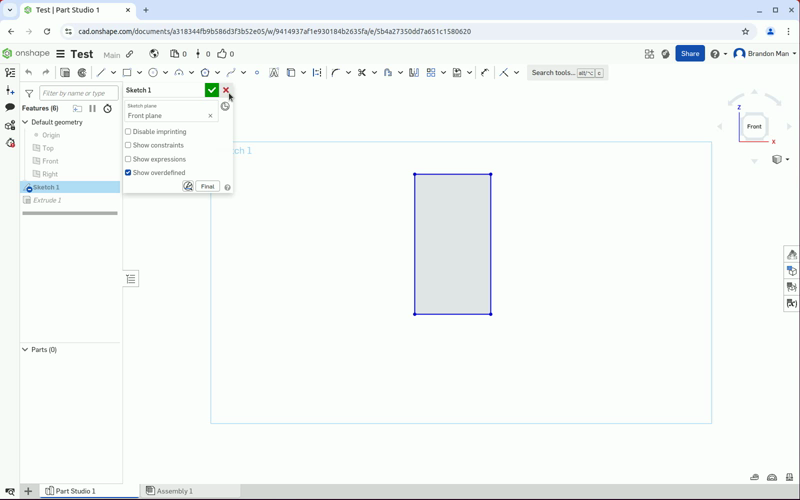
key(shift+s)
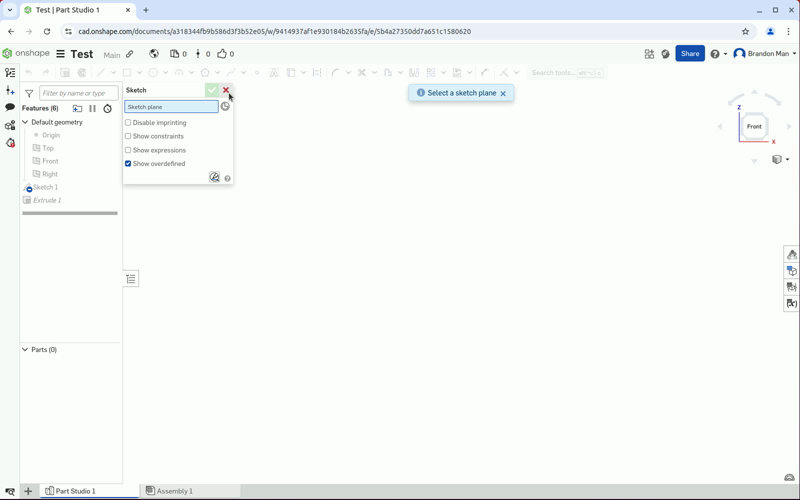
mouse_move(73, 163)
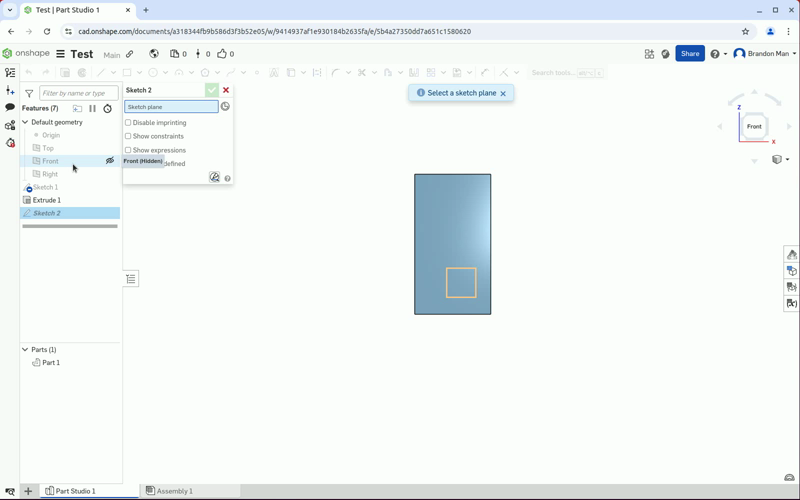
click(73, 163)
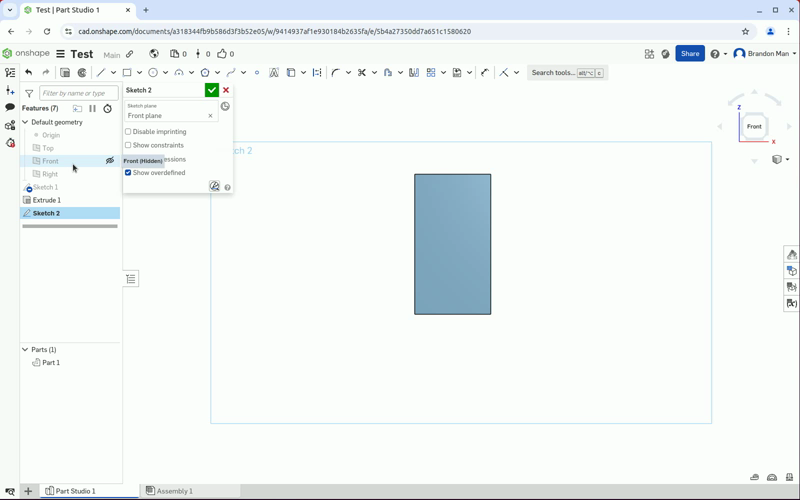
mouse_move(73, 352)
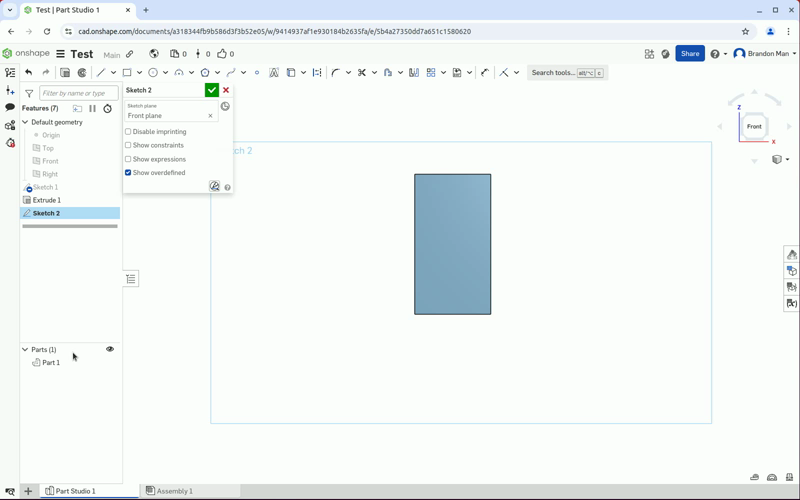
key(y)
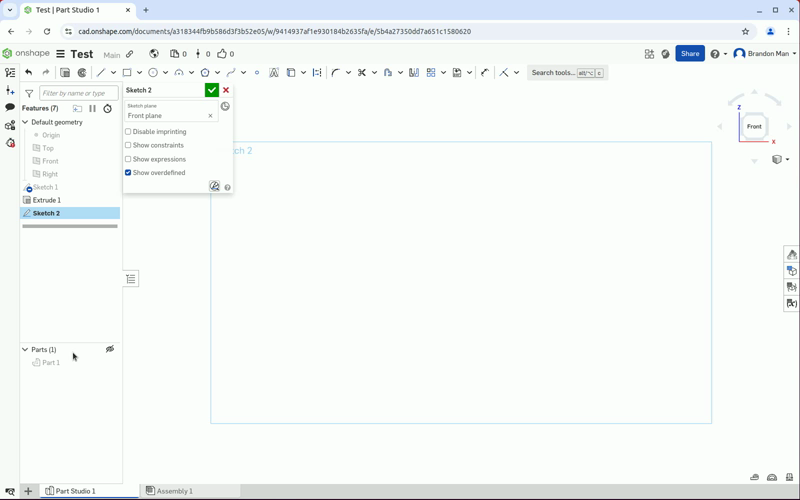
key(l)
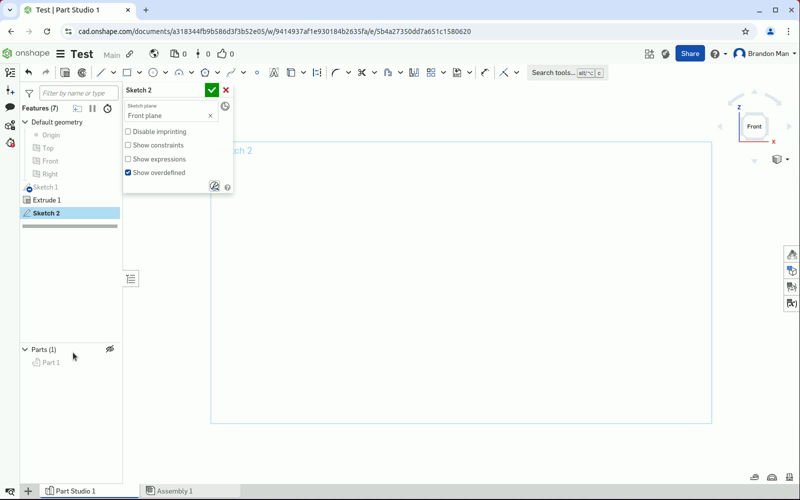
key_down(shift)
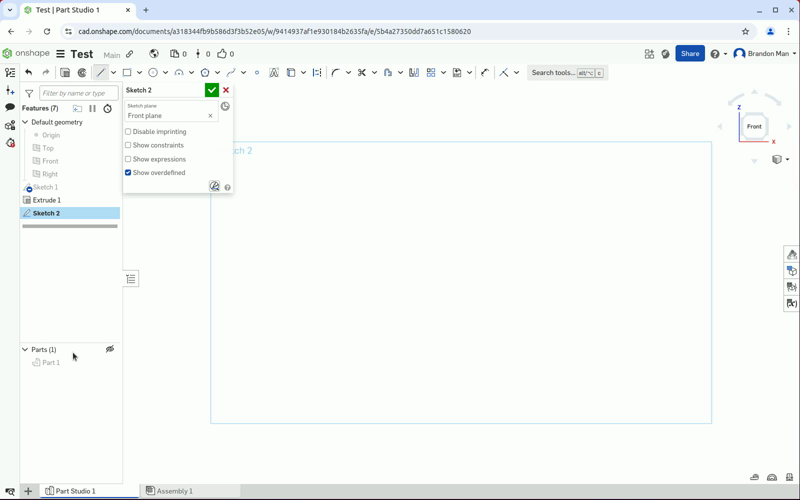
mouse_move(419, 320)
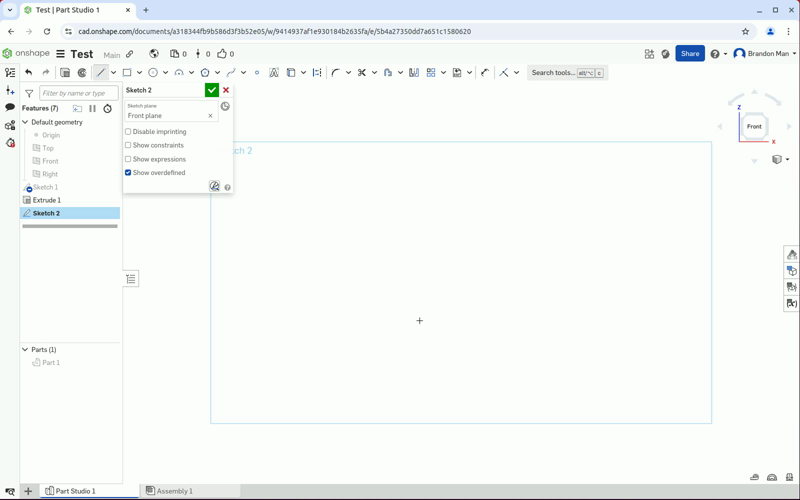
click(419, 320)
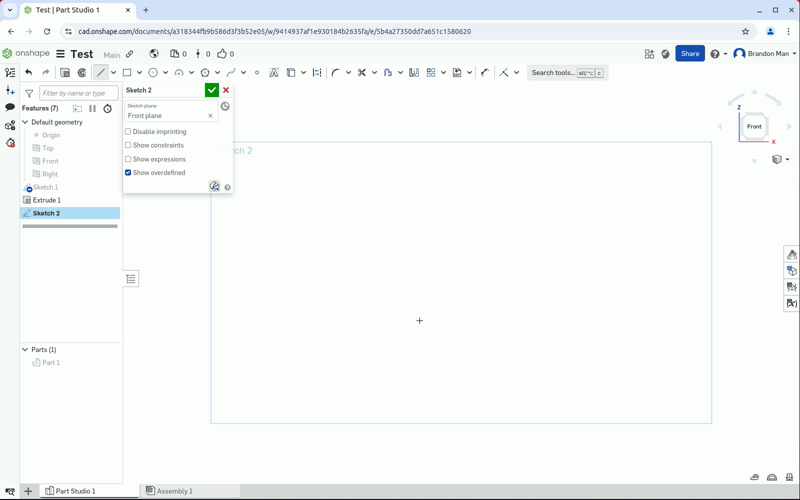
key_up(shift)
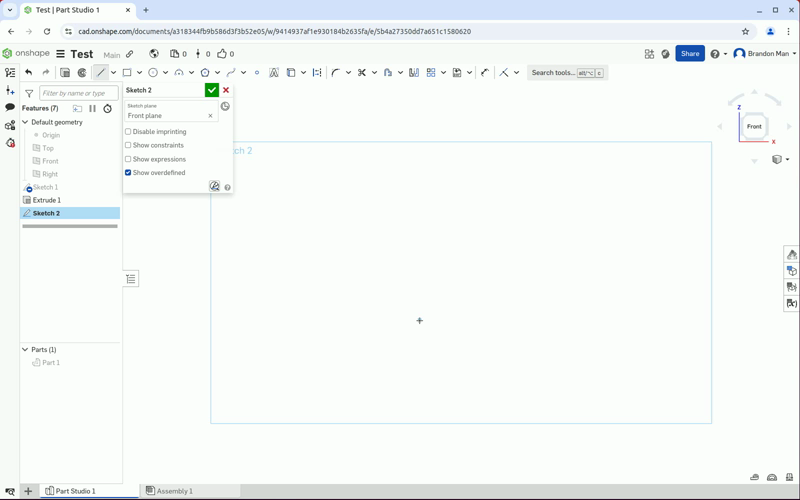
key_down(shift)
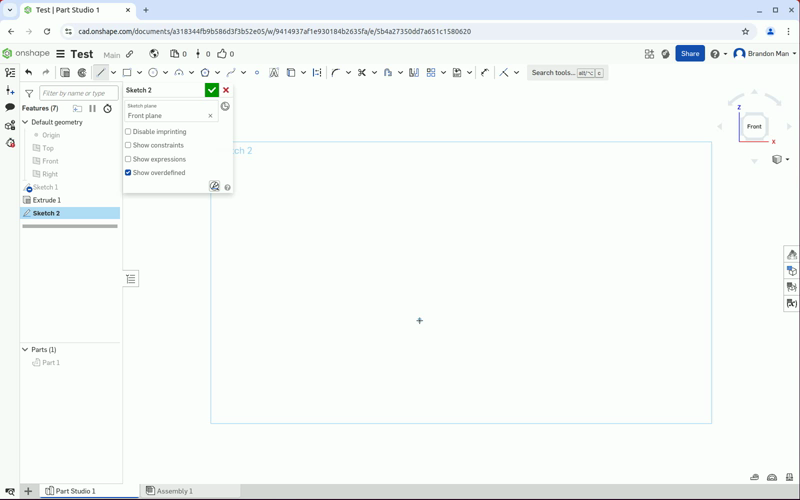
mouse_move(487, 320)
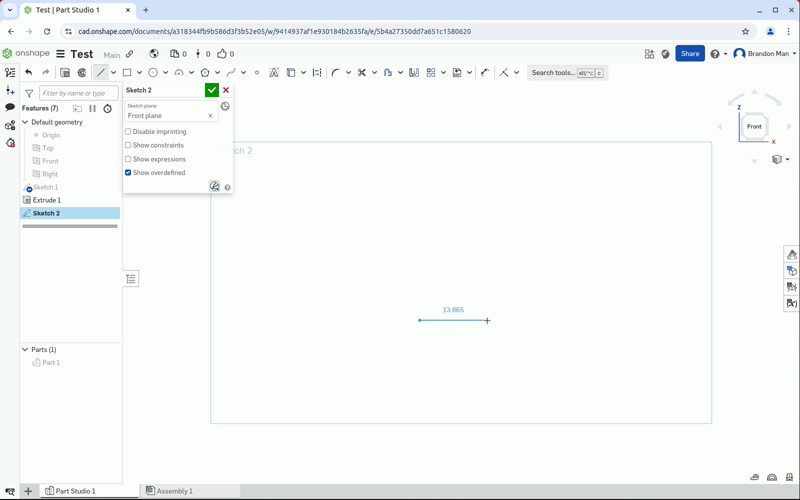
click(487, 320)
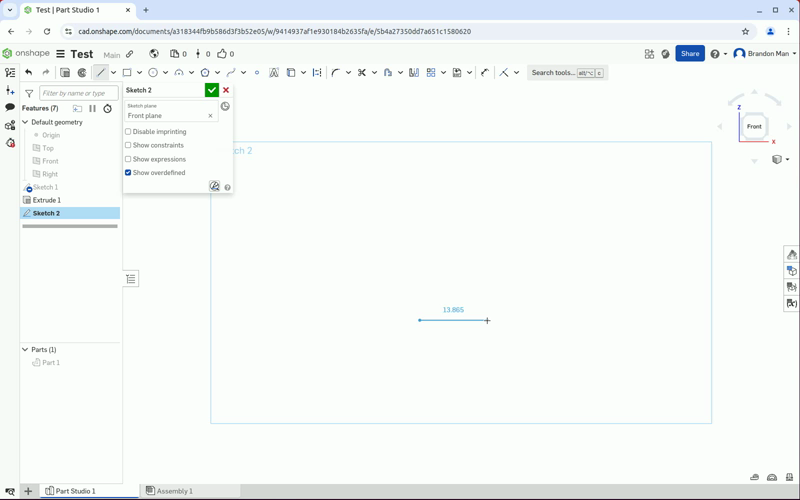
key_up(shift)
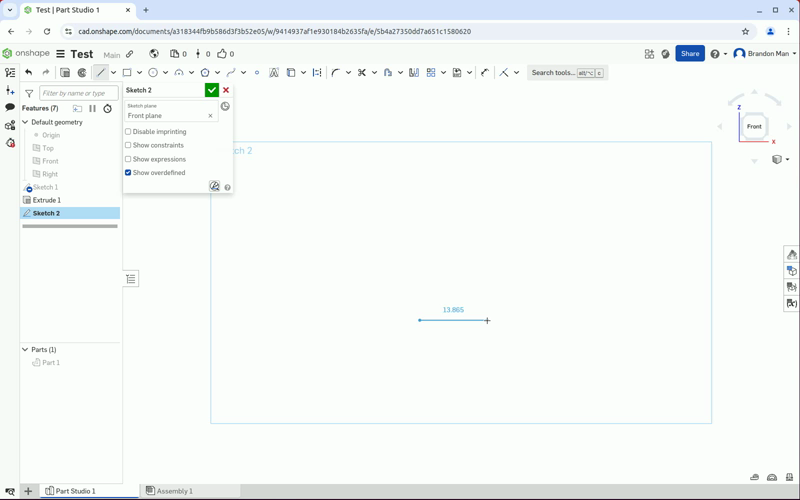
key_down(shift)
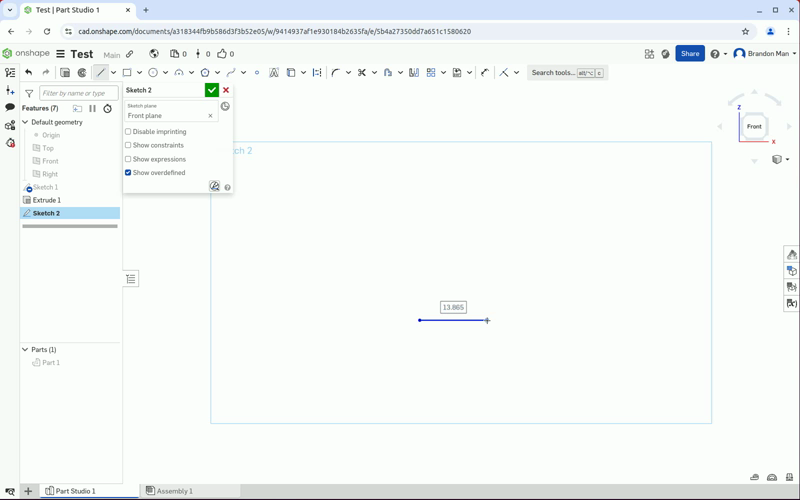
mouse_move(517, 320)
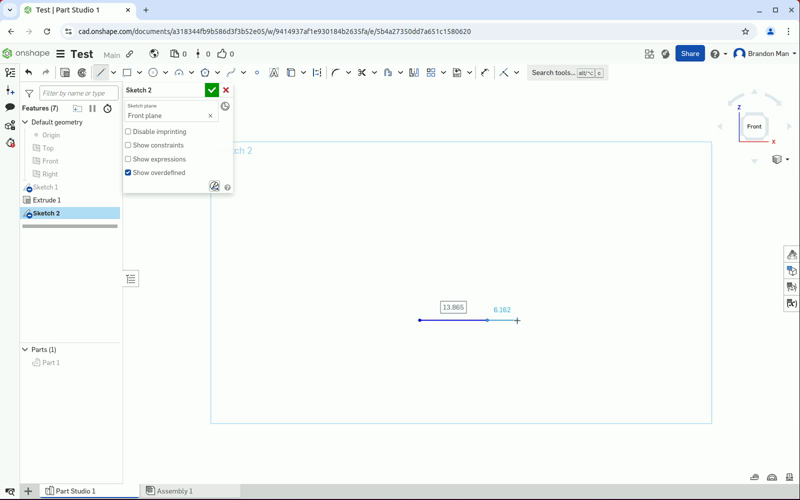
mouse_move(487, 311)
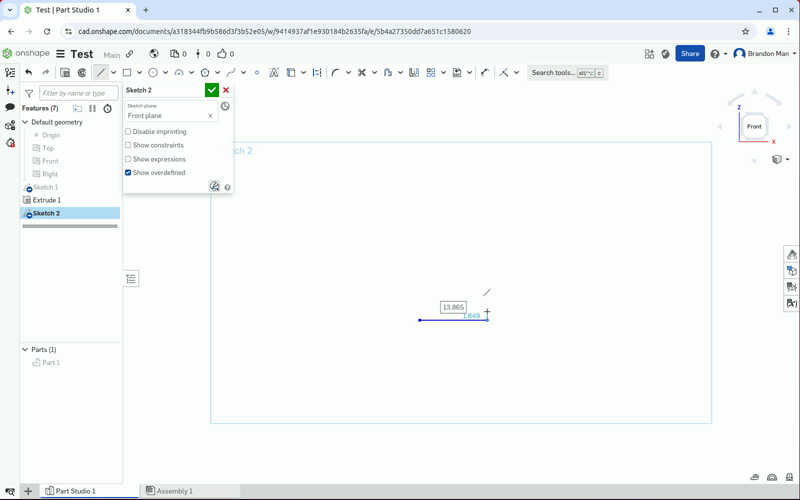
click(487, 311)
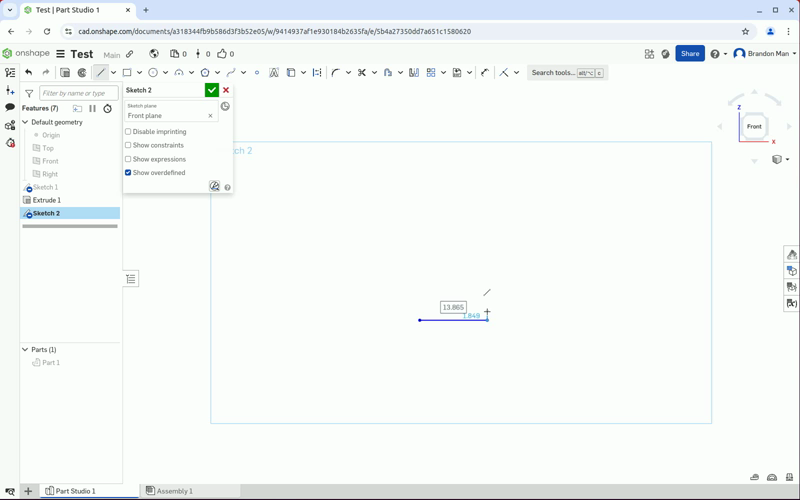
key_up(shift)
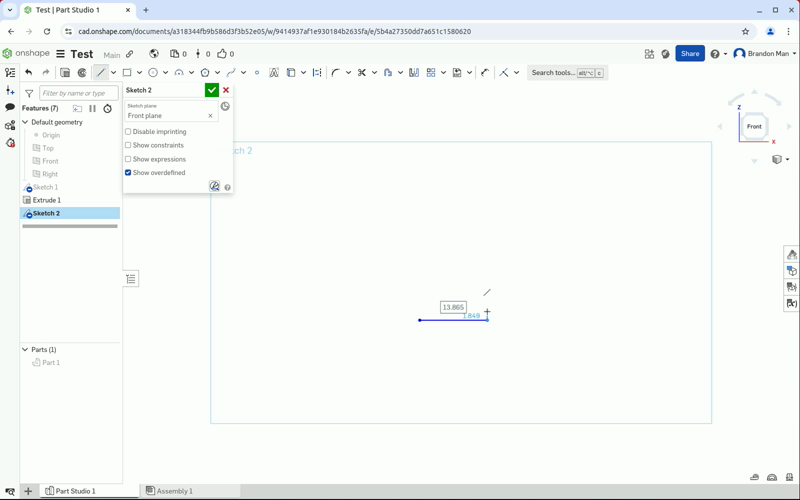
key_down(shift)
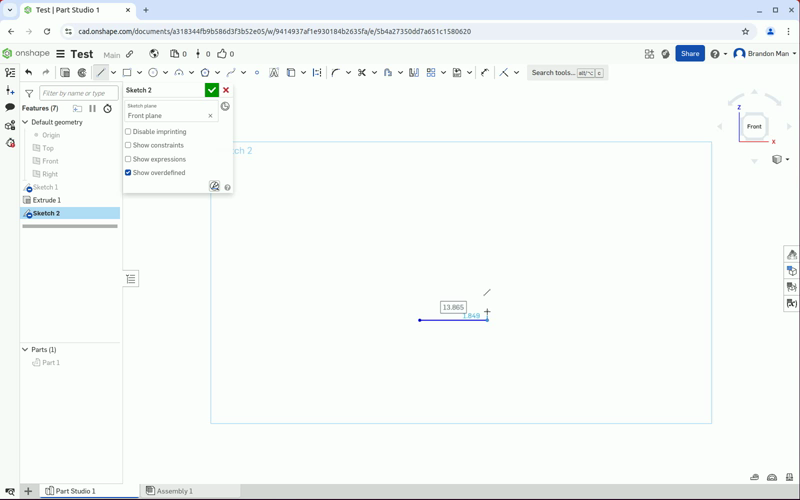
mouse_move(419, 311)
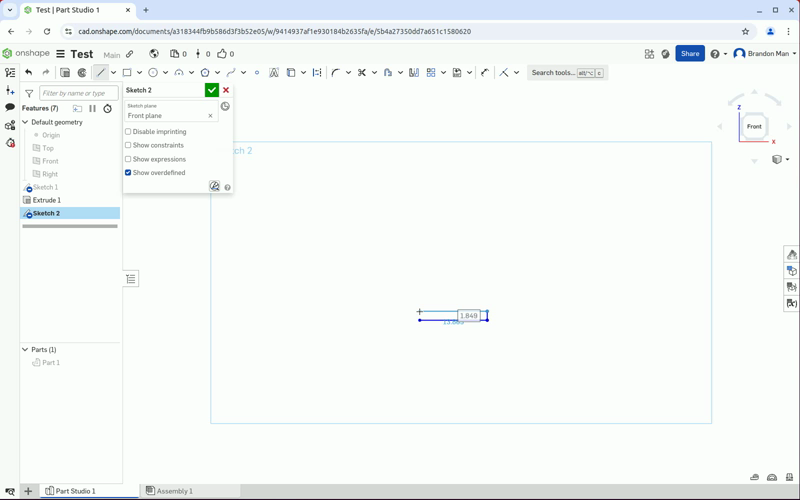
click(419, 311)
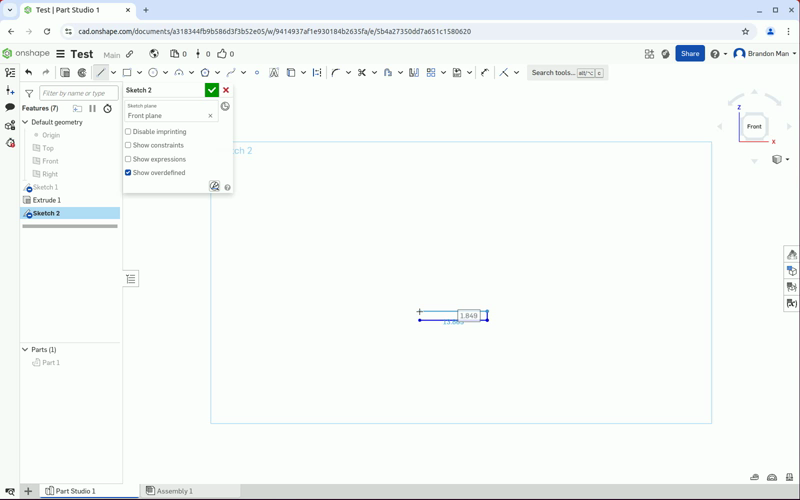
key_up(shift)
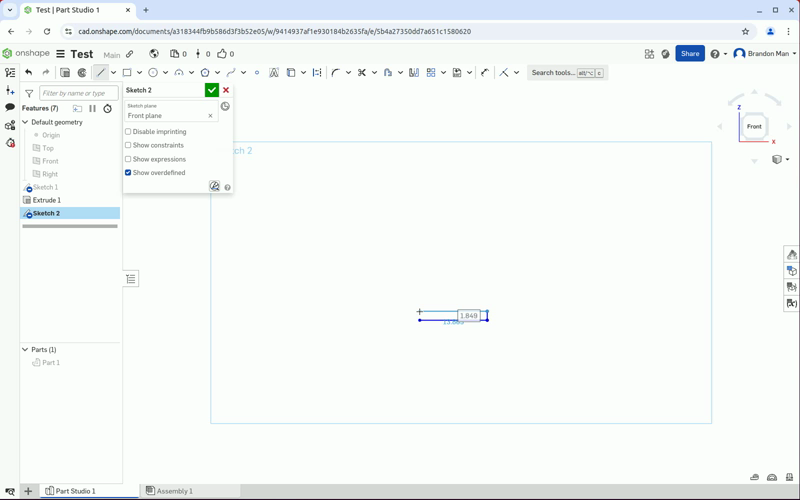
mouse_move(449, 311)
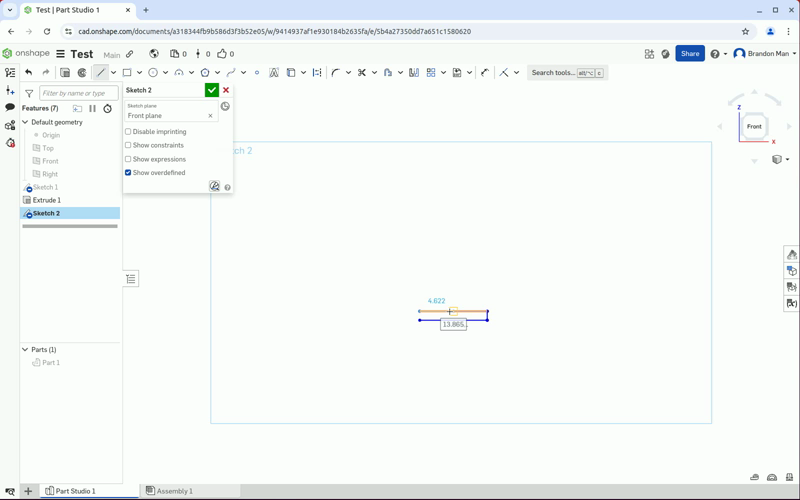
key_down(shift)
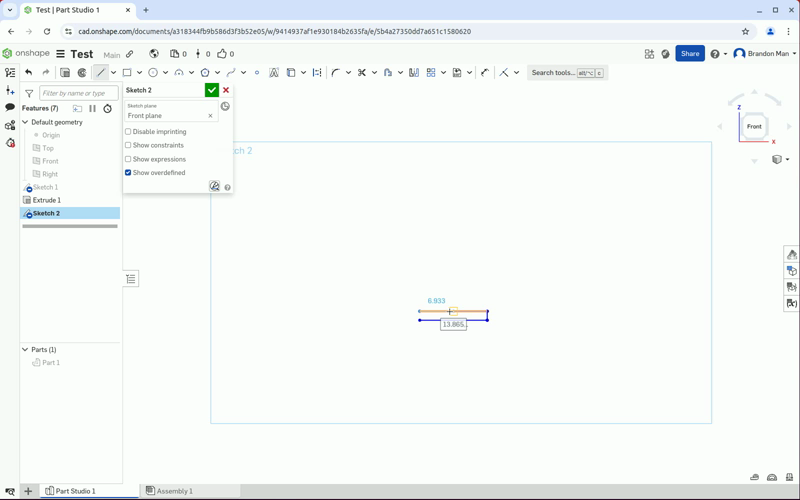
mouse_move(419, 320)
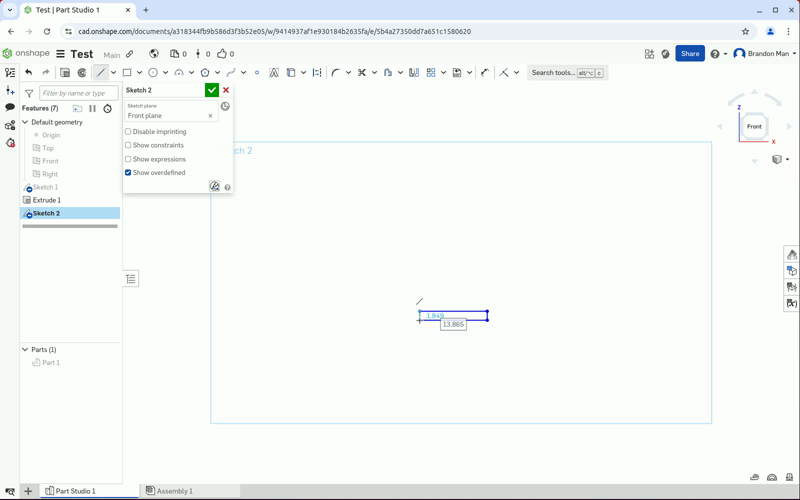
key_up(shift)
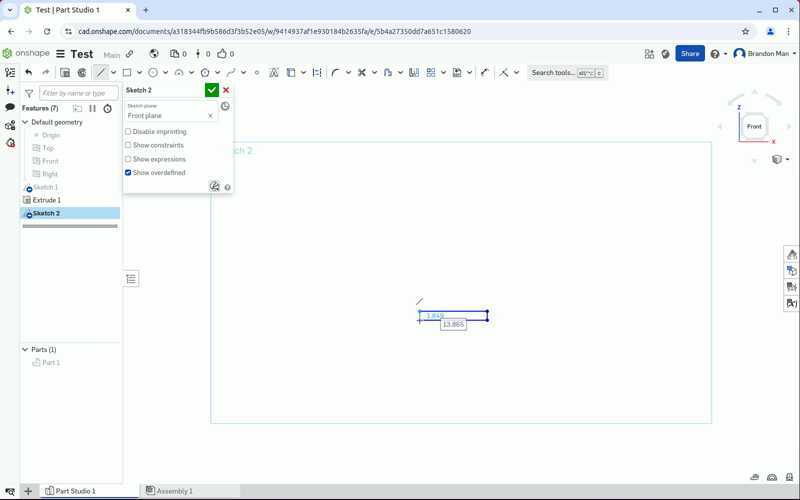
click(419, 320)
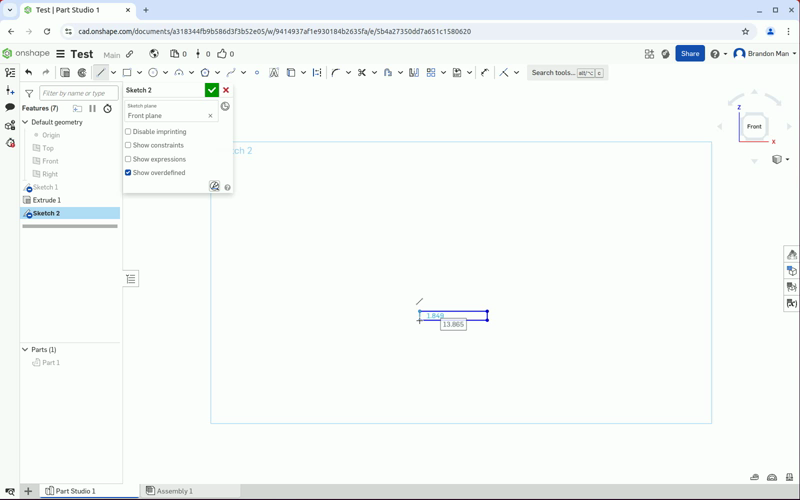
key(esc)
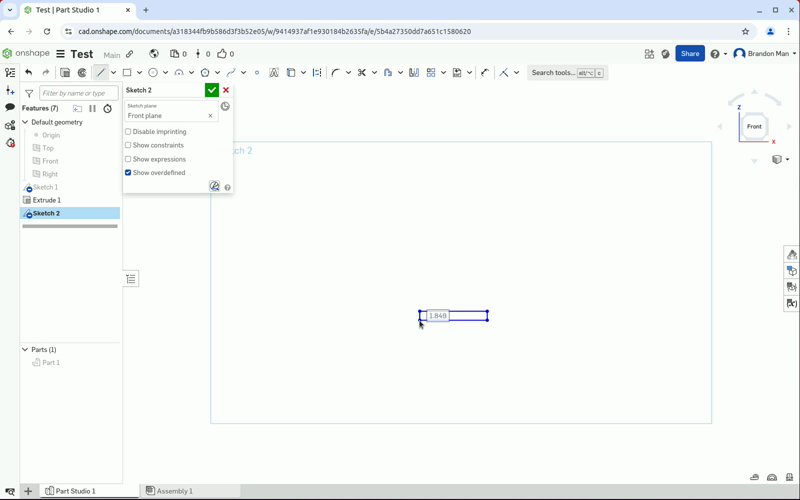
mouse_move(483, 313)
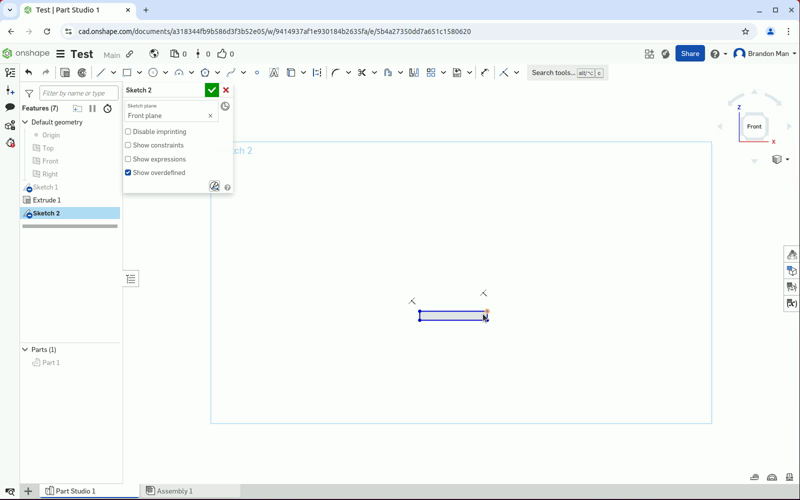
scroll(6)
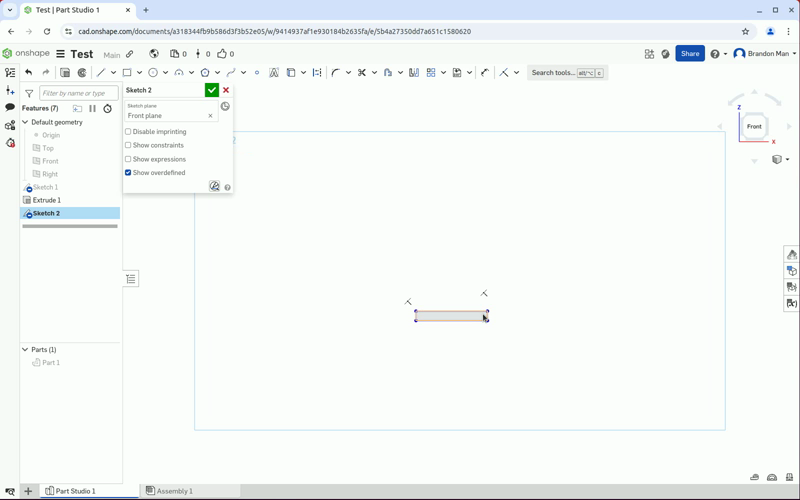
scroll(6)
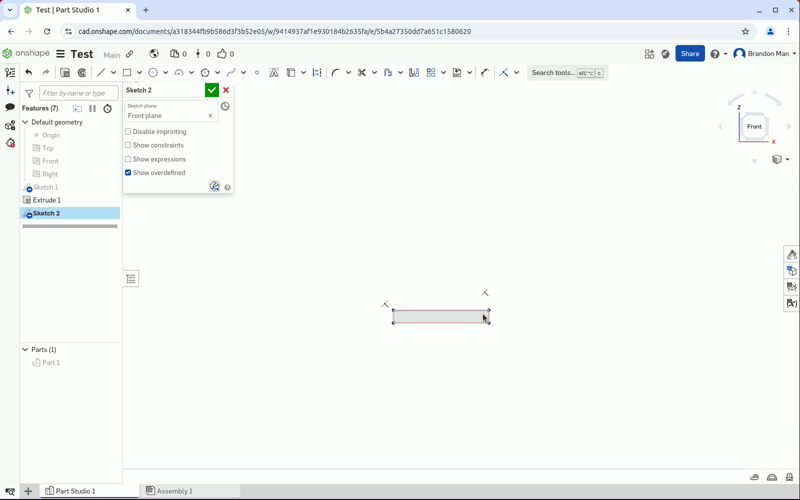
scroll(6)
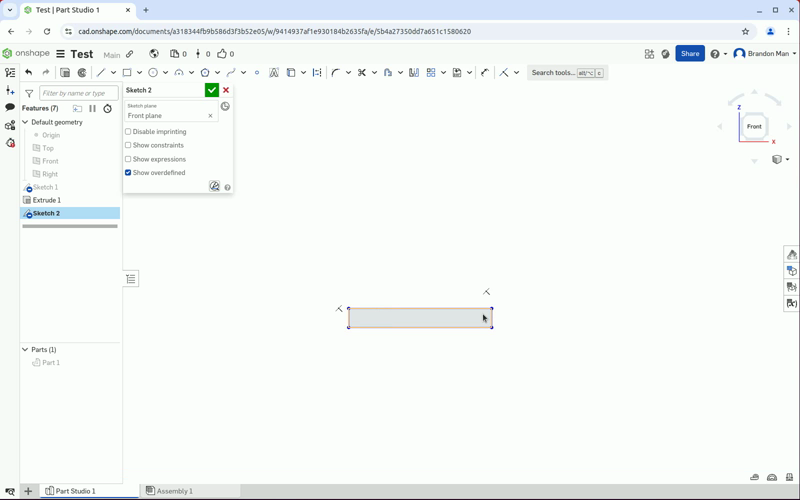
scroll(6)
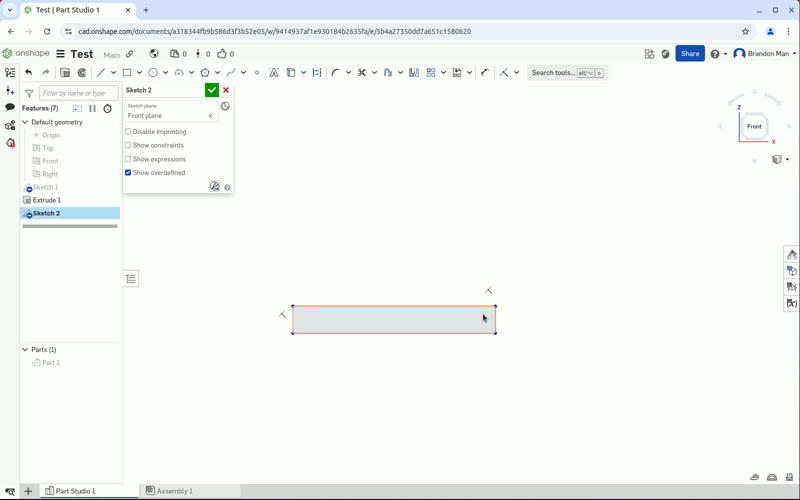
scroll(6)
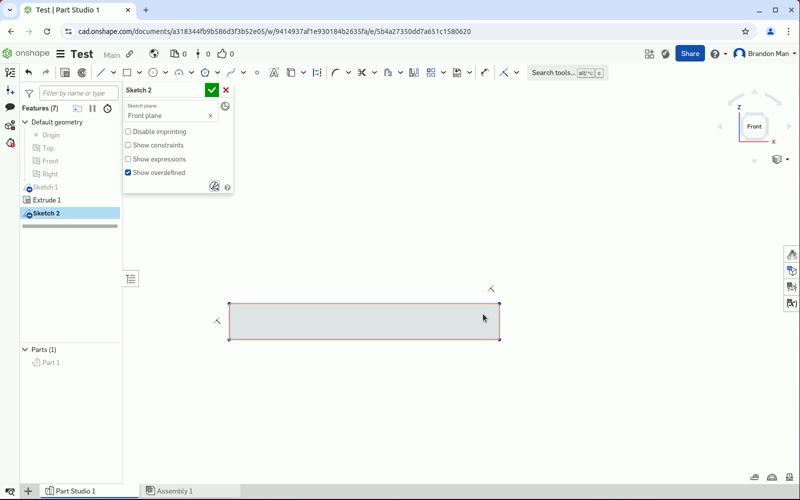
scroll(6)
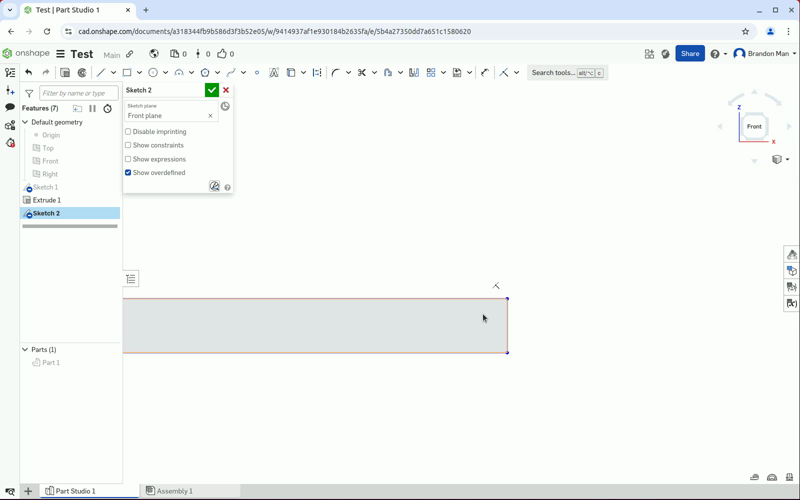
scroll(6)
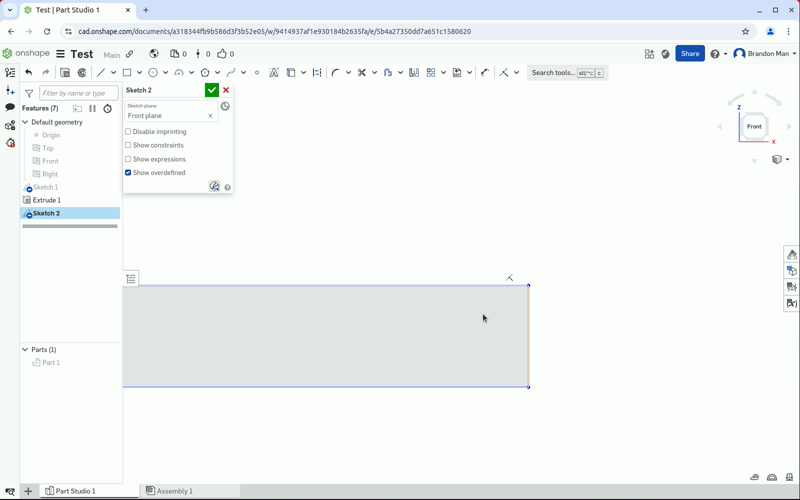
click(483, 313)
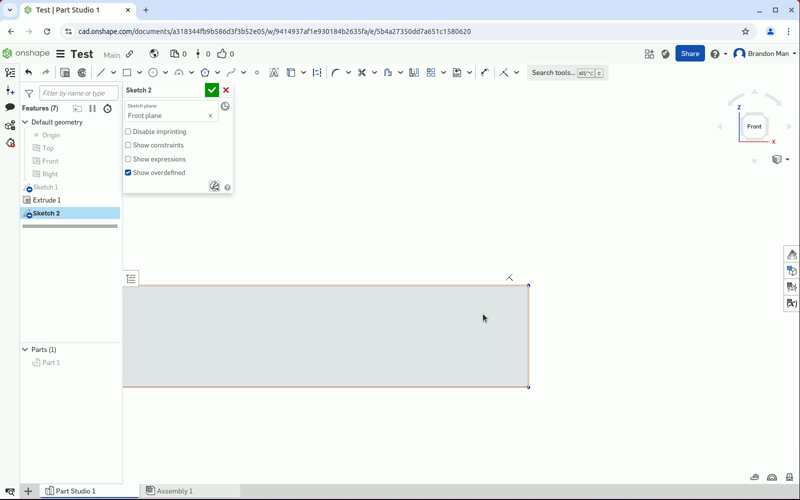
scroll(-6)
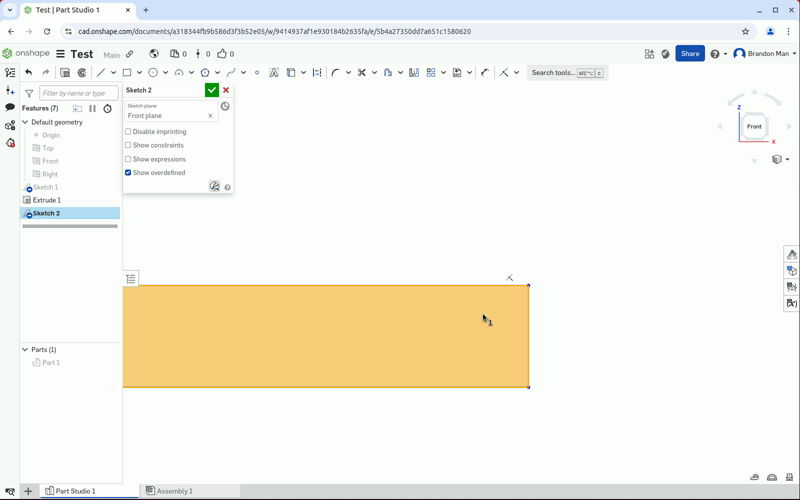
scroll(-6)
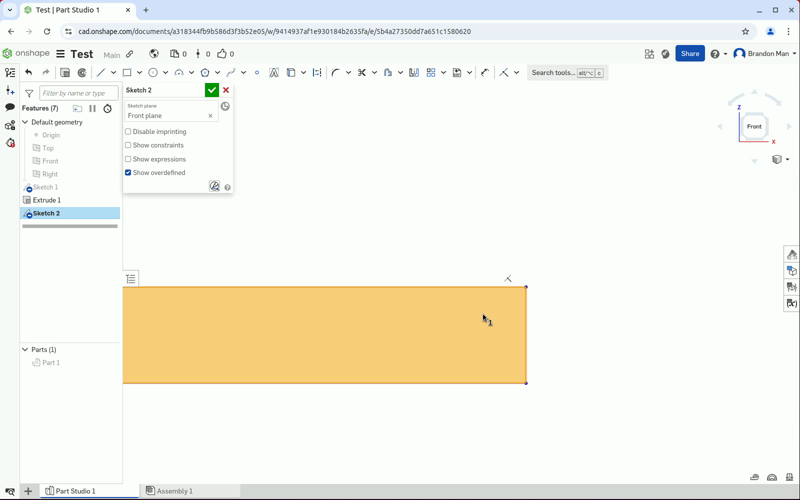
scroll(-6)
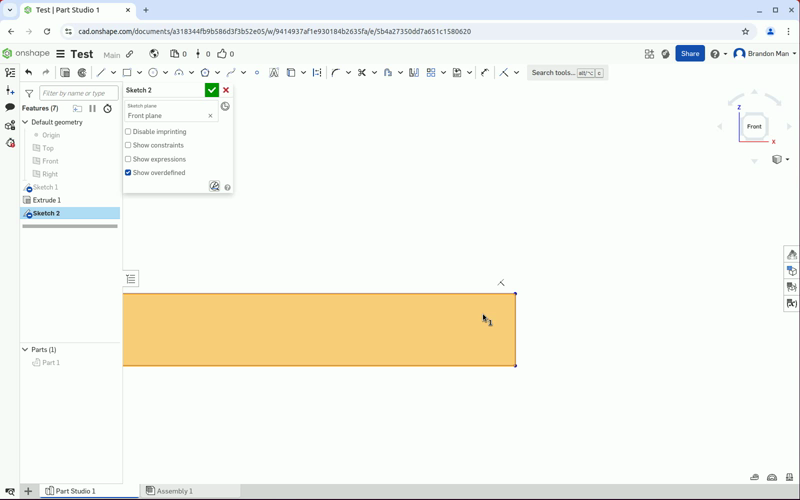
scroll(-6)
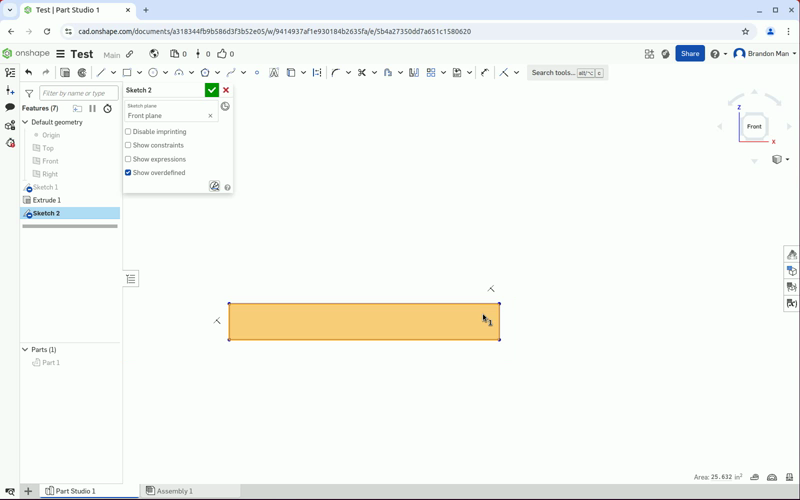
scroll(-6)
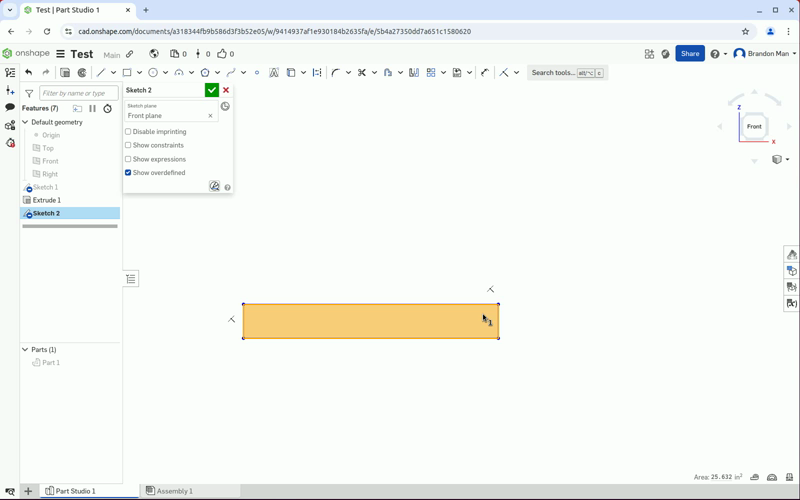
scroll(-6)
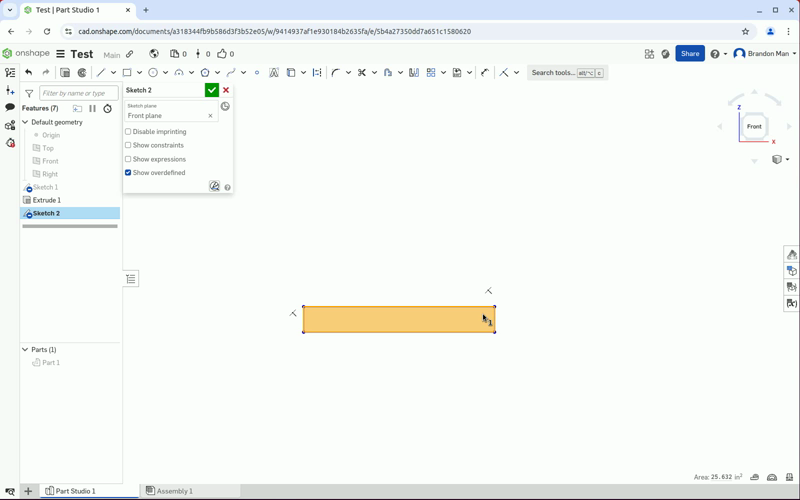
scroll(-6)
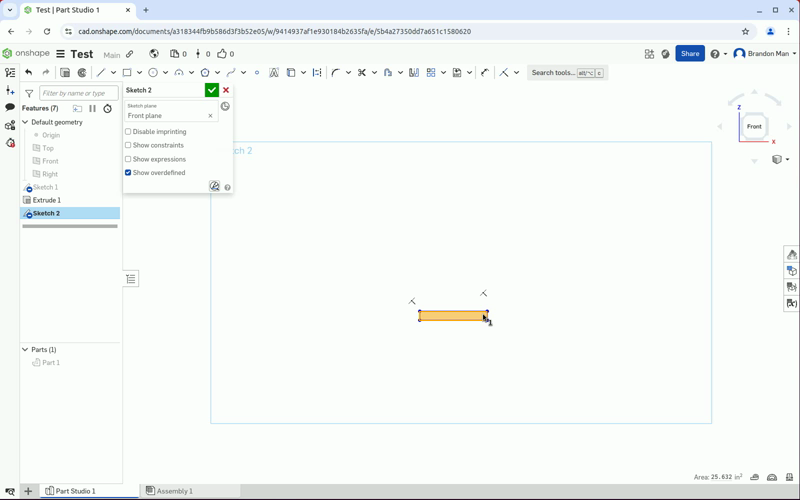
mouse_move(73, 352)
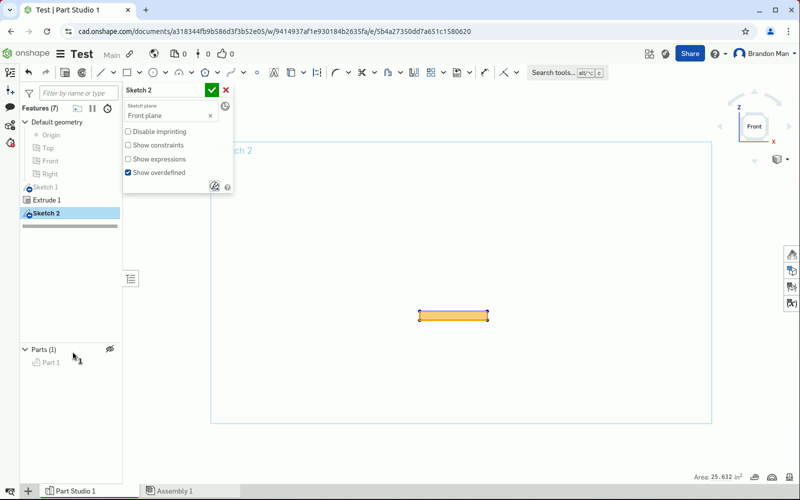
key(shift+y)
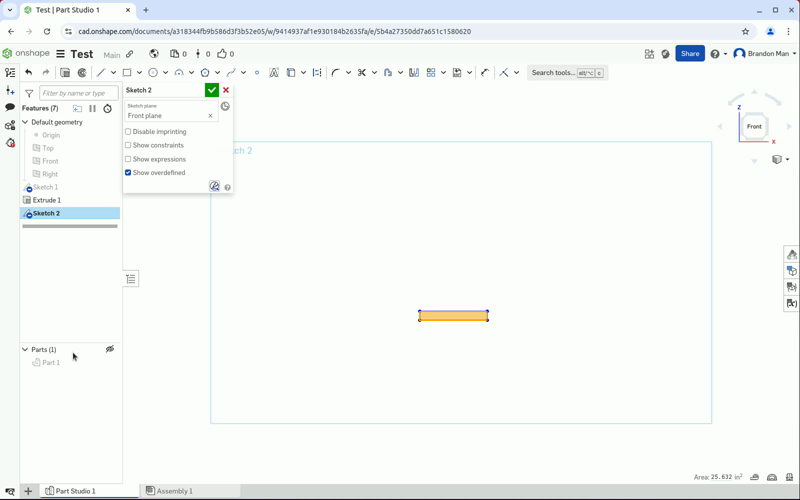
key(shift+e)
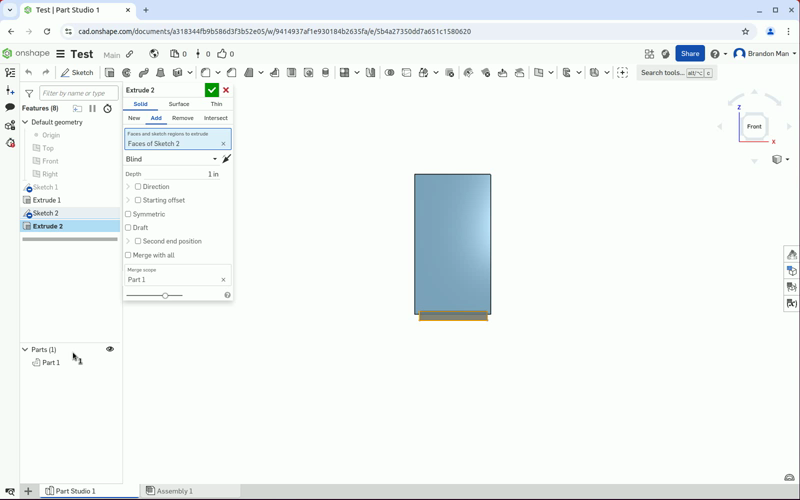
mouse_move(143, 106)
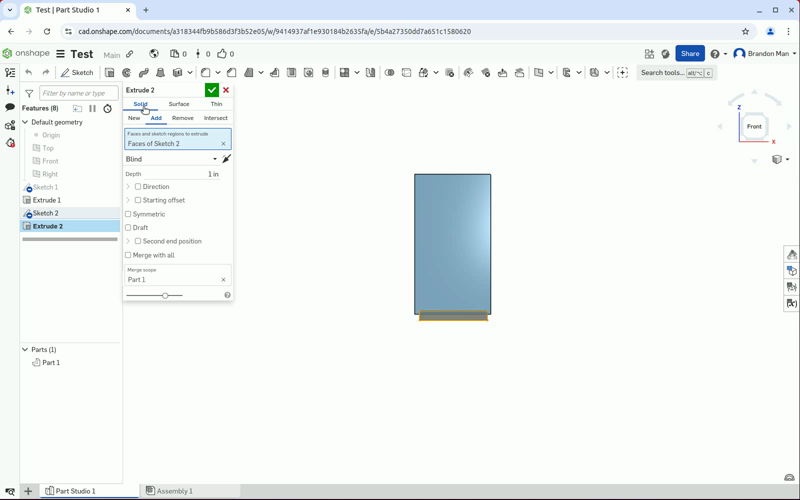
click(143, 106)
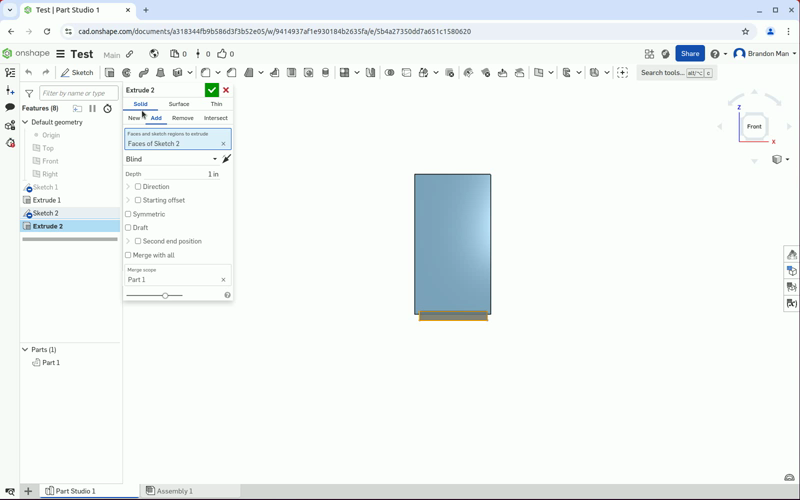
mouse_move(137, 120)
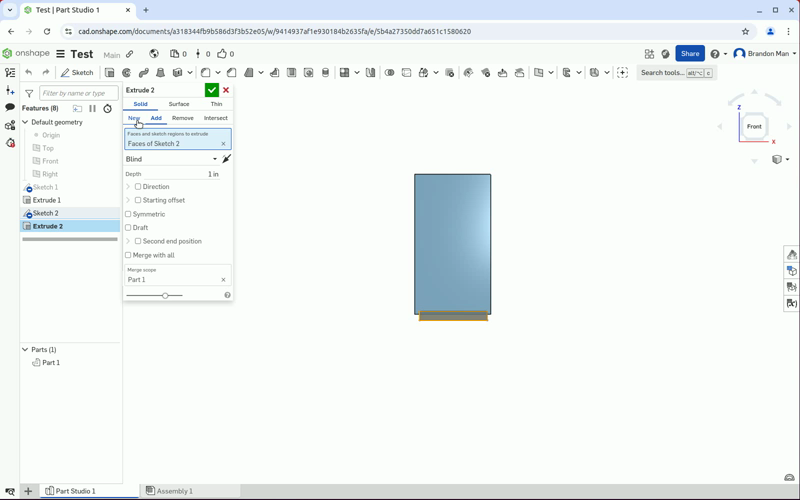
click(137, 120)
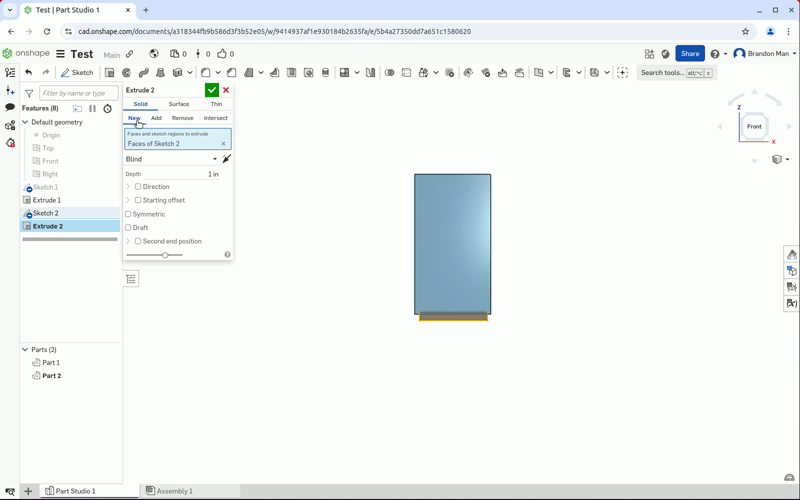
key(tab, 4)
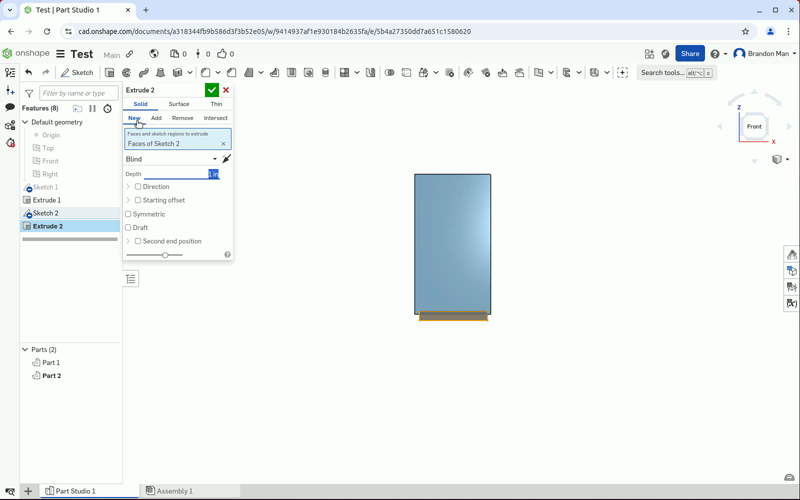
text(0.481)
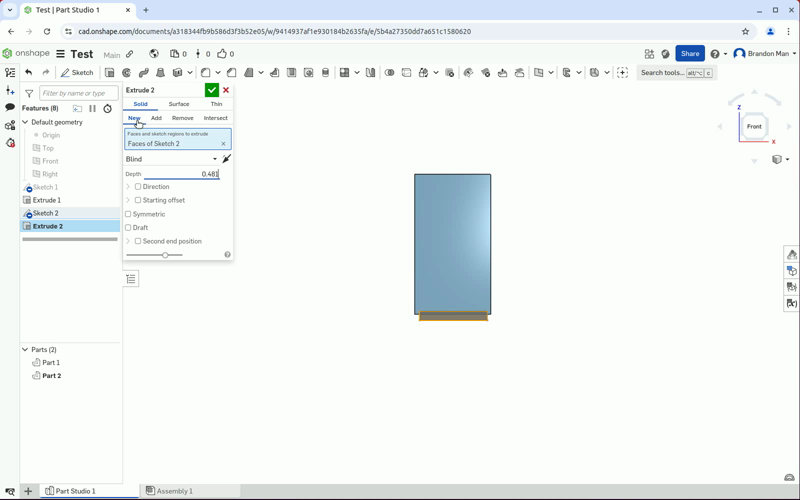
key(enter)
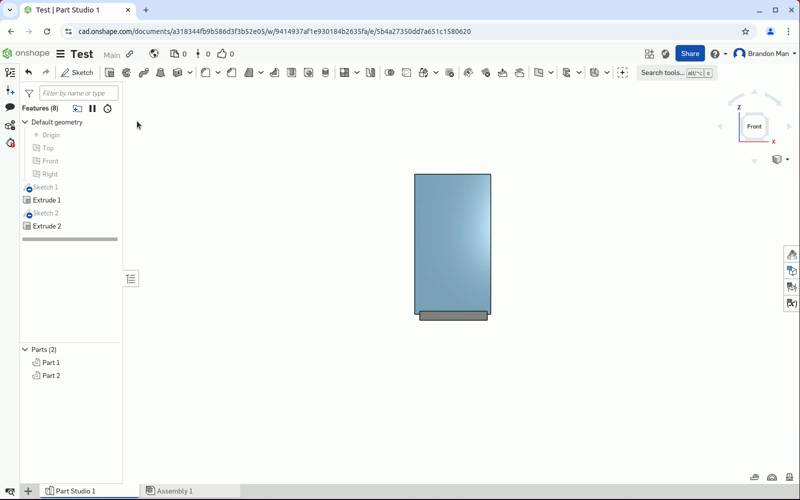
key(shift+h)
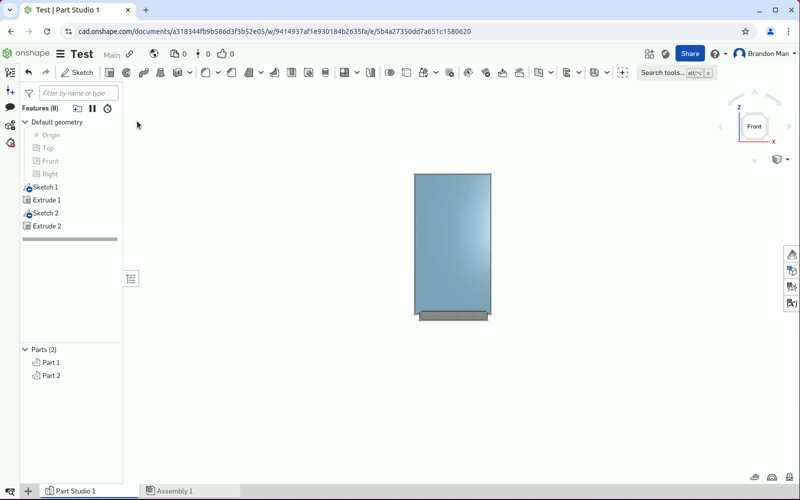
key(shift+h)
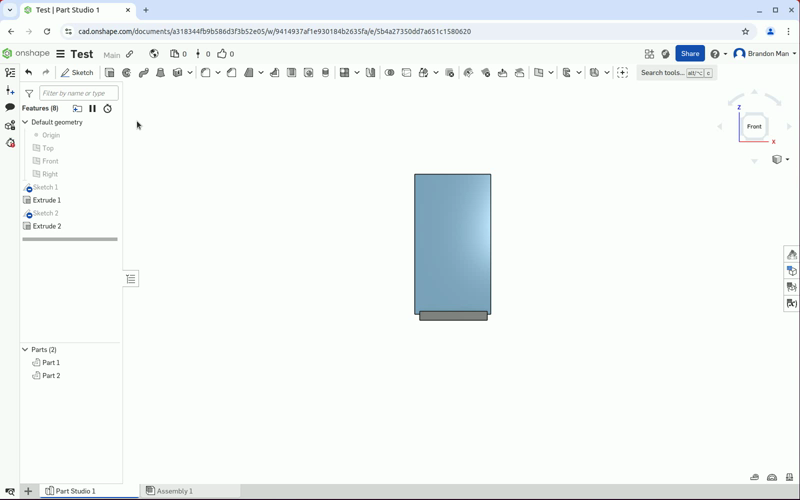
mouse_move(73, 189)
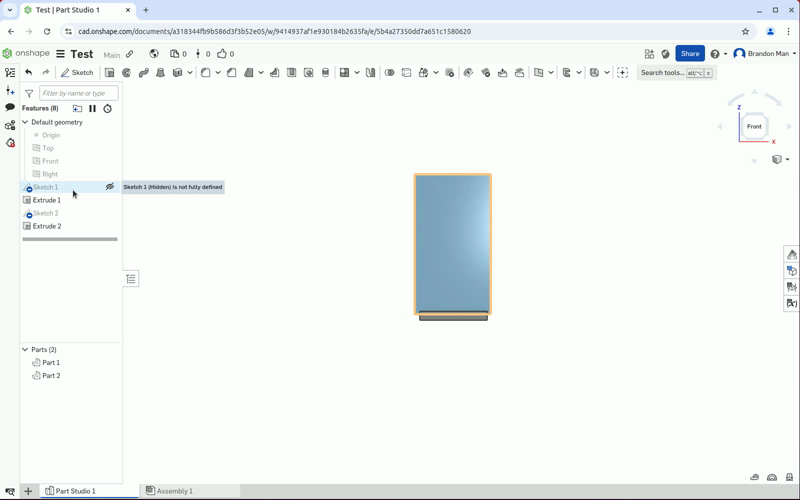
click(73, 189)
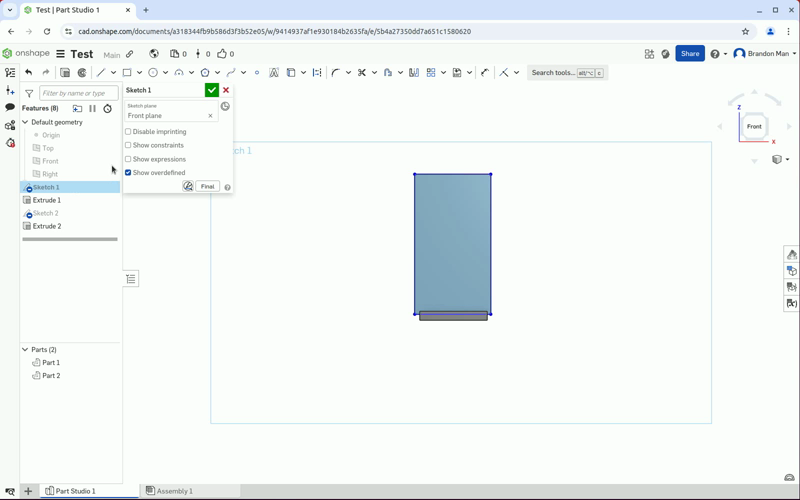
mouse_move(229, 92)
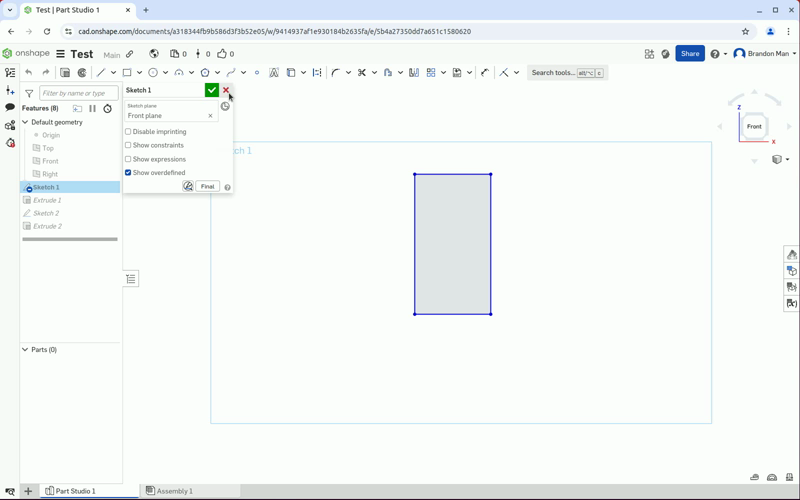
click(229, 92)
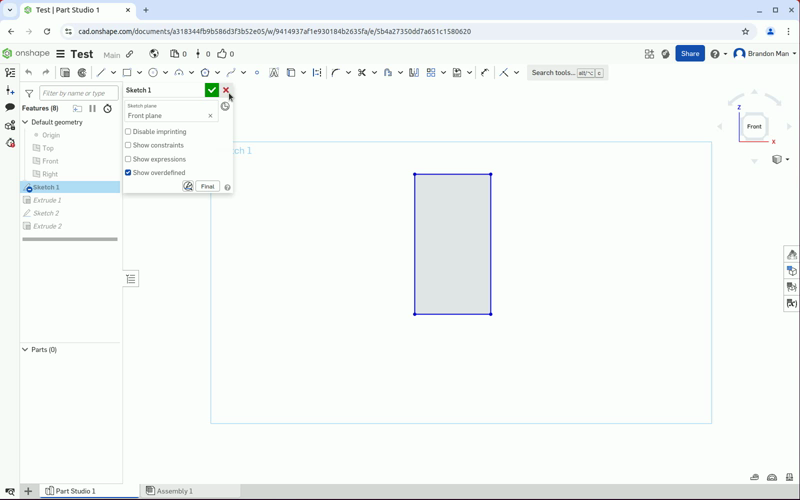
key(shift+s)
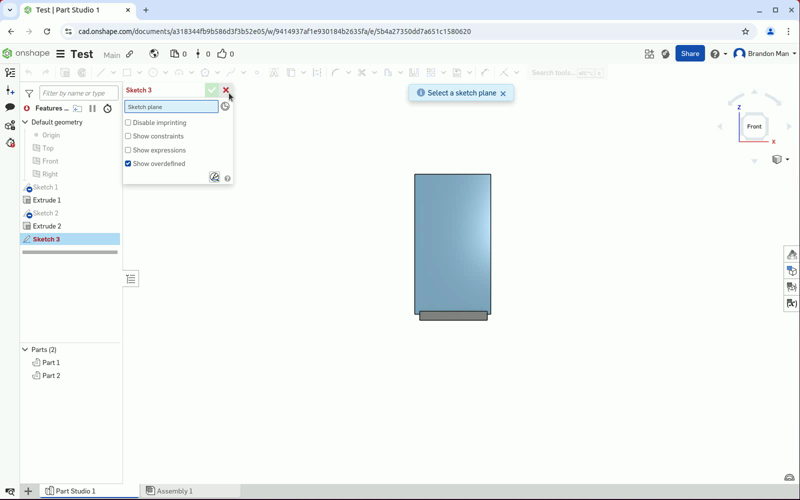
mouse_move(73, 163)
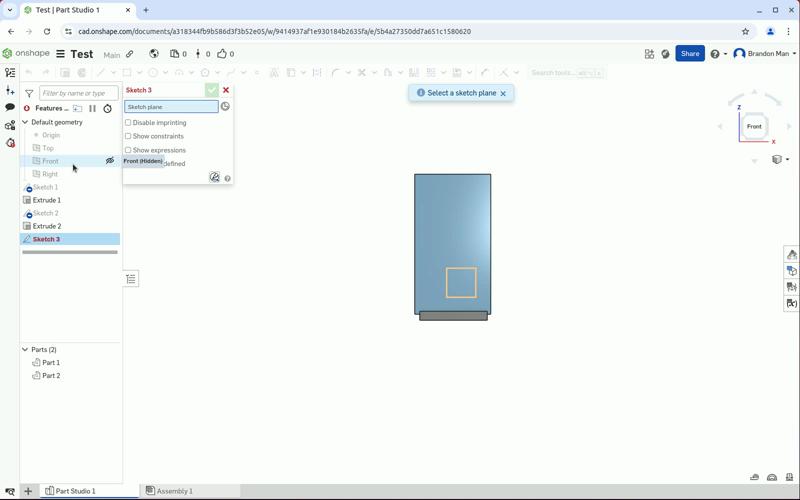
click(73, 163)
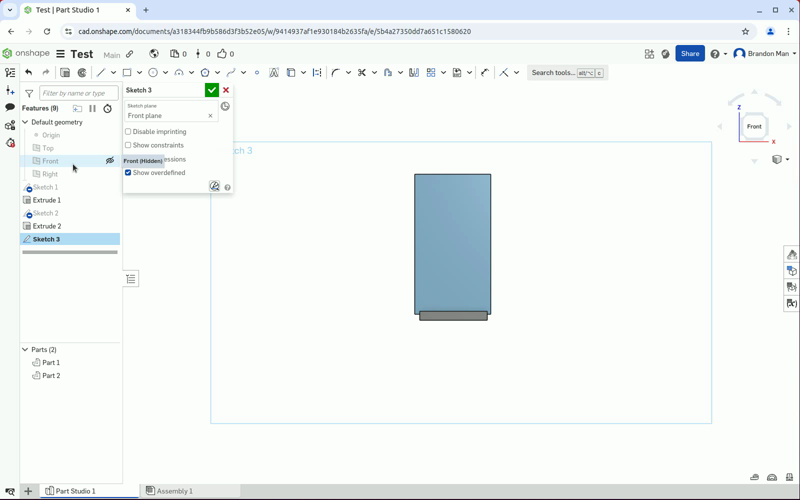
mouse_move(73, 352)
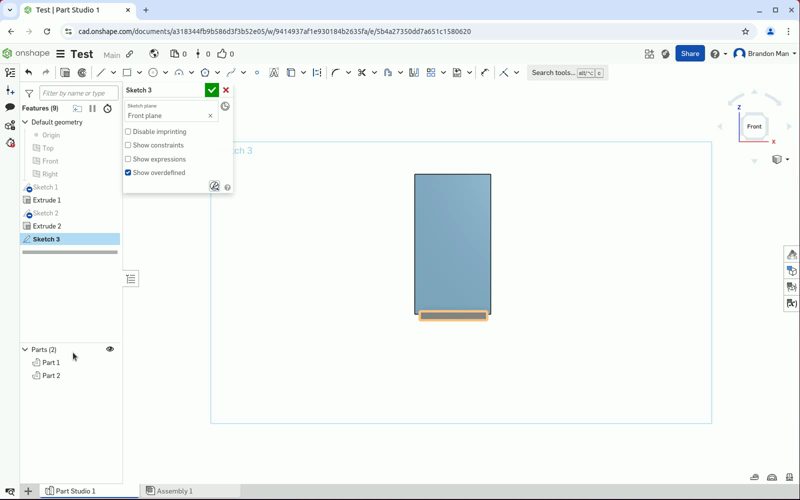
key(y)
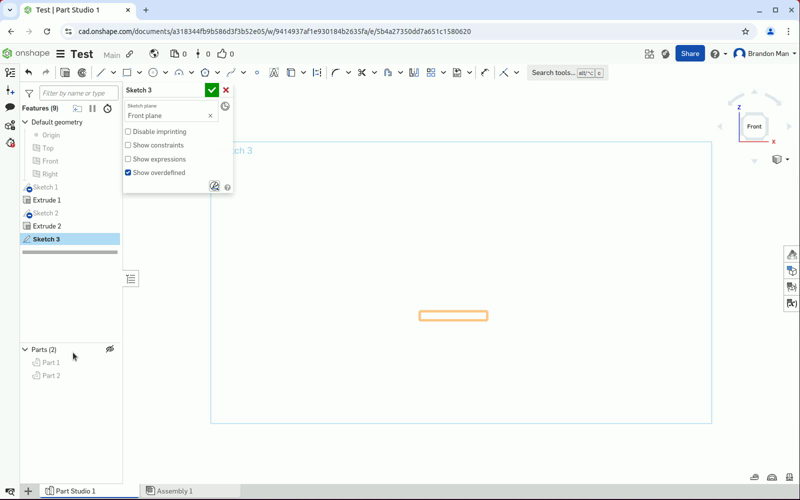
key(l)
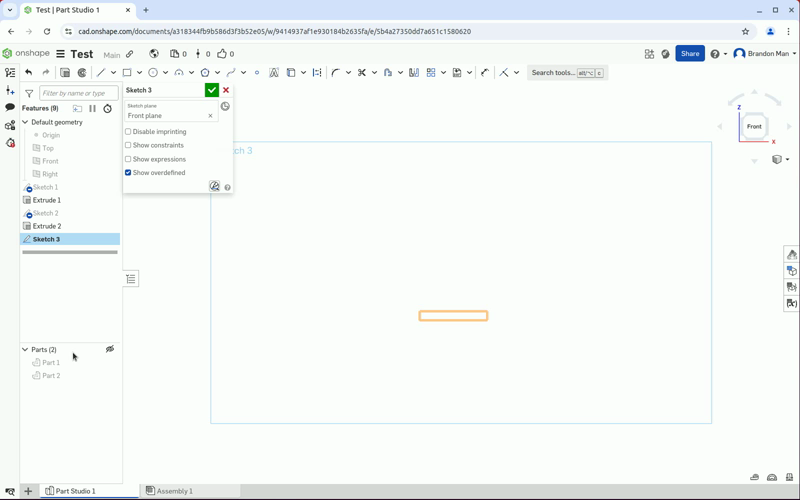
key_down(shift)
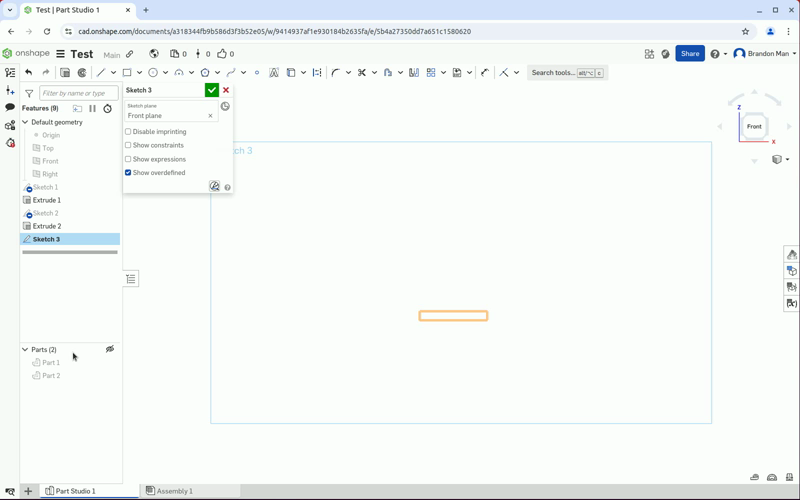
mouse_move(410, 320)
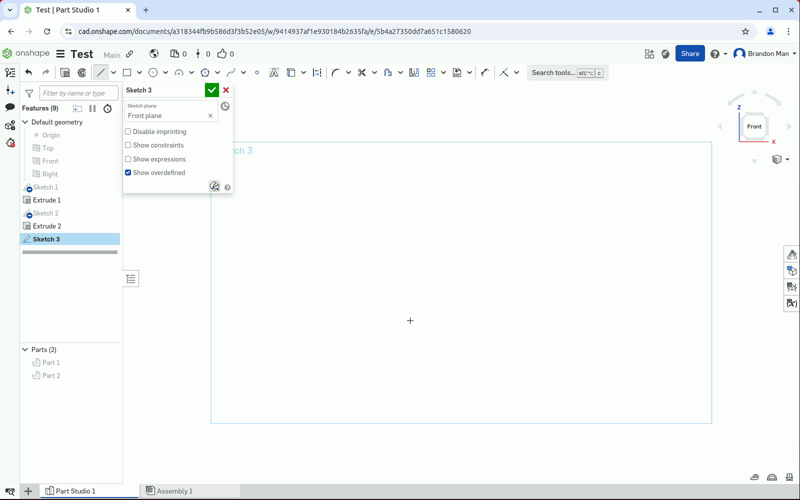
click(410, 320)
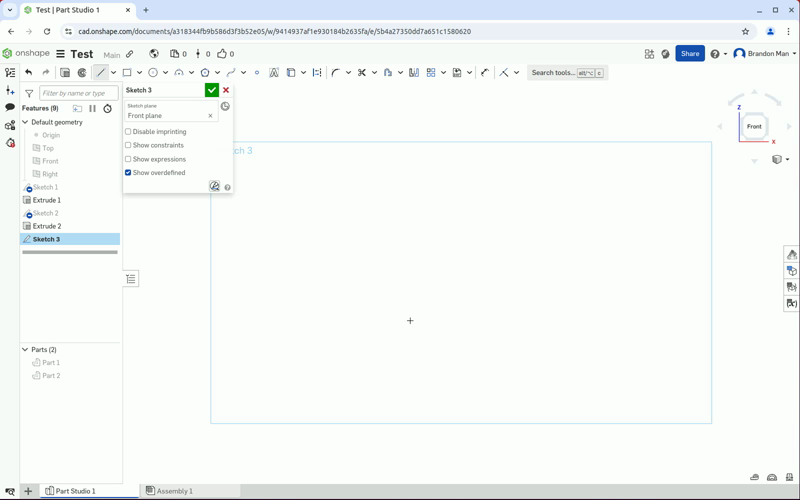
key_up(shift)
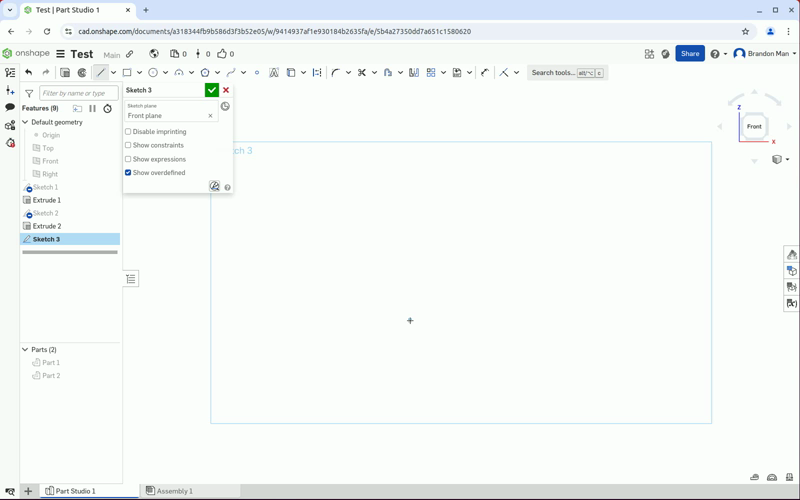
key_down(shift)
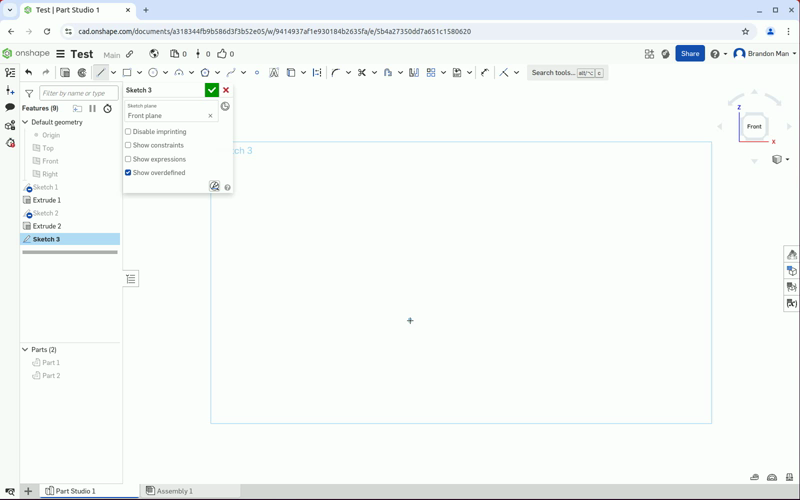
mouse_move(440, 320)
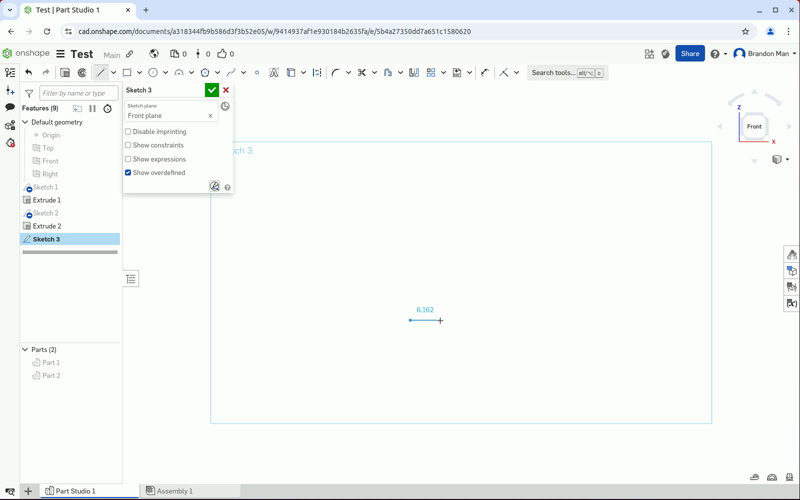
mouse_move(420, 320)
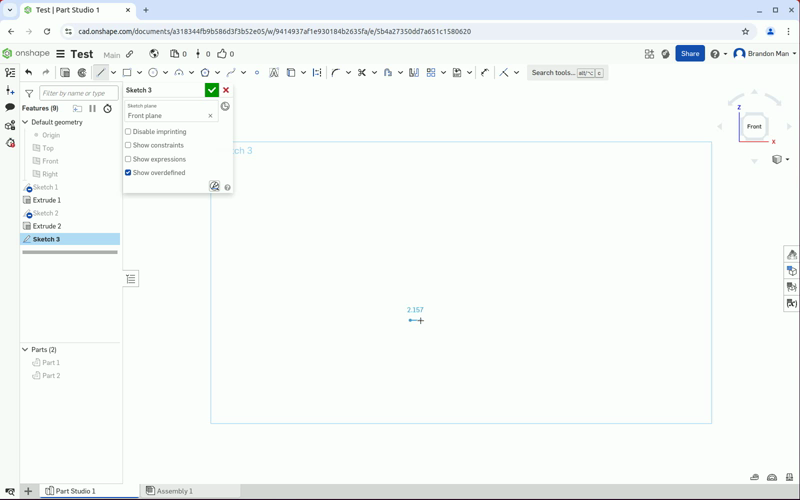
click(420, 320)
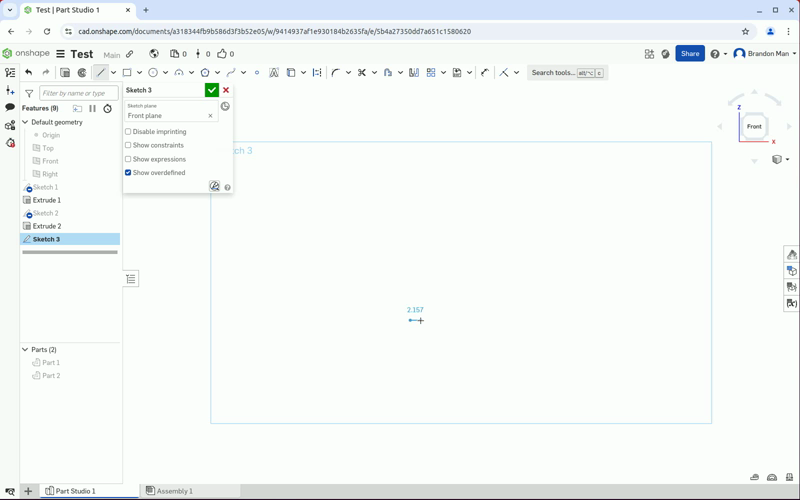
key_up(shift)
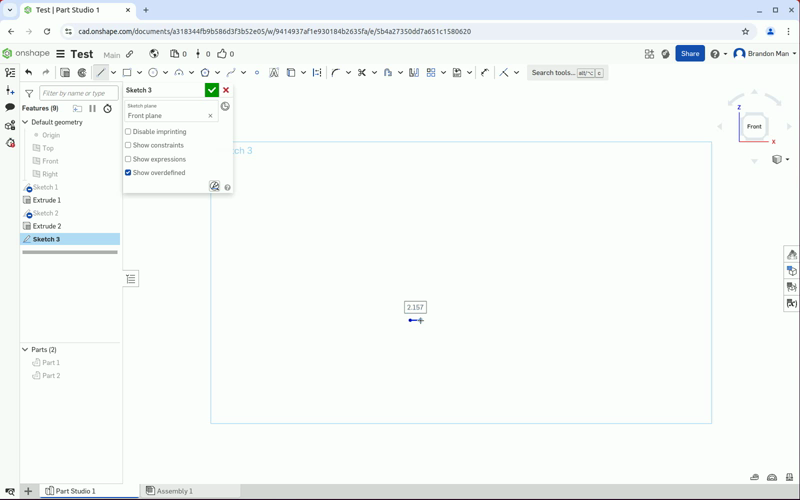
key_down(shift)
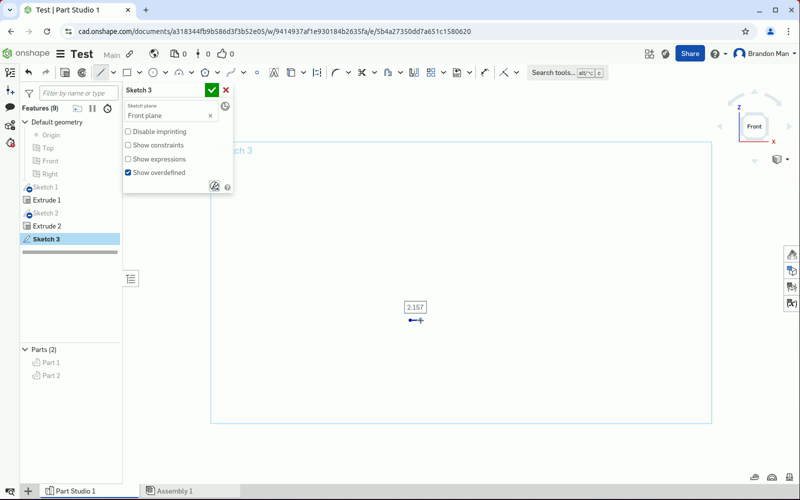
mouse_move(450, 320)
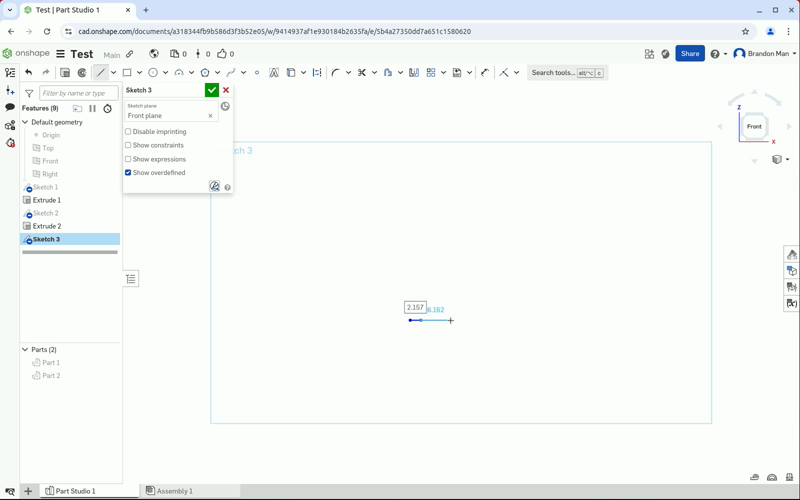
mouse_move(420, 309)
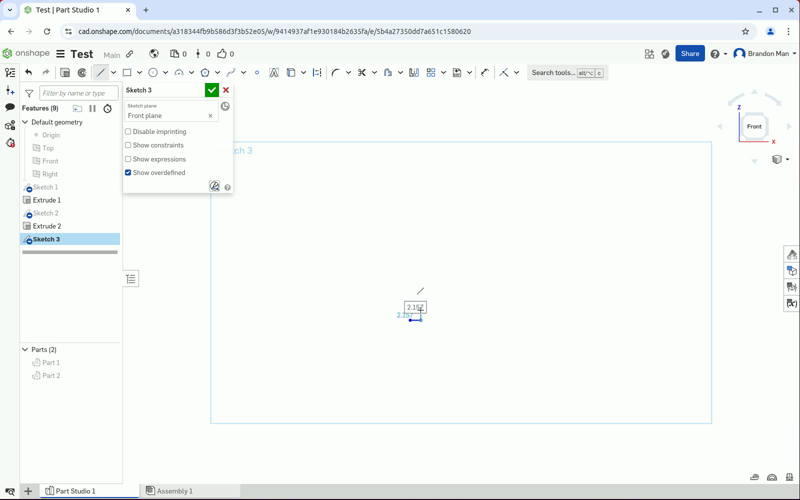
click(420, 309)
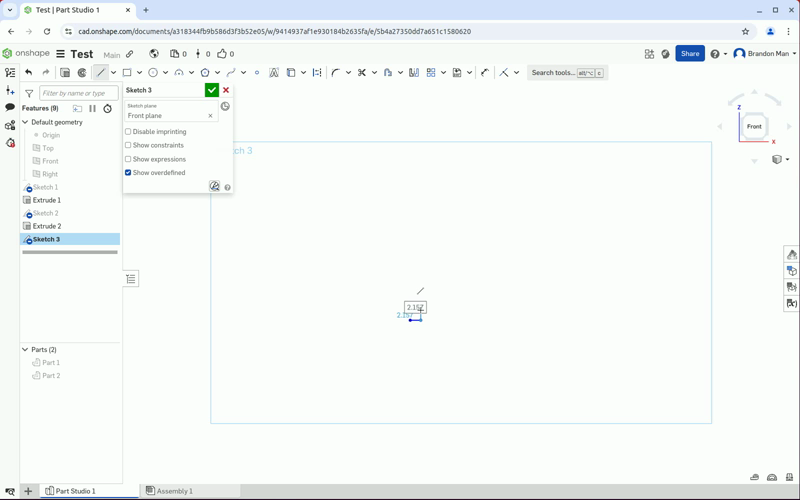
key_up(shift)
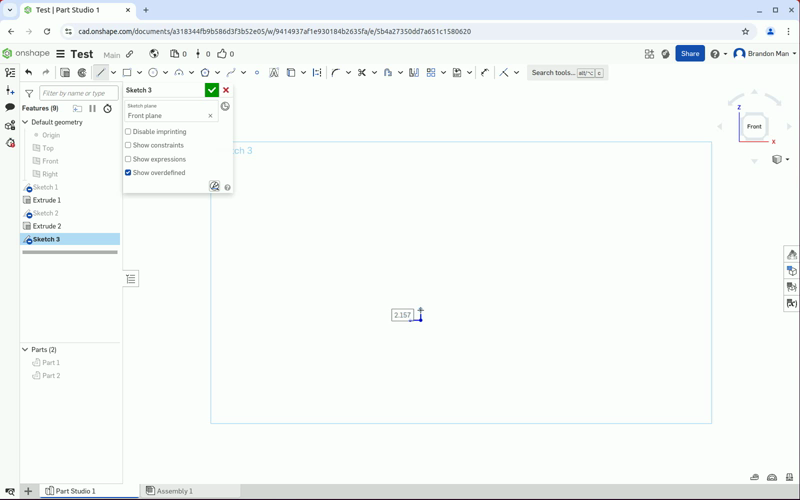
key_down(shift)
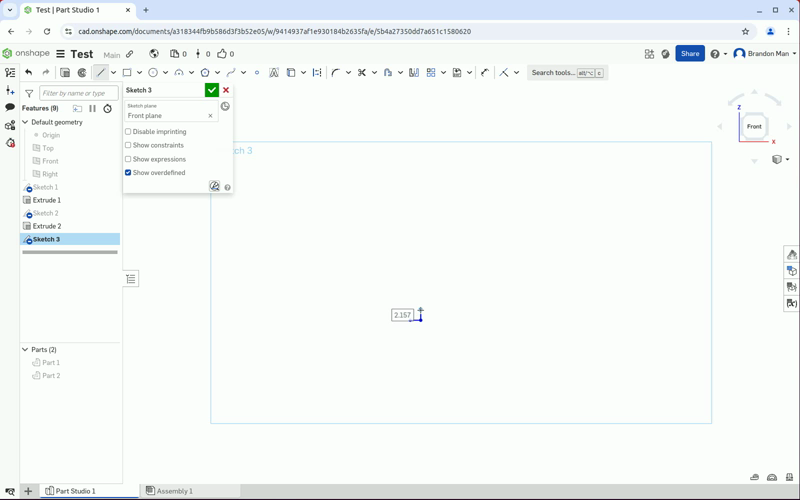
mouse_move(450, 309)
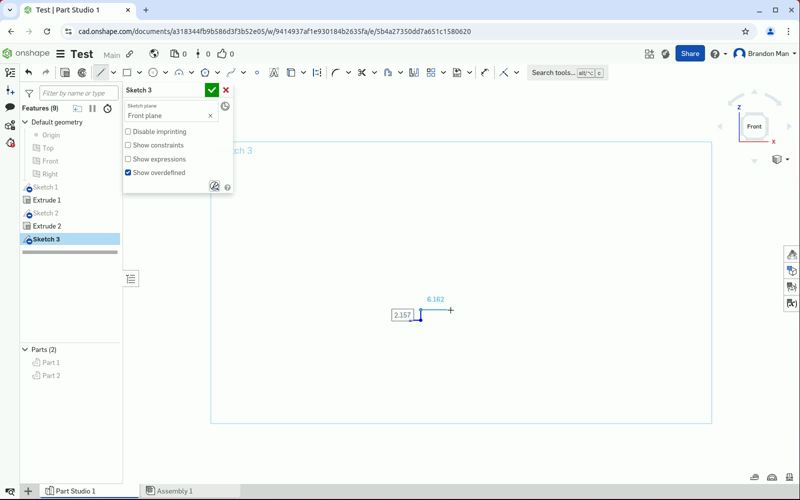
mouse_move(410, 309)
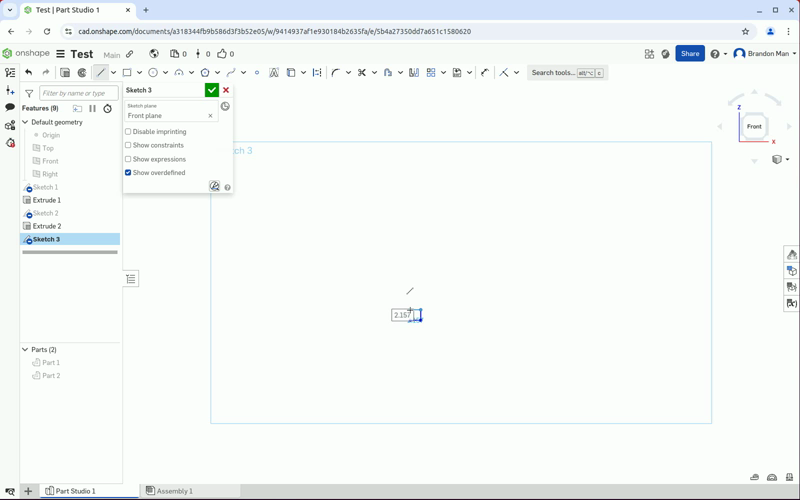
click(410, 309)
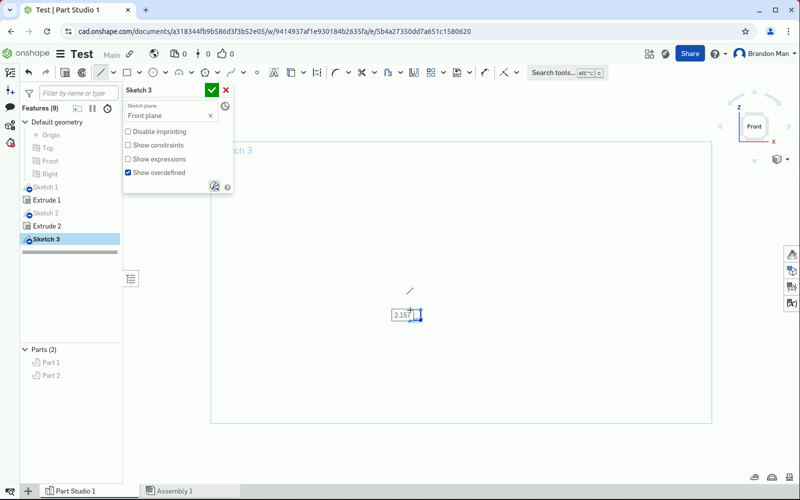
key_up(shift)
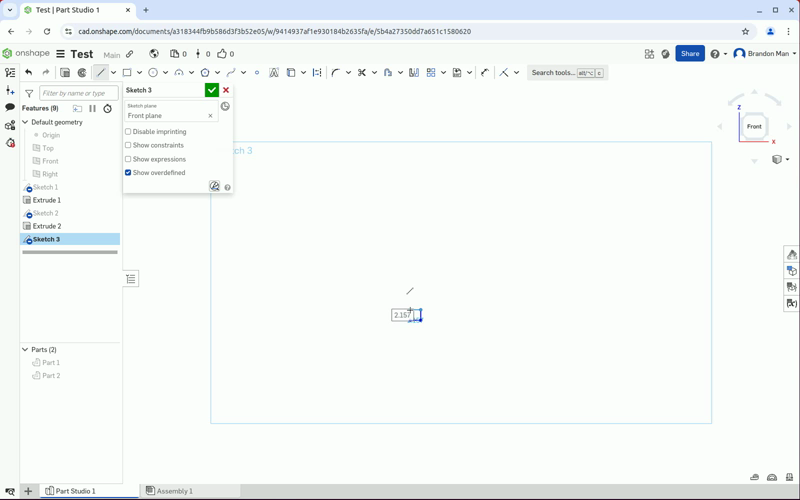
mouse_move(440, 309)
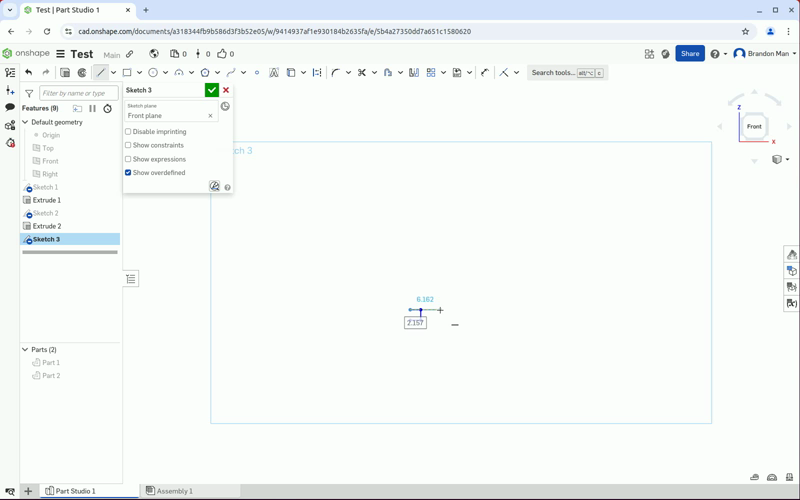
key_down(shift)
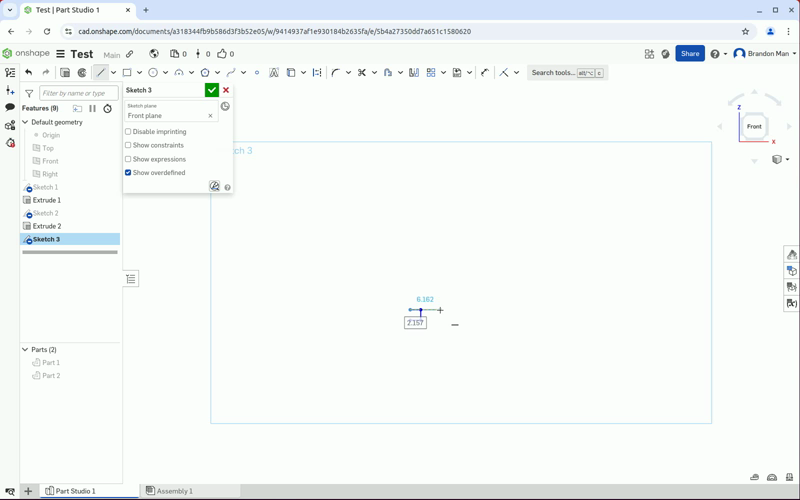
mouse_move(410, 320)
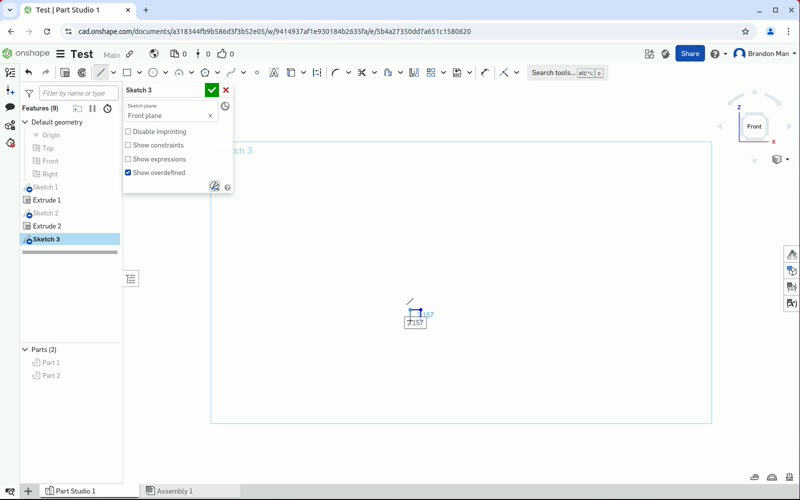
key_up(shift)
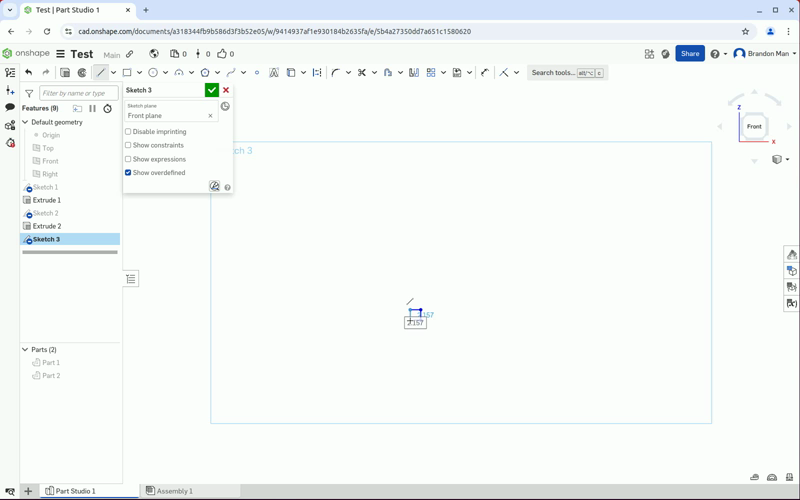
click(410, 320)
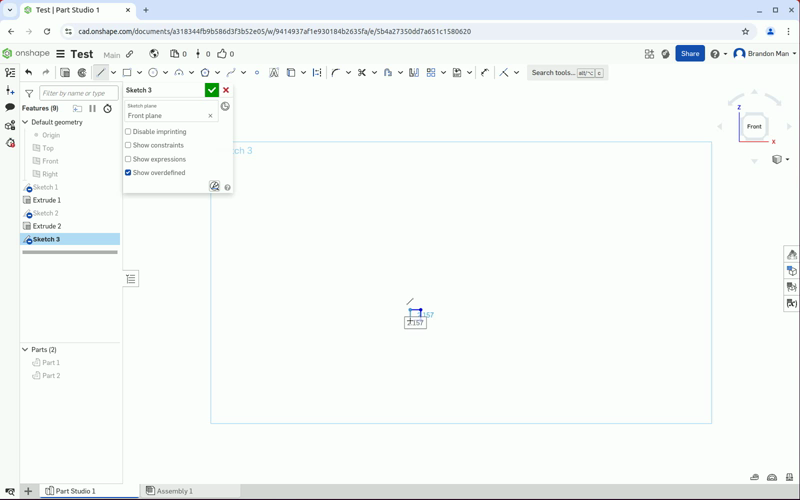
key(esc)
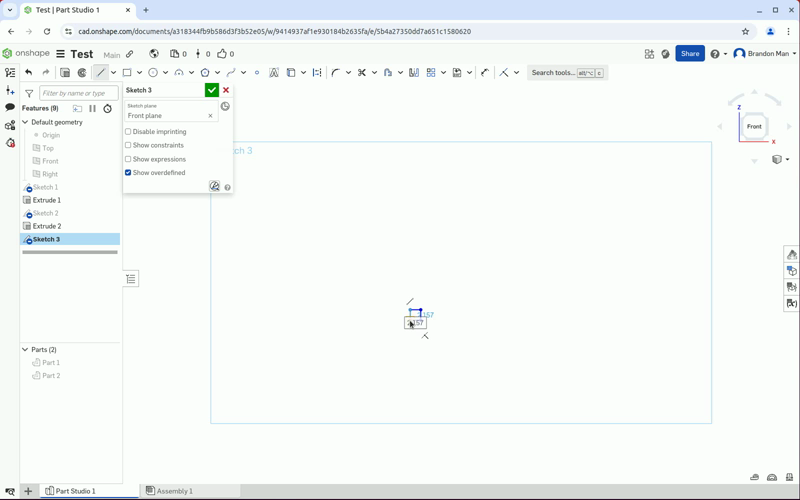
mouse_move(414, 310)
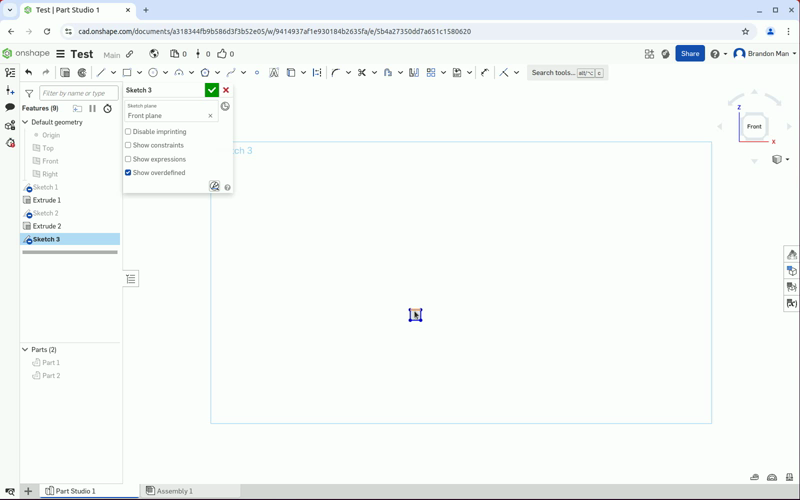
scroll(6)
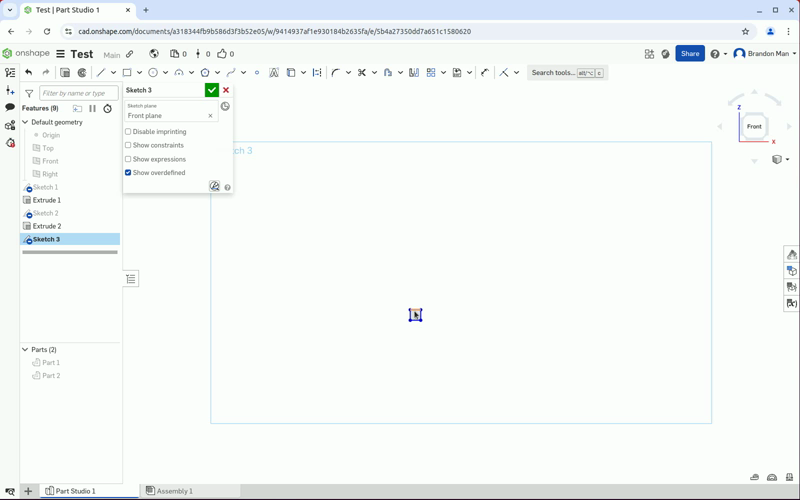
scroll(6)
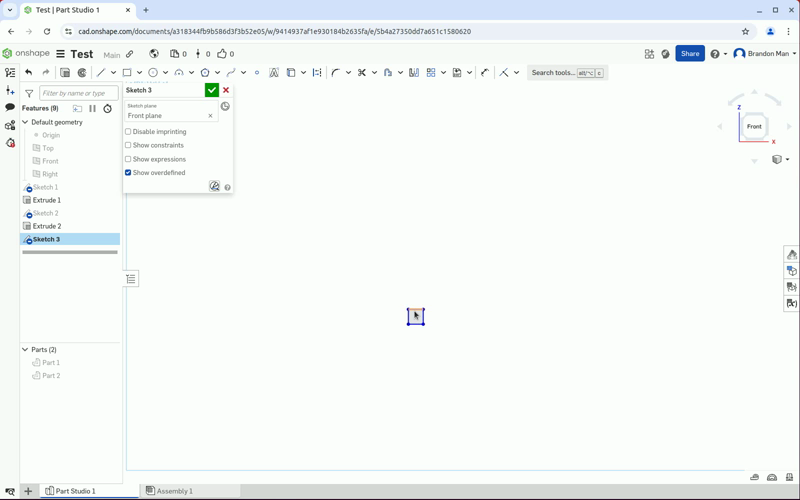
scroll(6)
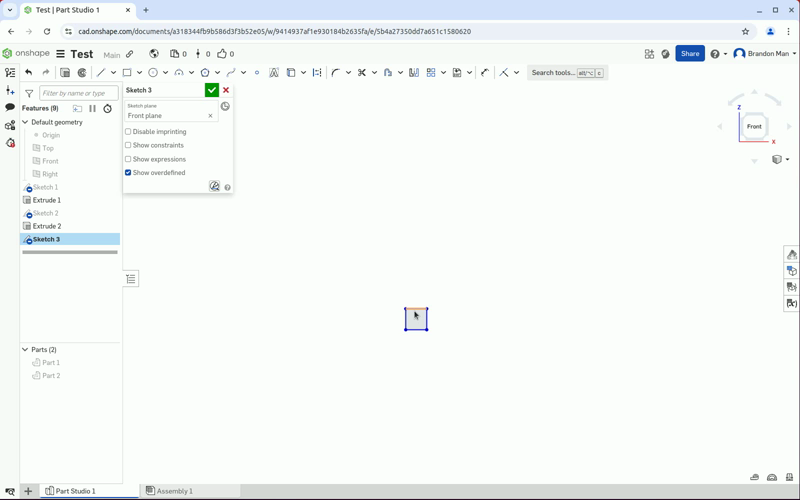
scroll(6)
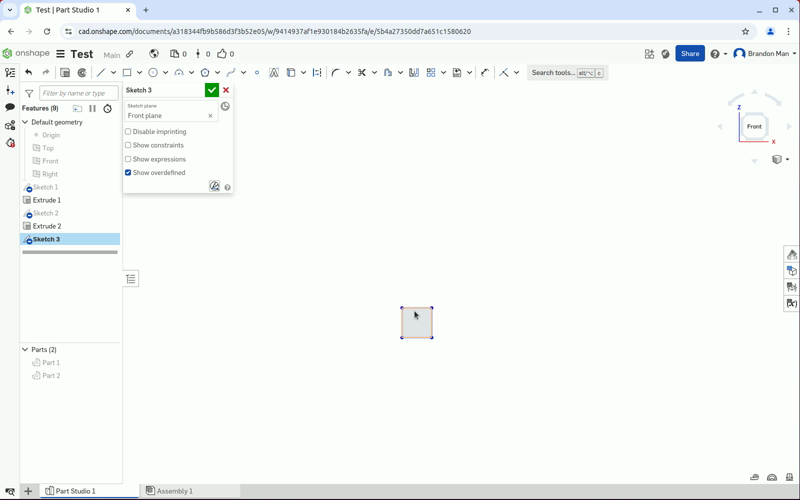
scroll(6)
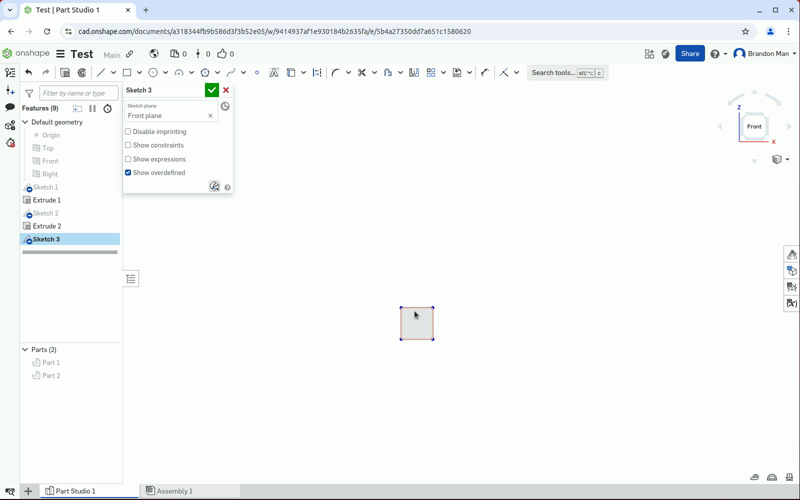
scroll(6)
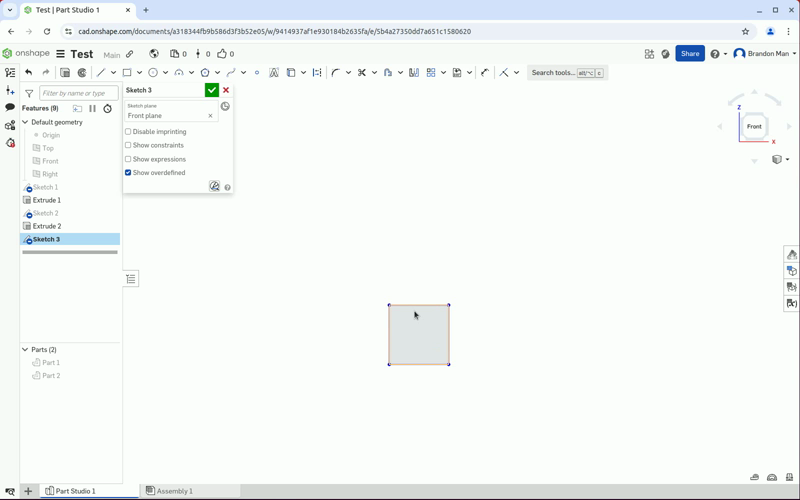
scroll(6)
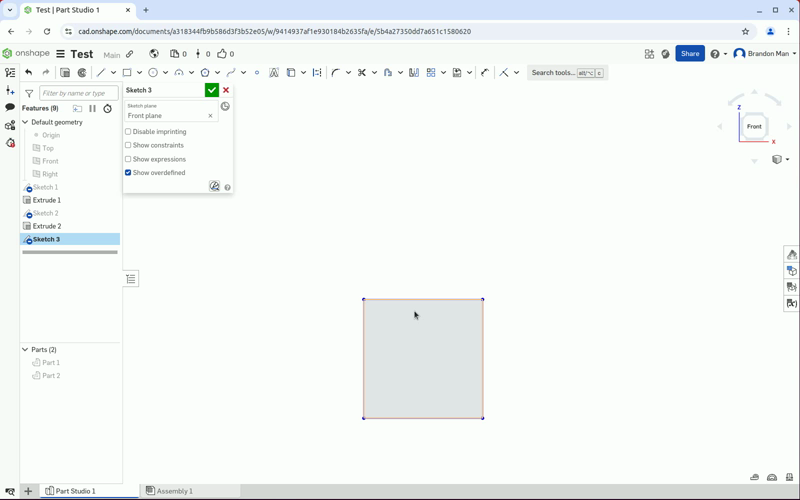
click(414, 310)
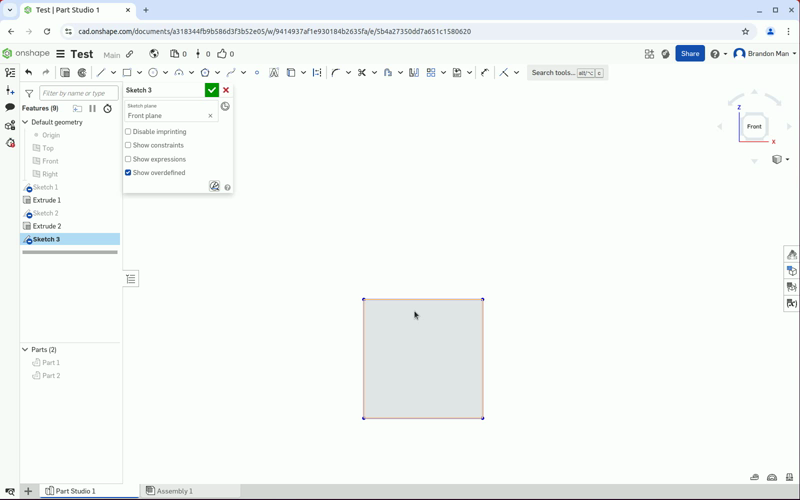
scroll(-6)
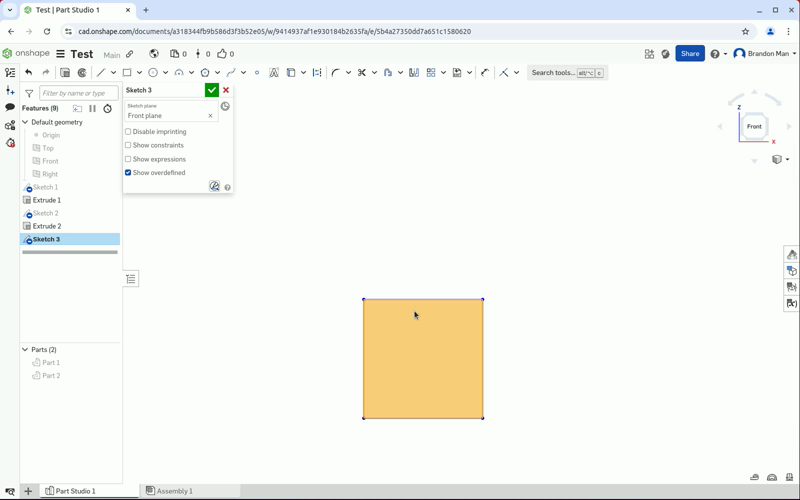
scroll(-6)
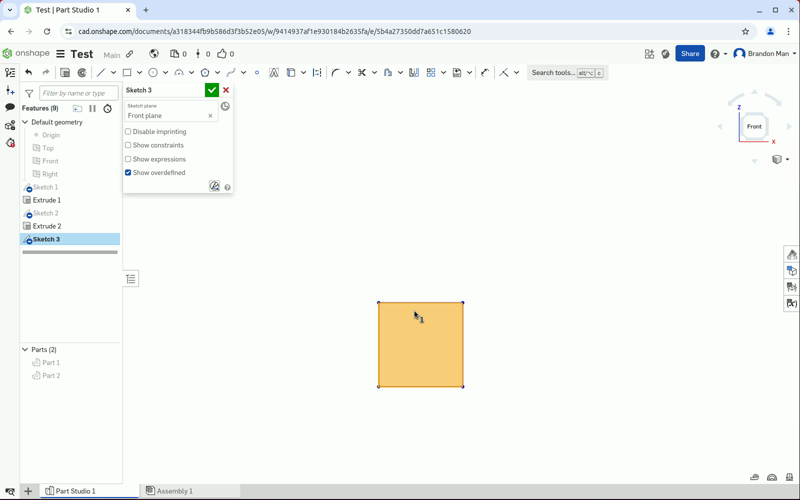
scroll(-6)
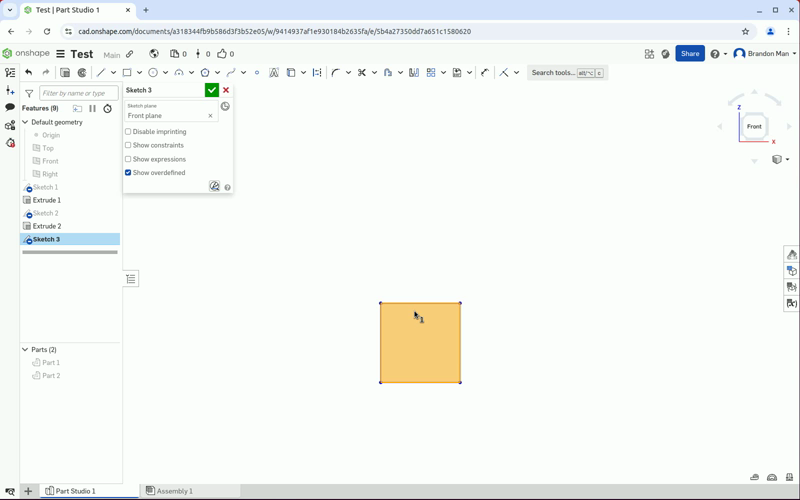
scroll(-6)
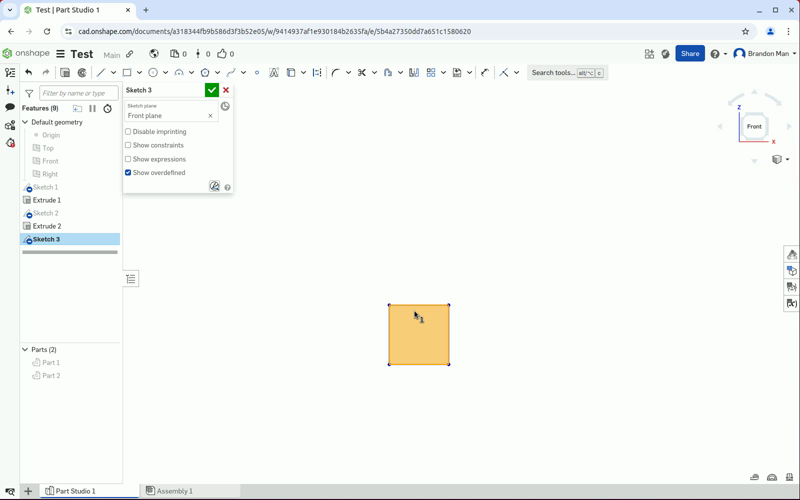
scroll(-6)
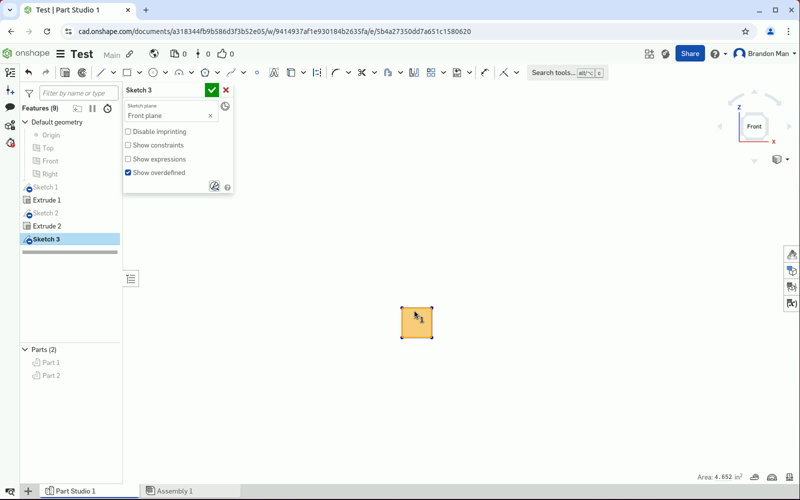
scroll(-6)
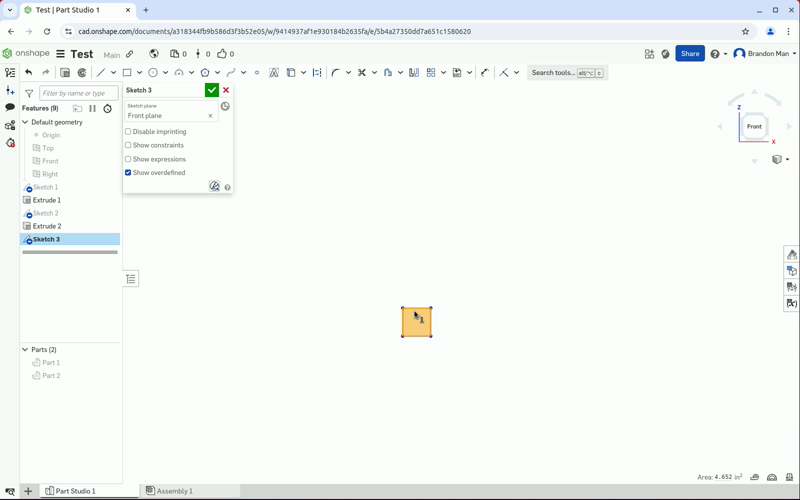
scroll(-6)
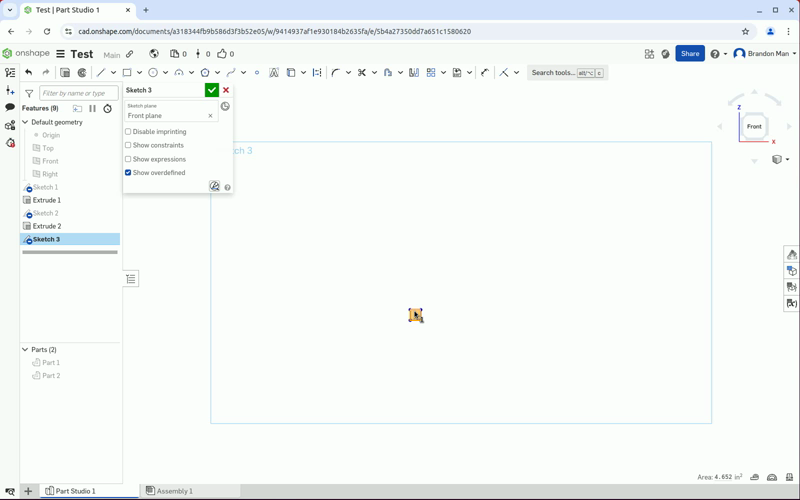
mouse_move(73, 352)
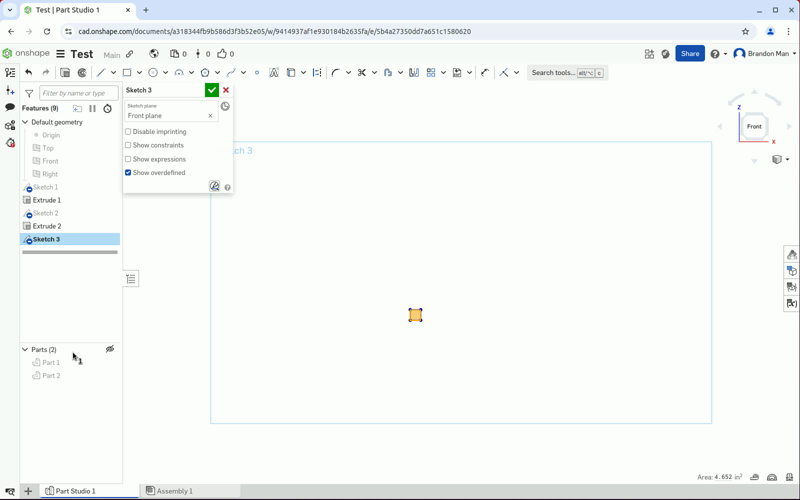
key(shift+y)
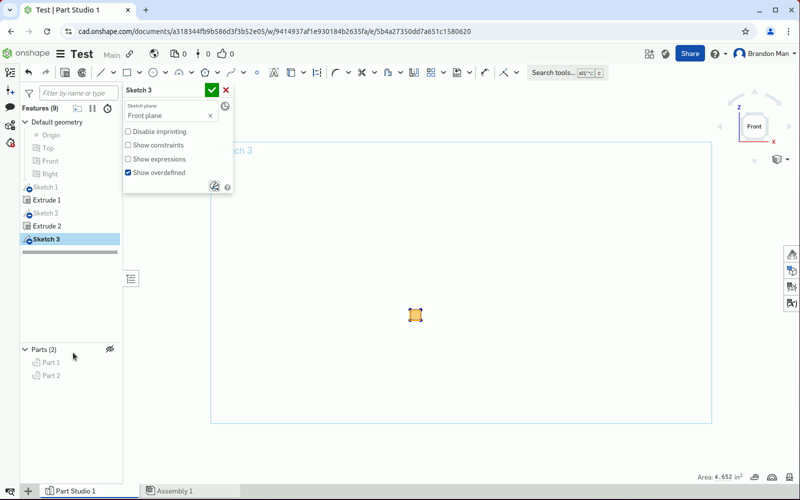
key(shift+e)
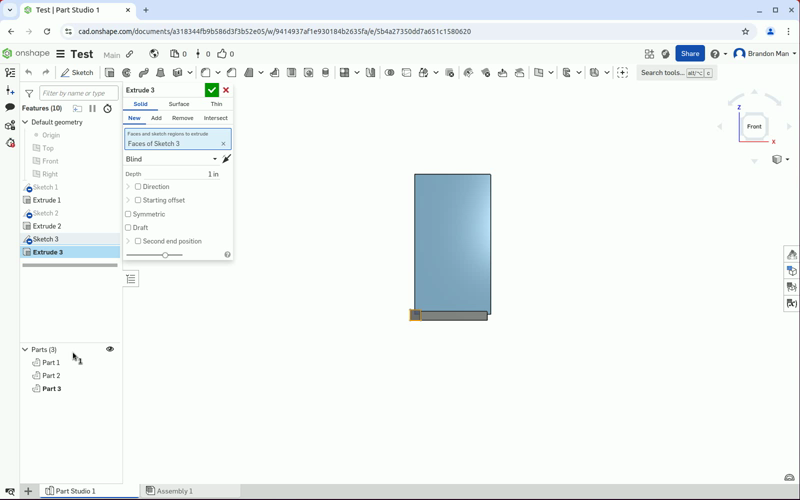
mouse_move(143, 106)
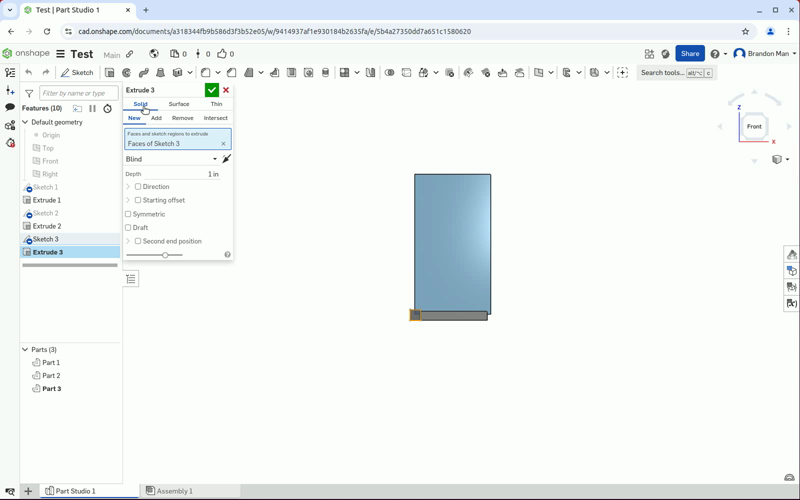
click(143, 106)
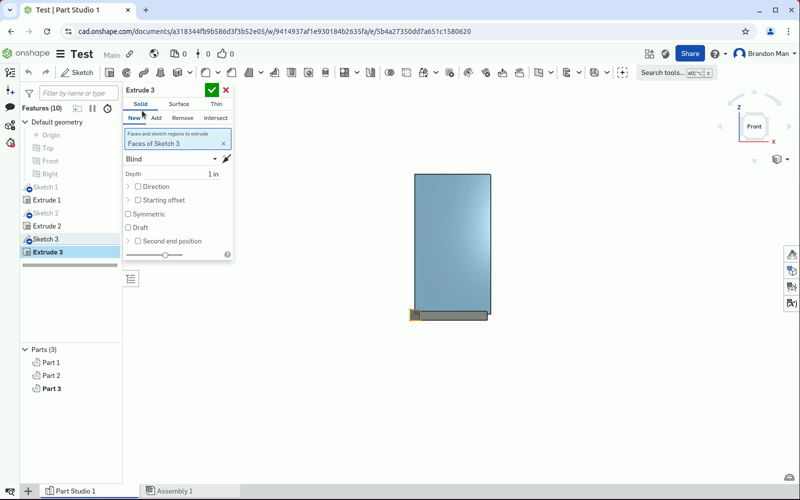
mouse_move(137, 120)
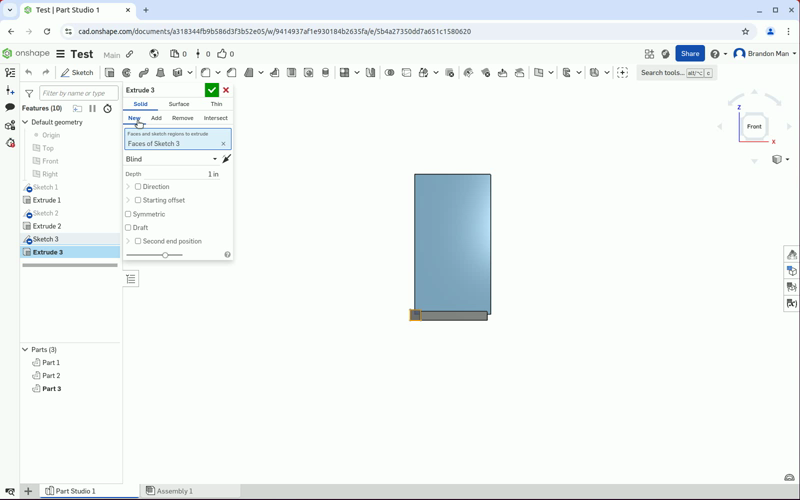
click(137, 120)
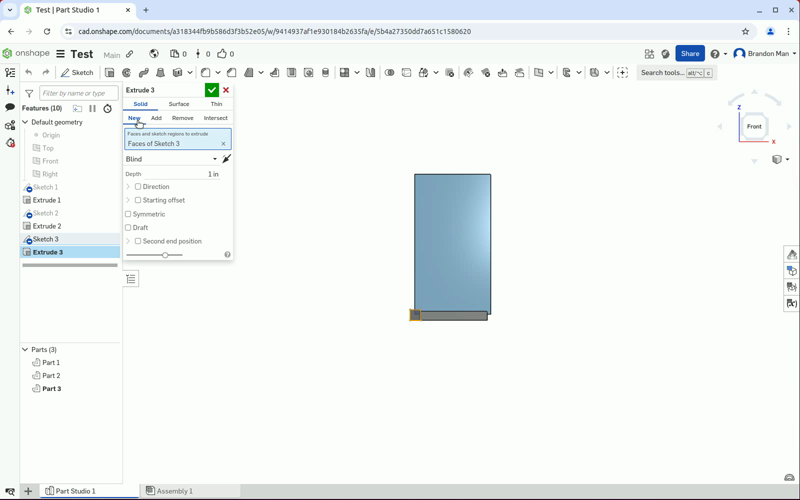
key(tab, 4)
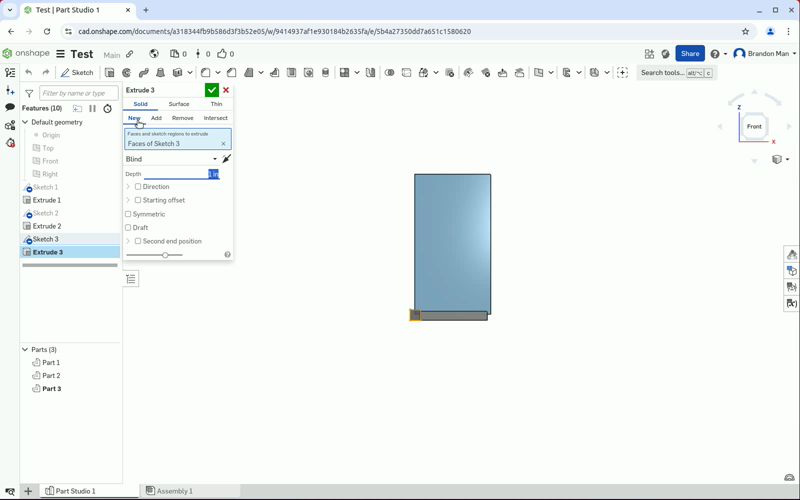
text(0.481)
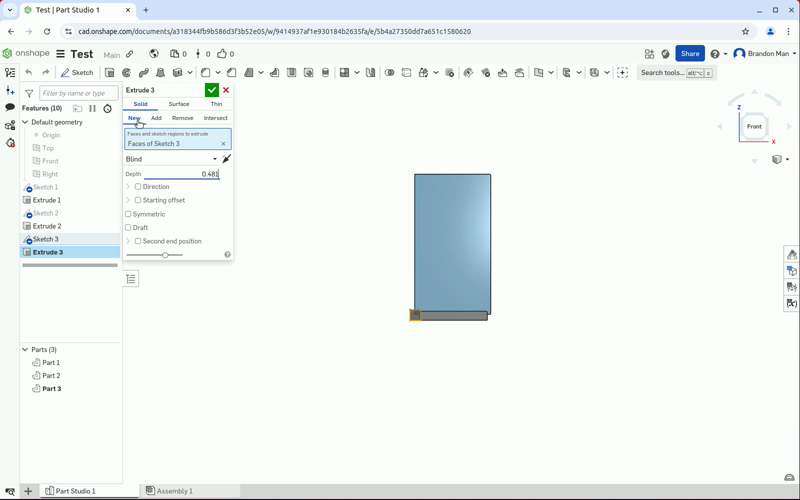
key(enter)
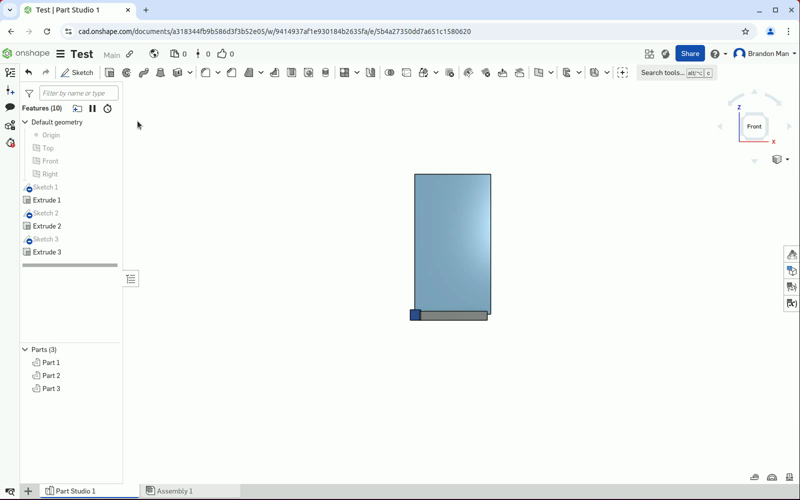
key(shift+h)
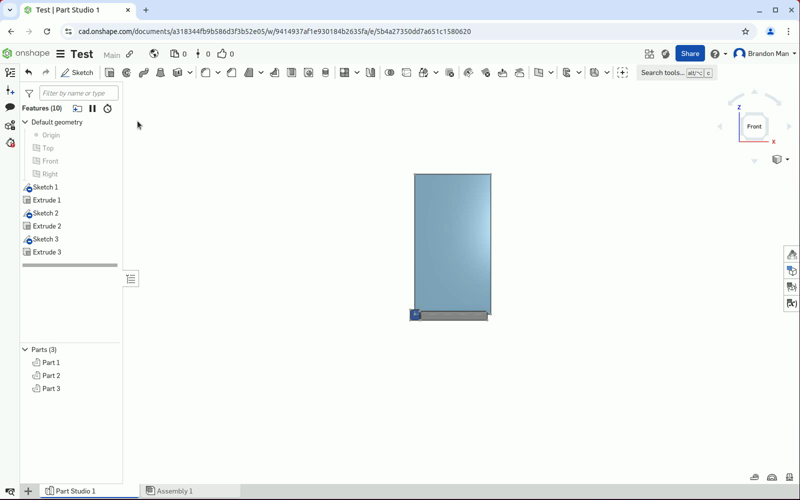
key(shift+h)
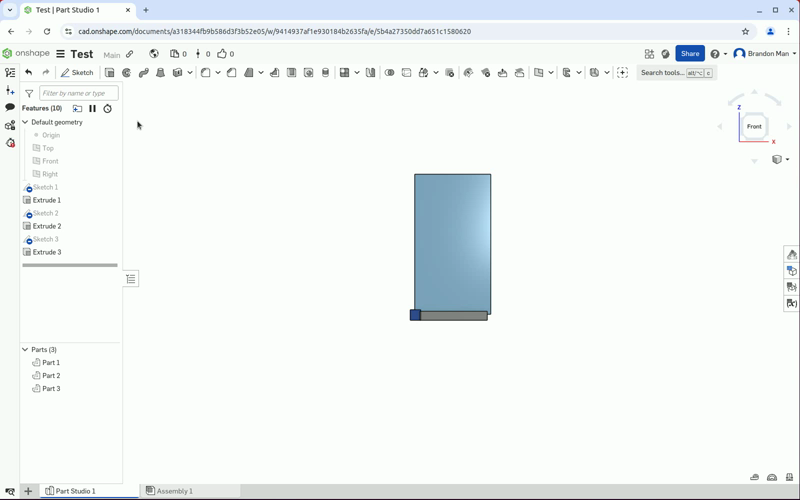
mouse_move(73, 189)
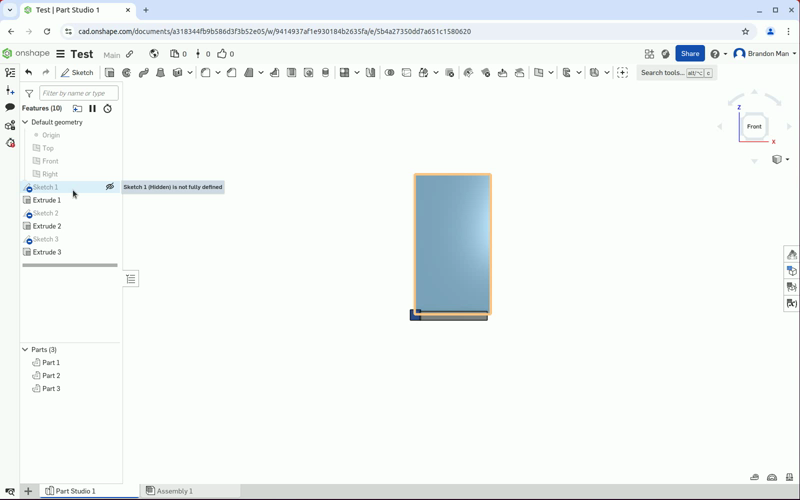
click(73, 189)
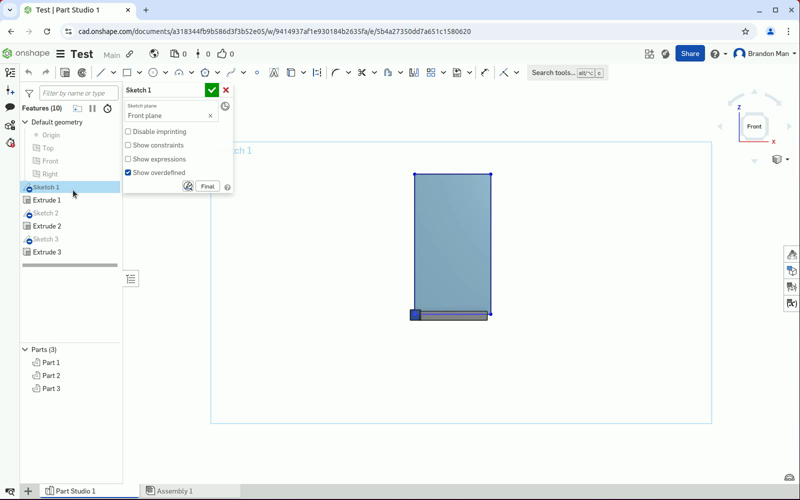
mouse_move(229, 92)
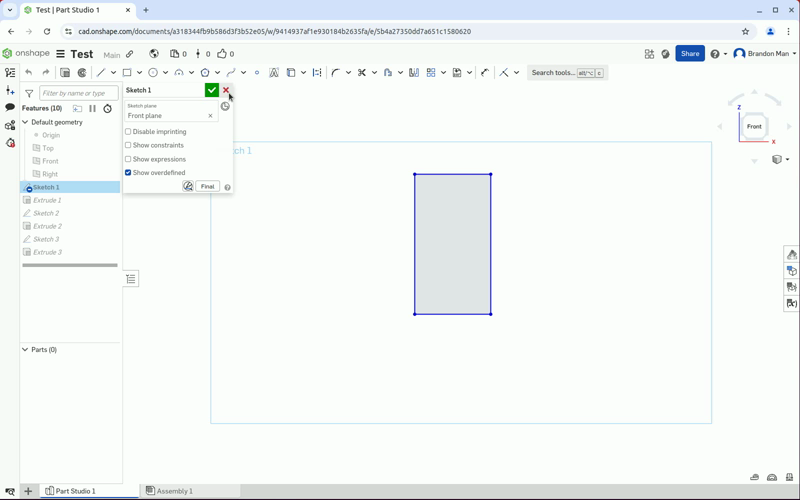
click(229, 92)
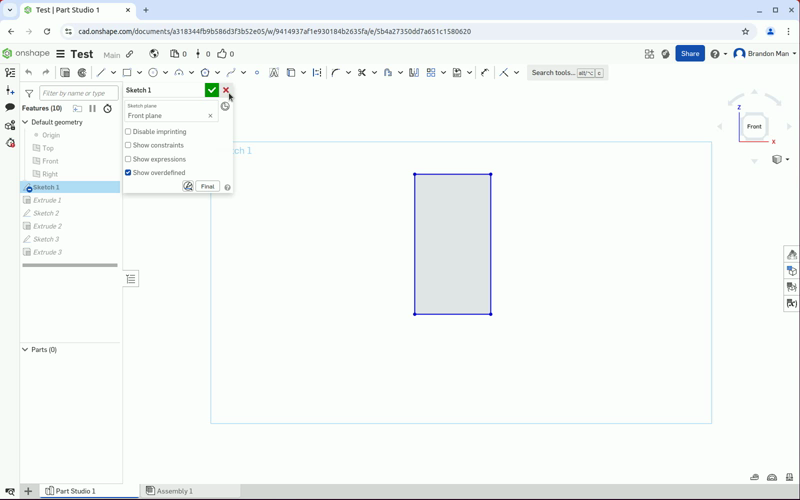
key(shift+s)
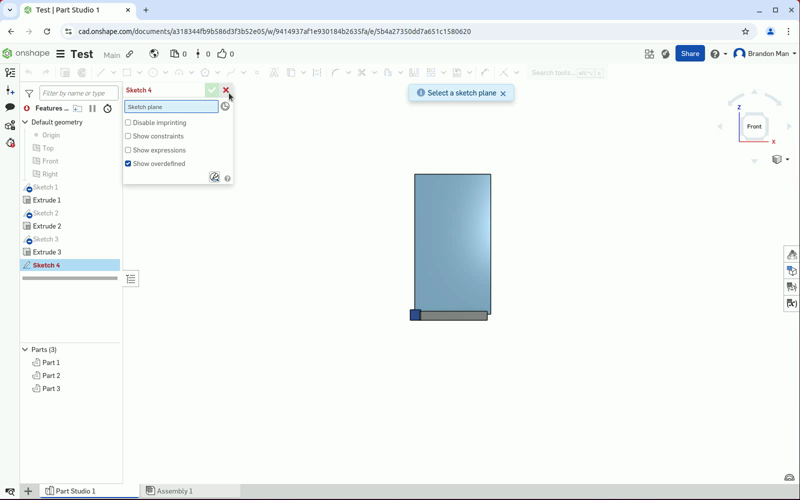
mouse_move(73, 163)
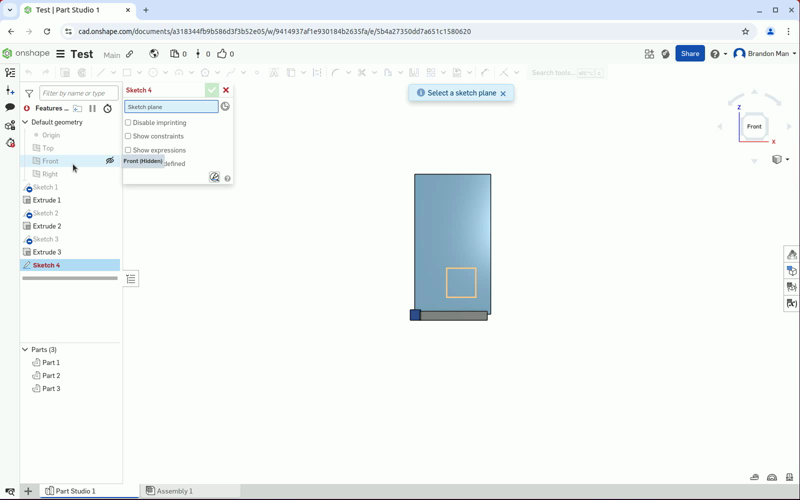
click(73, 163)
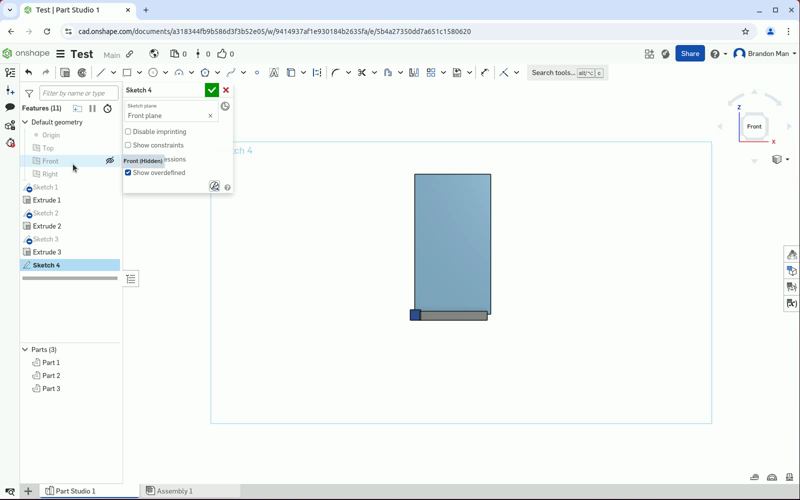
mouse_move(73, 352)
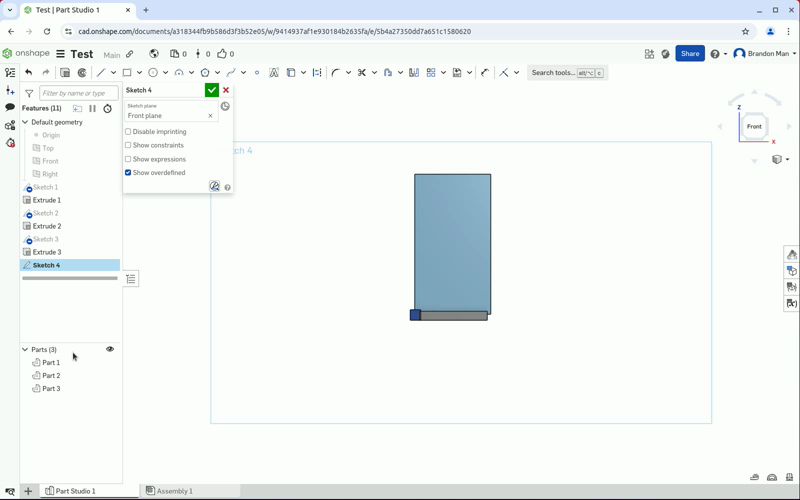
key(y)
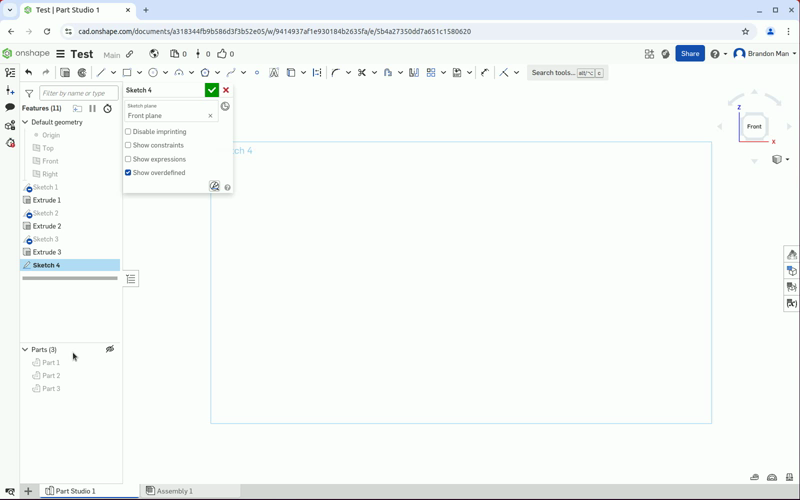
key(l)
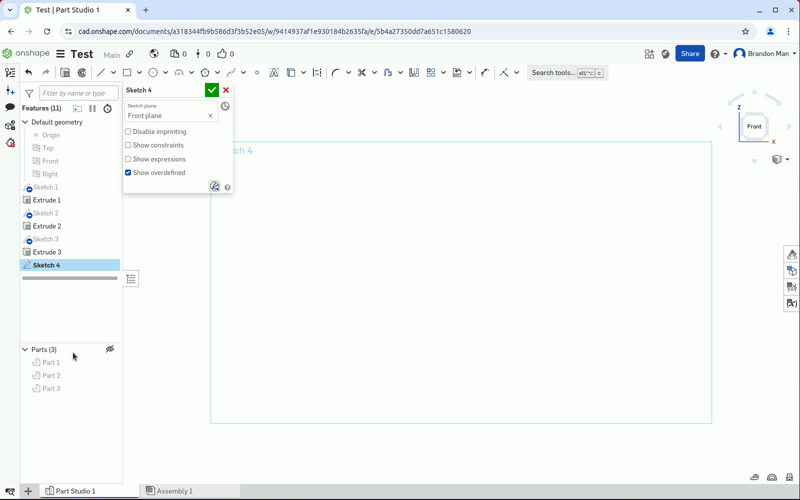
key_down(shift)
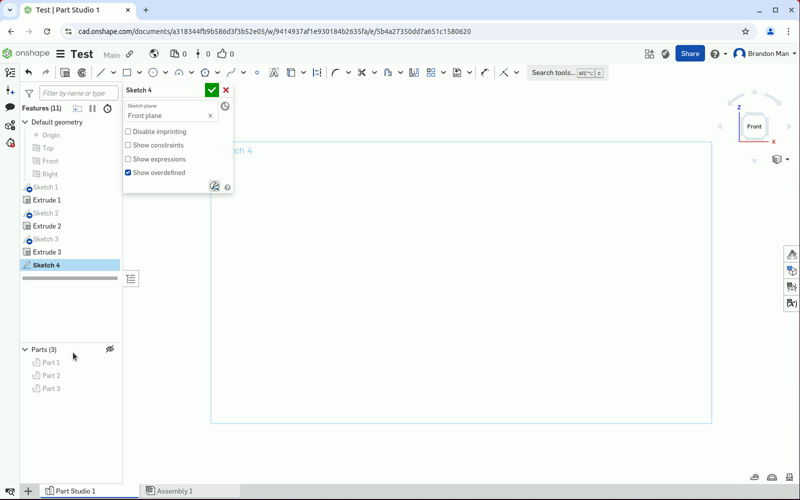
mouse_move(410, 320)
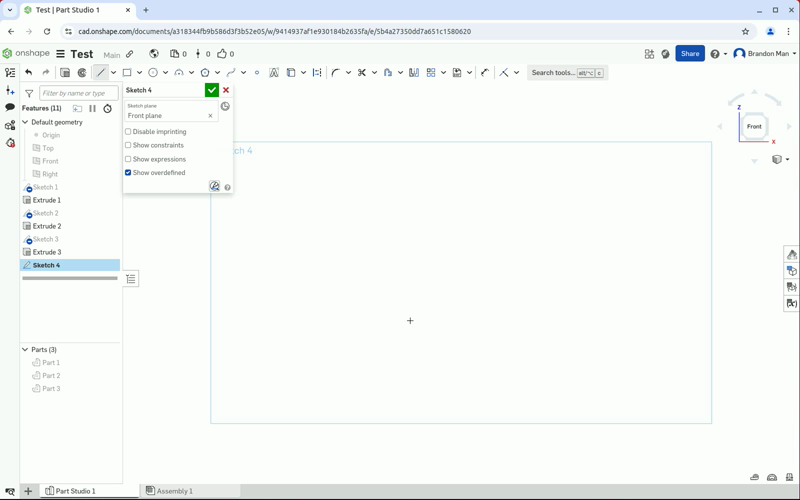
click(410, 320)
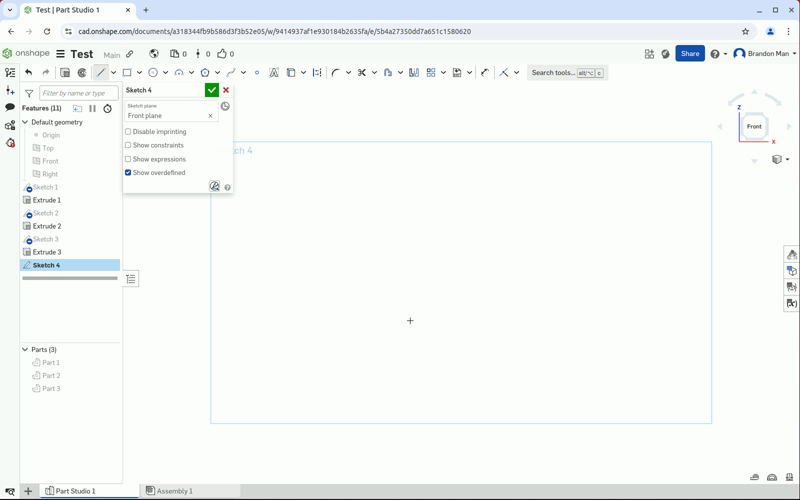
key_up(shift)
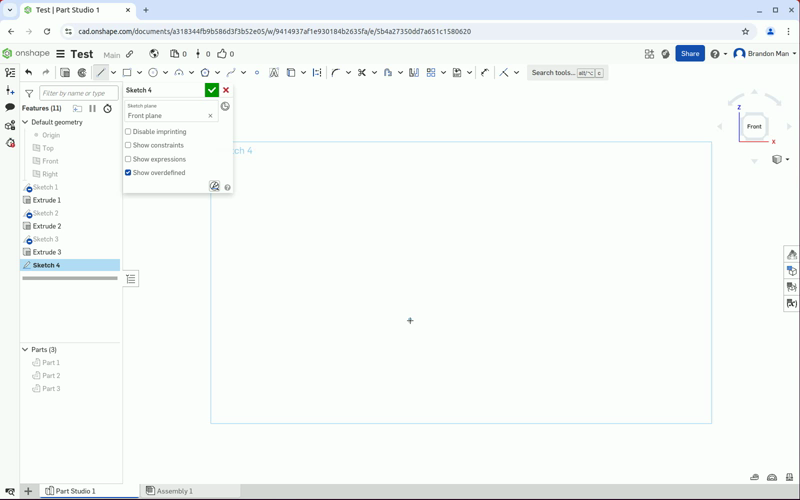
key_down(shift)
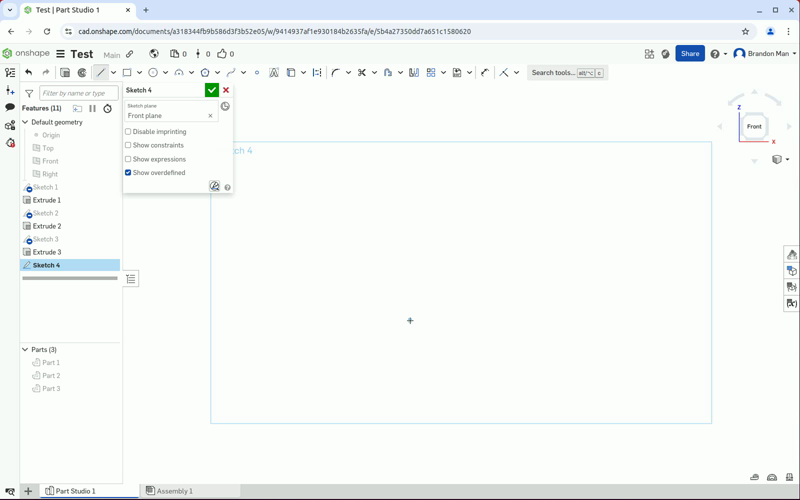
mouse_move(410, 180)
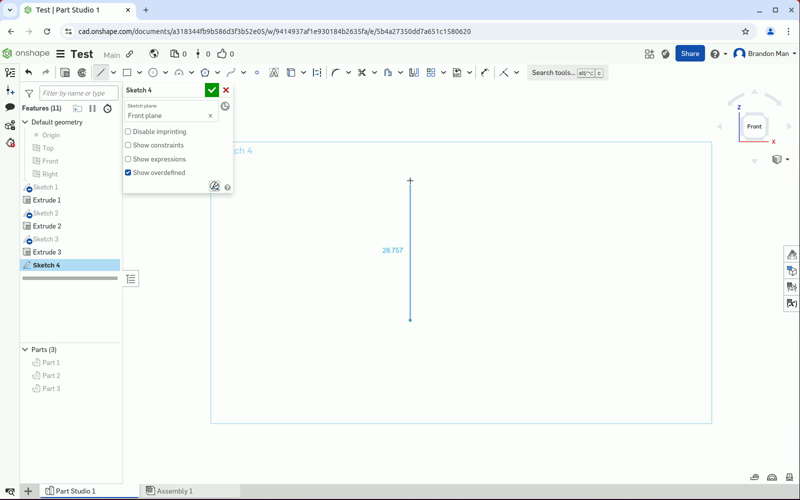
click(410, 180)
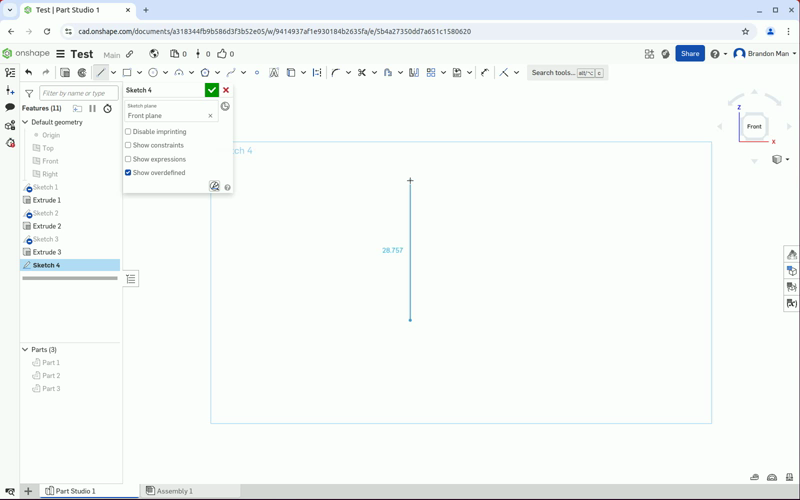
key_up(shift)
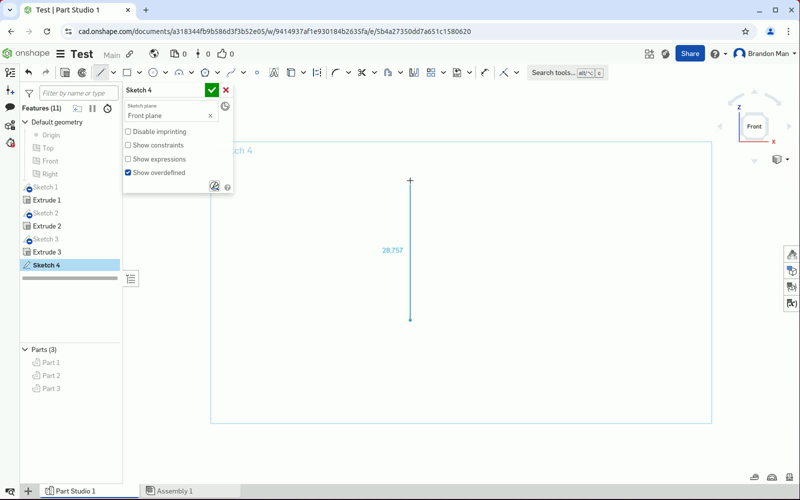
key_down(shift)
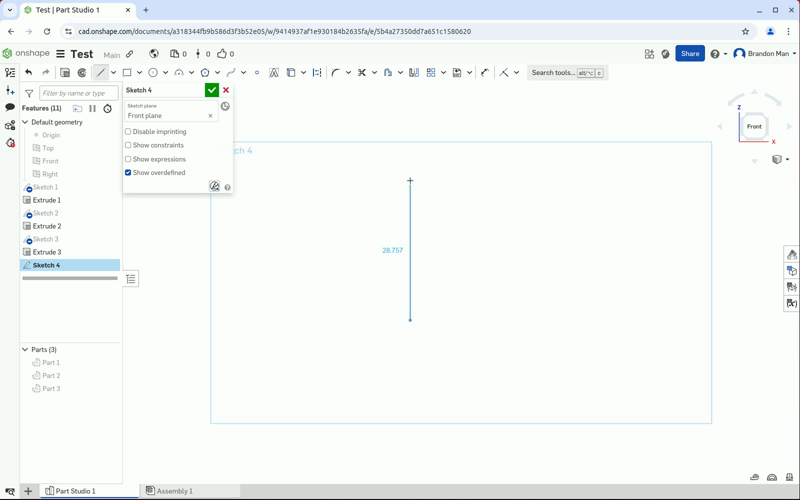
mouse_move(440, 180)
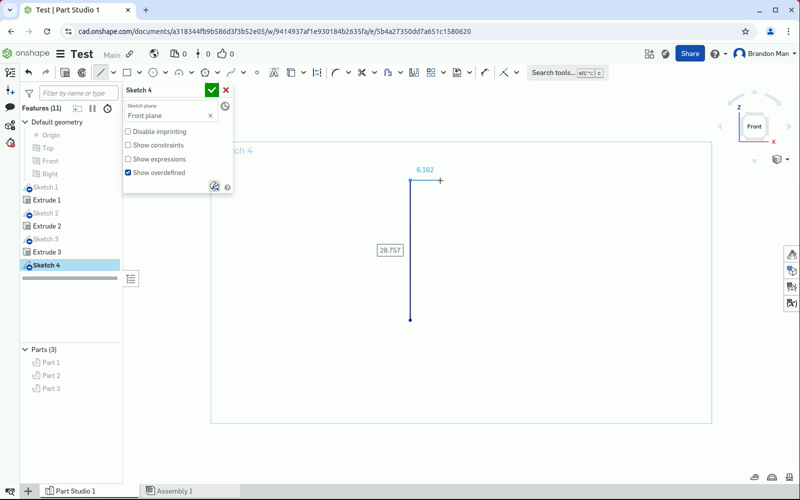
mouse_move(419, 180)
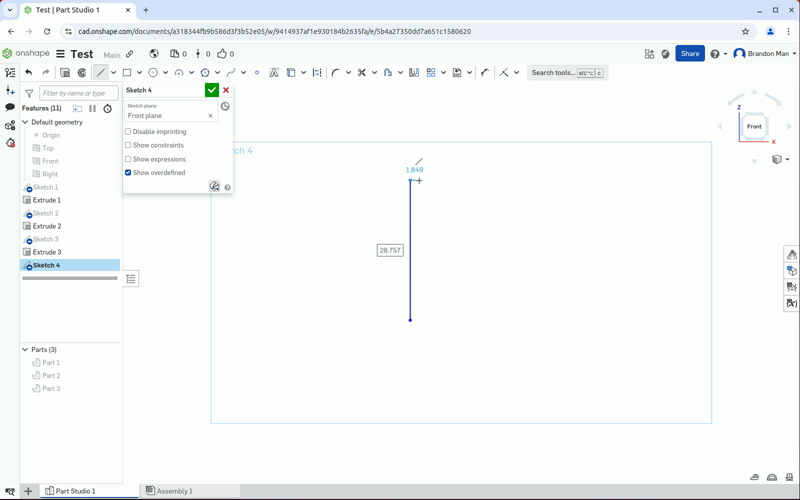
click(419, 180)
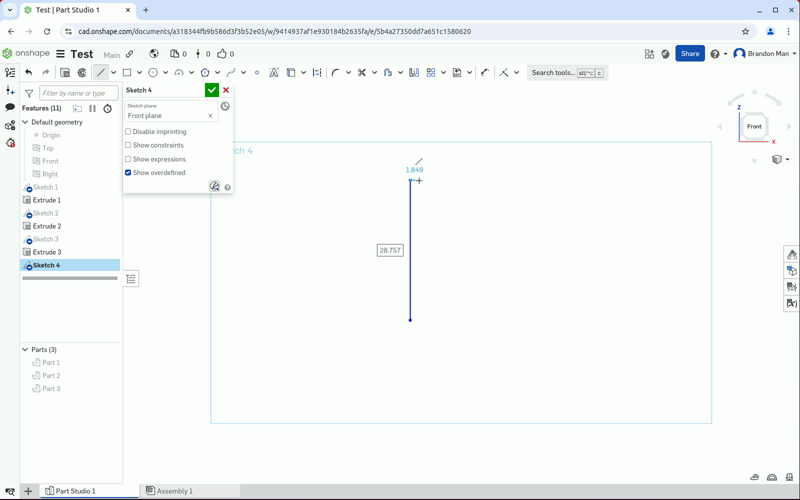
key_up(shift)
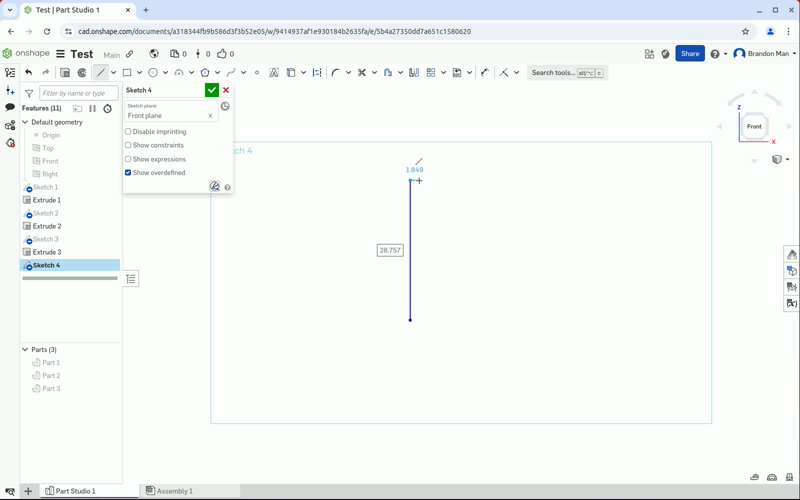
key_down(shift)
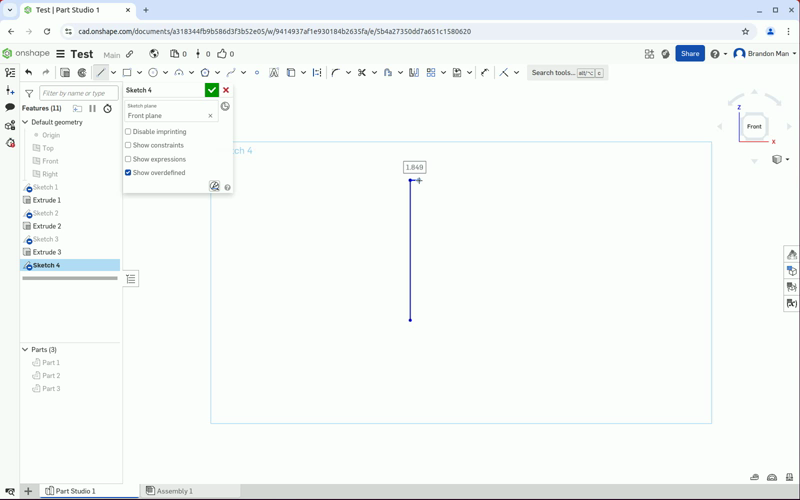
mouse_move(419, 311)
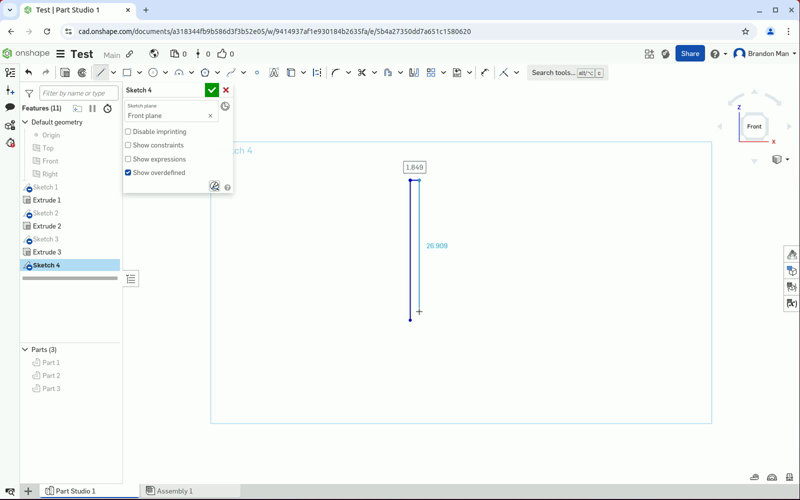
click(419, 311)
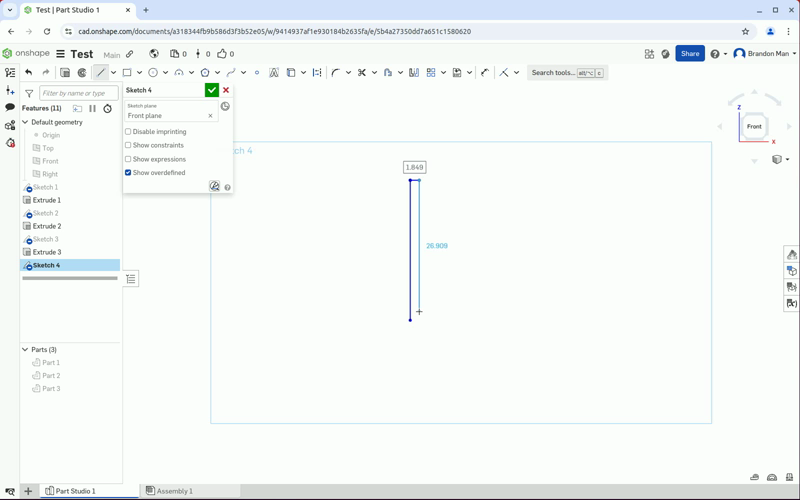
key_up(shift)
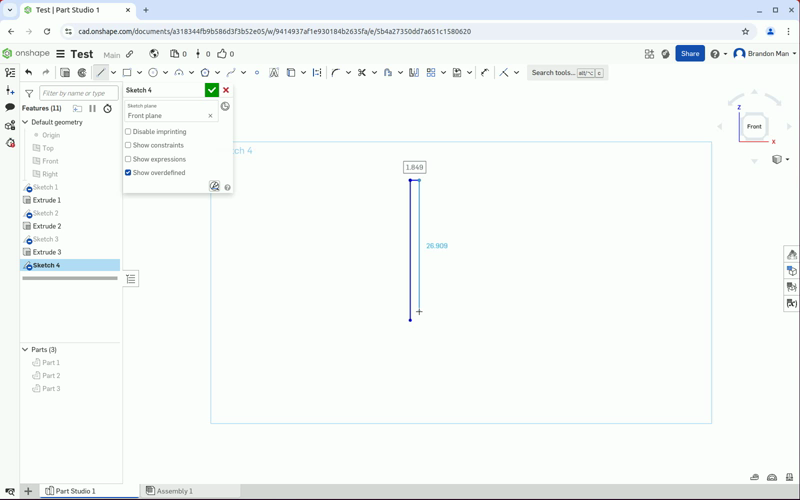
key_down(shift)
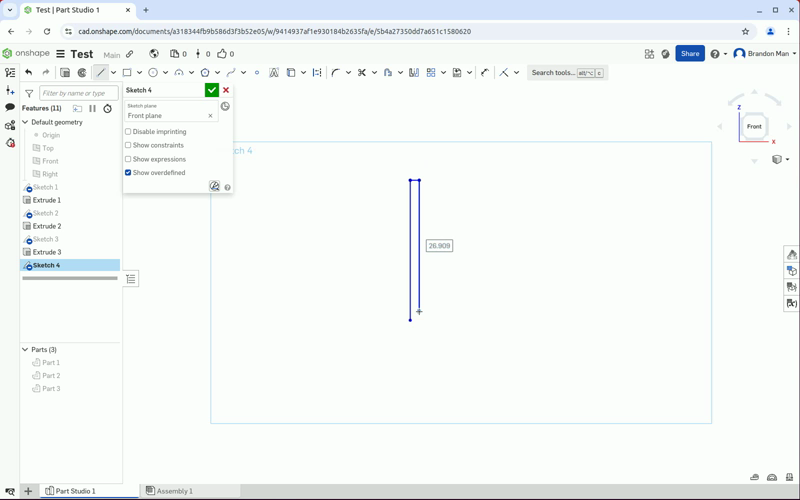
mouse_move(449, 311)
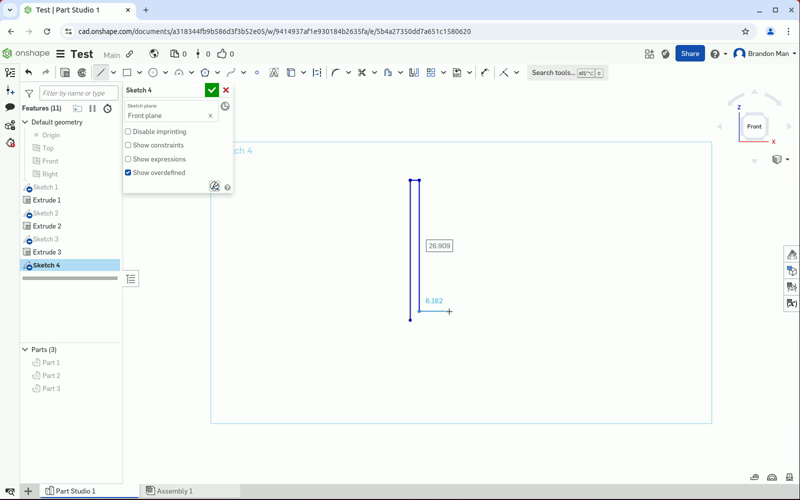
mouse_move(410, 311)
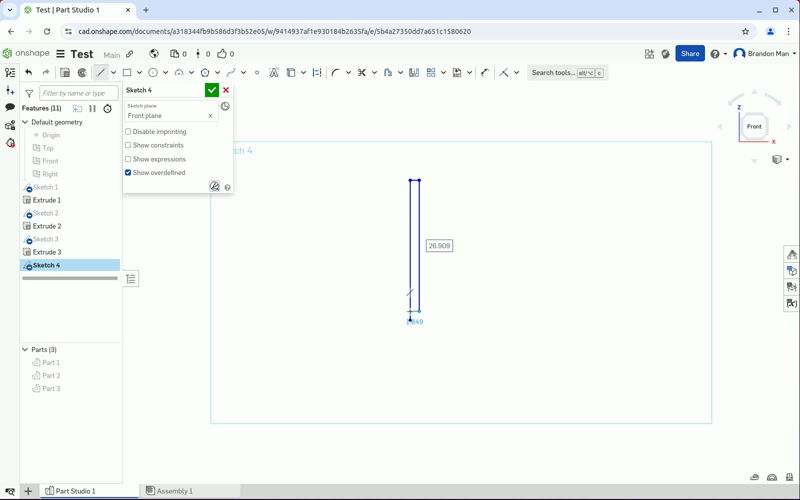
click(410, 311)
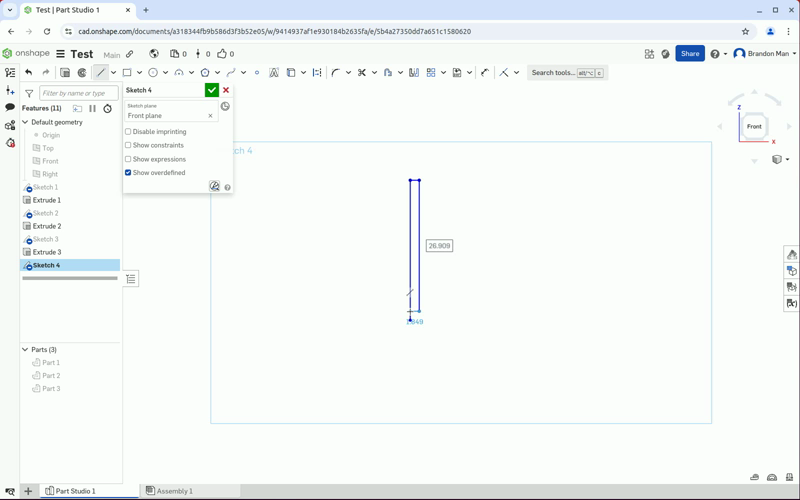
key_up(shift)
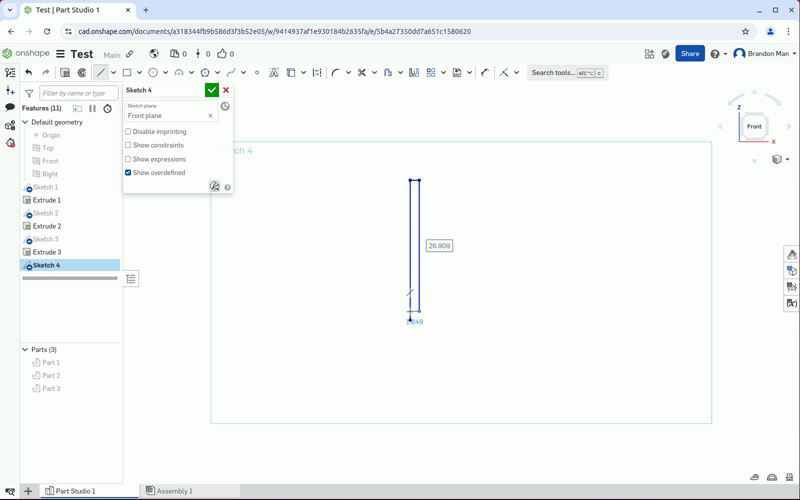
key_down(shift)
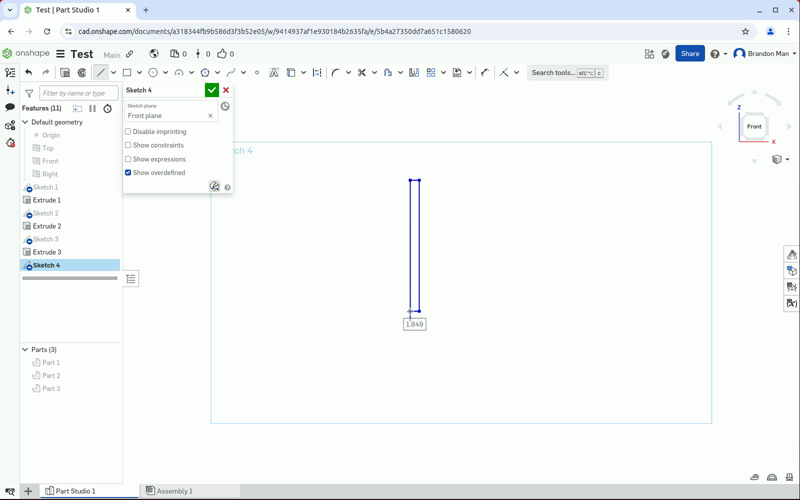
mouse_move(440, 311)
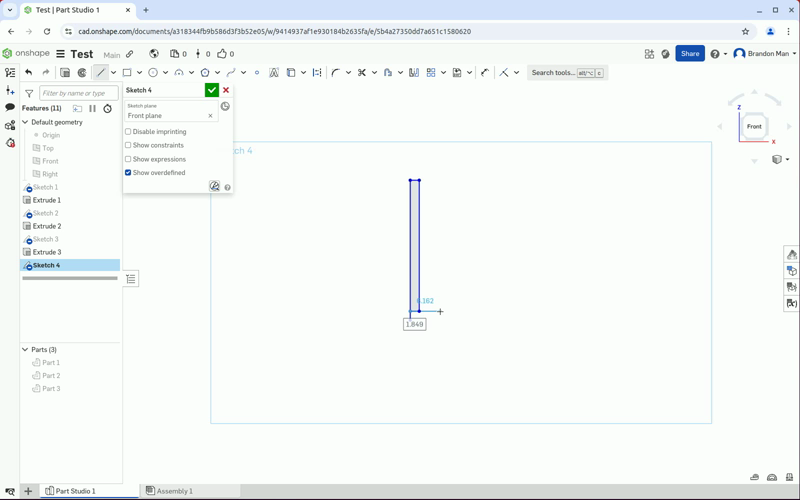
mouse_move(410, 320)
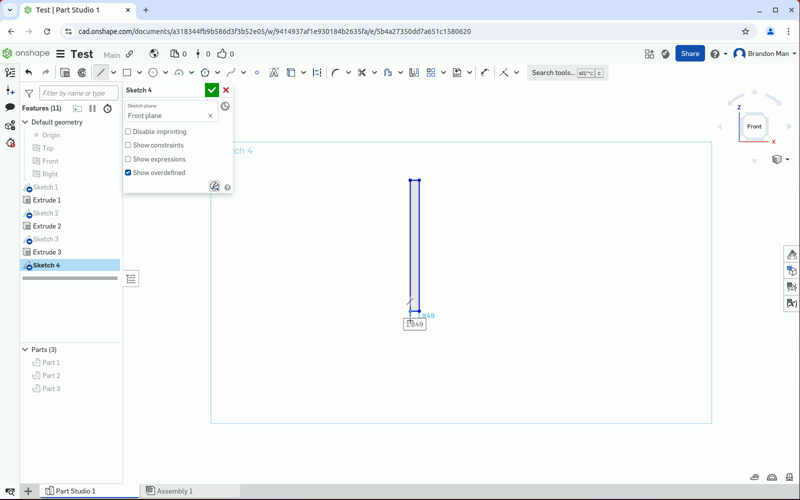
click(410, 320)
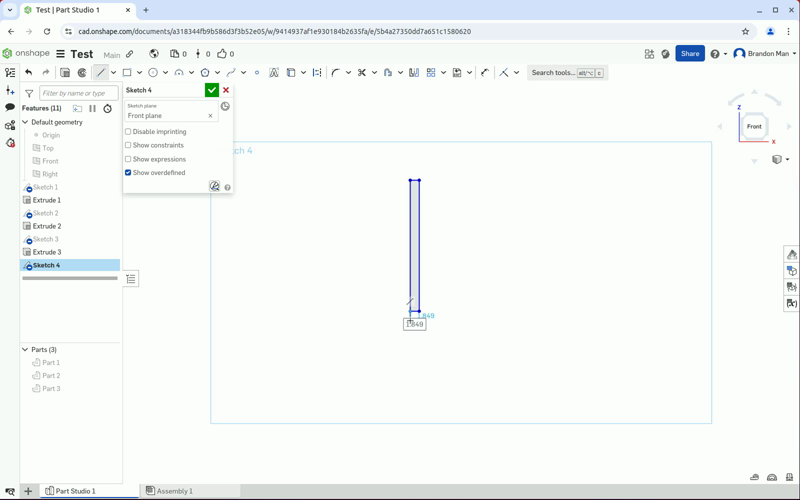
key_up(shift)
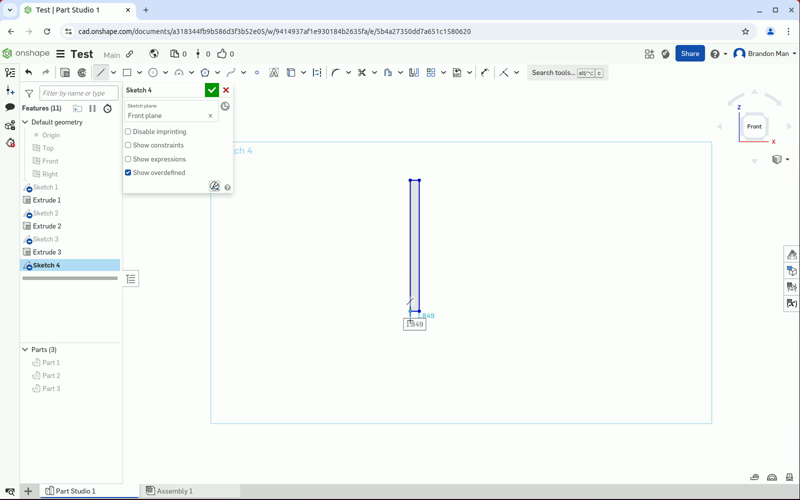
key(esc)
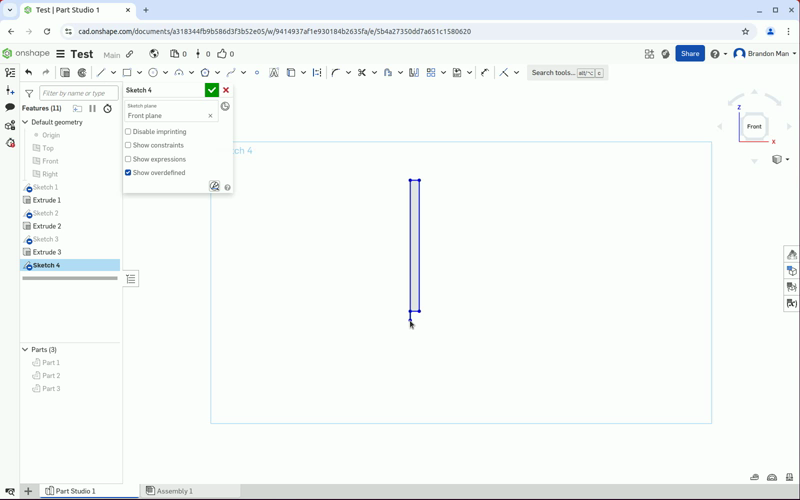
mouse_move(417, 228)
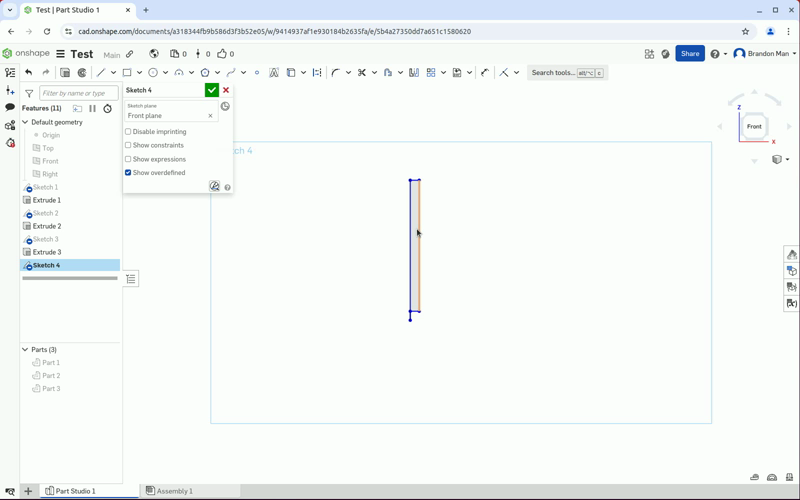
scroll(6)
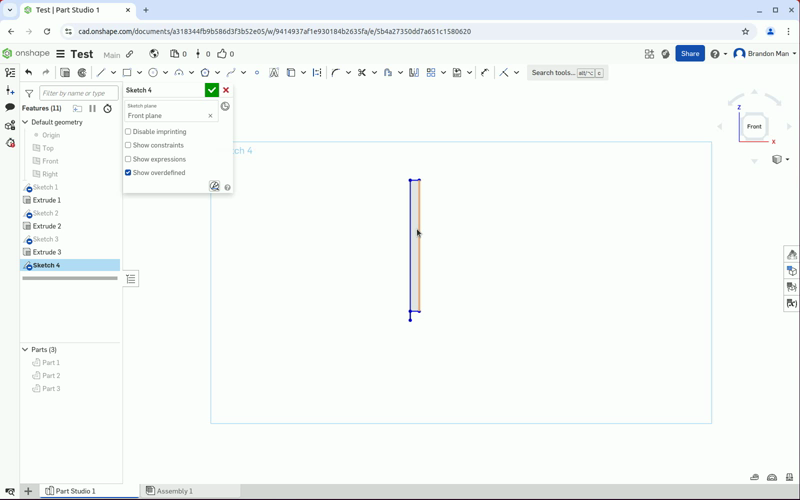
scroll(6)
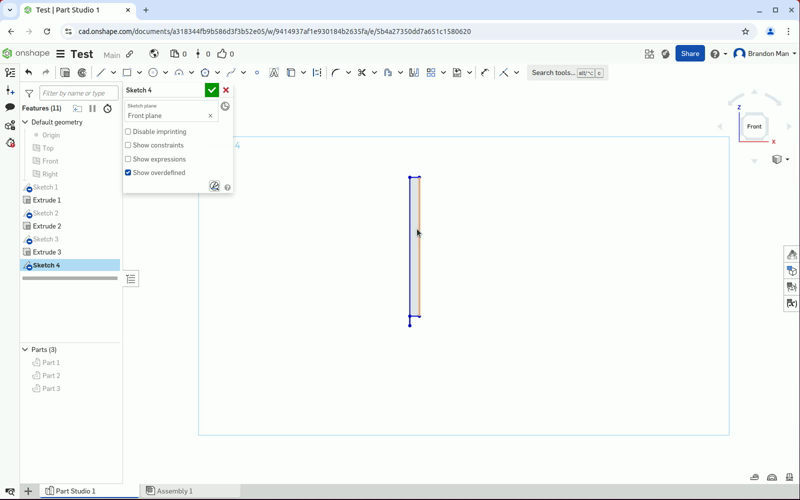
scroll(6)
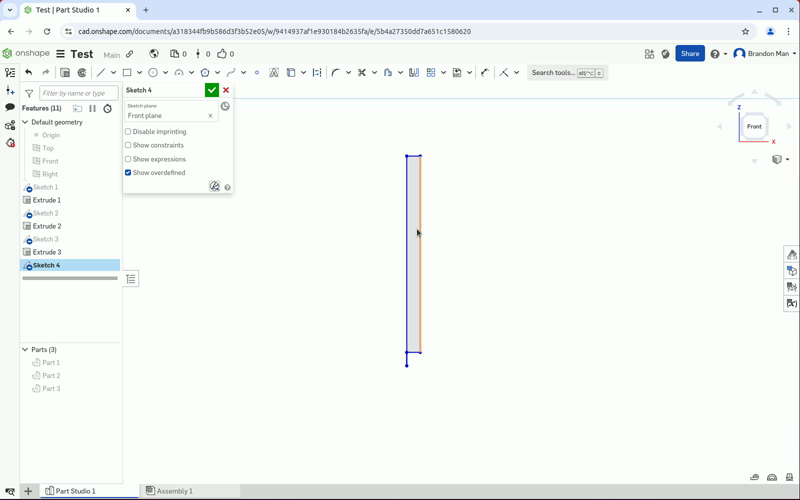
scroll(6)
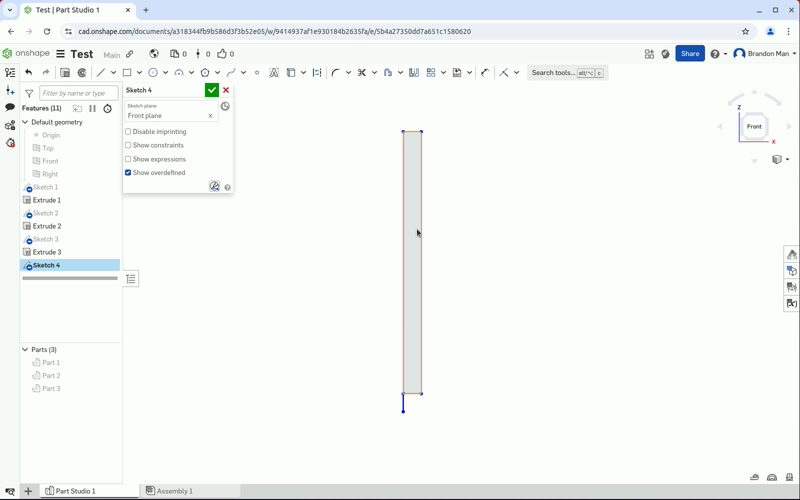
scroll(6)
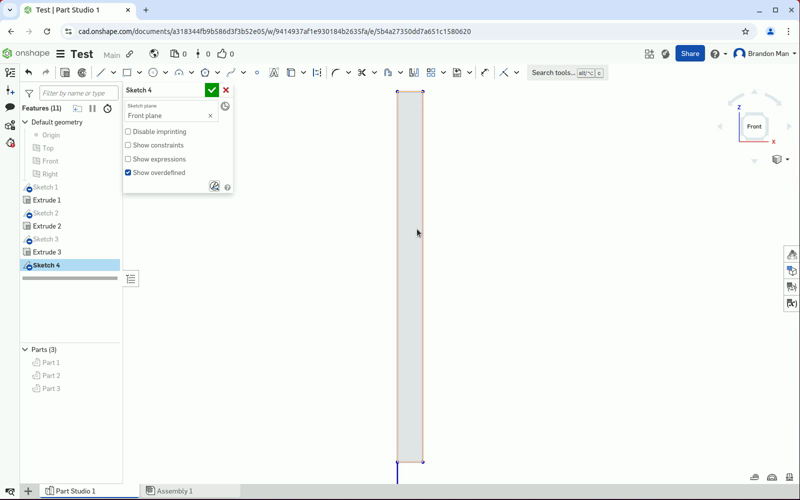
scroll(6)
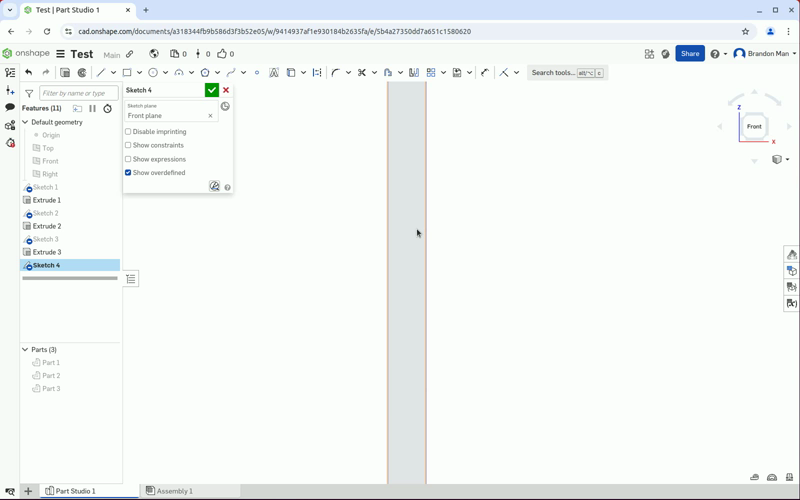
scroll(6)
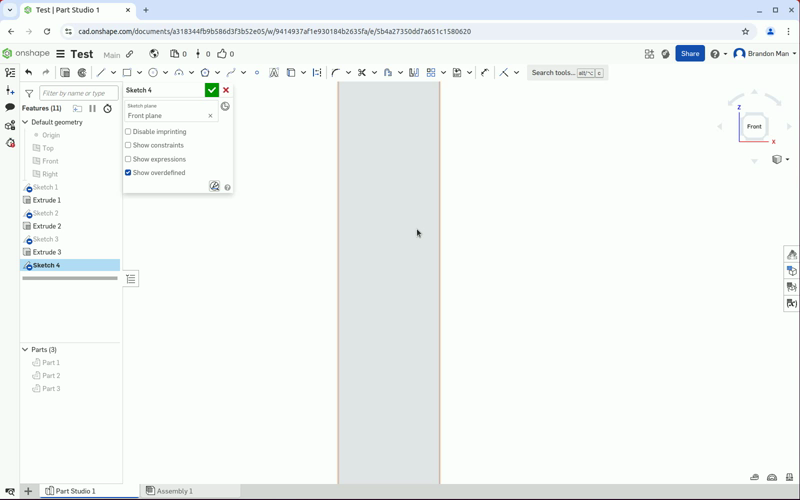
click(417, 228)
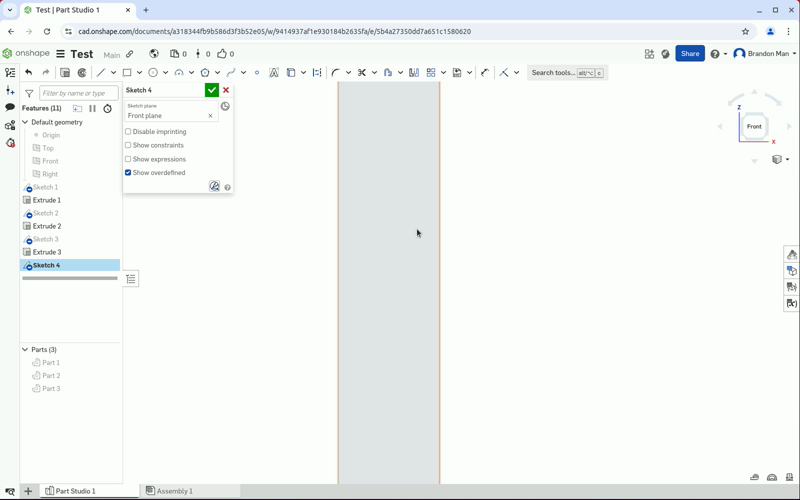
scroll(-6)
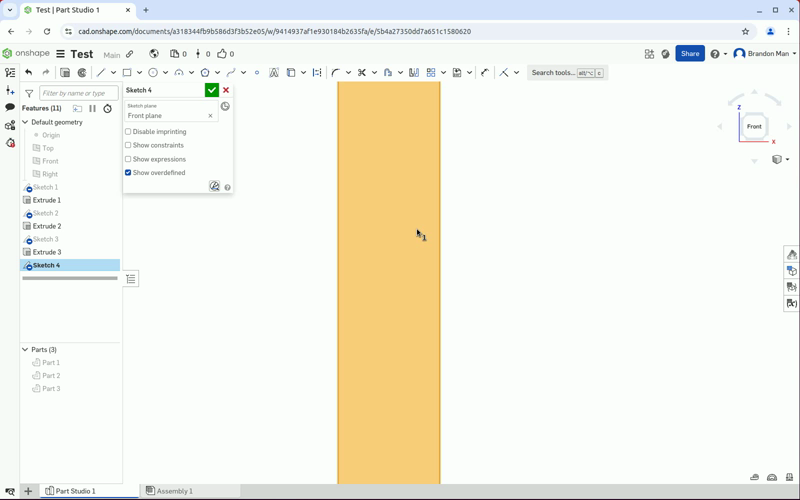
scroll(-6)
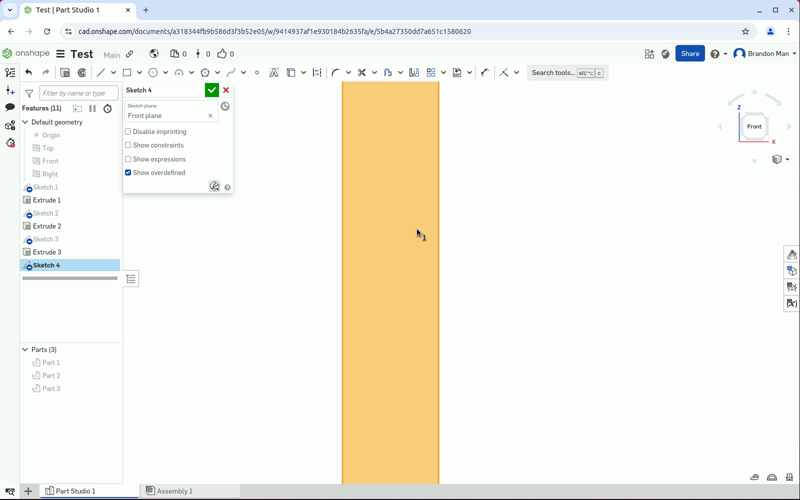
scroll(-6)
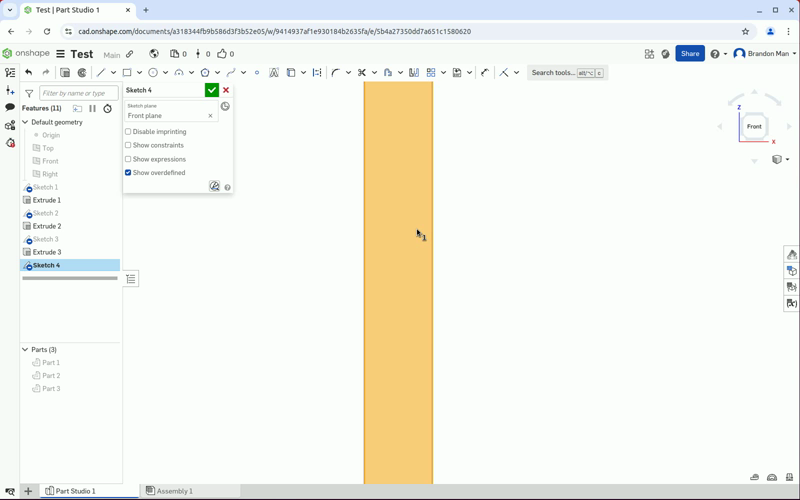
scroll(-6)
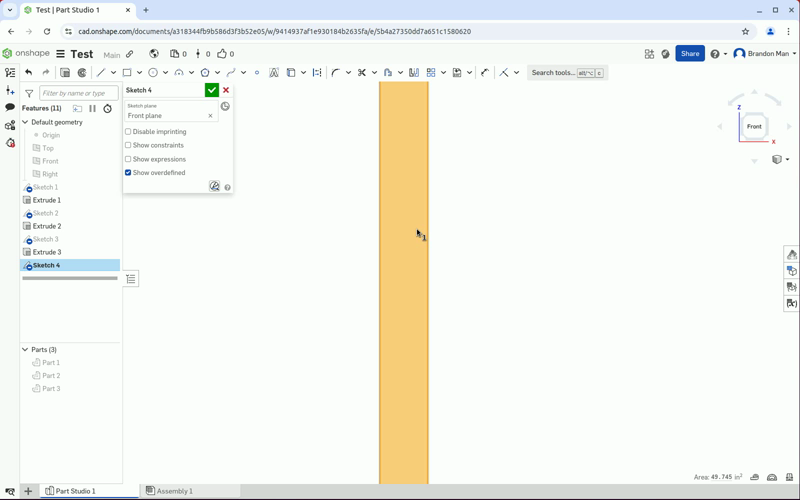
scroll(-6)
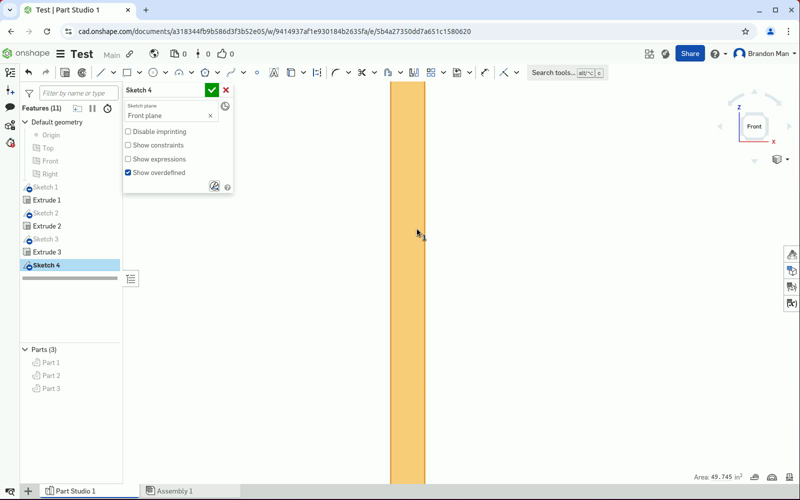
scroll(-6)
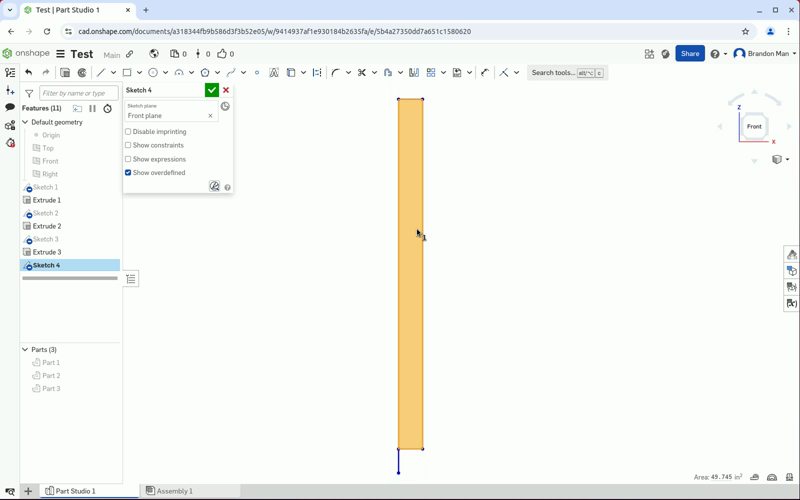
scroll(-6)
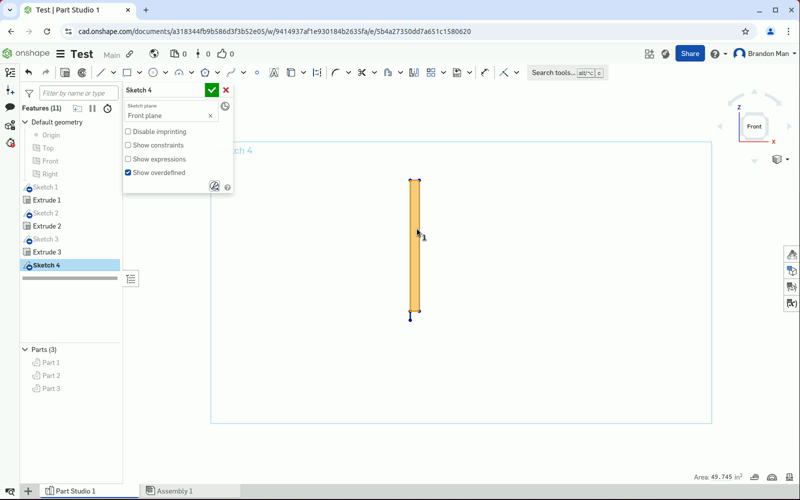
mouse_move(73, 352)
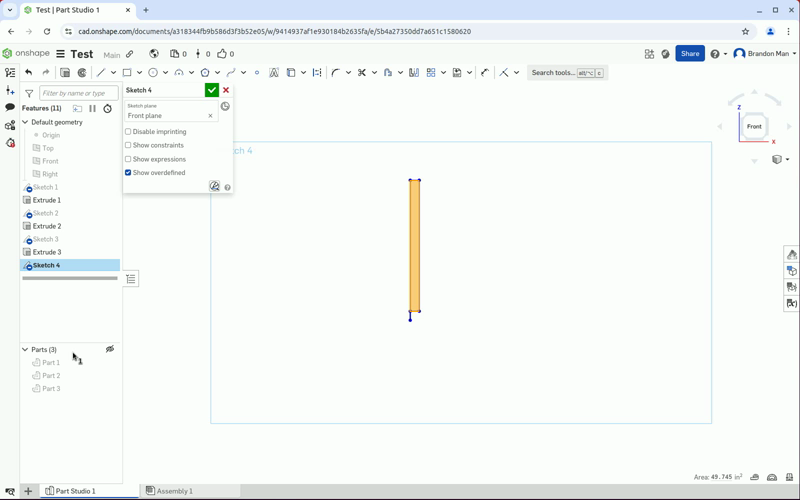
key(shift+y)
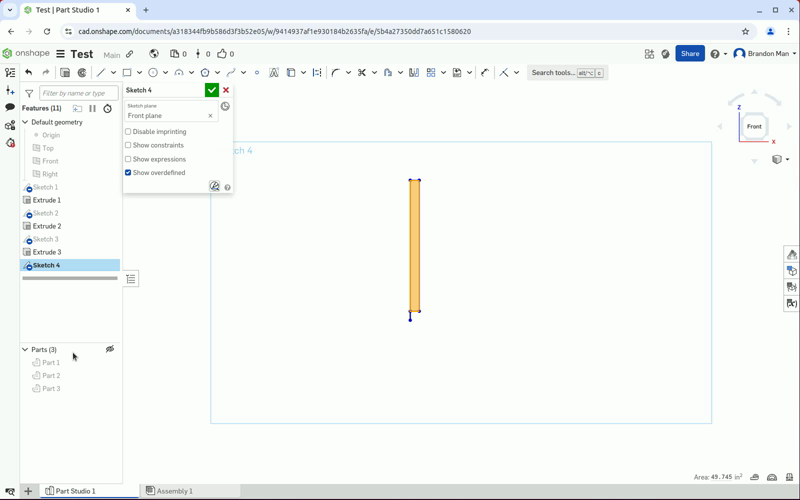
key(shift+e)
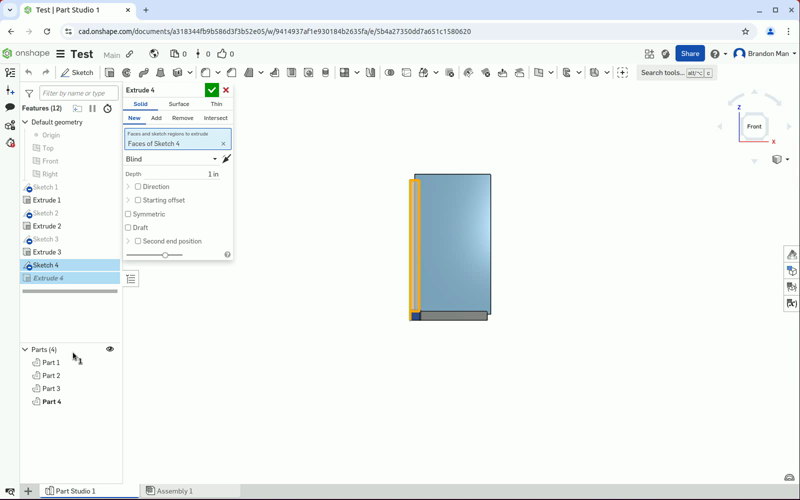
mouse_move(143, 106)
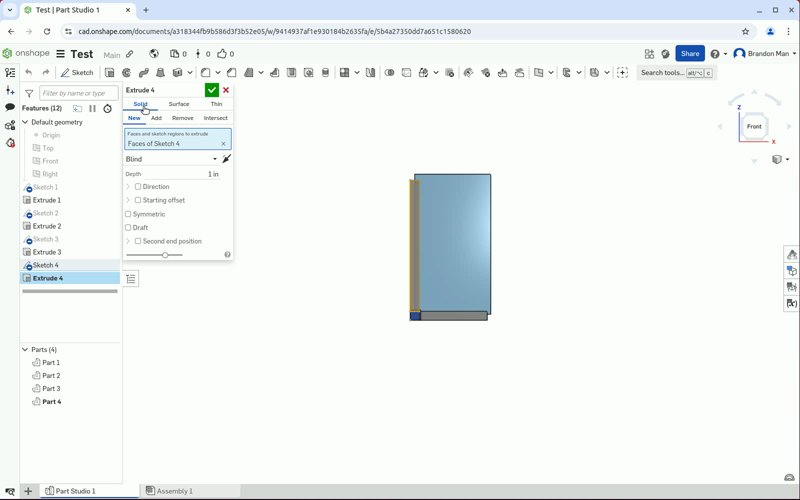
click(143, 106)
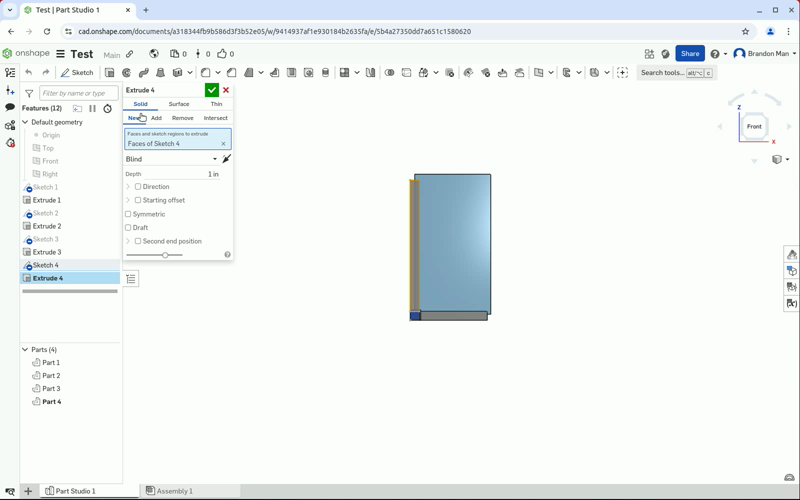
mouse_move(137, 120)
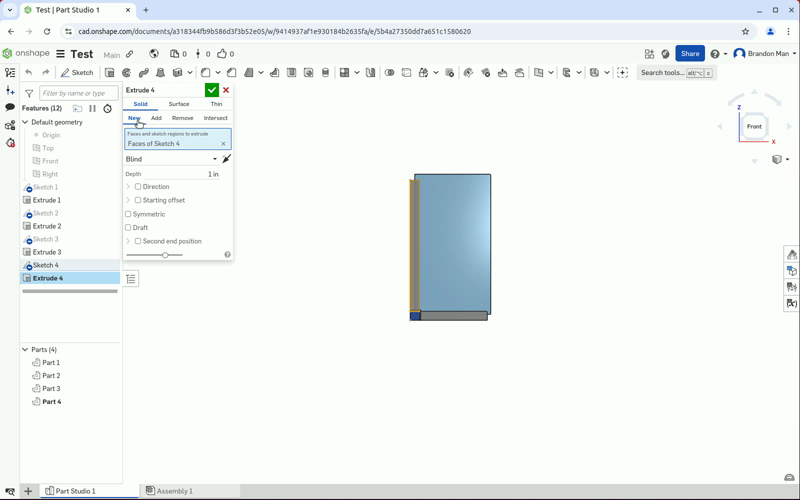
click(137, 120)
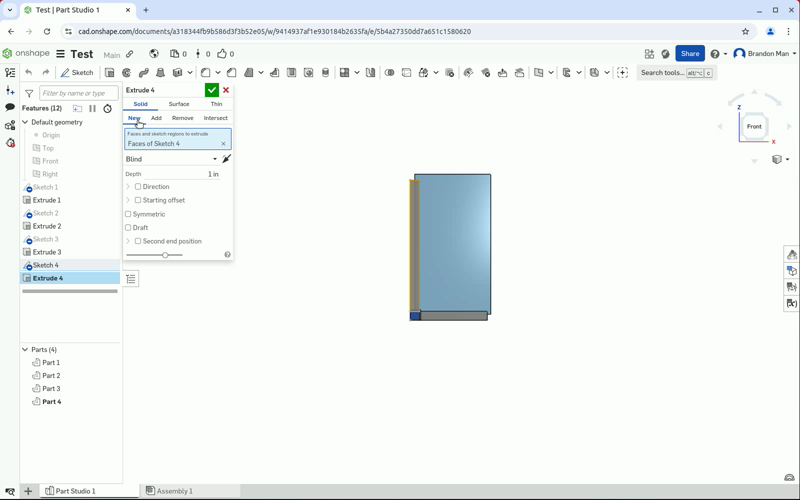
key(tab, 4)
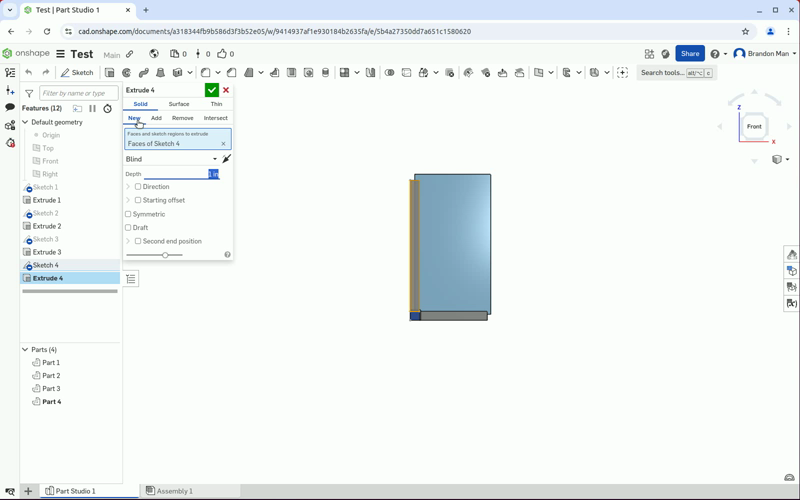
text(0.481)
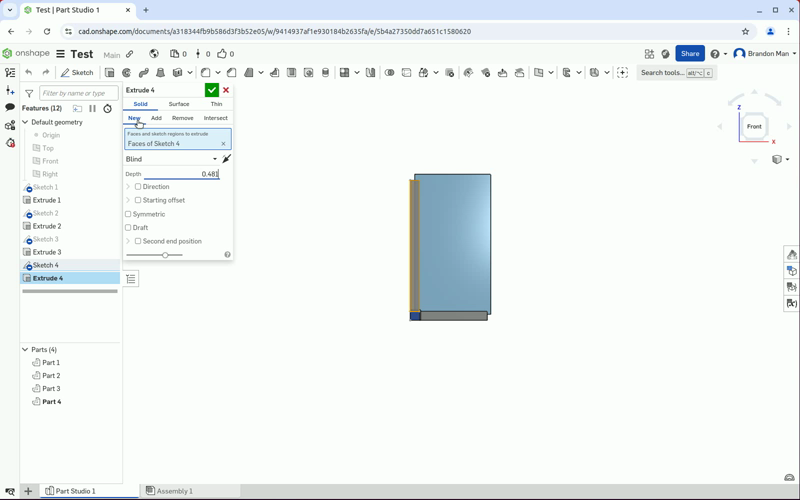
key(enter)
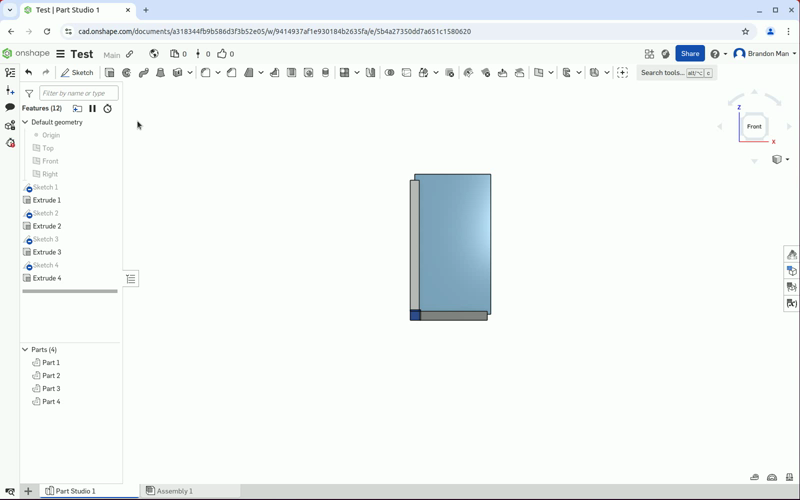
key(shift+h)
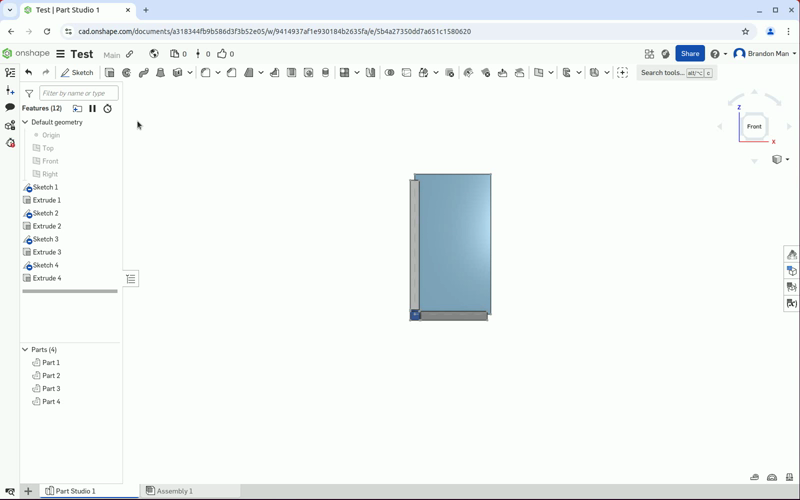
key(shift+h)
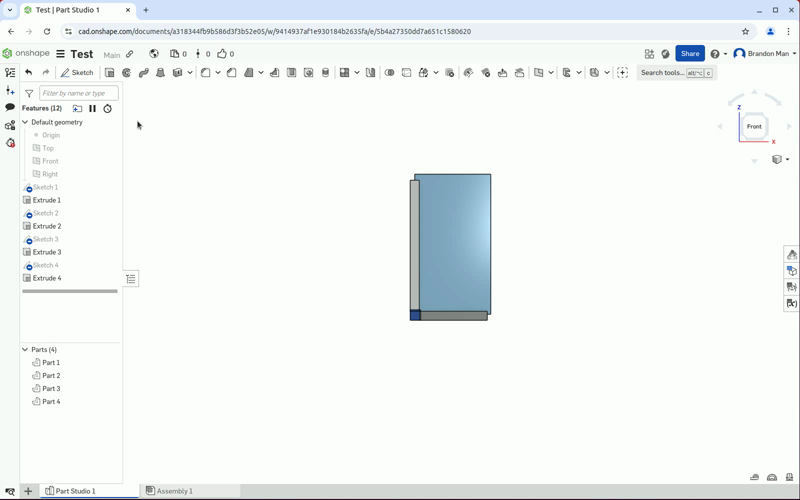
mouse_move(73, 189)
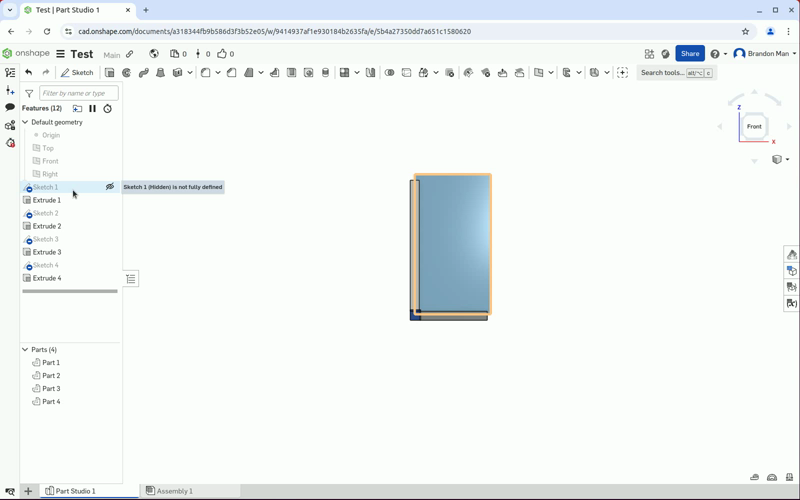
click(73, 189)
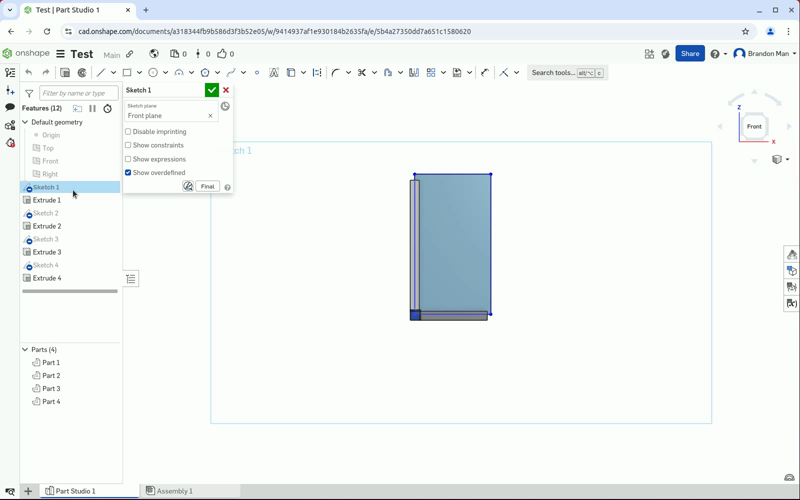
mouse_move(229, 92)
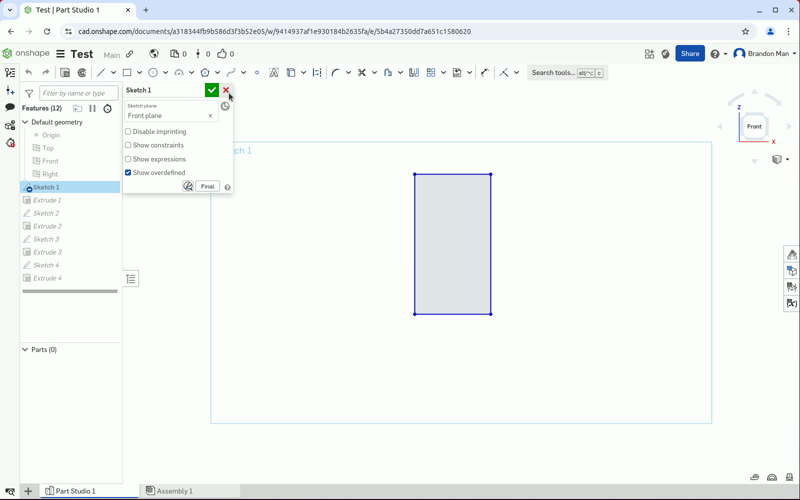
click(229, 92)
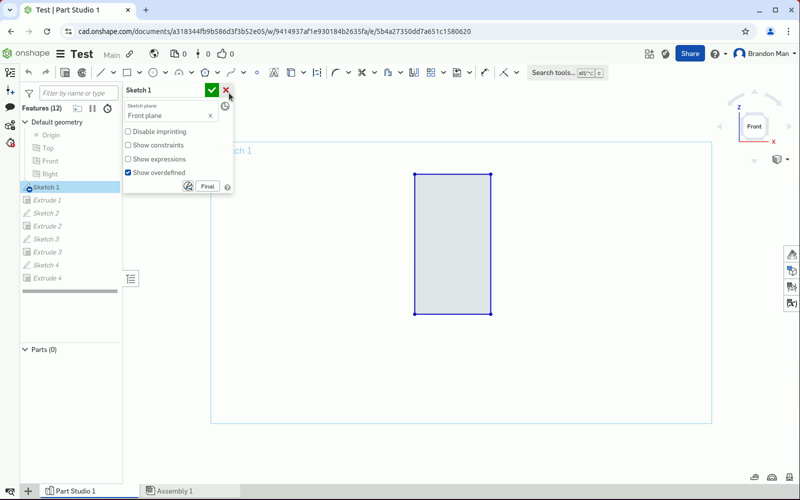
key(shift+s)
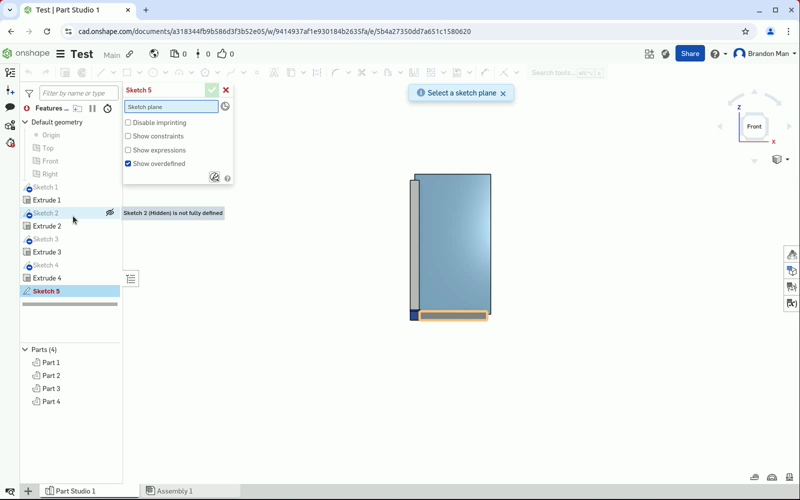
scroll(3)
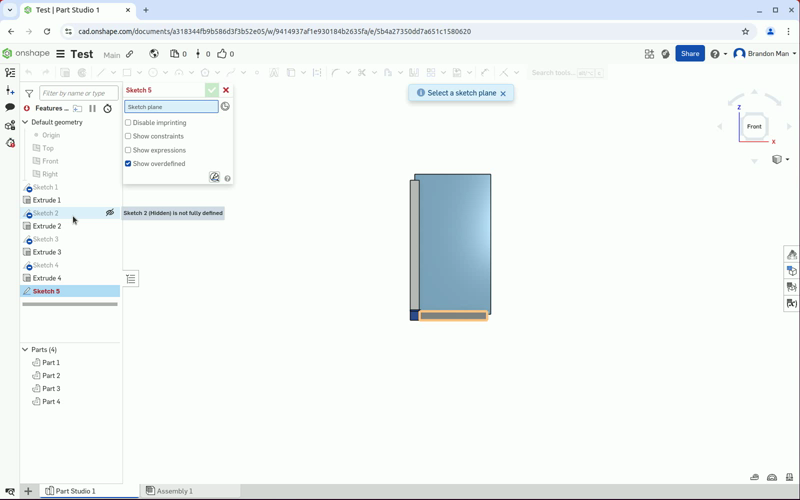
mouse_move(73, 163)
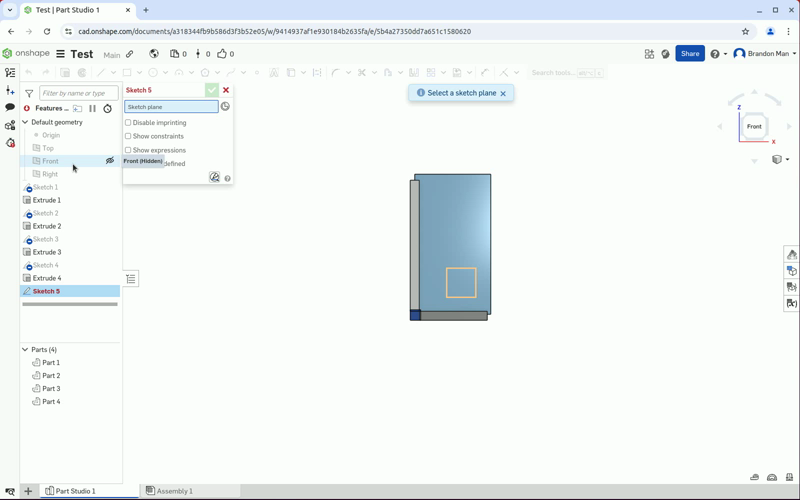
click(73, 163)
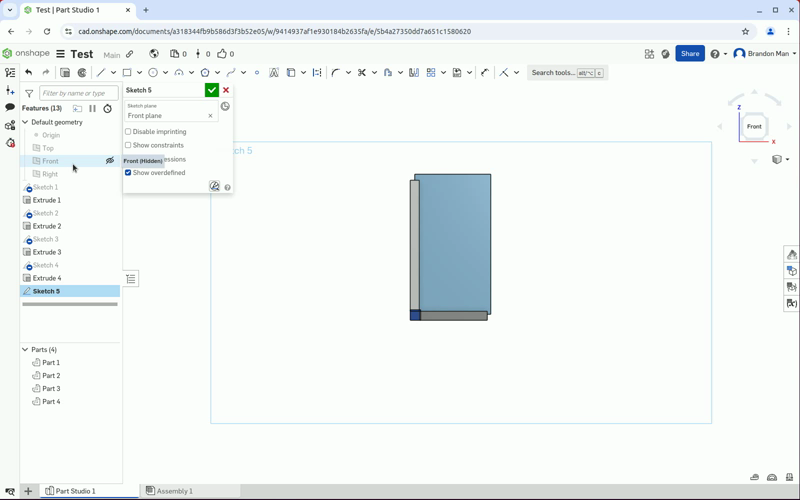
mouse_move(73, 352)
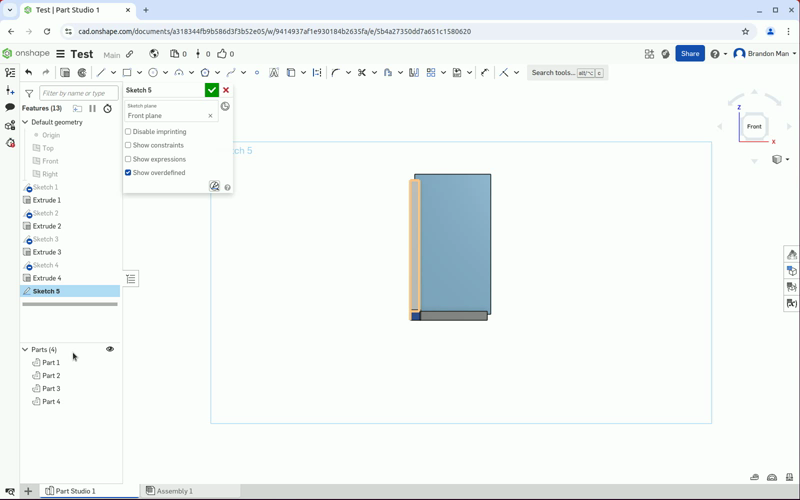
key(y)
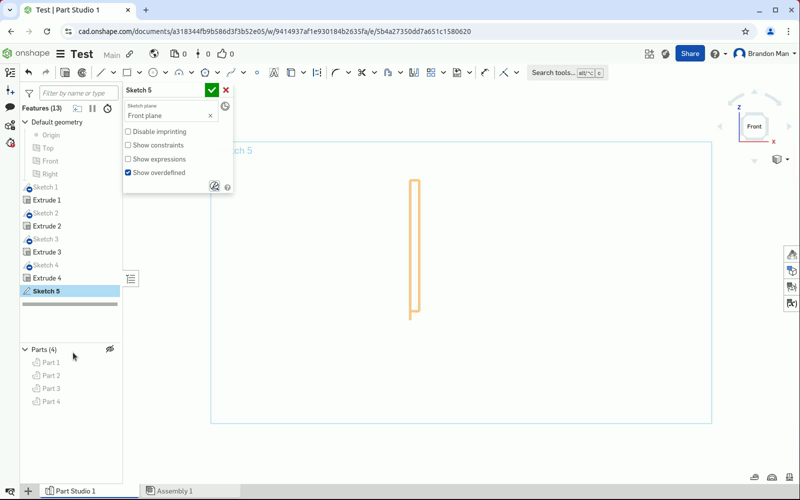
key(l)
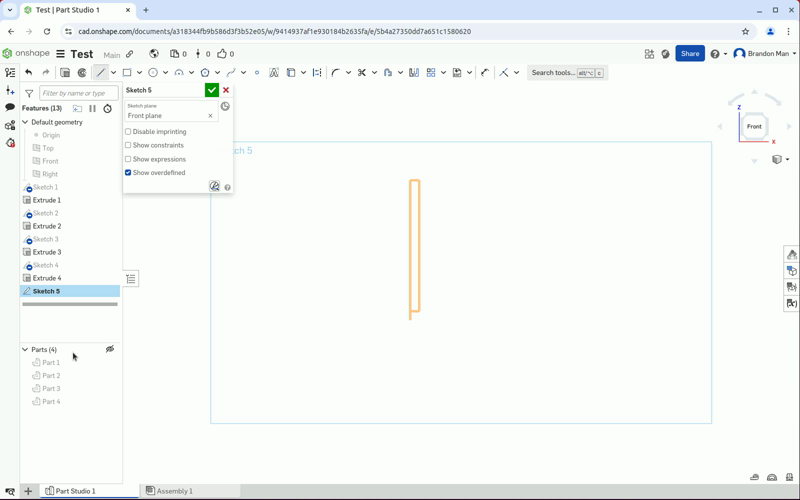
key_down(shift)
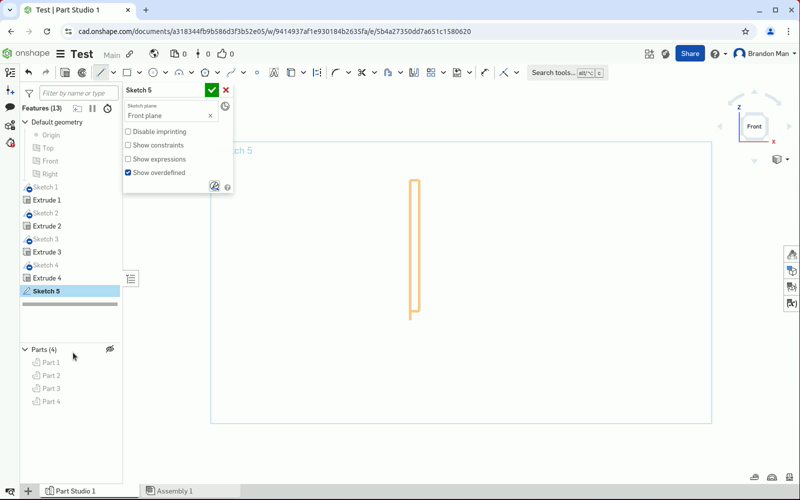
mouse_move(410, 179)
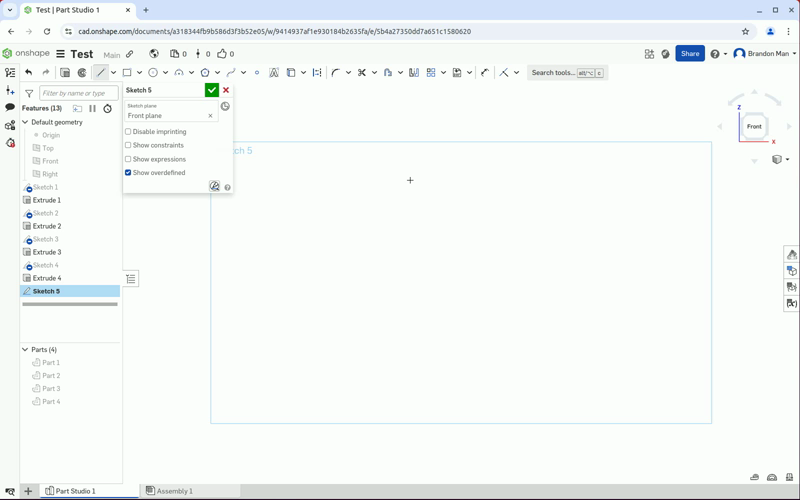
click(410, 179)
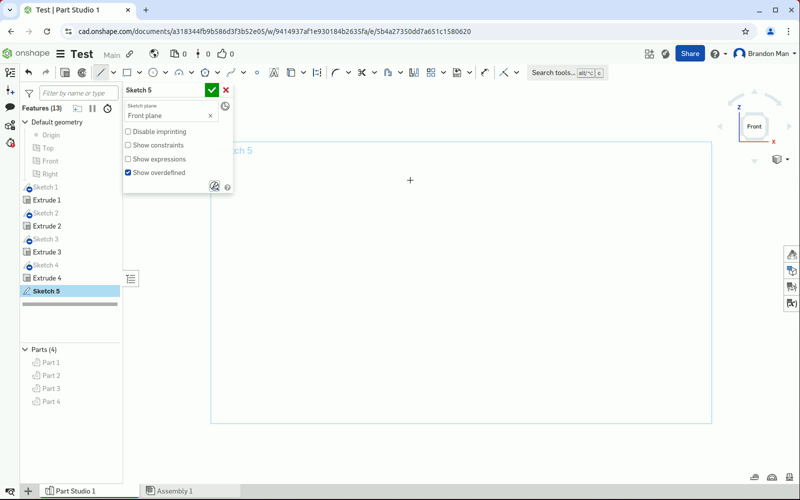
key_up(shift)
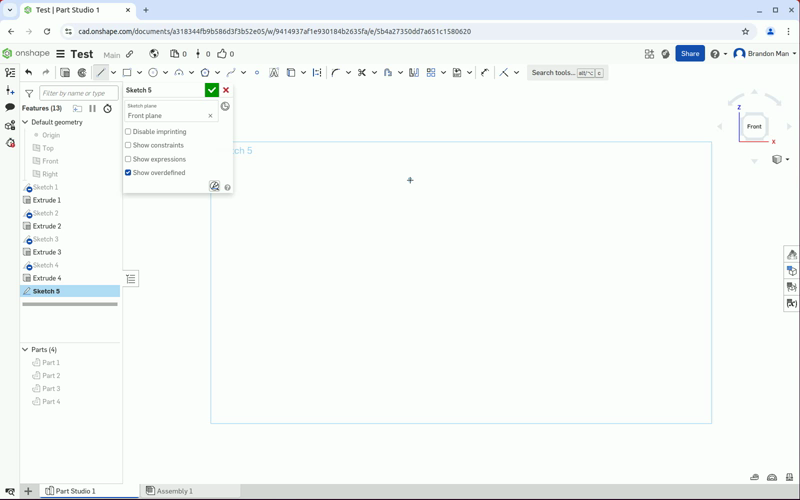
key_down(shift)
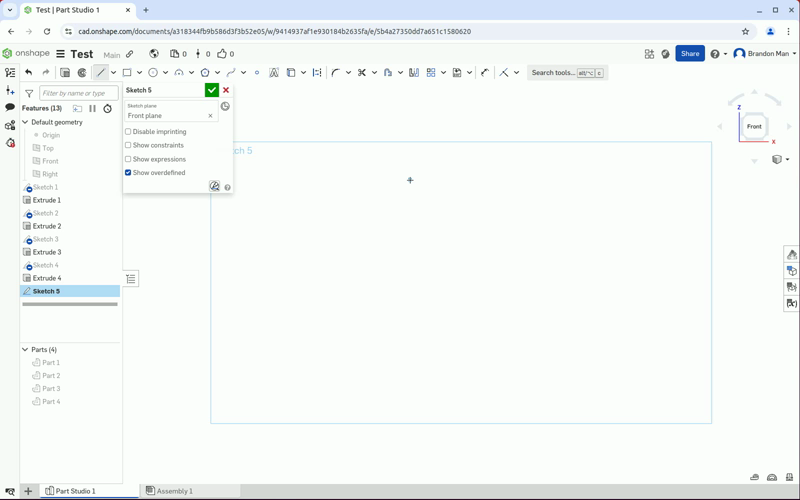
mouse_move(440, 179)
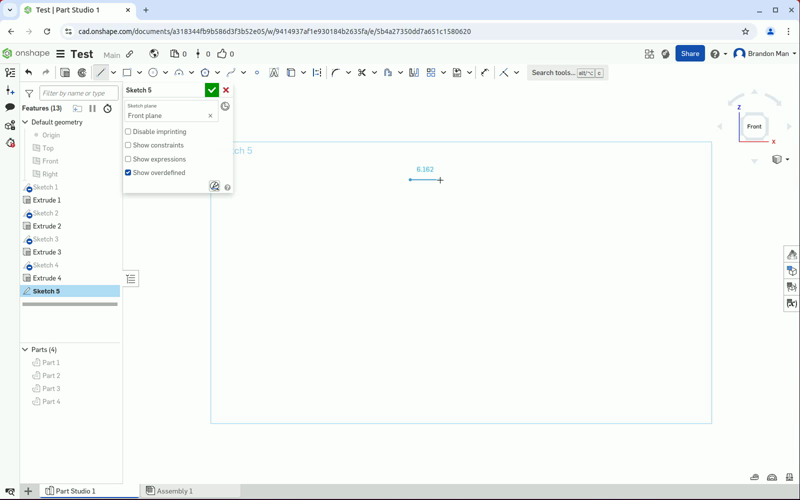
mouse_move(420, 179)
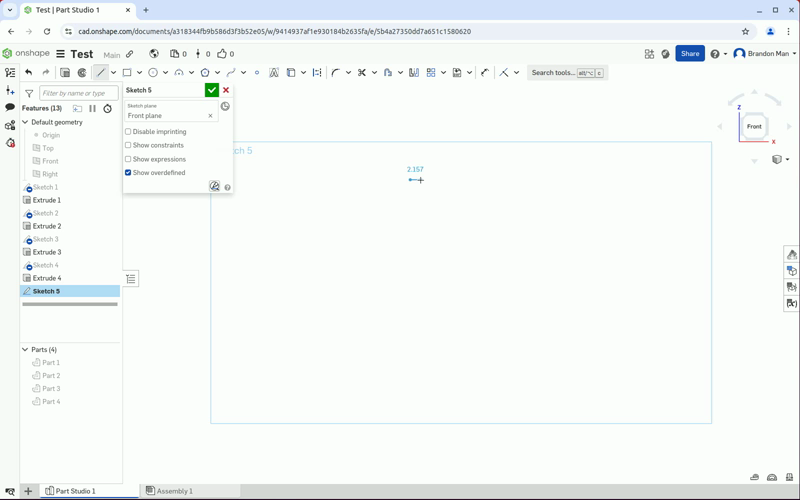
click(420, 179)
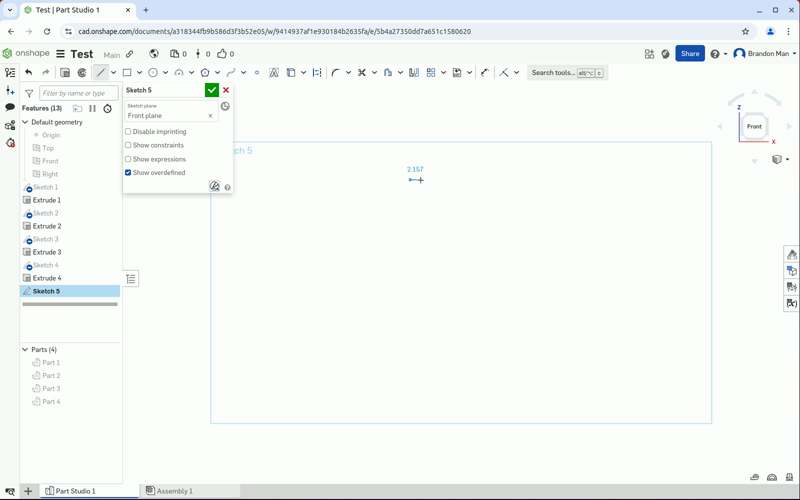
key_up(shift)
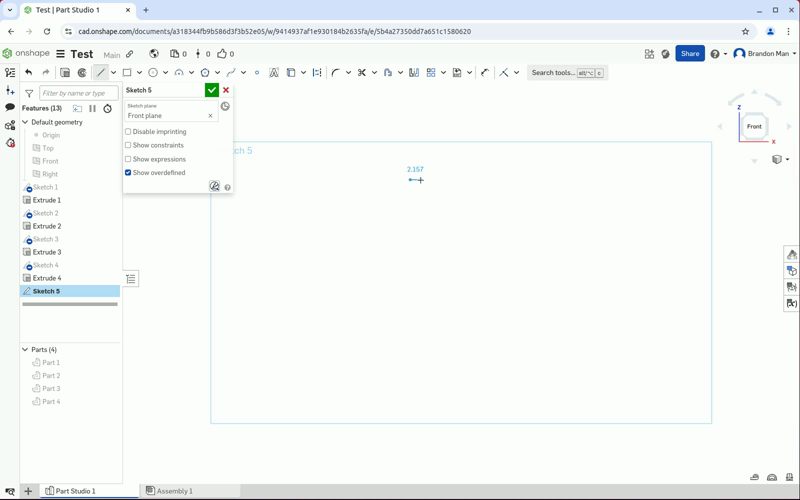
key_down(shift)
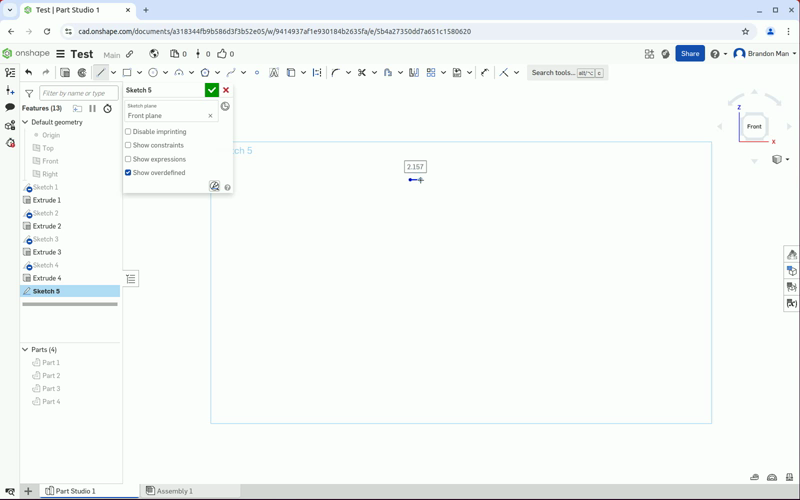
mouse_move(450, 179)
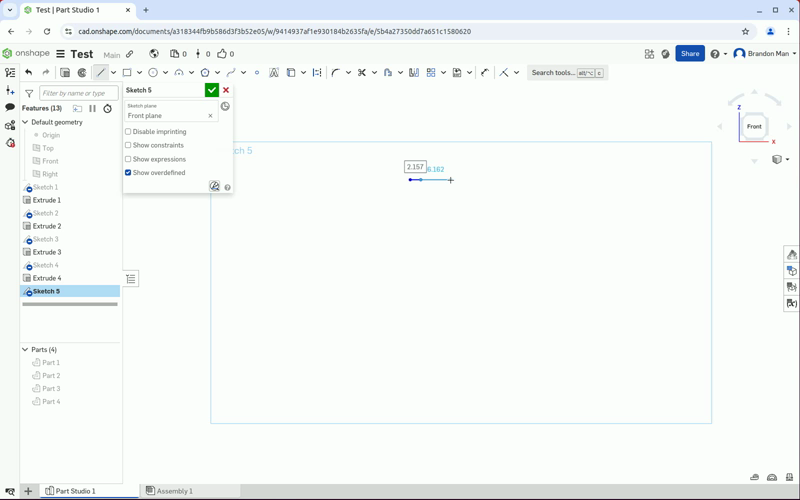
mouse_move(420, 169)
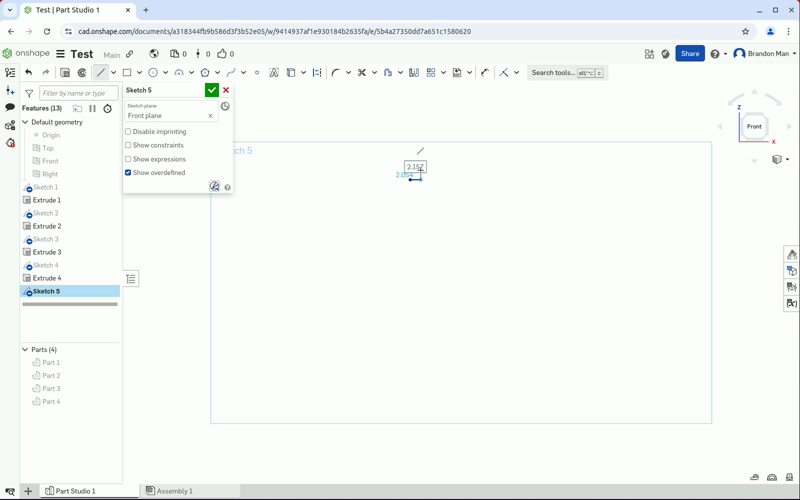
click(420, 169)
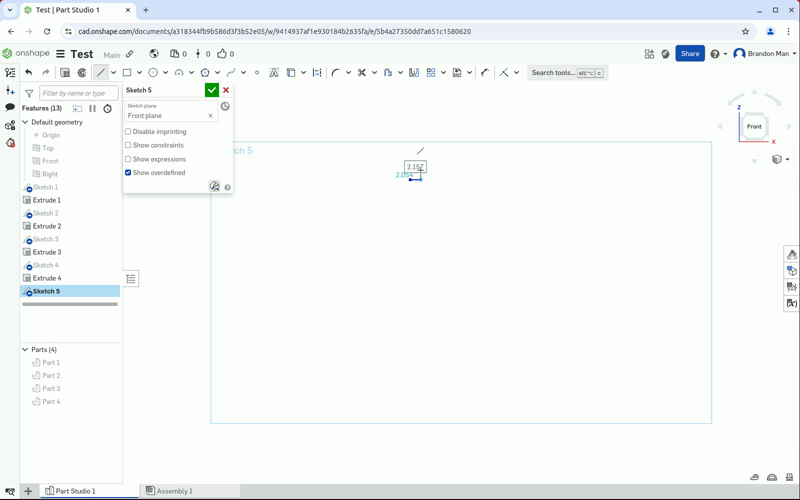
key_up(shift)
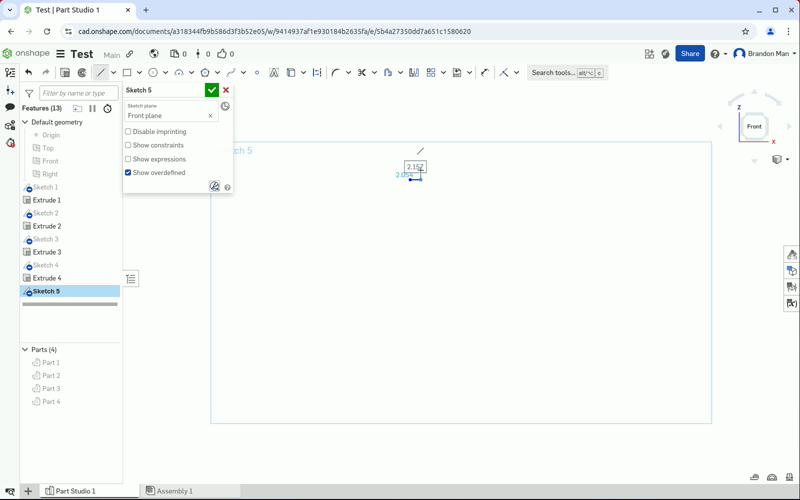
key_down(shift)
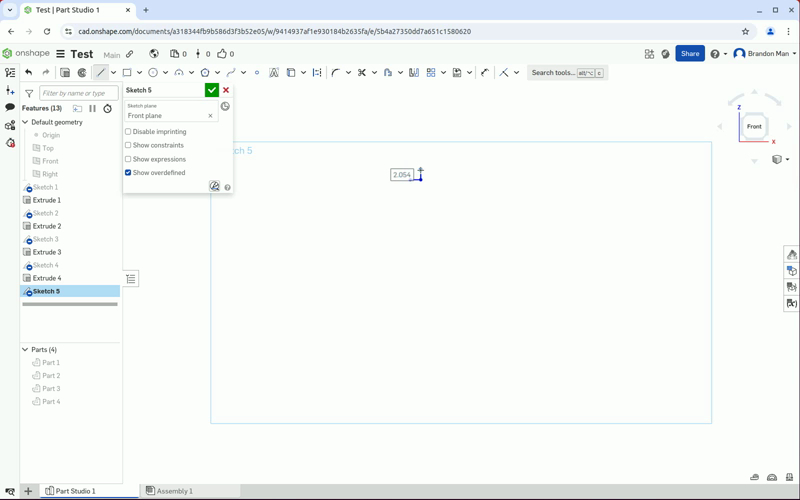
mouse_move(450, 169)
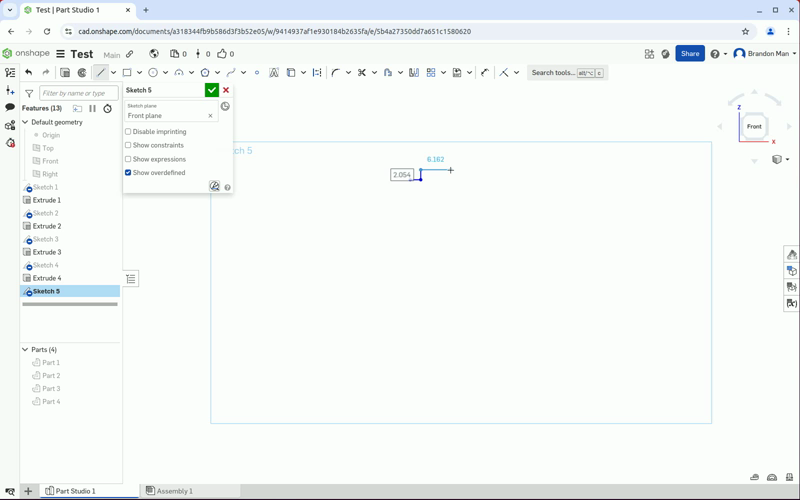
mouse_move(410, 169)
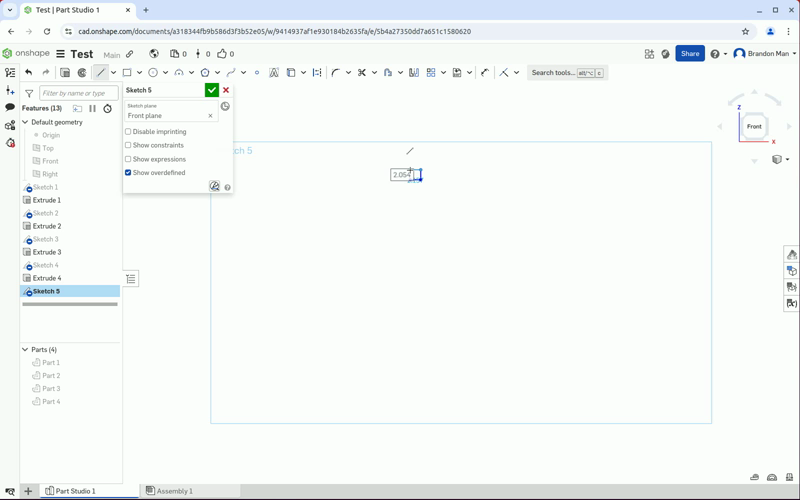
click(410, 169)
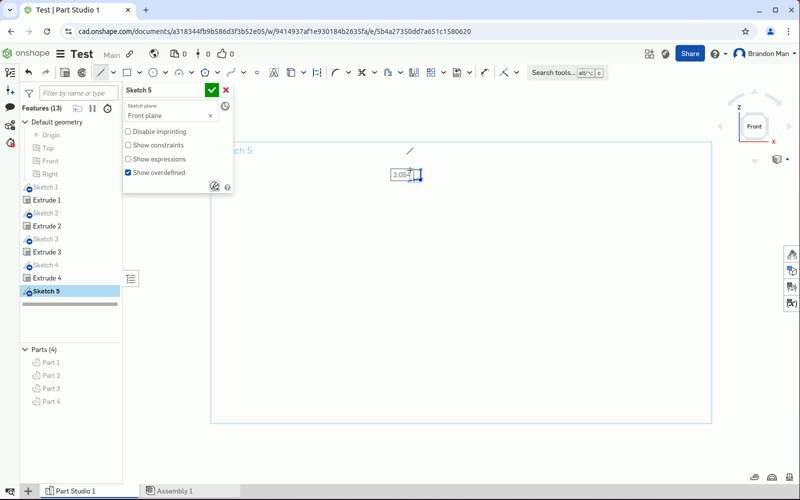
key_up(shift)
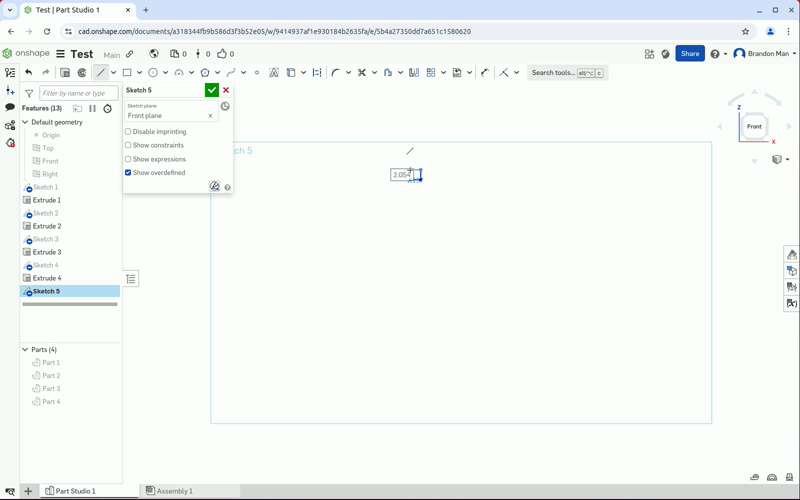
mouse_move(440, 169)
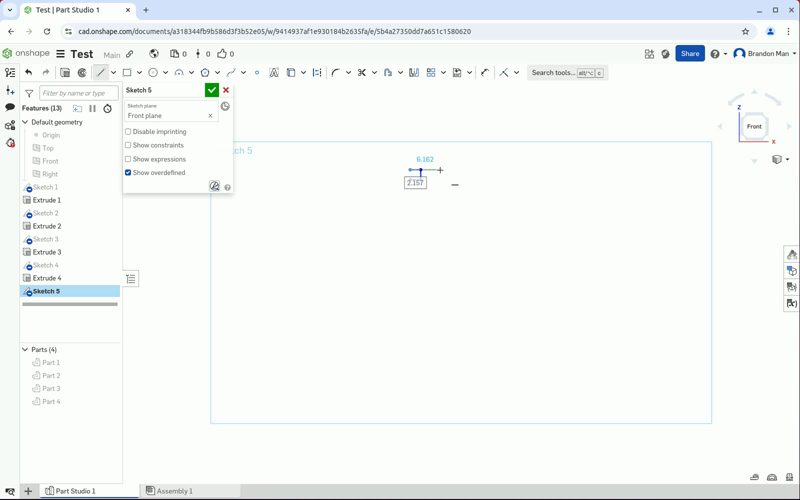
key_down(shift)
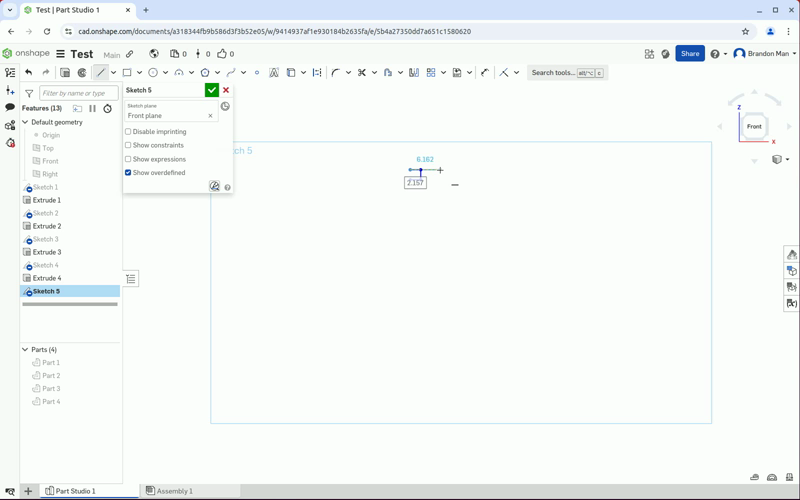
mouse_move(410, 179)
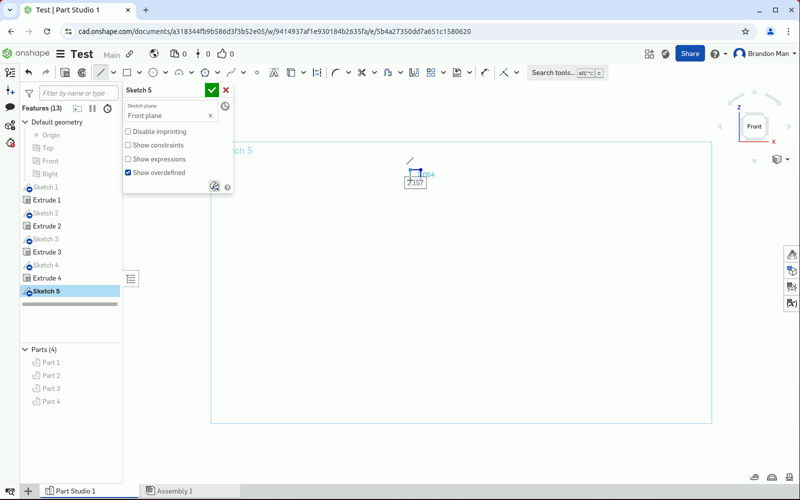
key_up(shift)
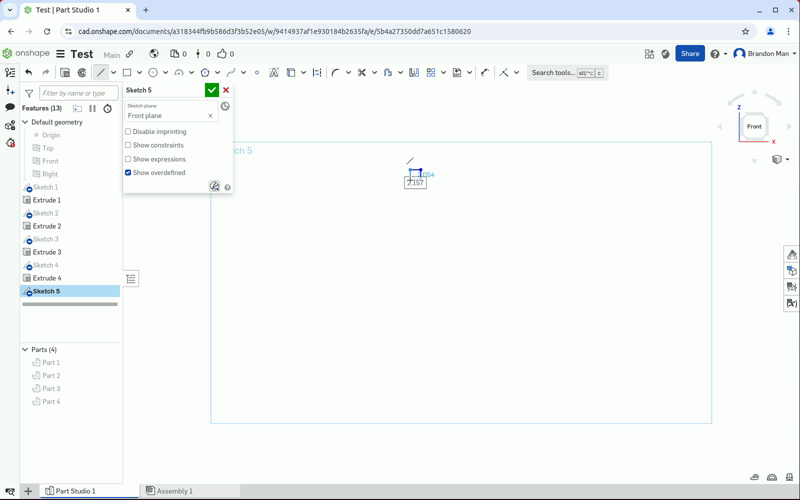
click(410, 179)
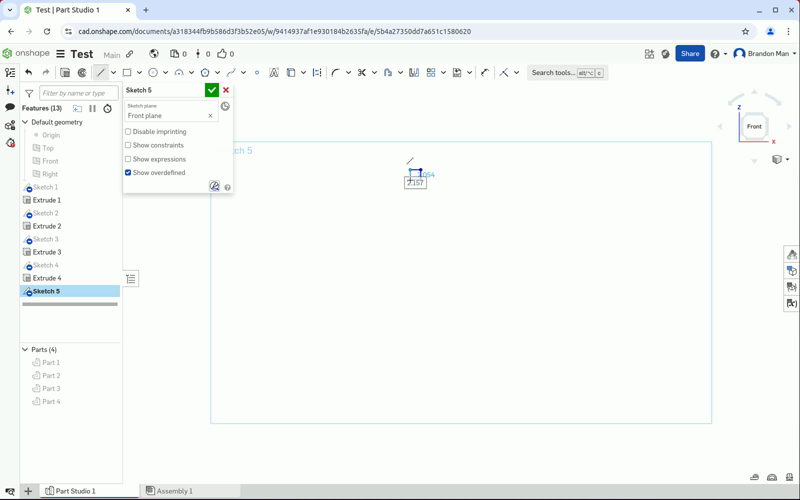
key(esc)
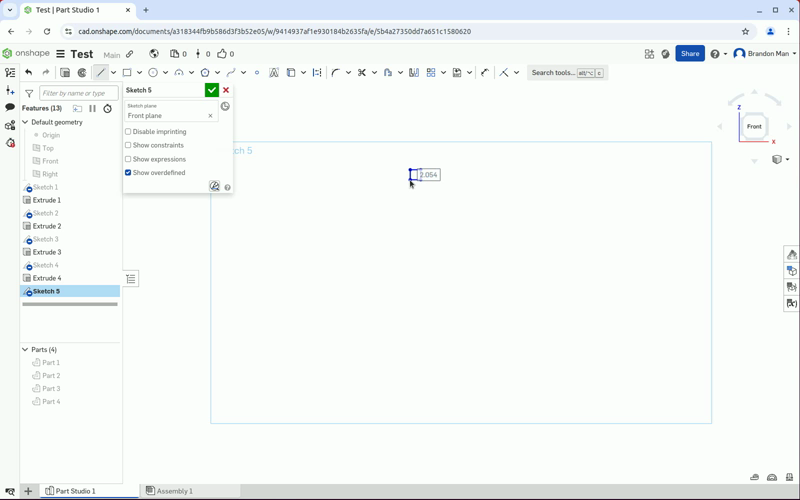
mouse_move(416, 175)
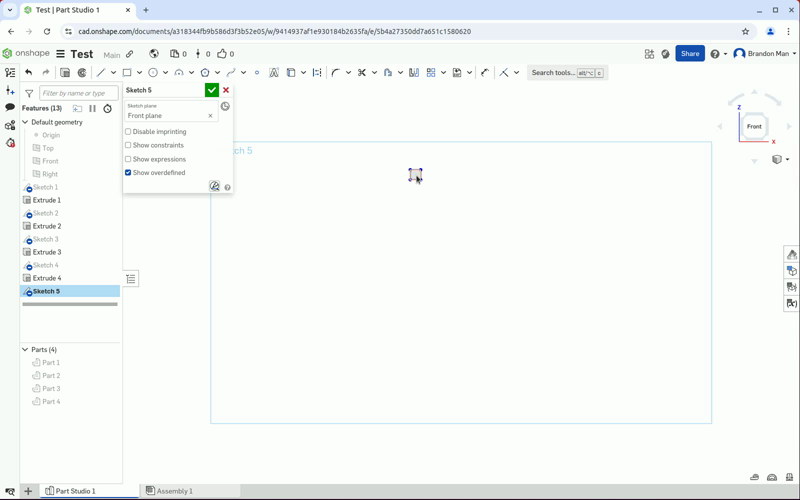
scroll(6)
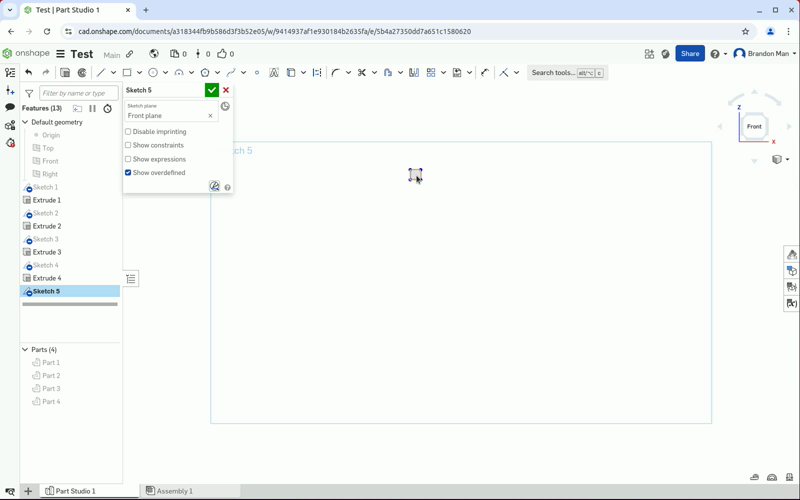
scroll(6)
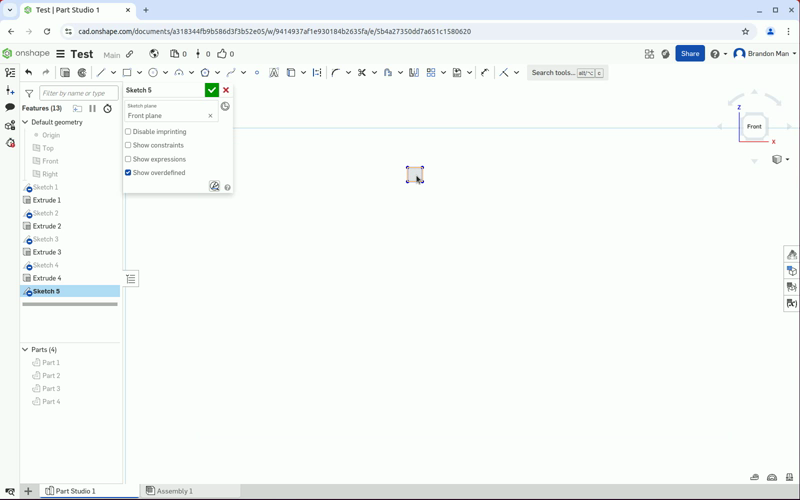
scroll(6)
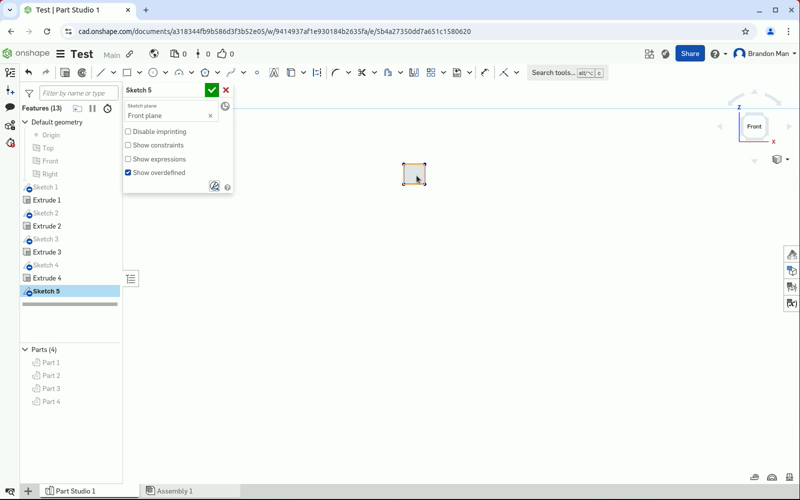
scroll(6)
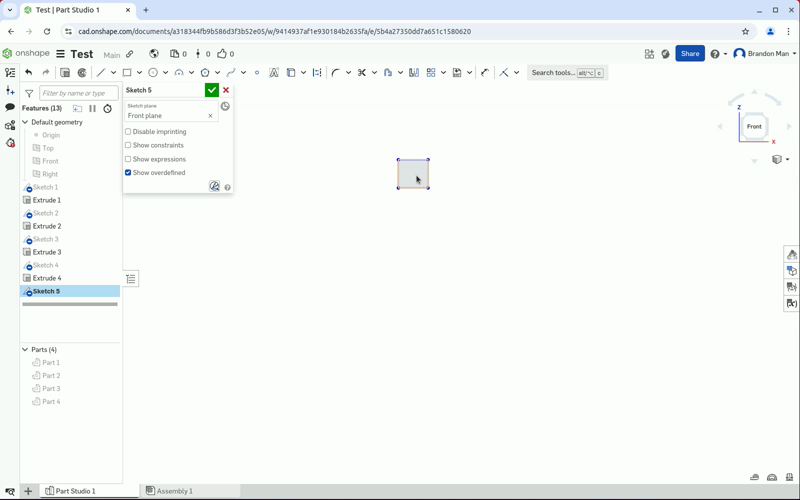
scroll(6)
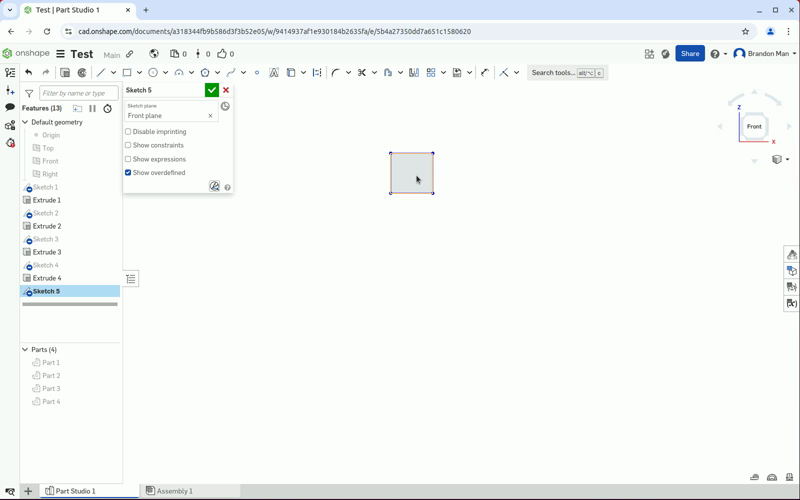
scroll(6)
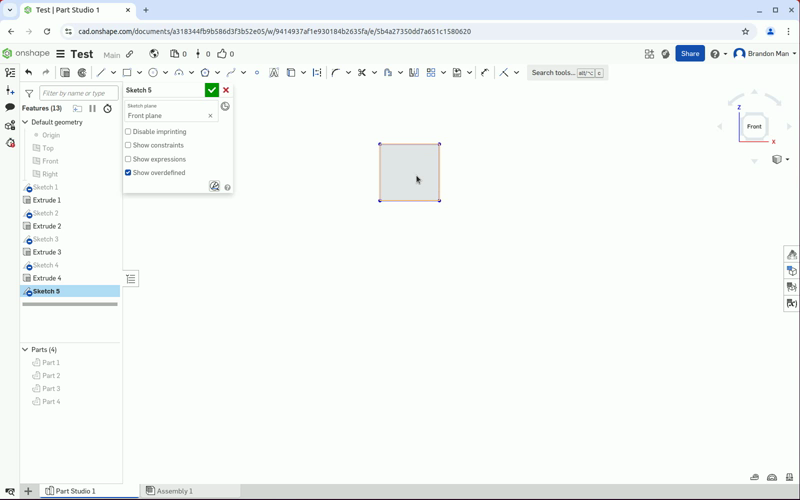
scroll(6)
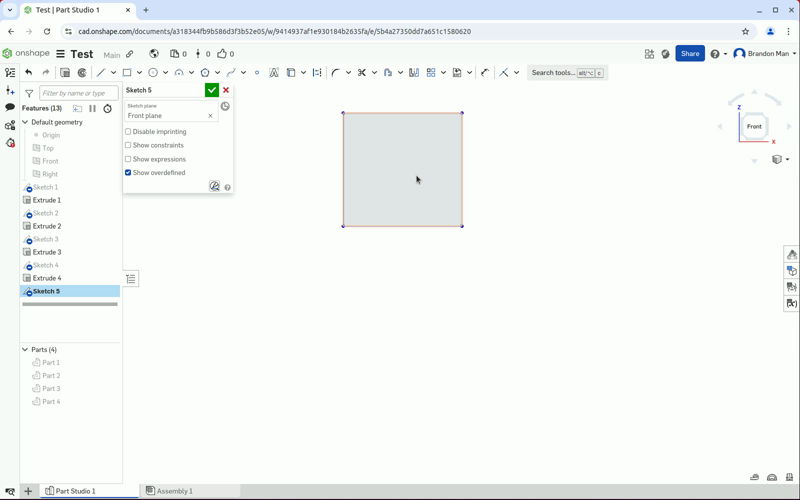
click(416, 175)
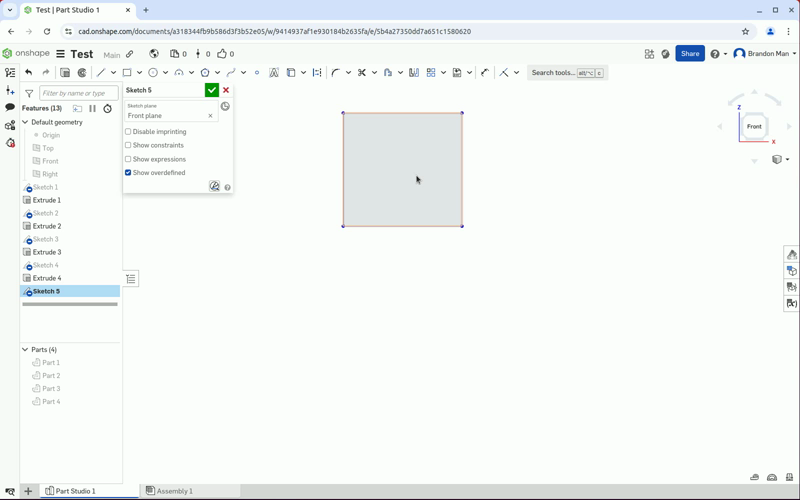
scroll(-6)
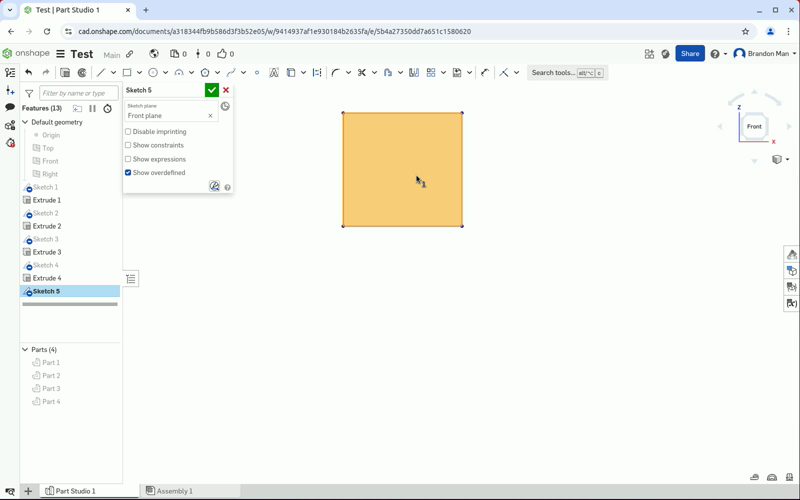
scroll(-6)
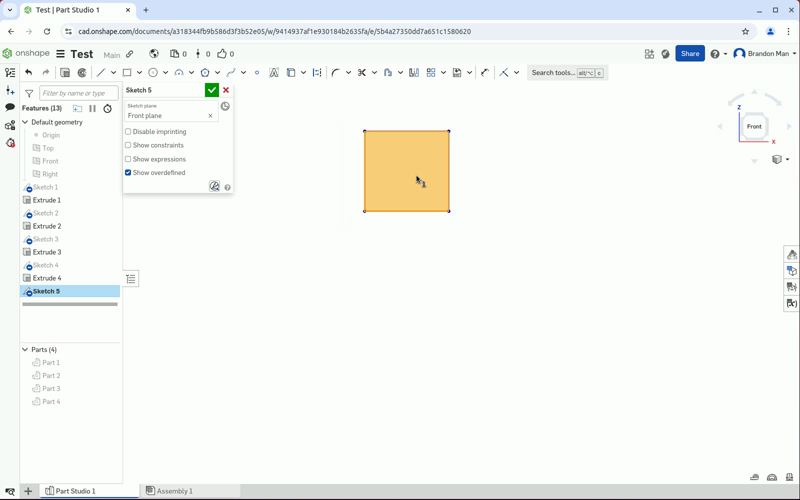
scroll(-6)
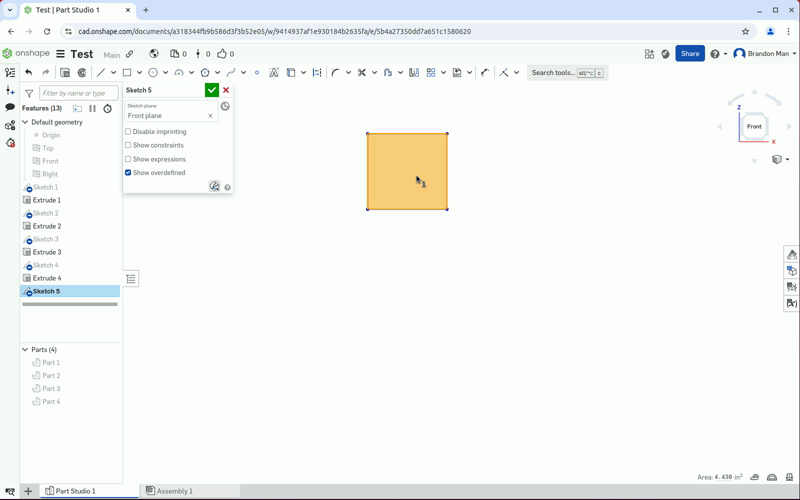
scroll(-6)
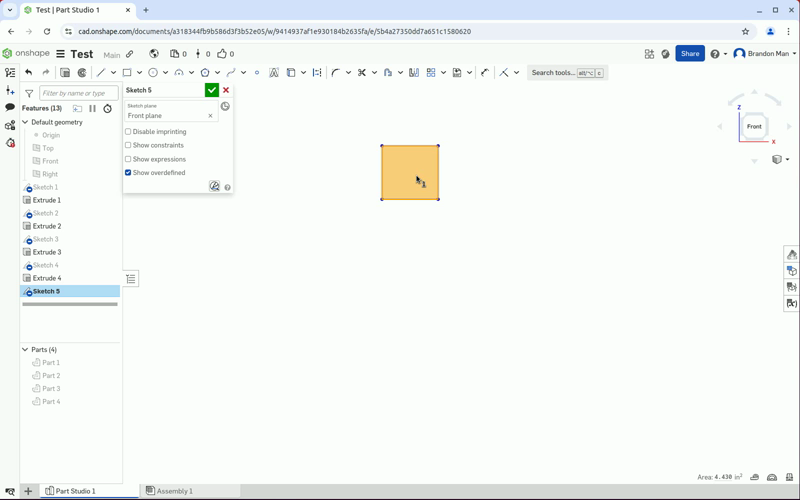
scroll(-6)
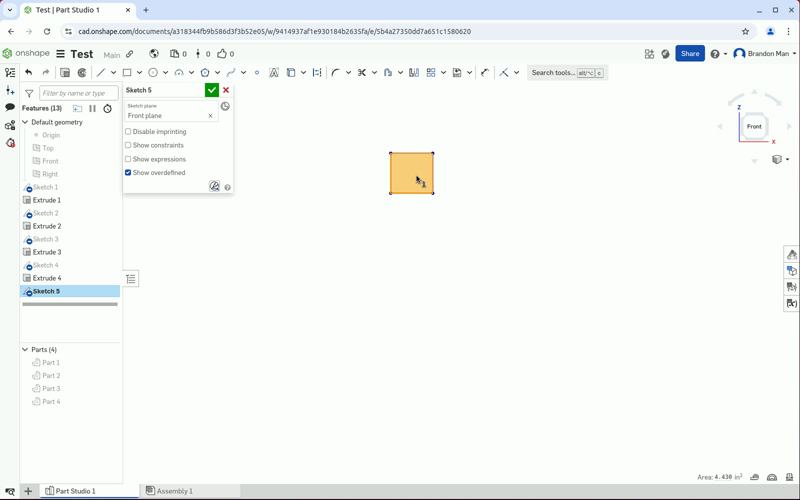
scroll(-6)
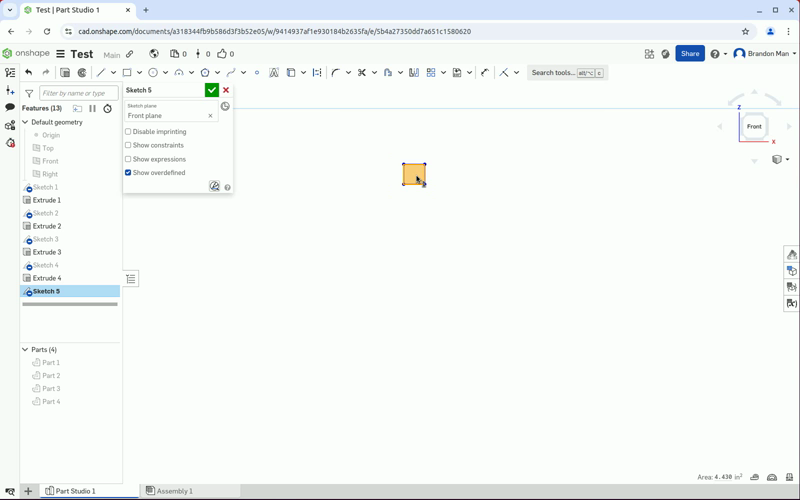
scroll(-6)
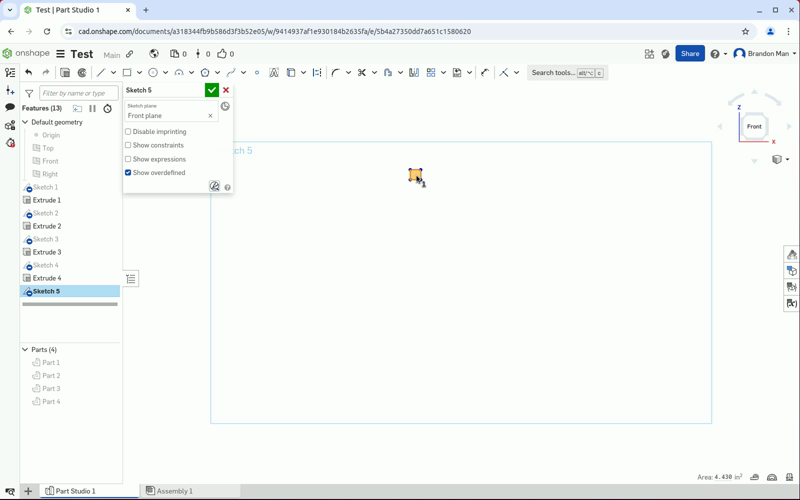
mouse_move(73, 352)
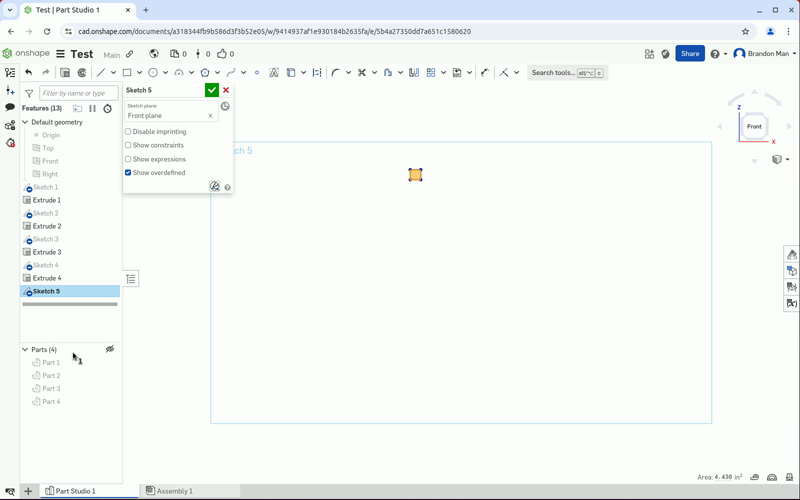
key(shift+y)
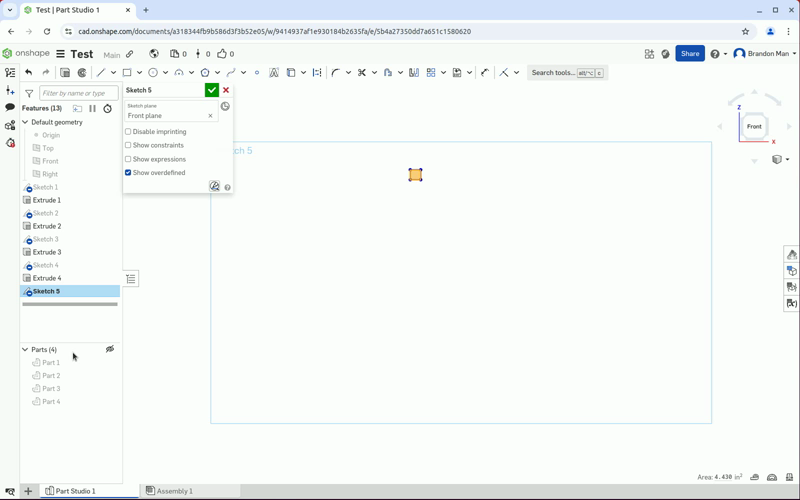
key(shift+e)
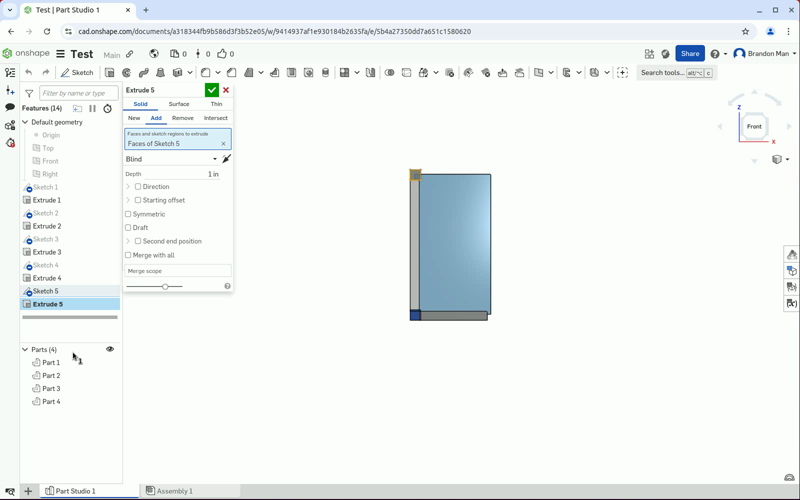
mouse_move(143, 106)
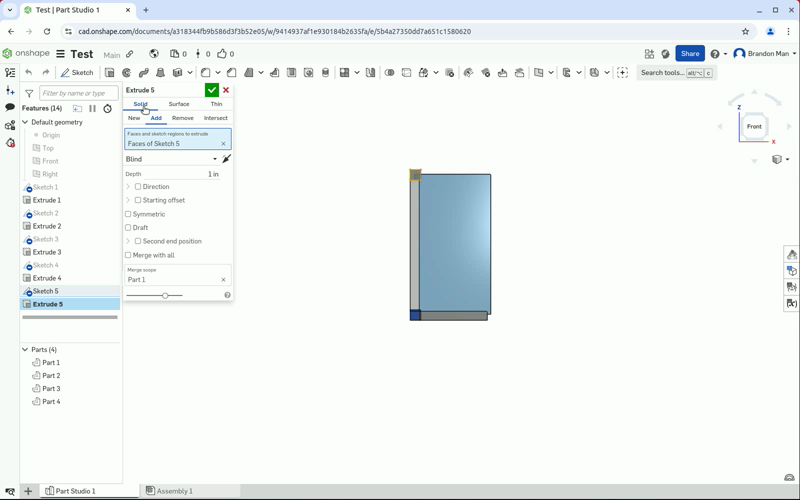
click(143, 106)
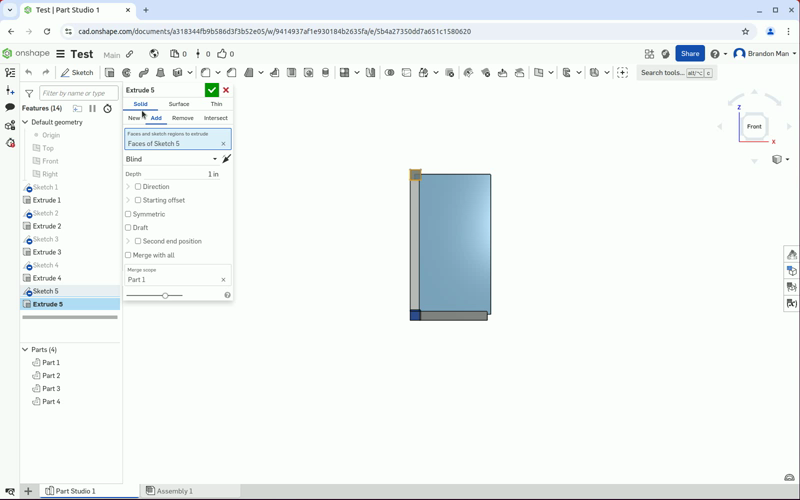
mouse_move(137, 120)
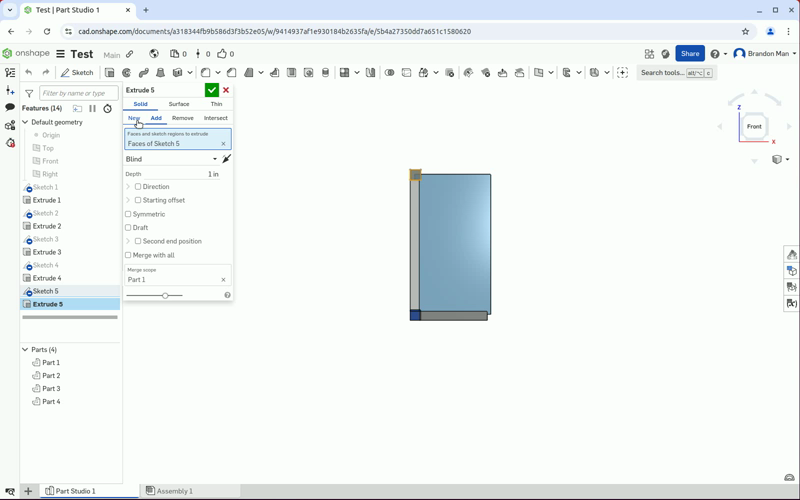
click(137, 120)
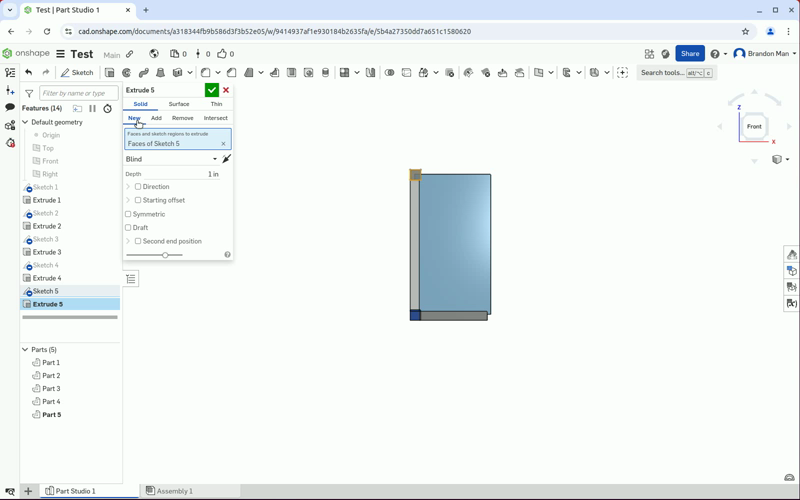
key(tab, 4)
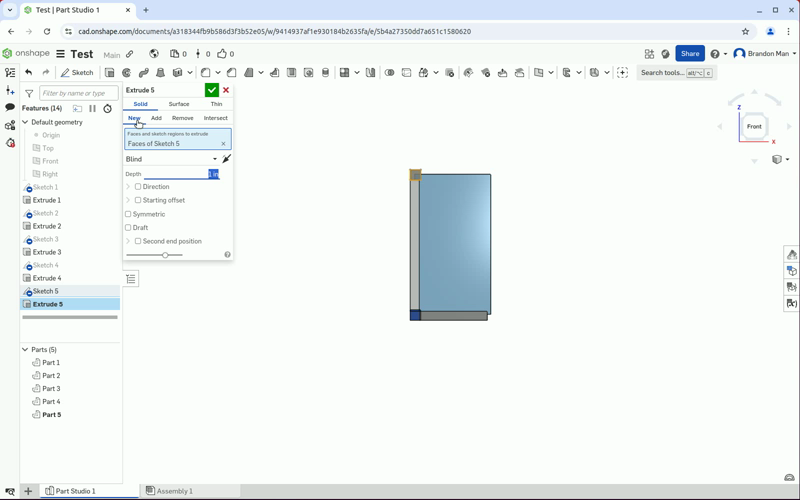
text(0.481)
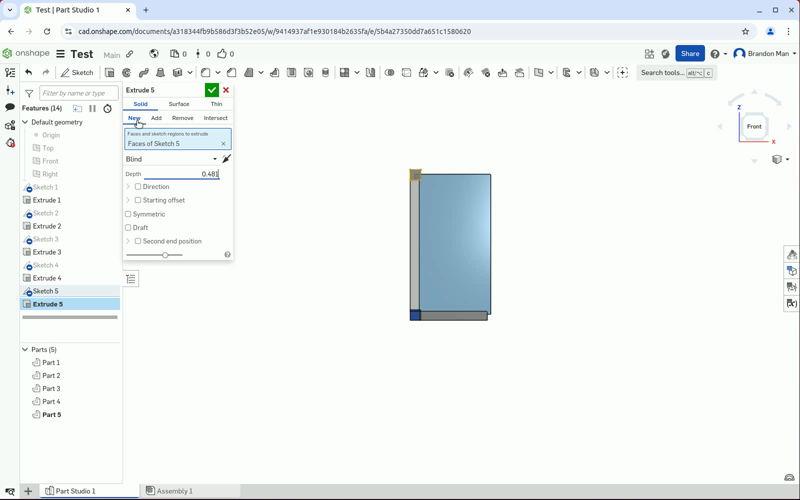
key(enter)
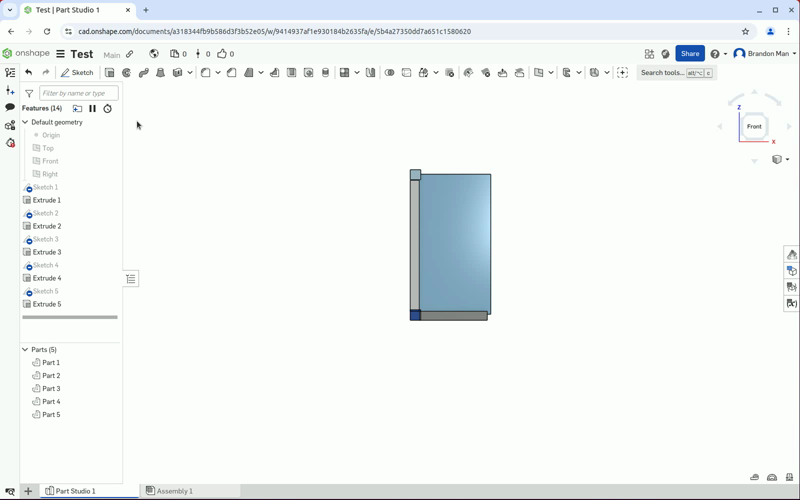
key(shift+h)
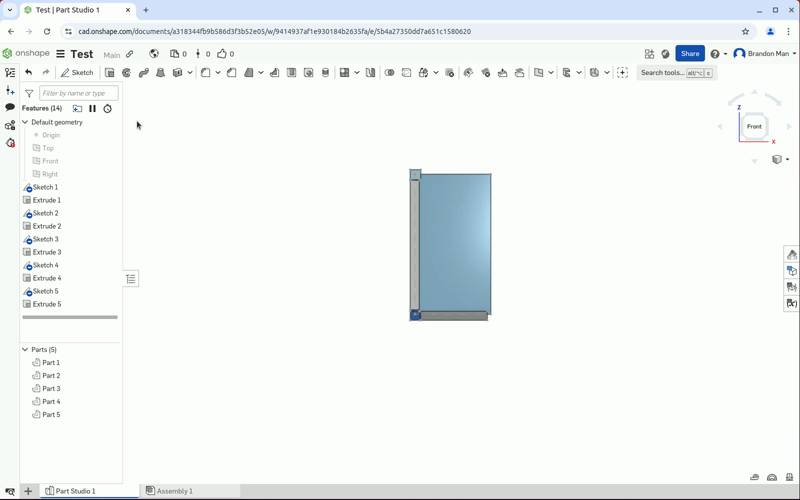
key(shift+h)
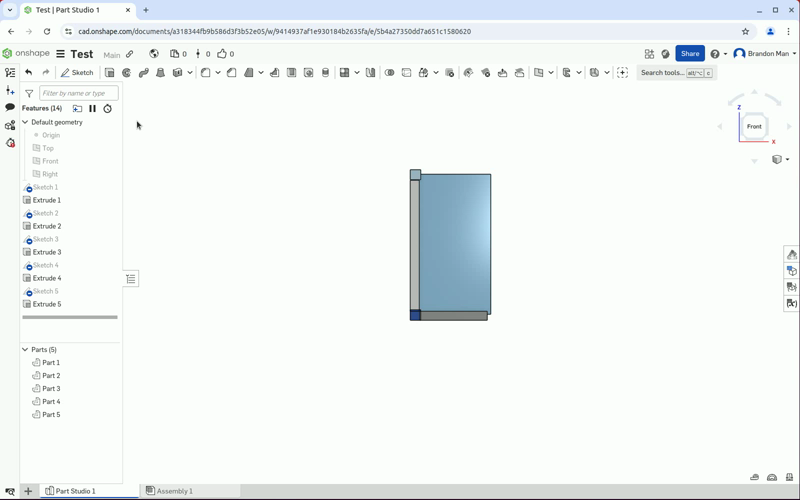
mouse_move(73, 189)
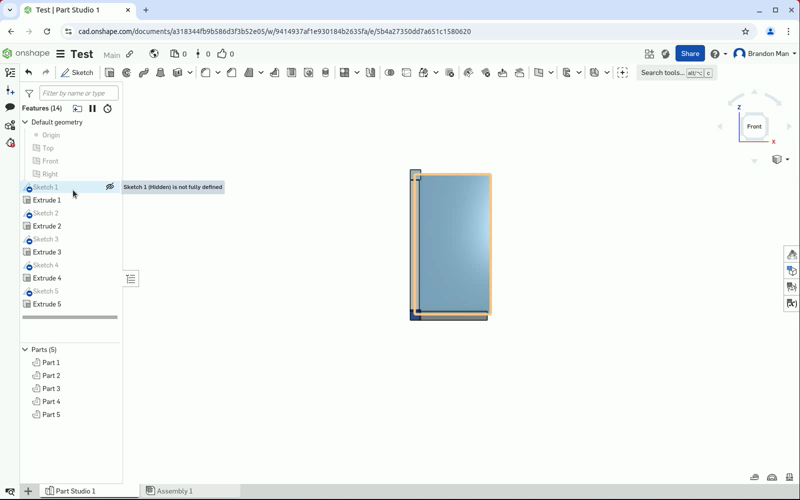
click(73, 189)
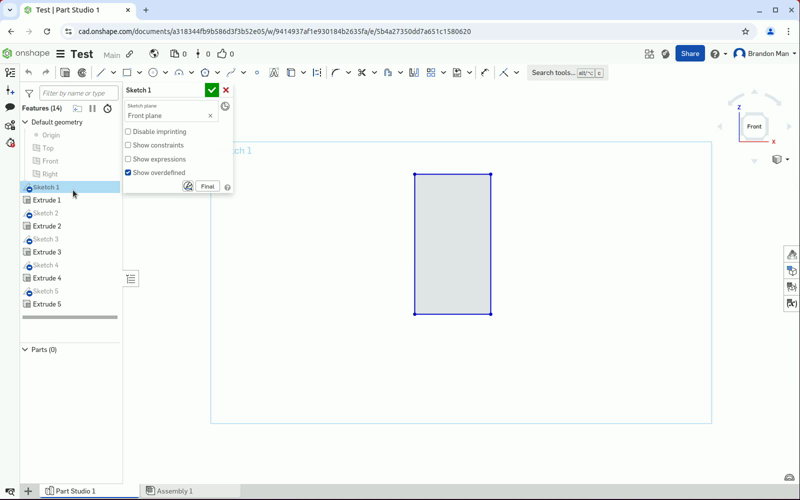
mouse_move(229, 92)
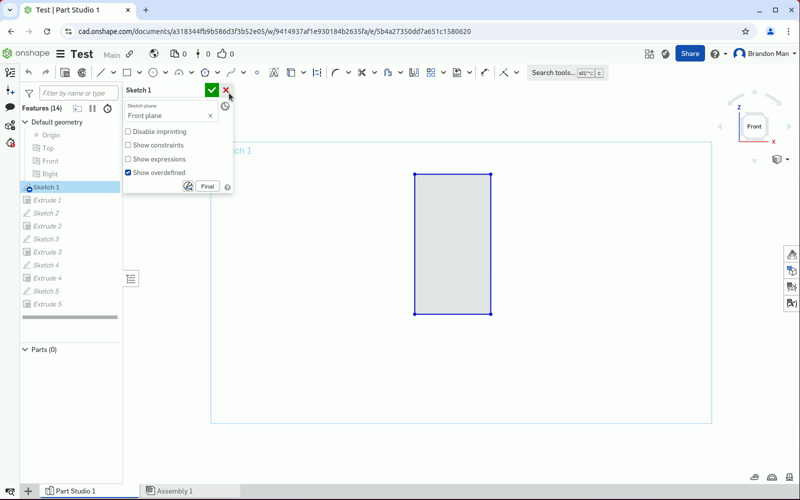
click(229, 92)
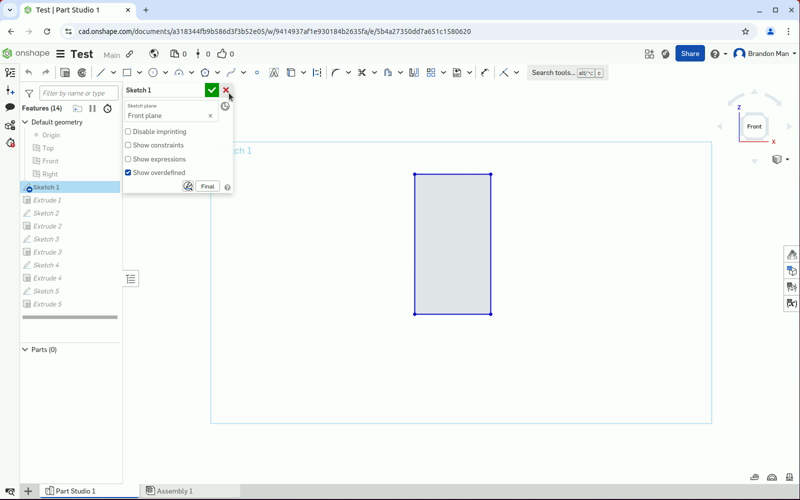
key(shift+s)
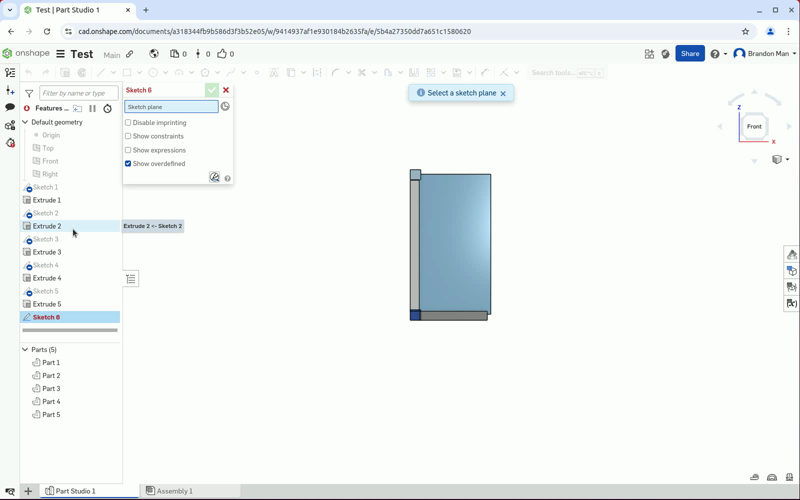
scroll(3)
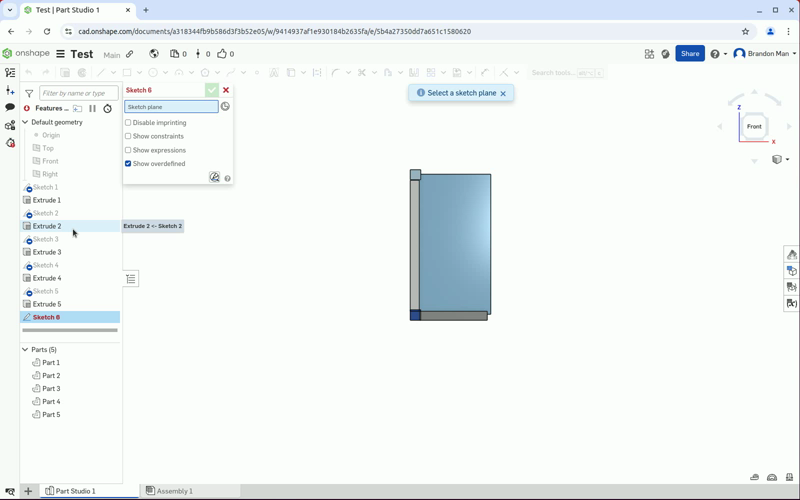
mouse_move(73, 163)
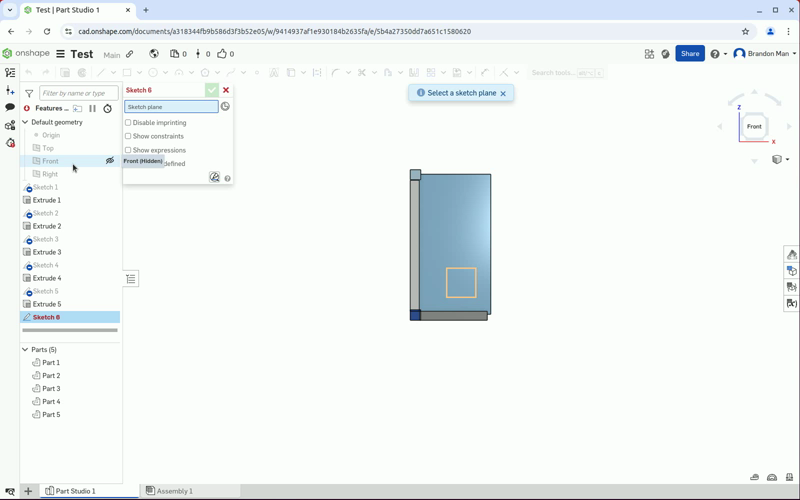
click(73, 163)
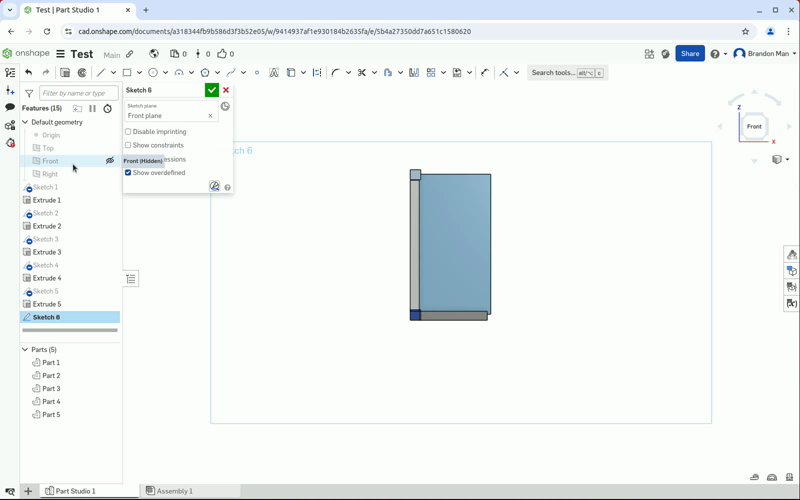
mouse_move(73, 352)
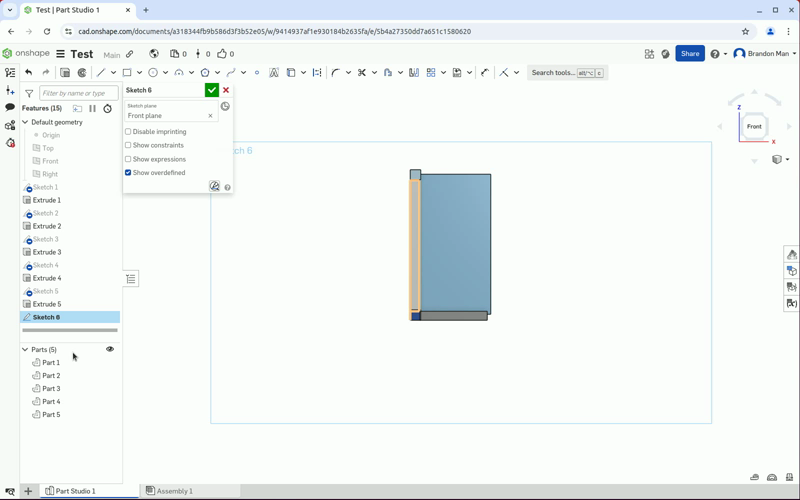
key(y)
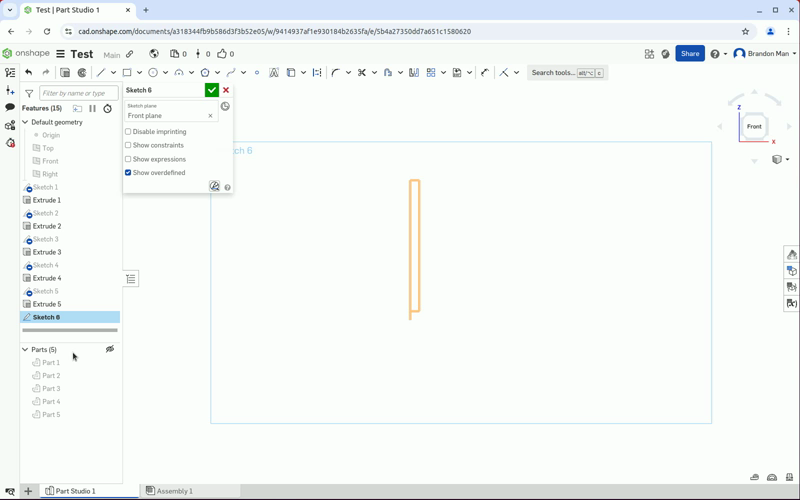
key(l)
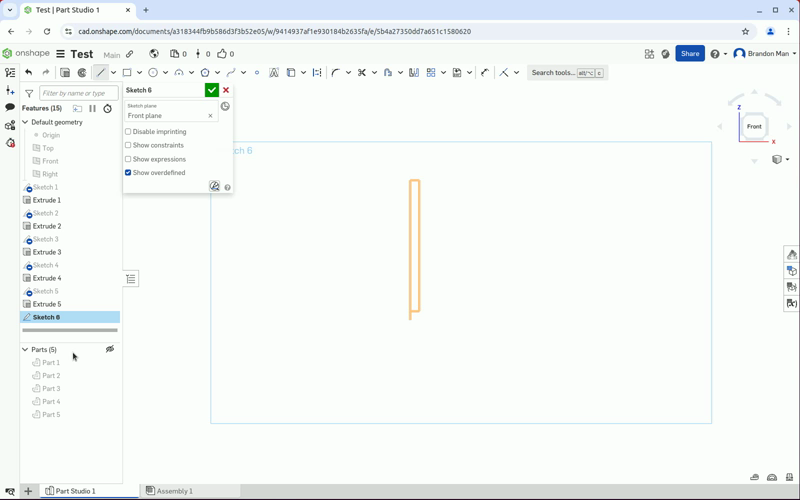
key_down(shift)
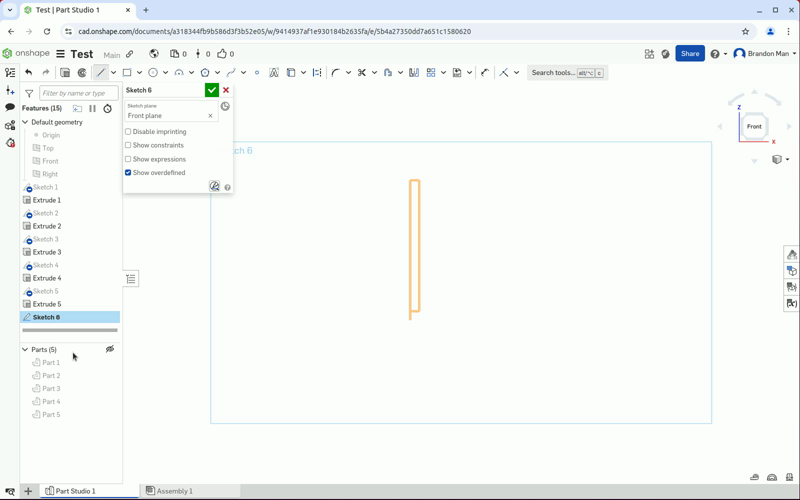
mouse_move(419, 179)
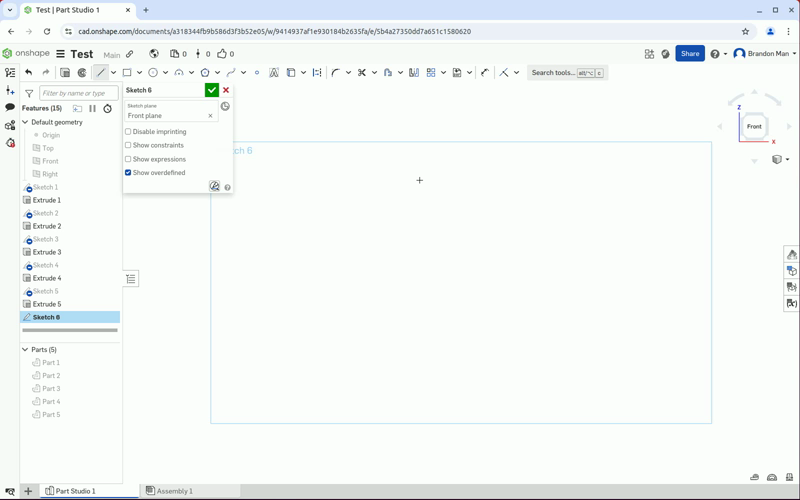
click(419, 179)
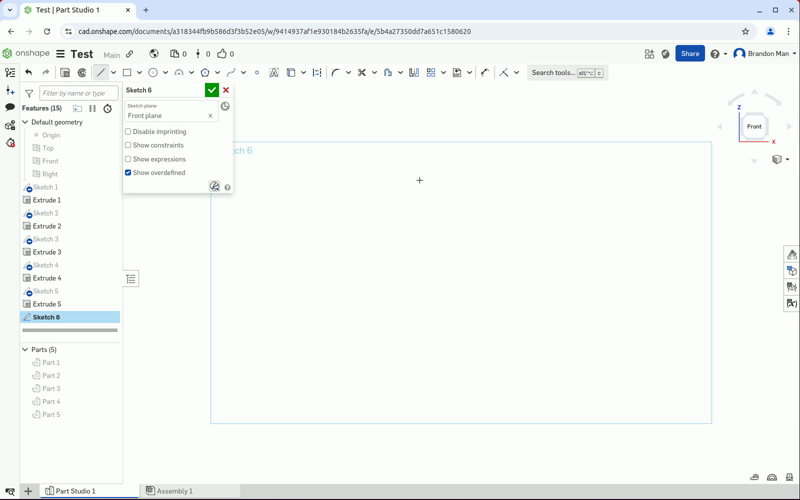
key_up(shift)
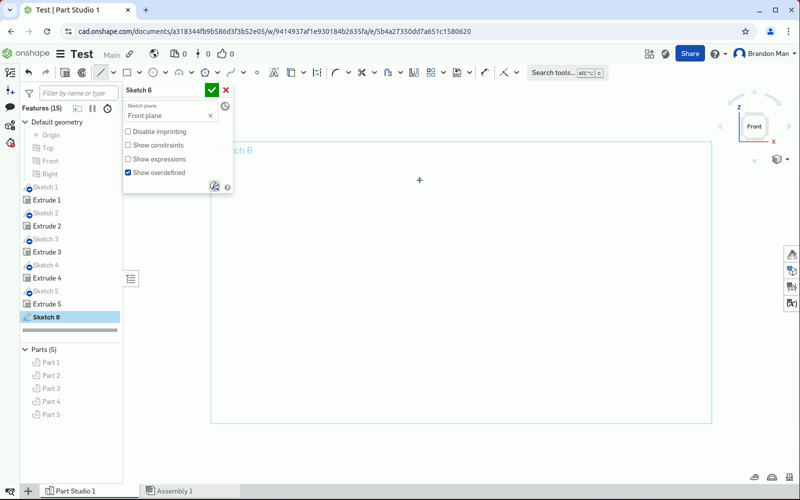
key_down(shift)
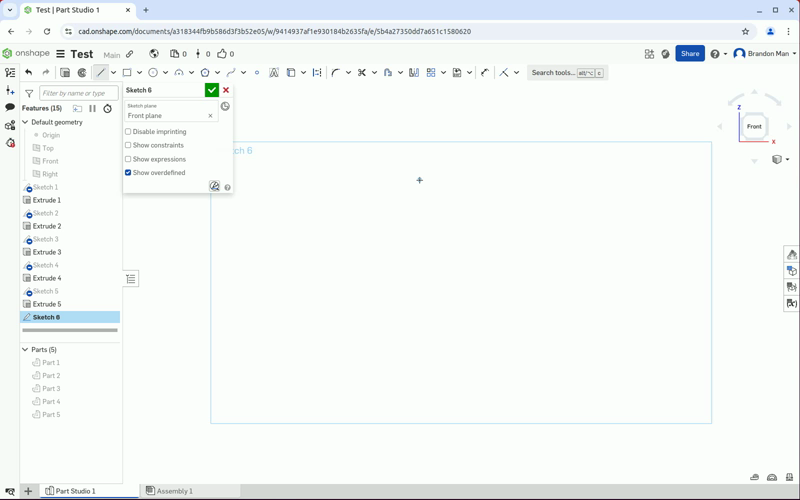
mouse_move(487, 179)
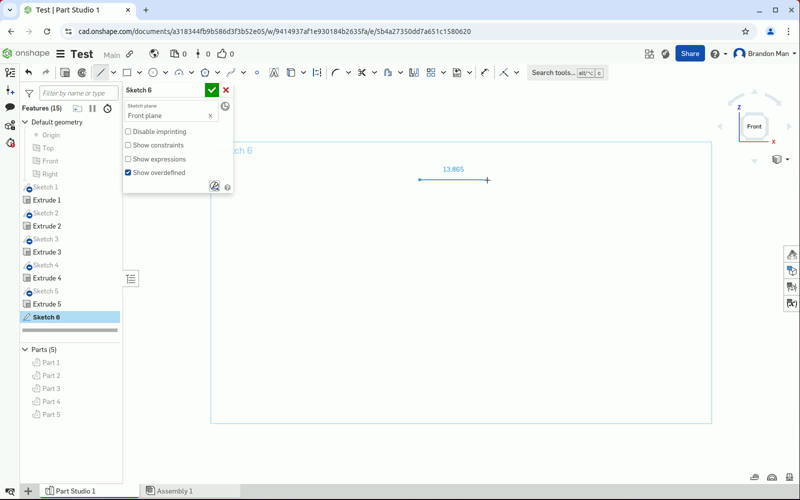
click(487, 179)
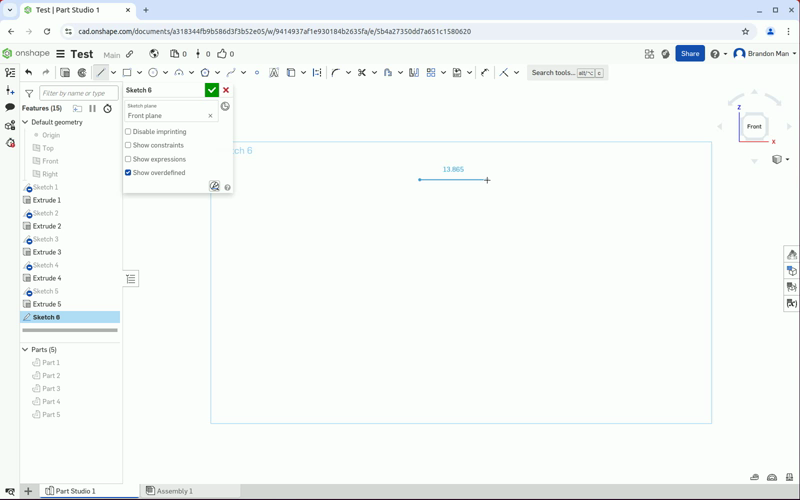
key_up(shift)
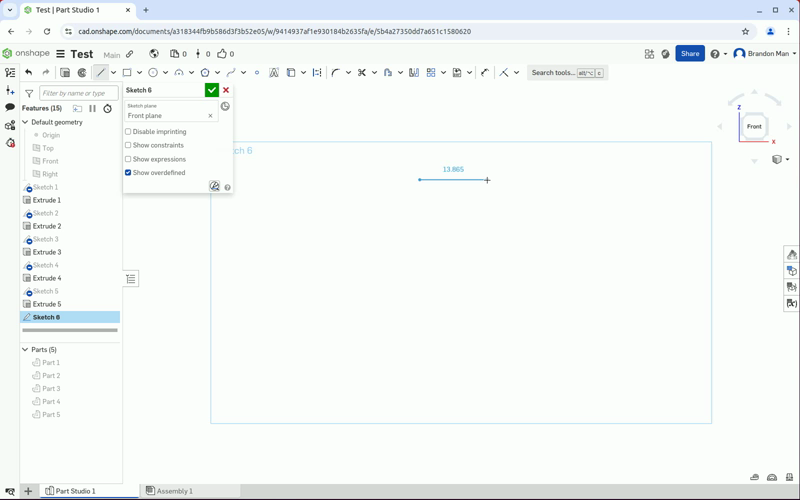
key_down(shift)
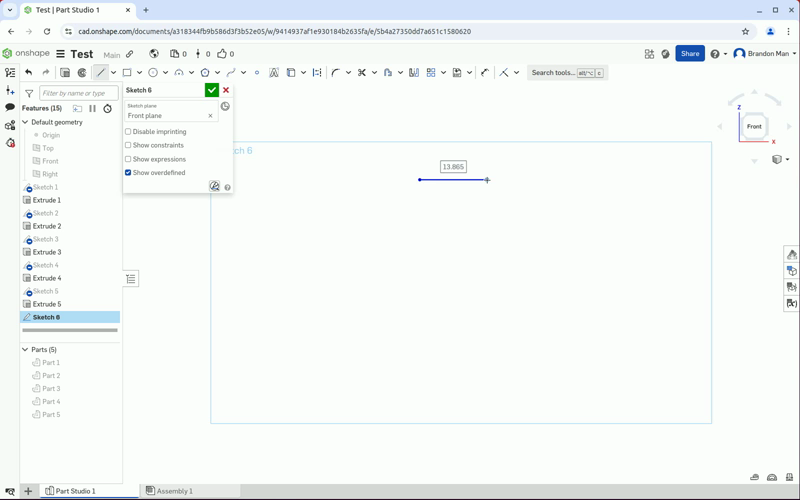
mouse_move(517, 179)
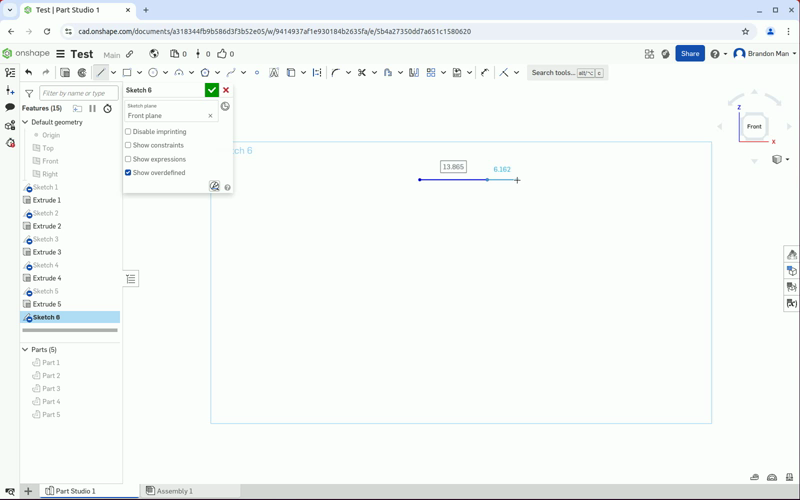
mouse_move(487, 170)
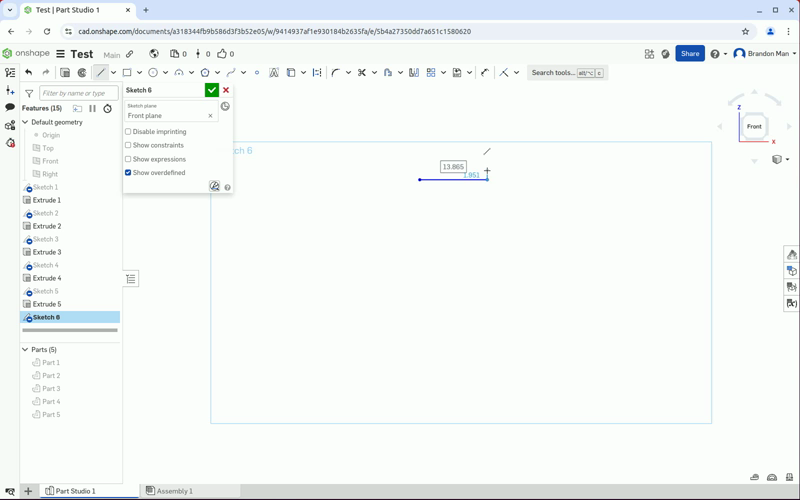
click(487, 170)
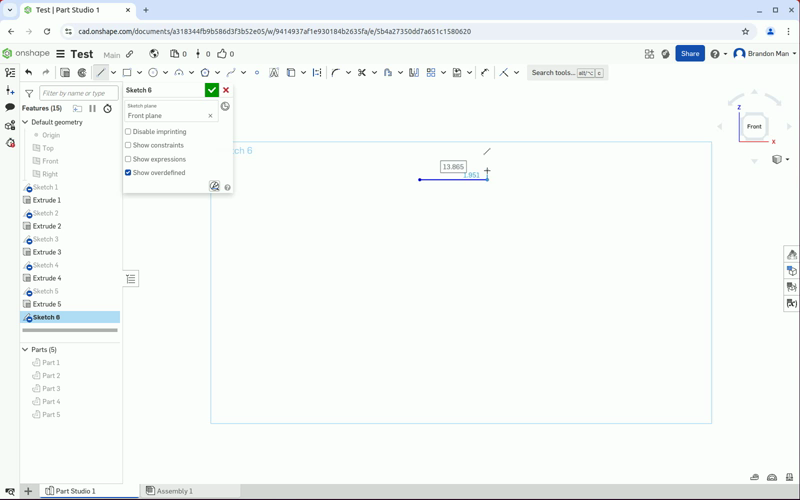
key_up(shift)
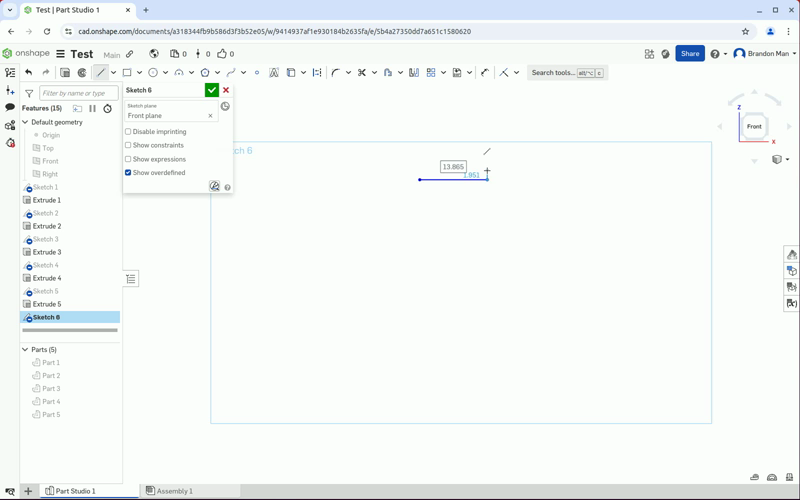
key_down(shift)
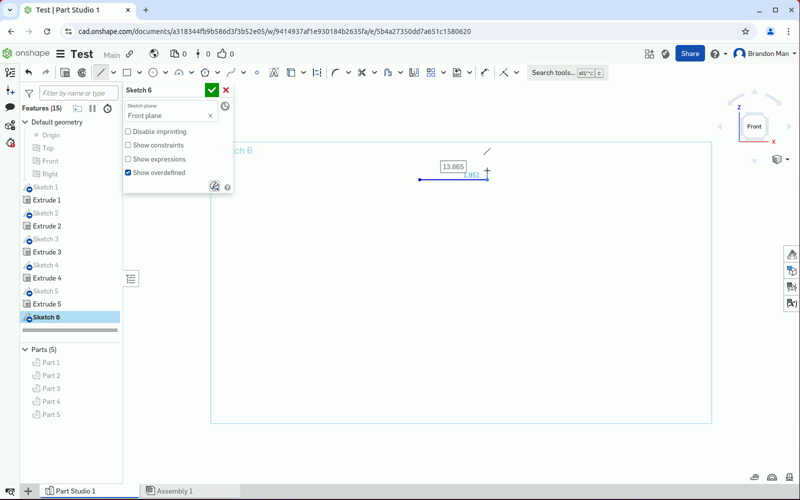
mouse_move(419, 170)
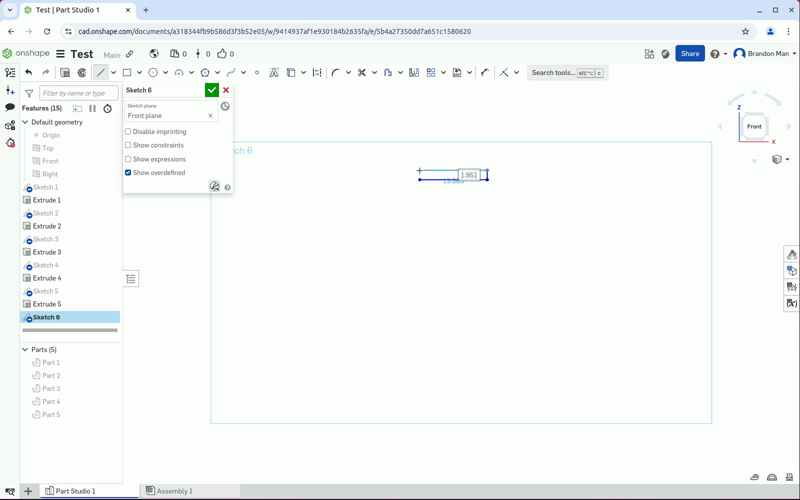
click(419, 170)
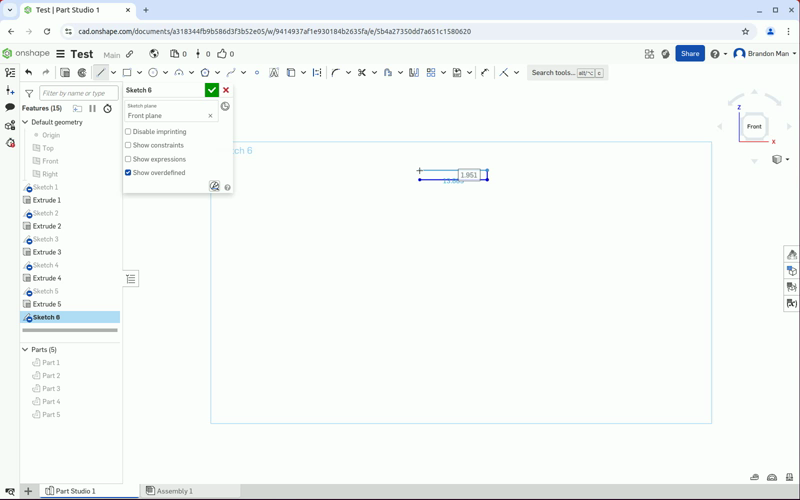
key_up(shift)
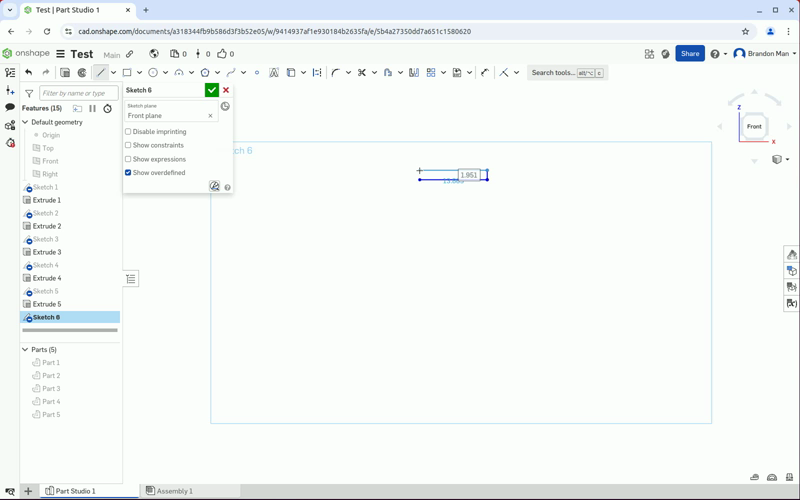
mouse_move(449, 170)
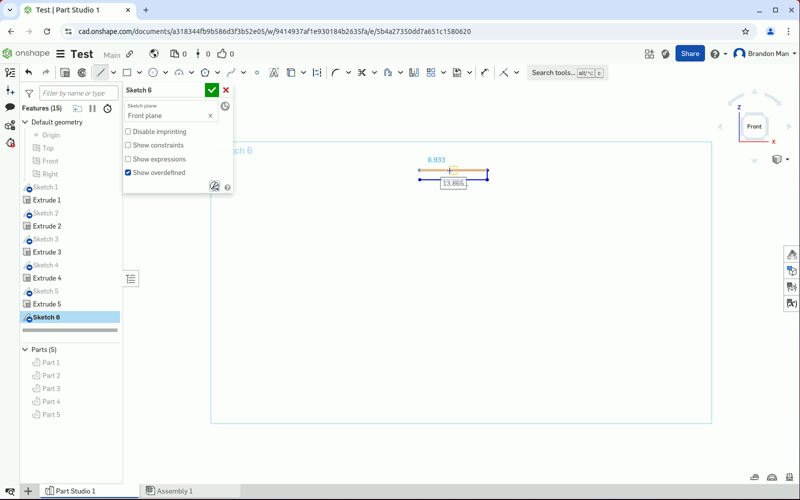
key_down(shift)
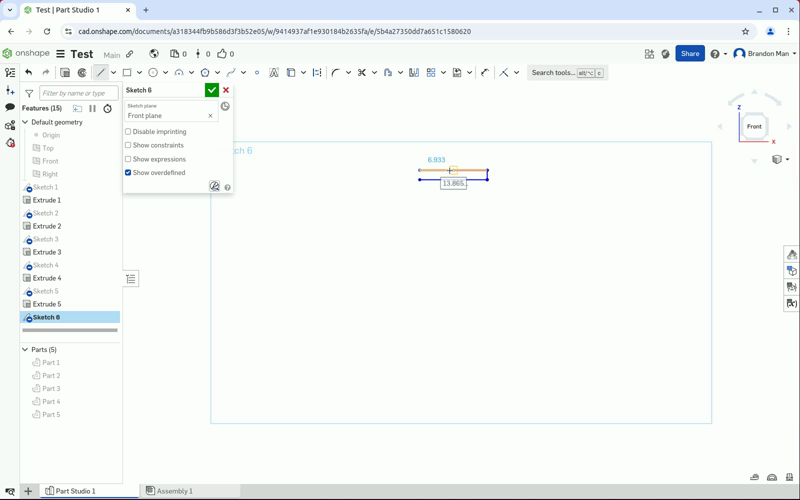
mouse_move(419, 179)
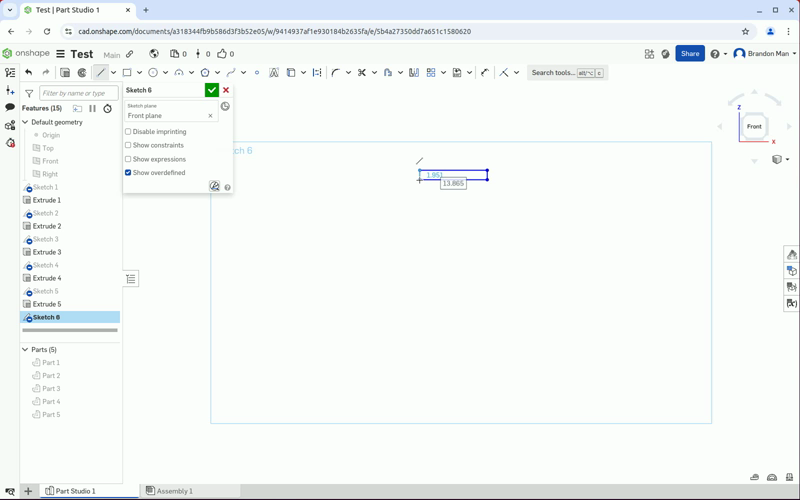
key_up(shift)
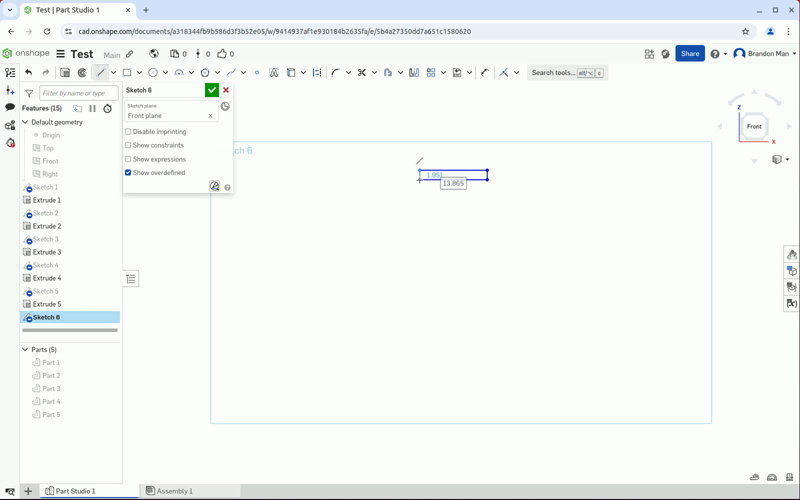
click(419, 179)
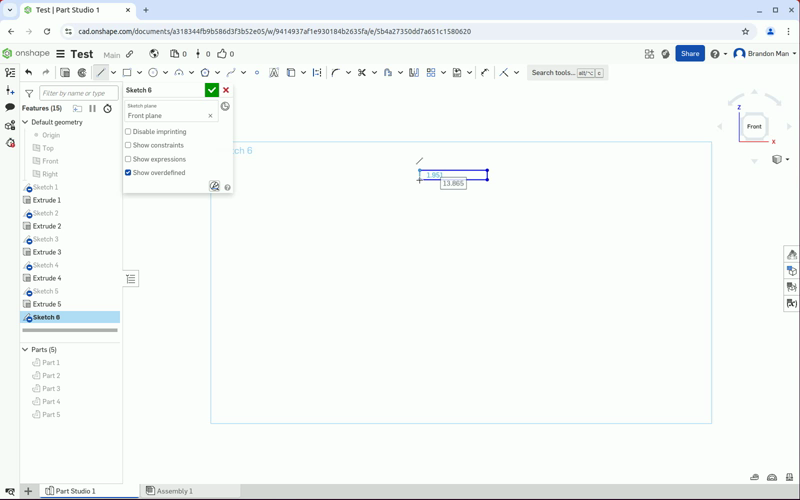
key(esc)
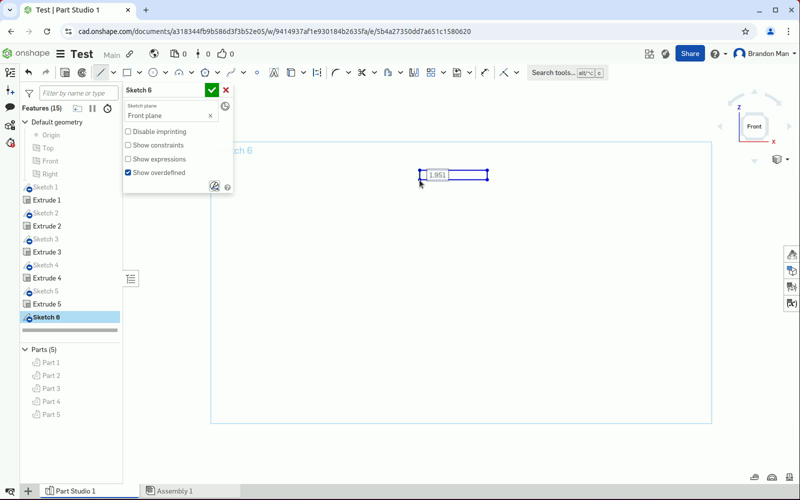
mouse_move(423, 171)
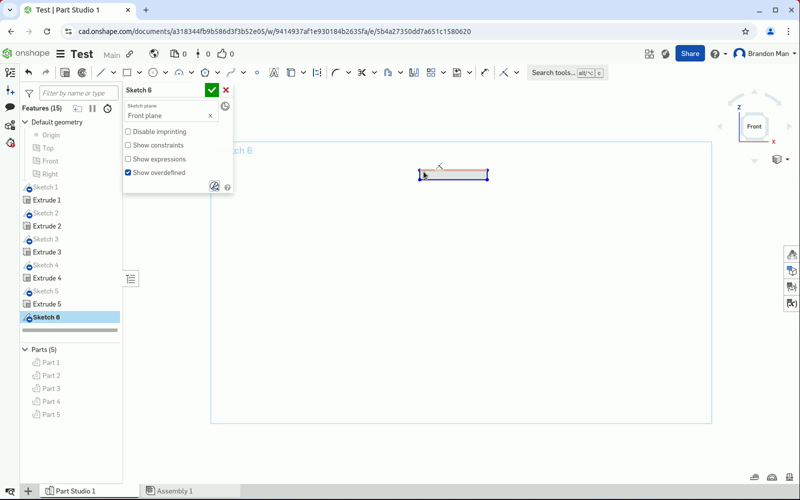
scroll(6)
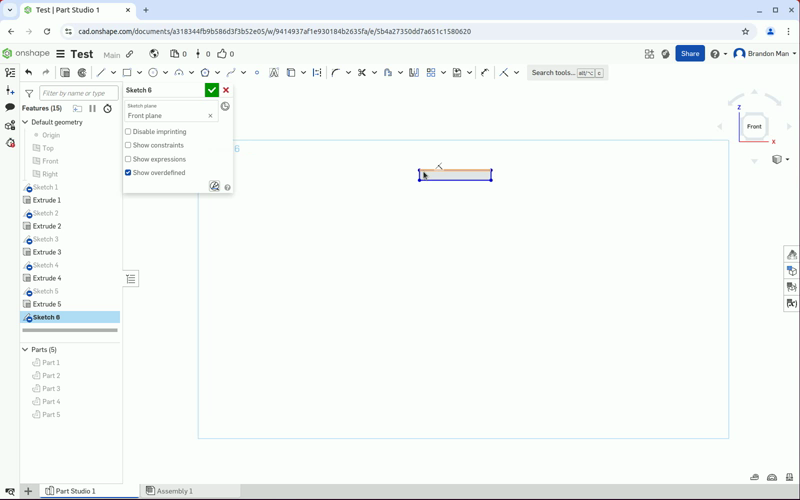
scroll(6)
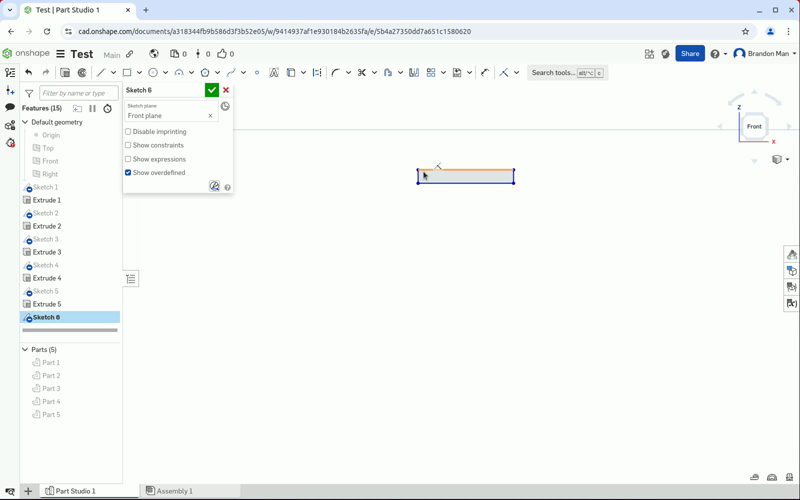
scroll(6)
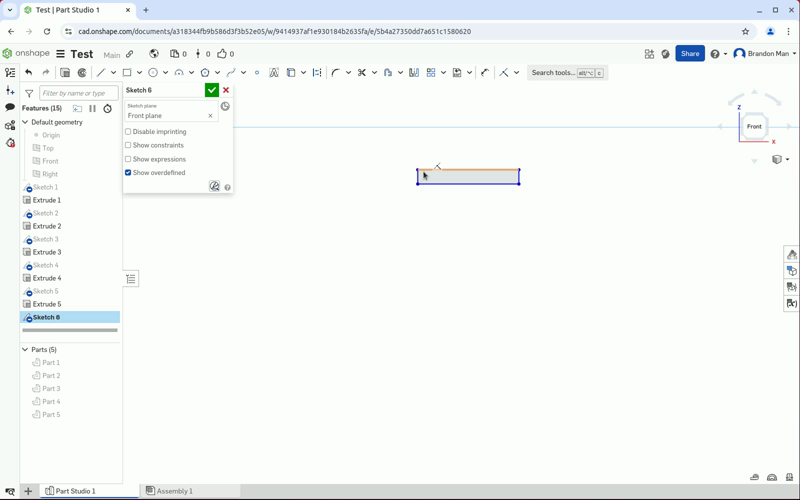
scroll(6)
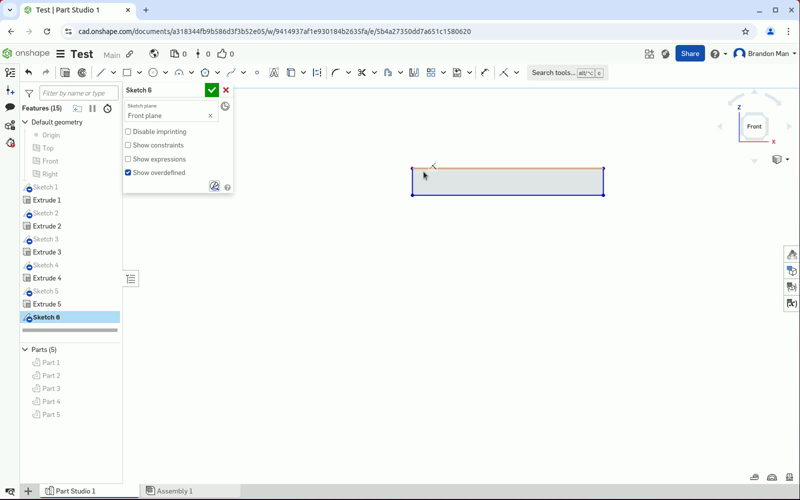
scroll(6)
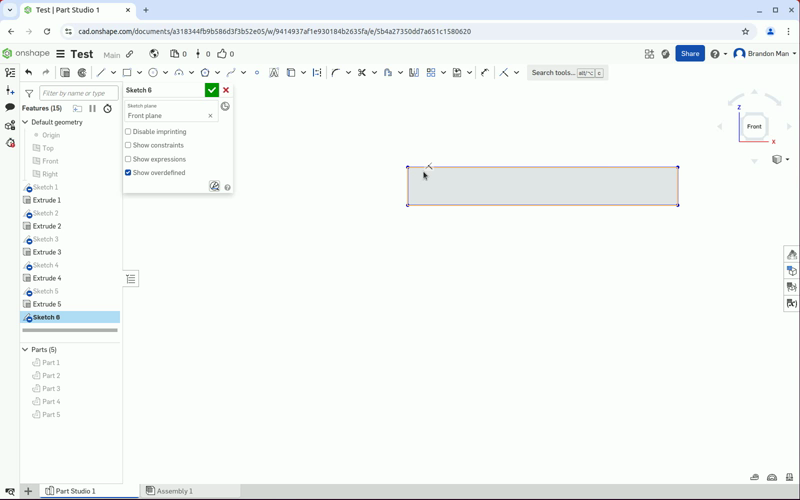
scroll(6)
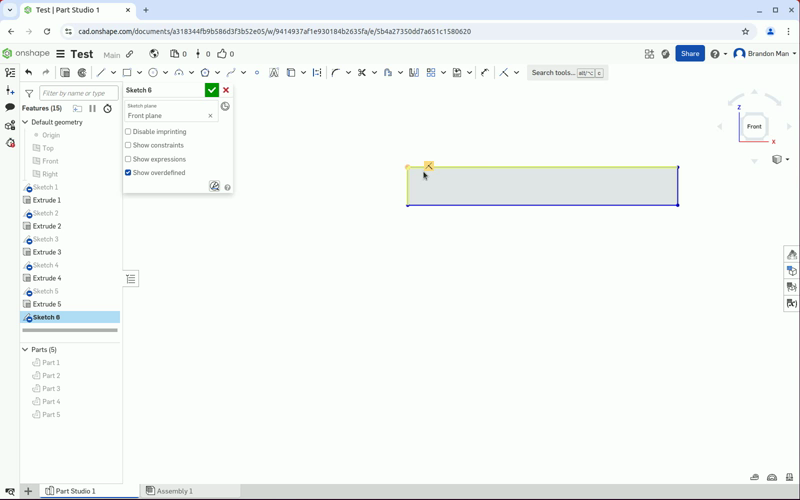
scroll(6)
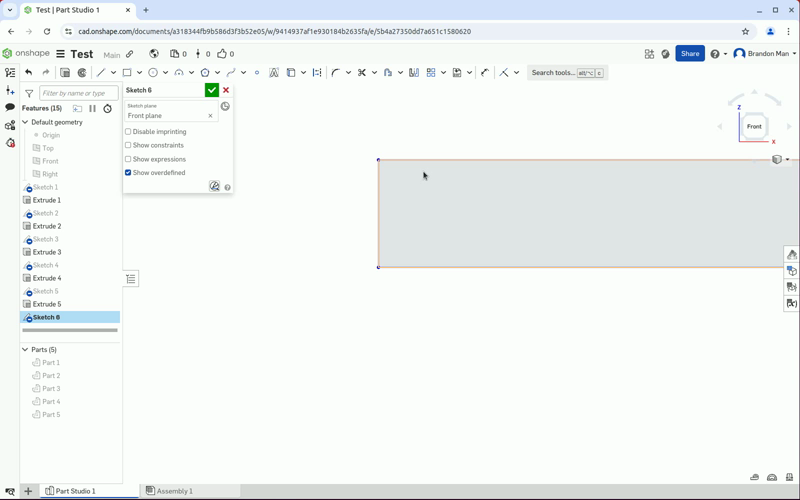
click(423, 171)
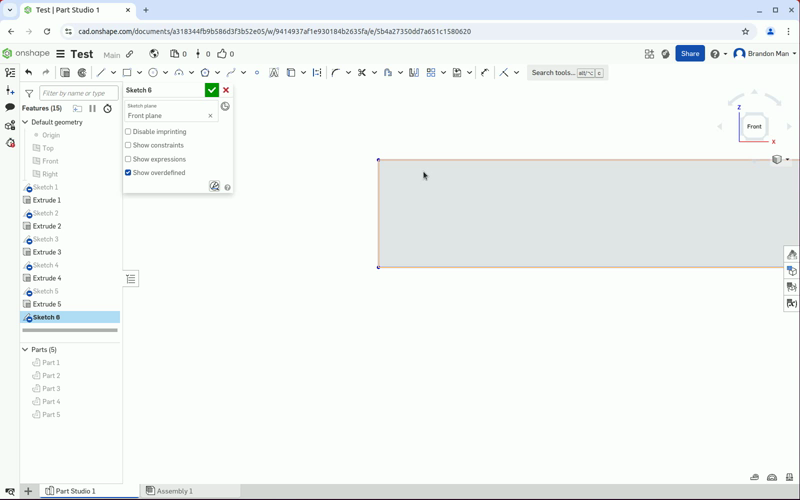
scroll(-6)
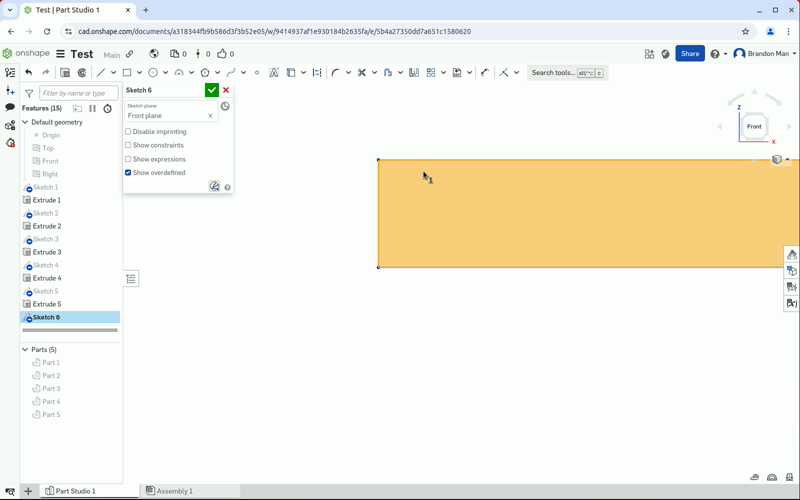
scroll(-6)
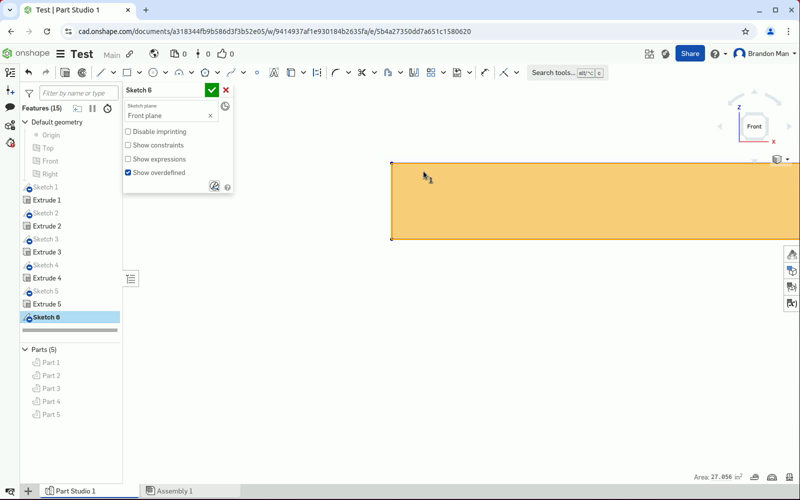
scroll(-6)
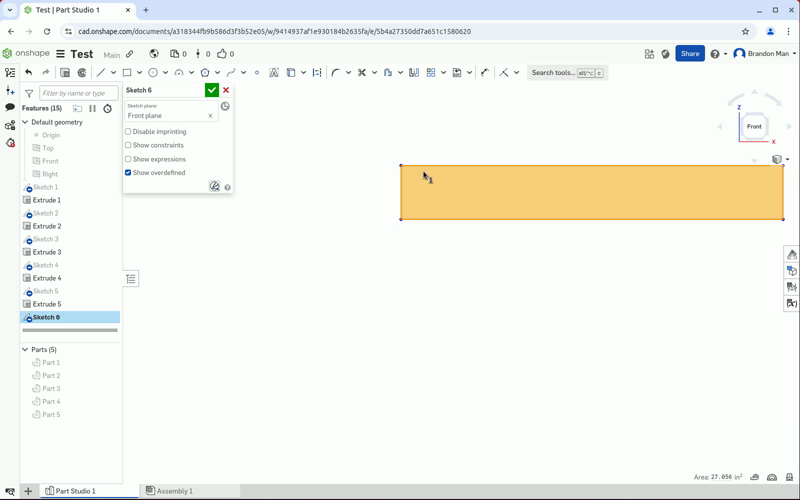
scroll(-6)
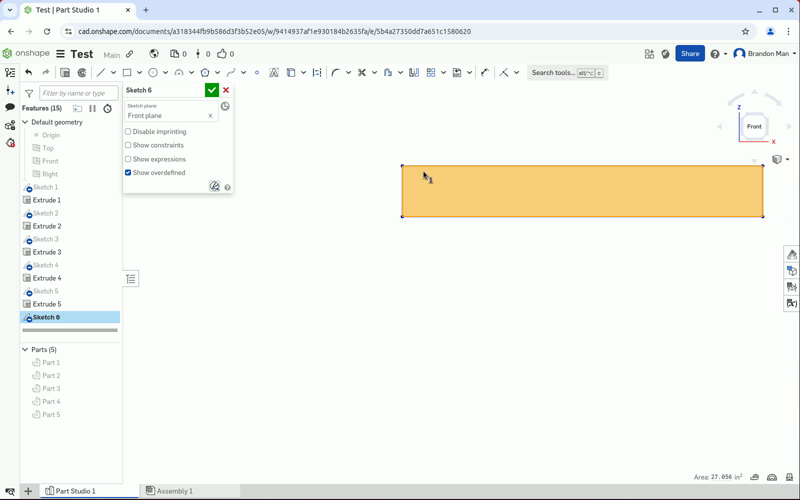
scroll(-6)
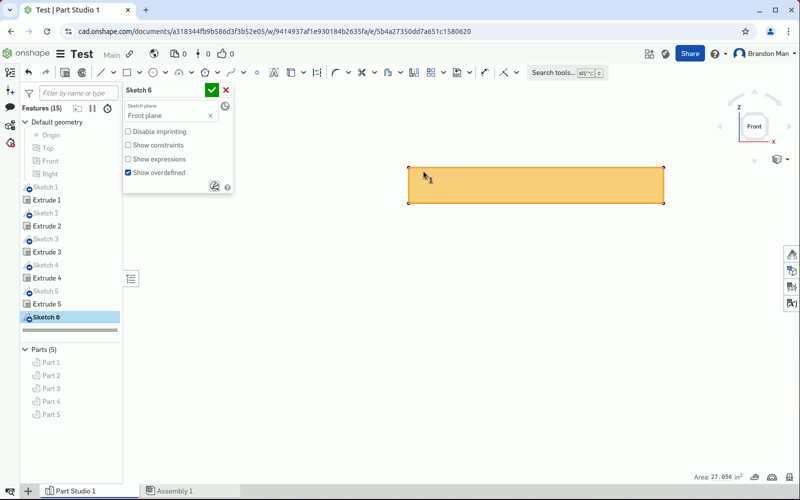
scroll(-6)
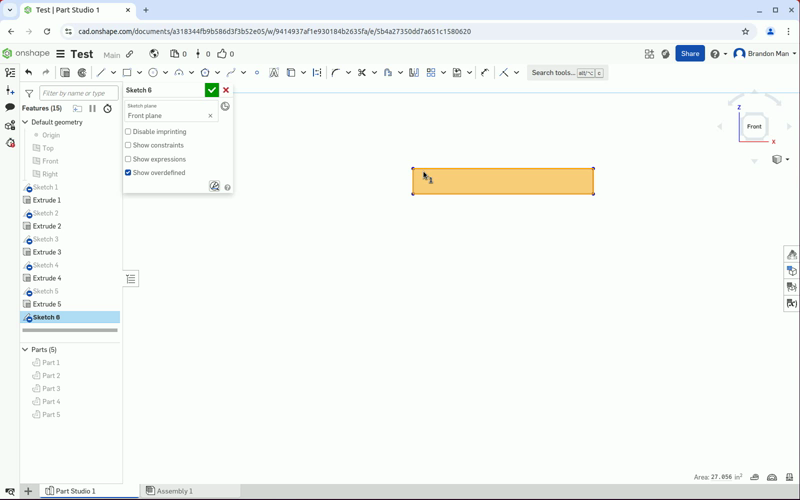
scroll(-6)
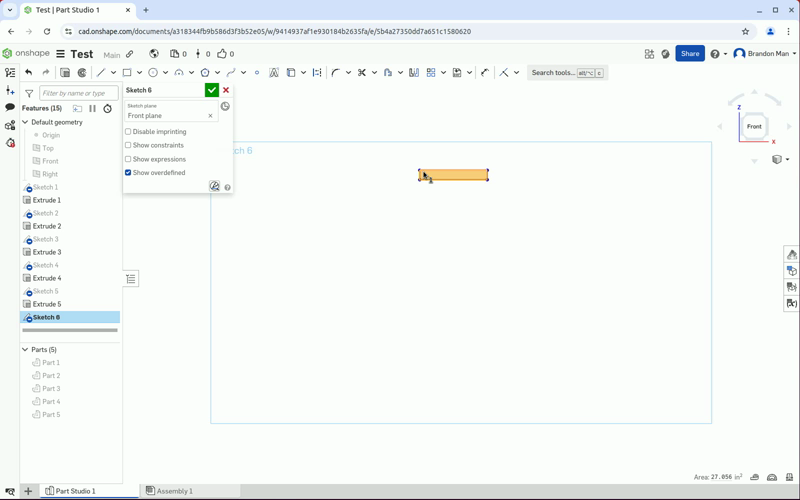
mouse_move(73, 352)
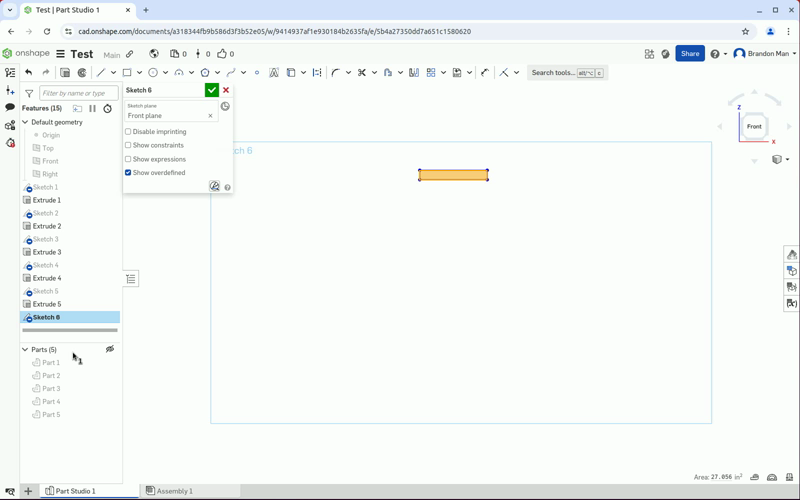
key(shift+y)
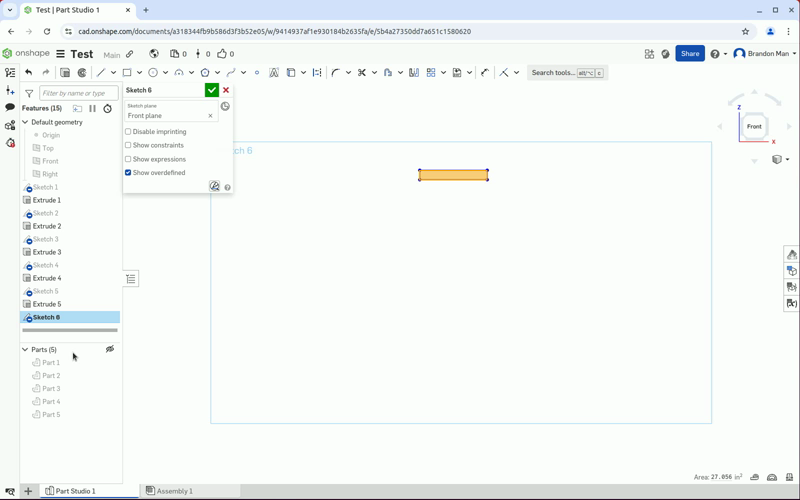
key(shift+e)
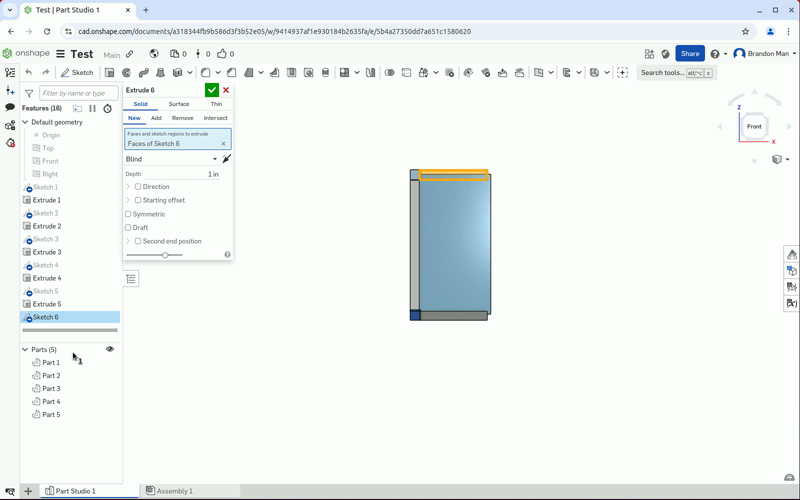
mouse_move(143, 106)
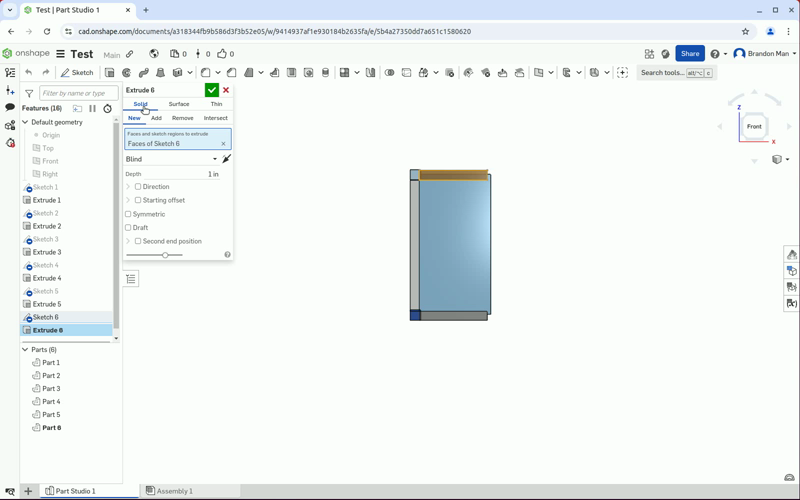
click(143, 106)
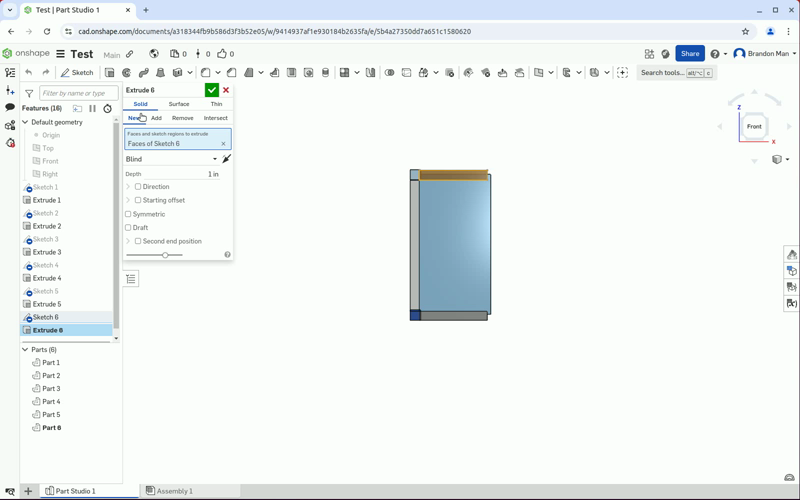
mouse_move(137, 120)
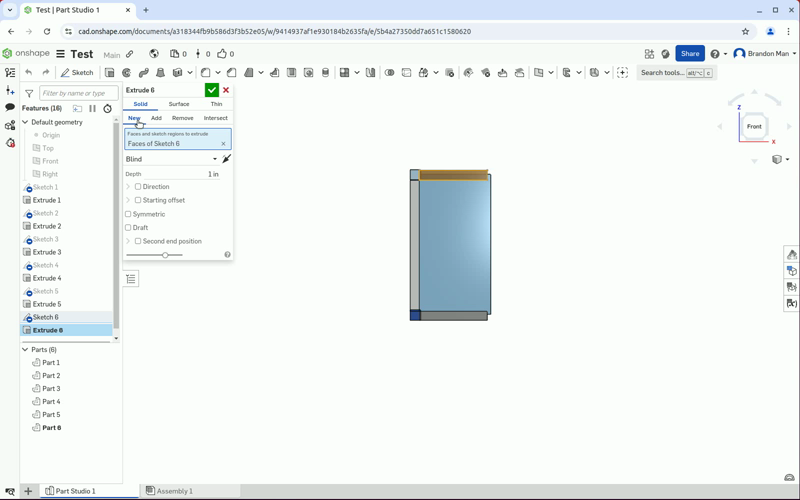
click(137, 120)
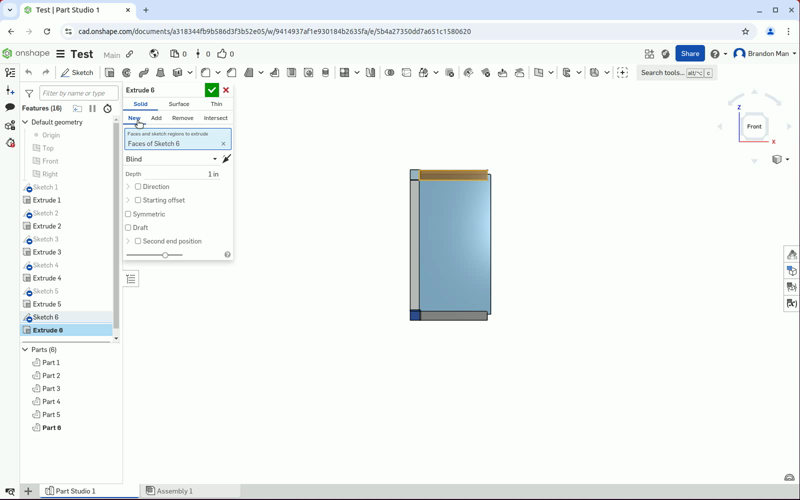
key(tab, 4)
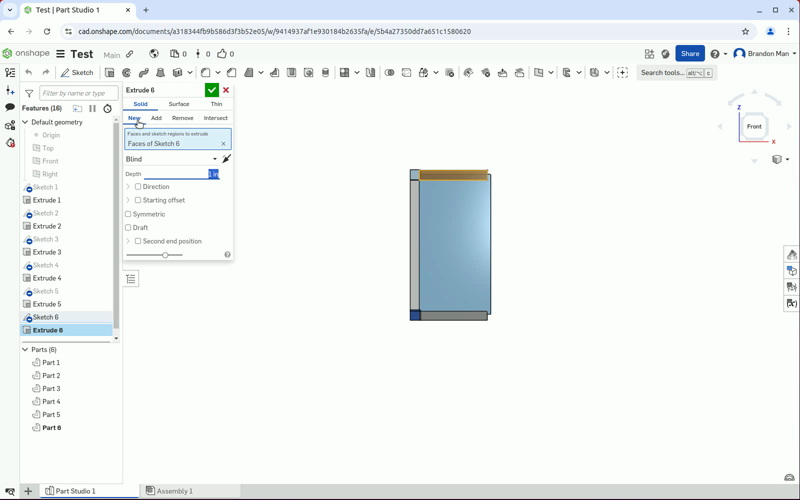
text(0.481)
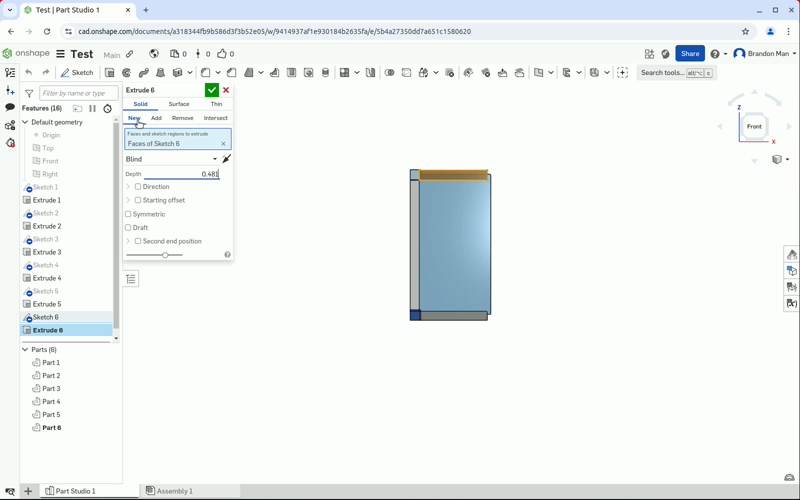
key(enter)
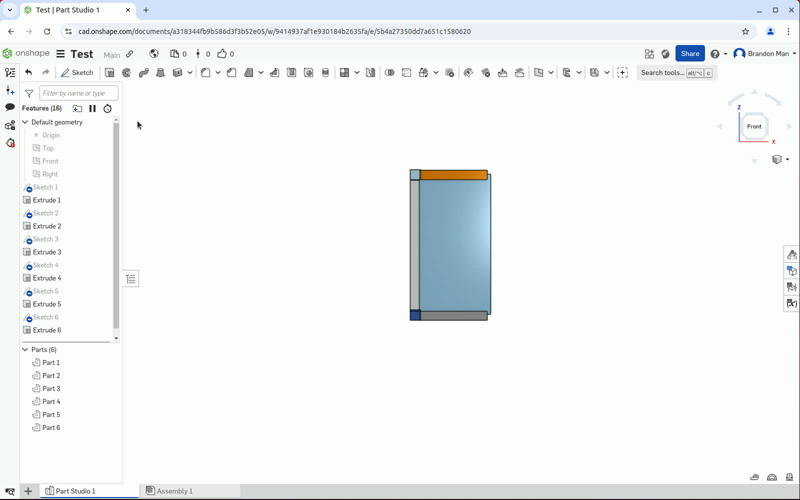
key(shift+h)
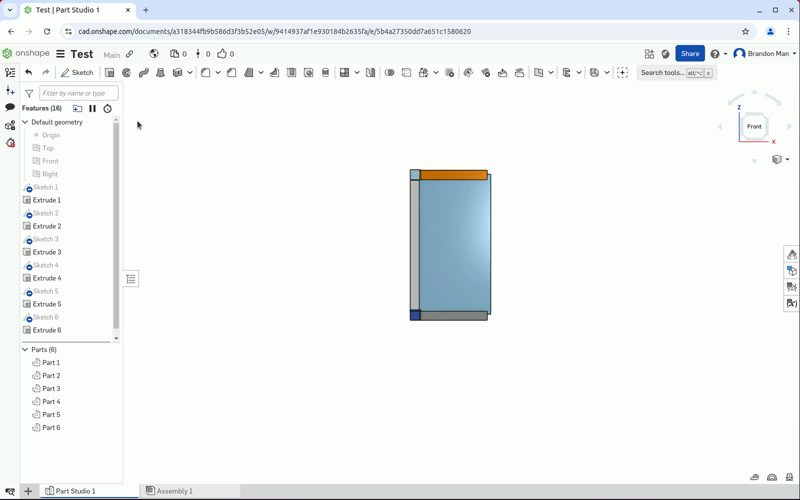
key(shift+h)
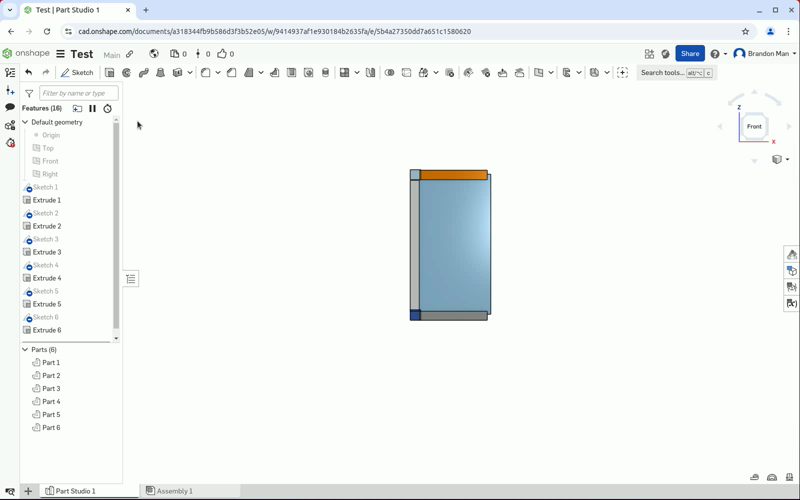
mouse_move(69, 189)
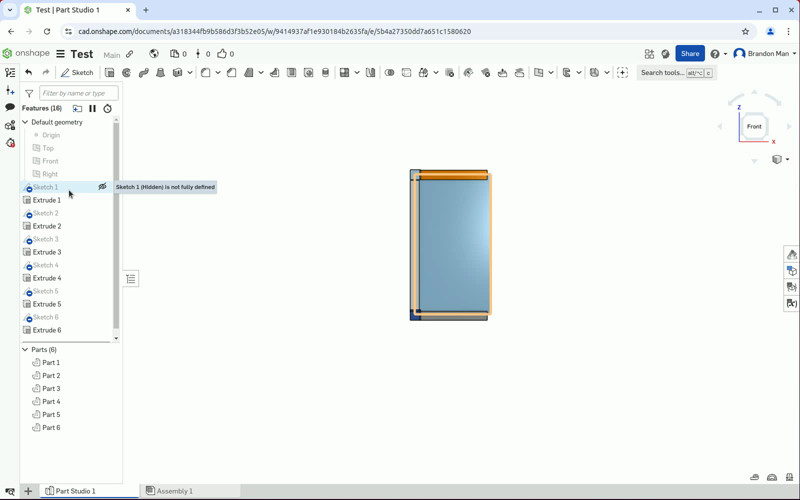
click(69, 189)
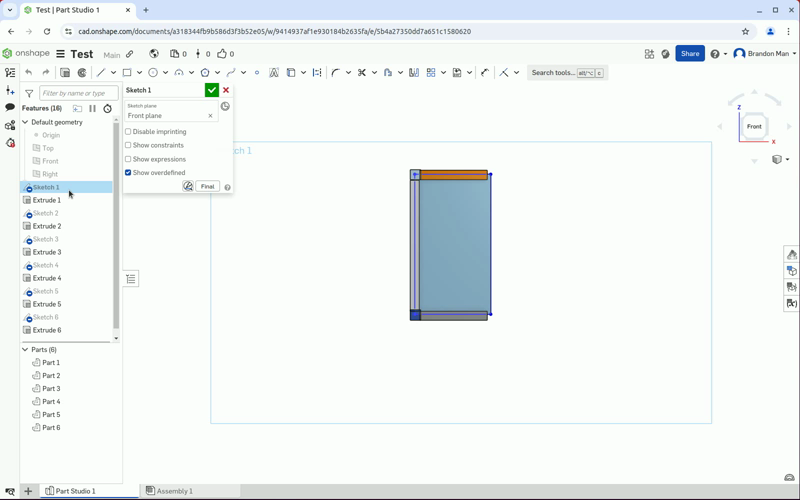
mouse_move(229, 92)
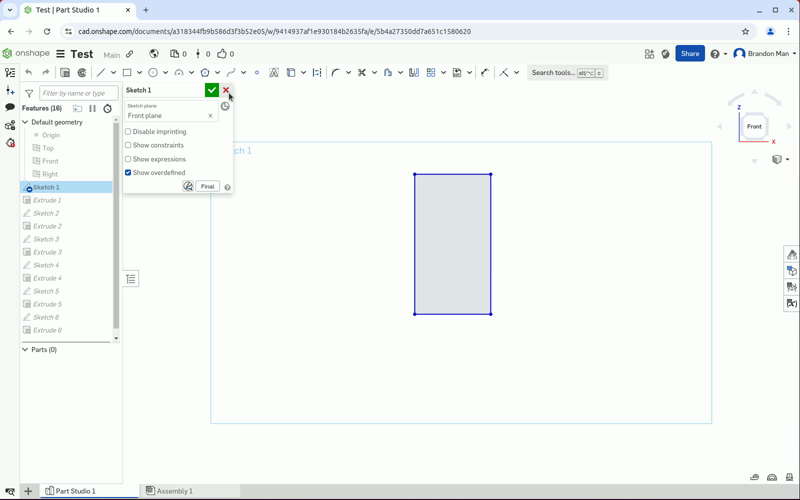
click(229, 92)
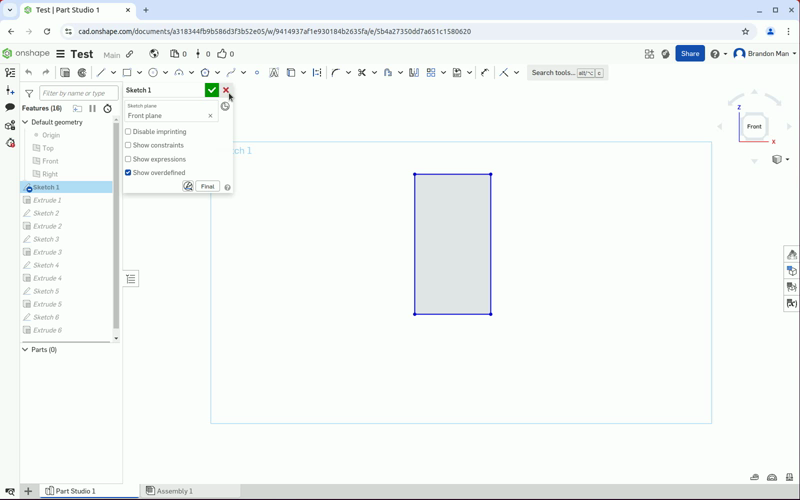
key(shift+s)
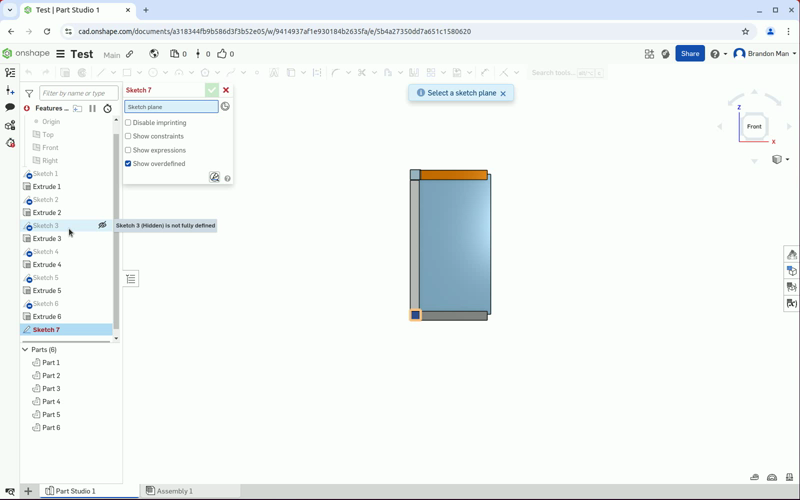
scroll(3)
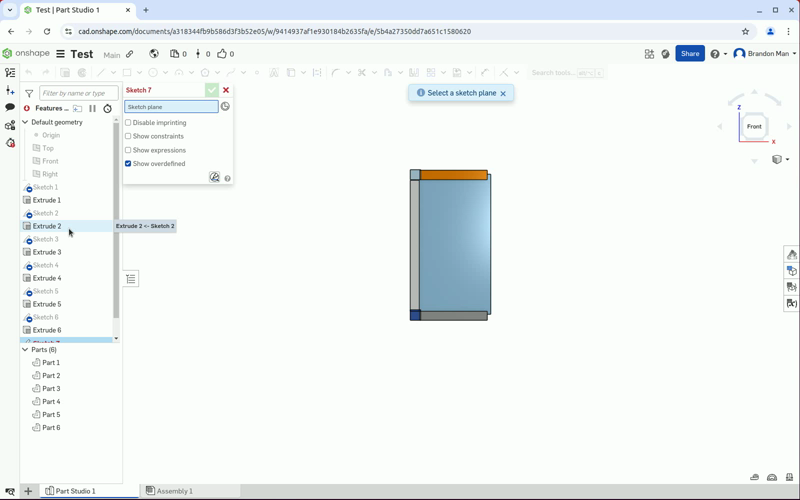
mouse_move(69, 163)
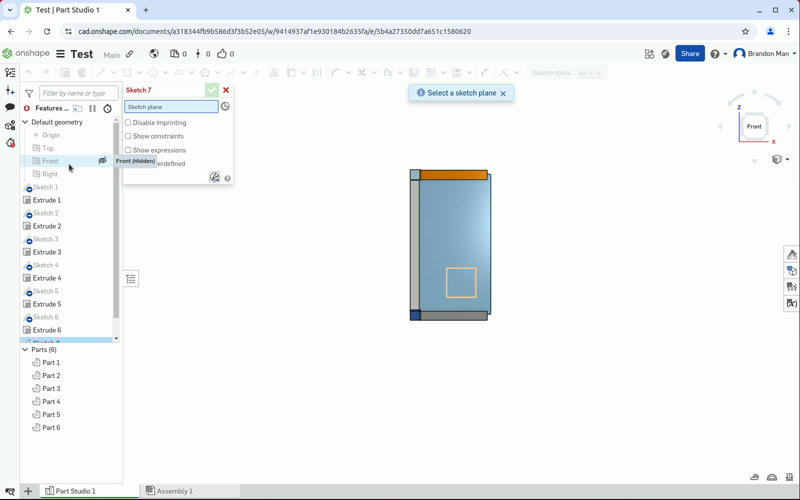
click(69, 163)
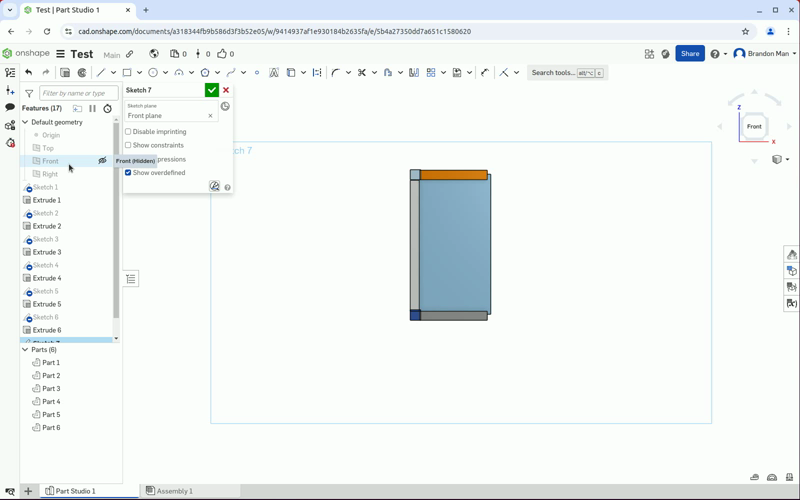
mouse_move(73, 352)
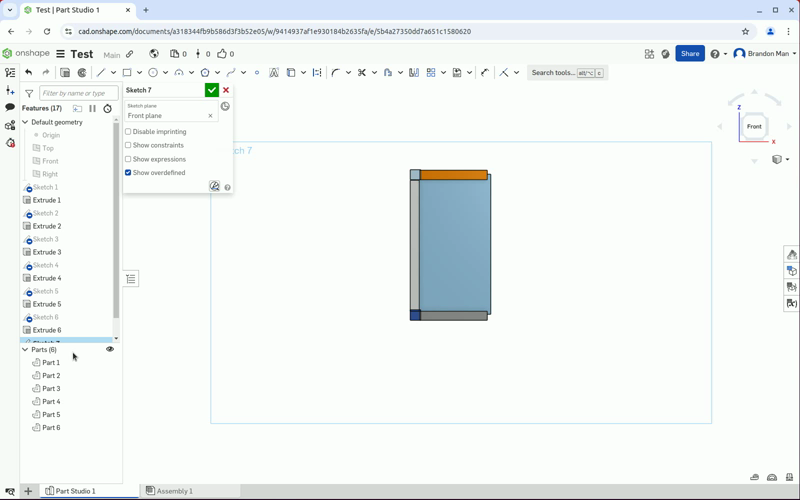
key(y)
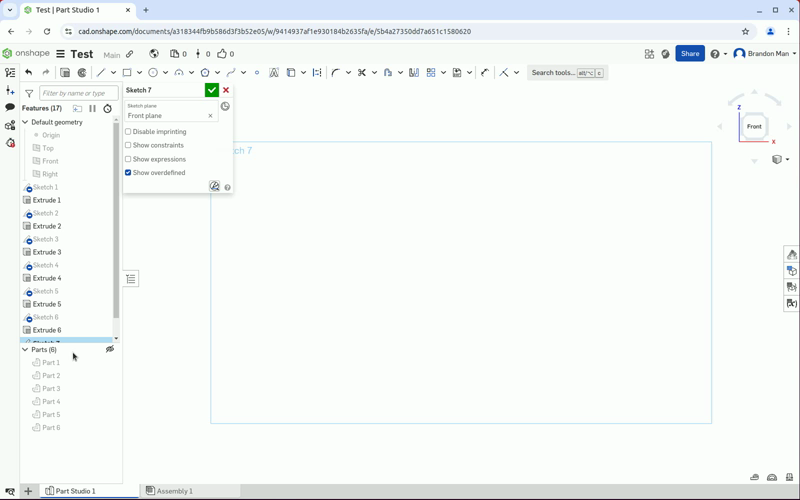
key(l)
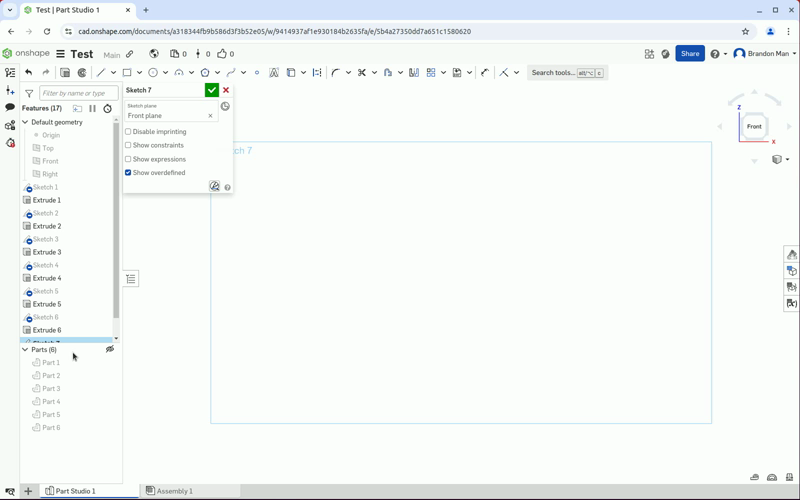
key_down(shift)
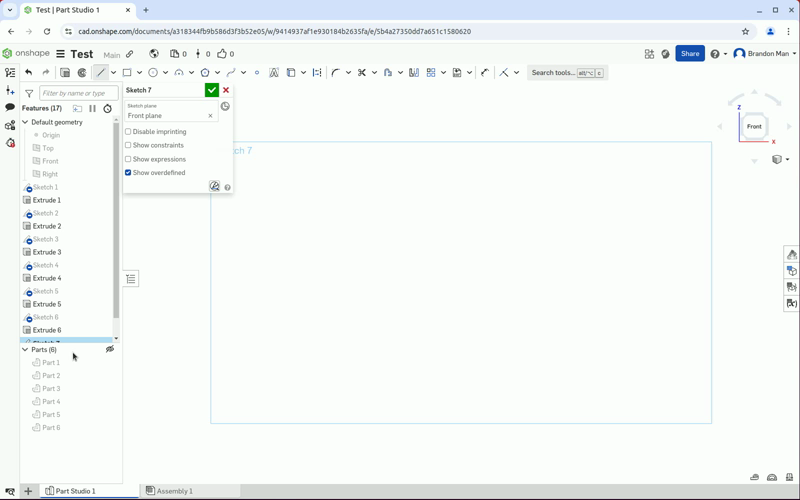
mouse_move(486, 179)
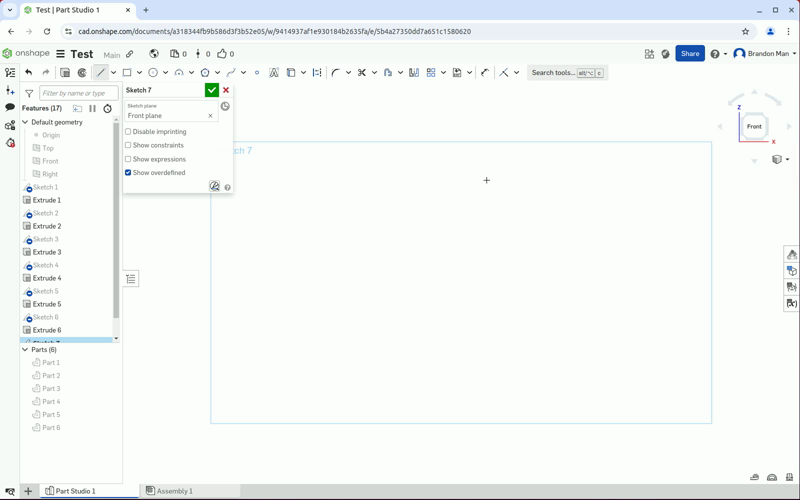
click(486, 179)
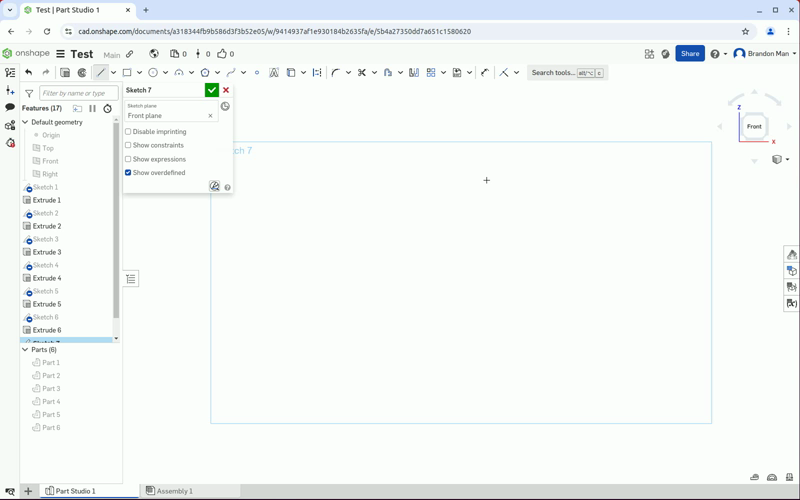
key_up(shift)
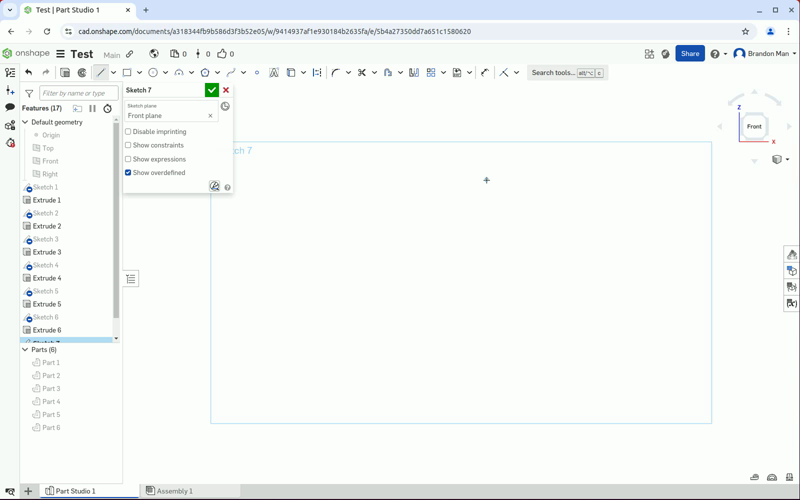
key_down(shift)
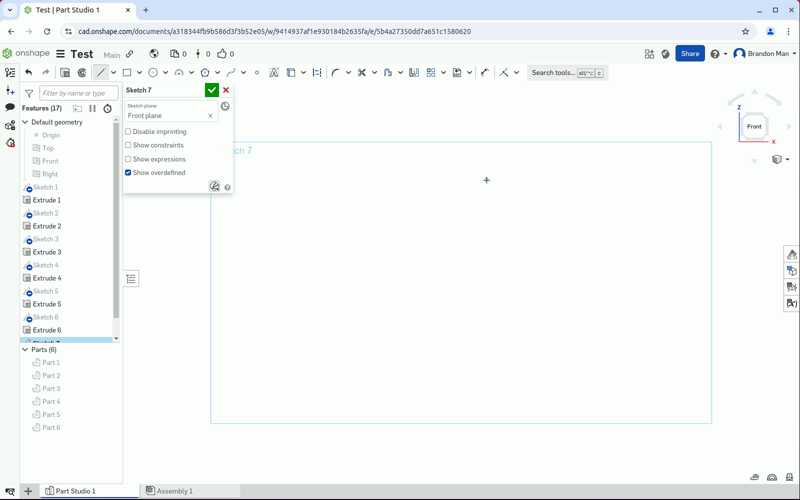
mouse_move(516, 179)
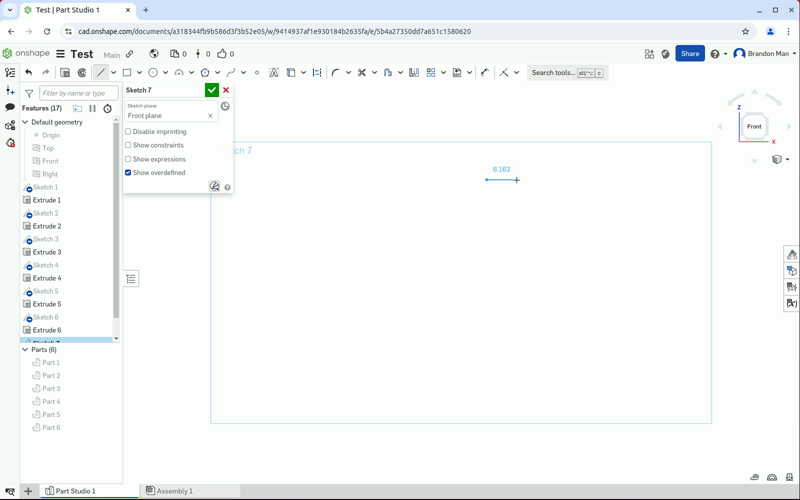
mouse_move(497, 179)
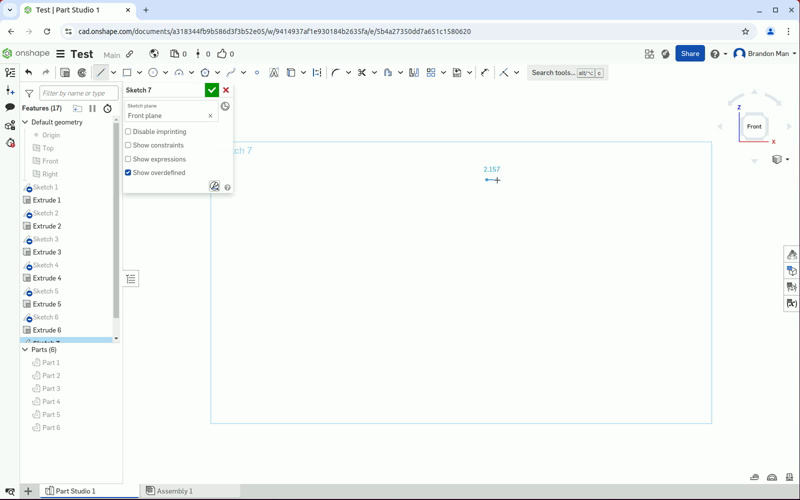
click(497, 179)
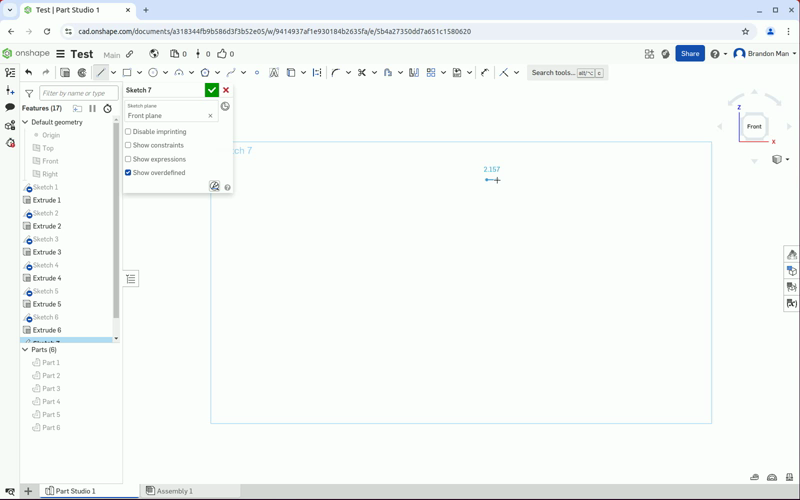
key_up(shift)
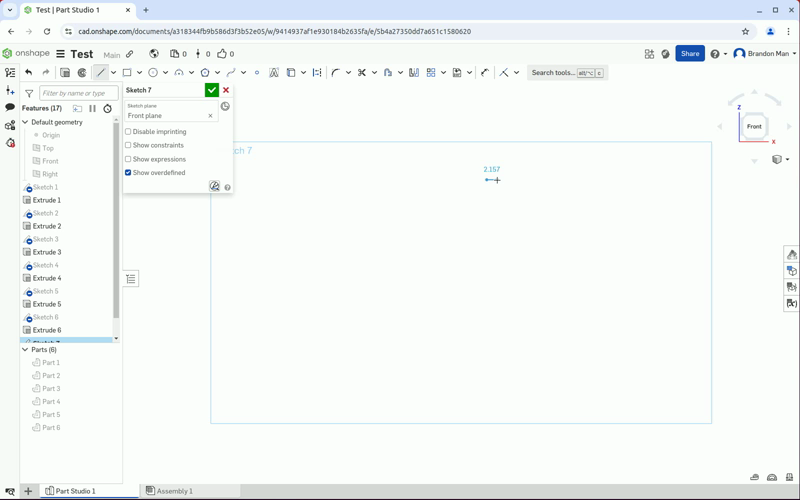
key_down(shift)
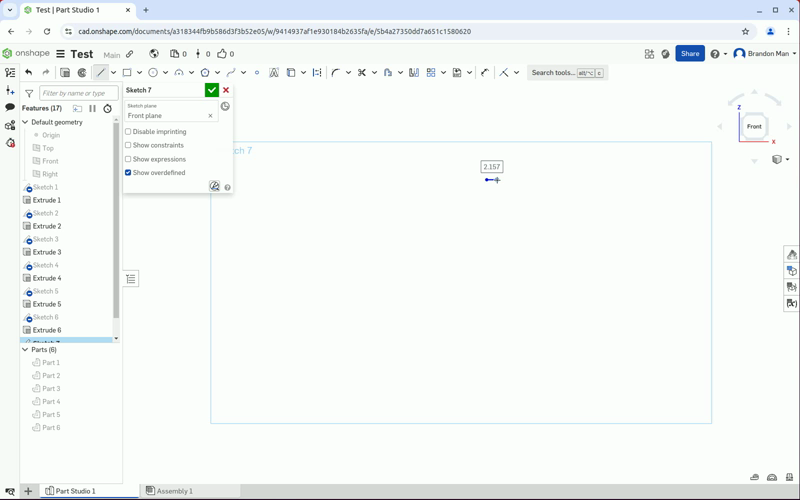
mouse_move(527, 179)
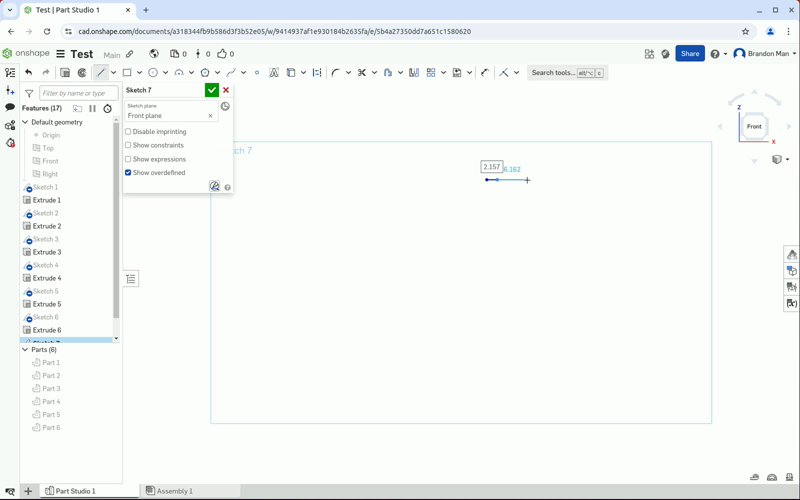
mouse_move(497, 169)
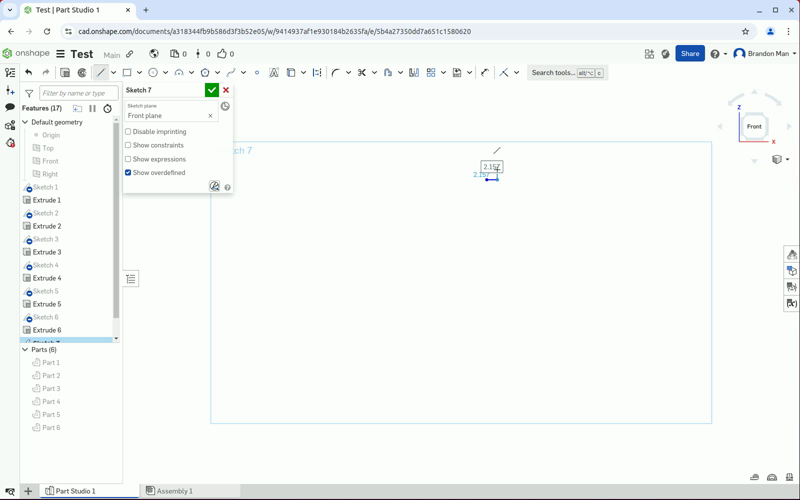
click(497, 169)
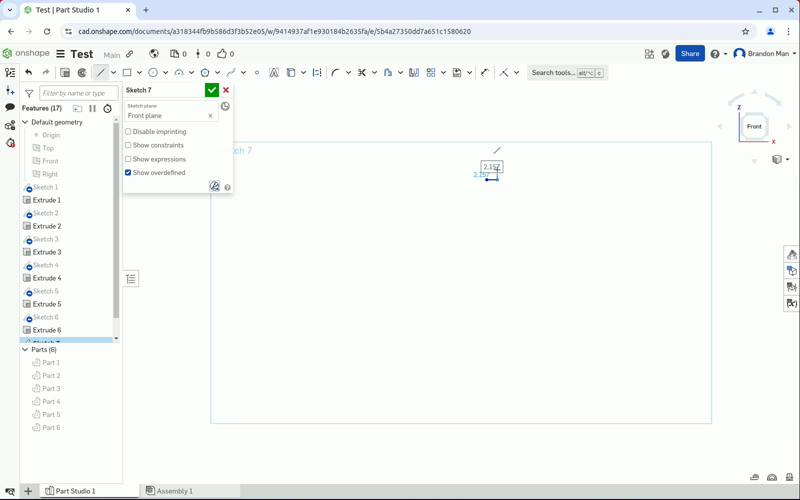
key_up(shift)
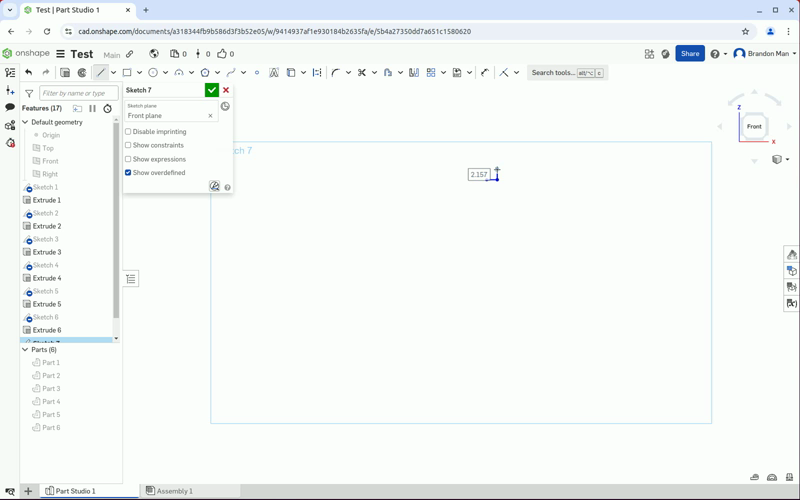
key_down(shift)
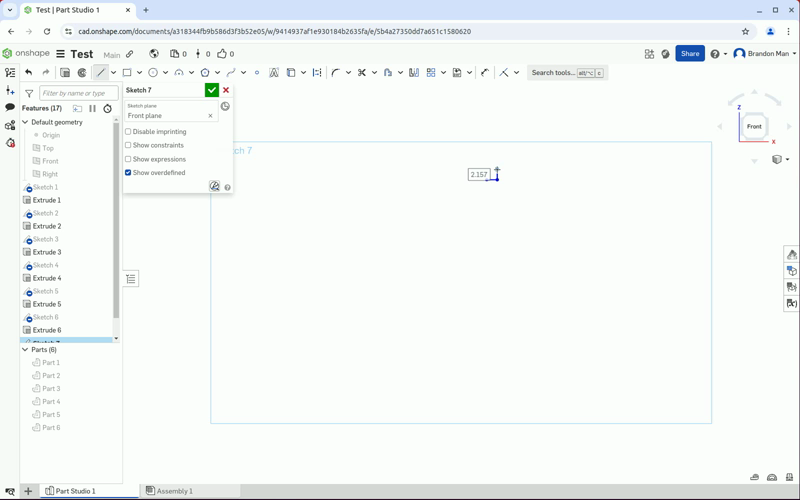
mouse_move(527, 169)
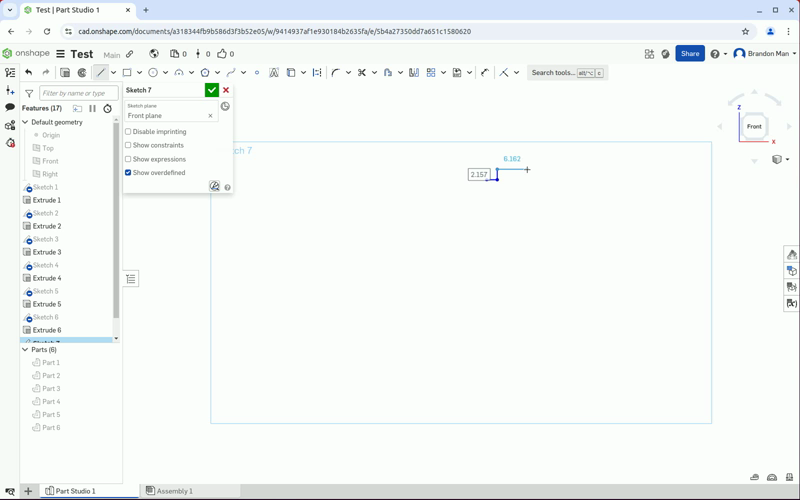
mouse_move(486, 169)
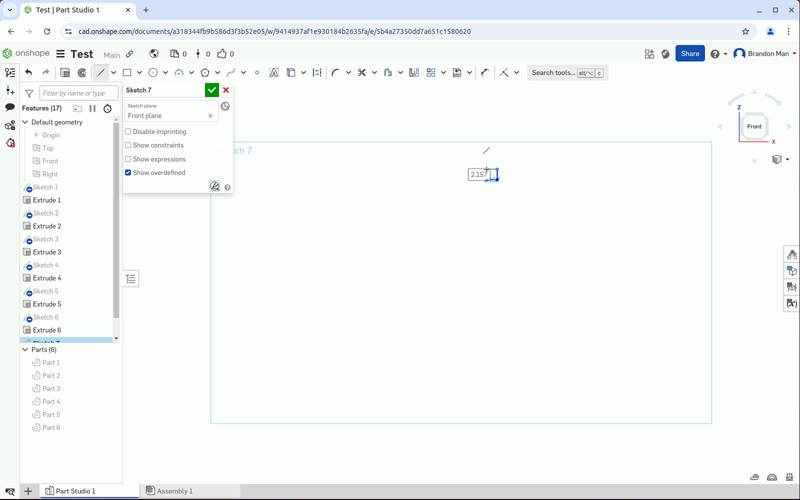
click(486, 169)
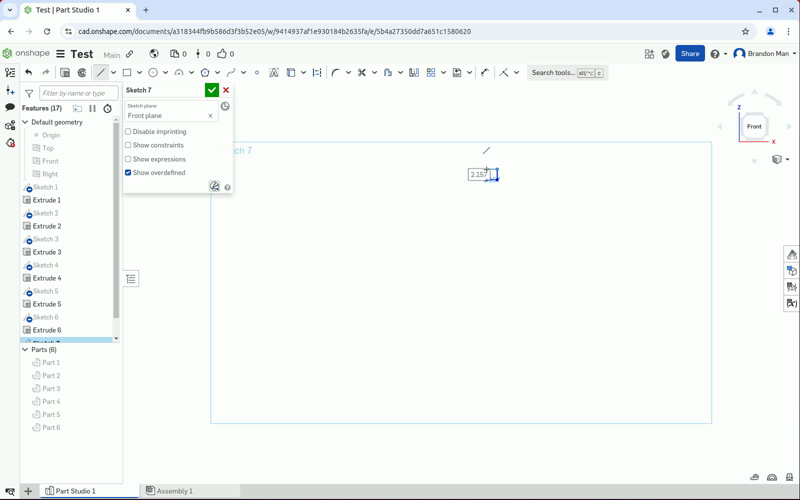
key_up(shift)
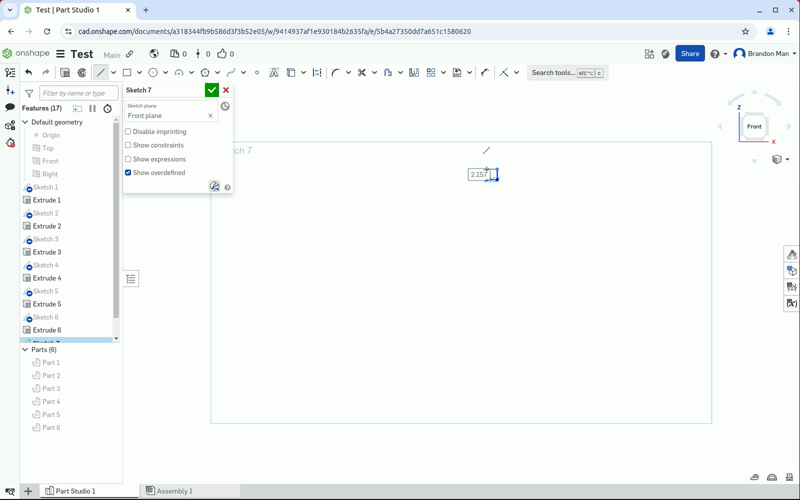
mouse_move(516, 169)
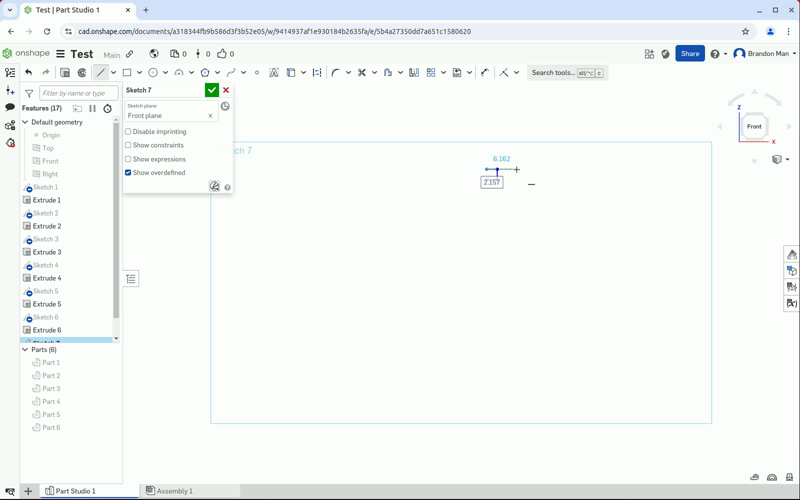
key_down(shift)
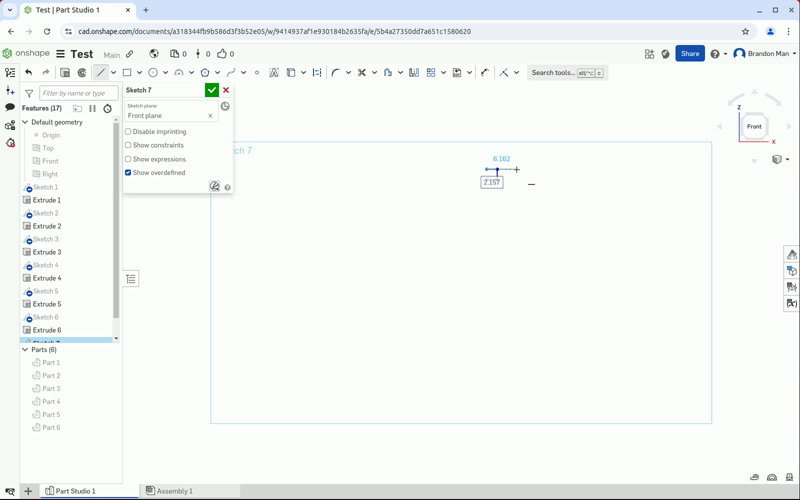
mouse_move(486, 179)
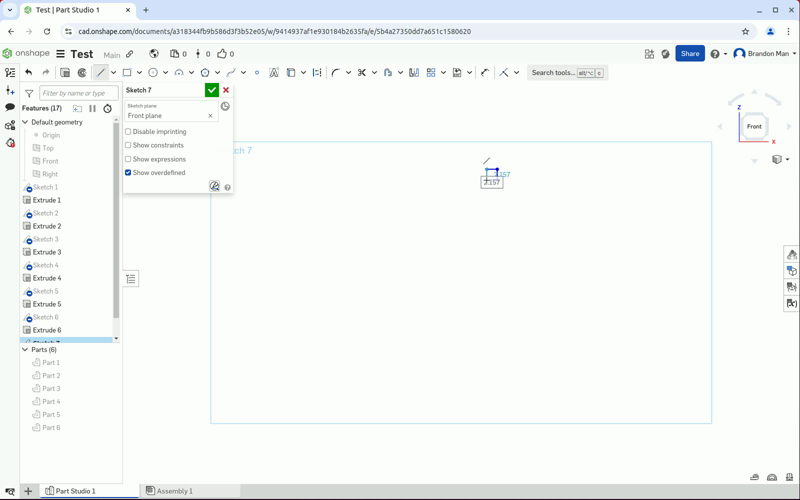
key_up(shift)
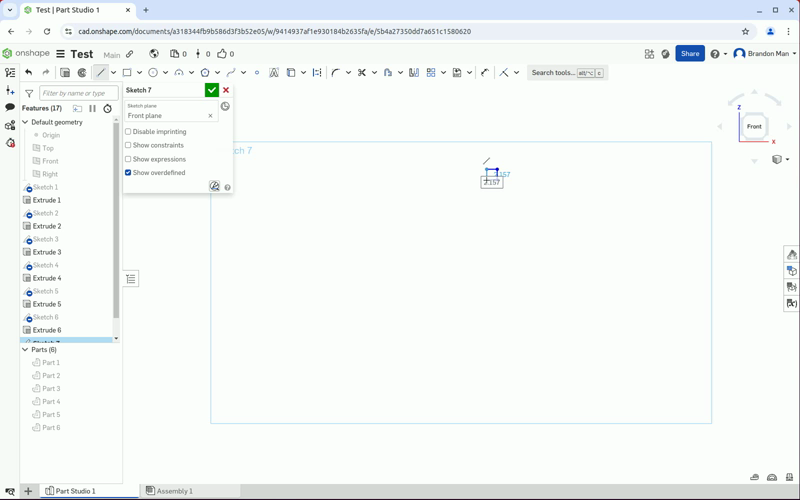
click(486, 179)
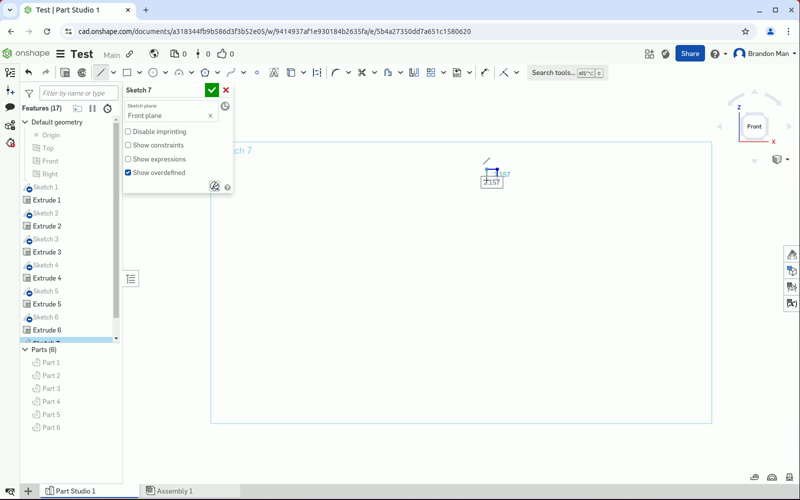
key(esc)
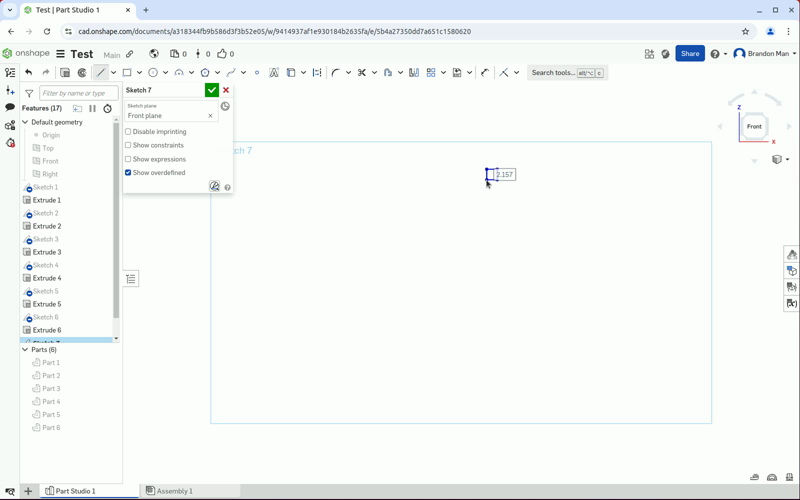
mouse_move(487, 178)
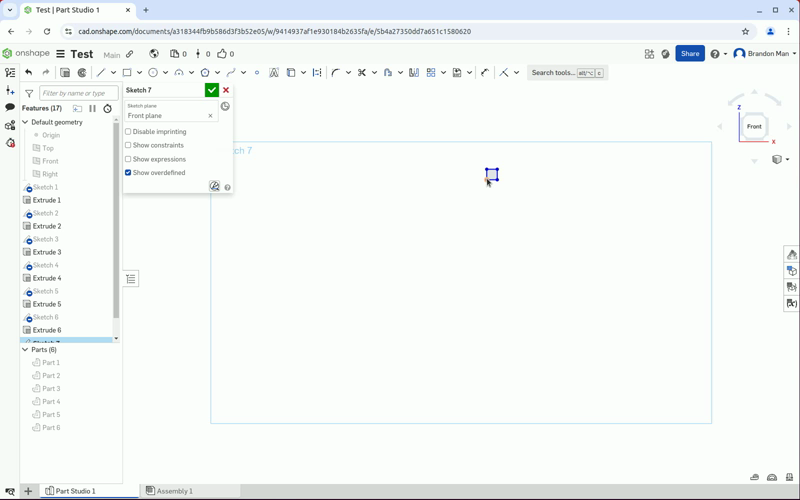
scroll(6)
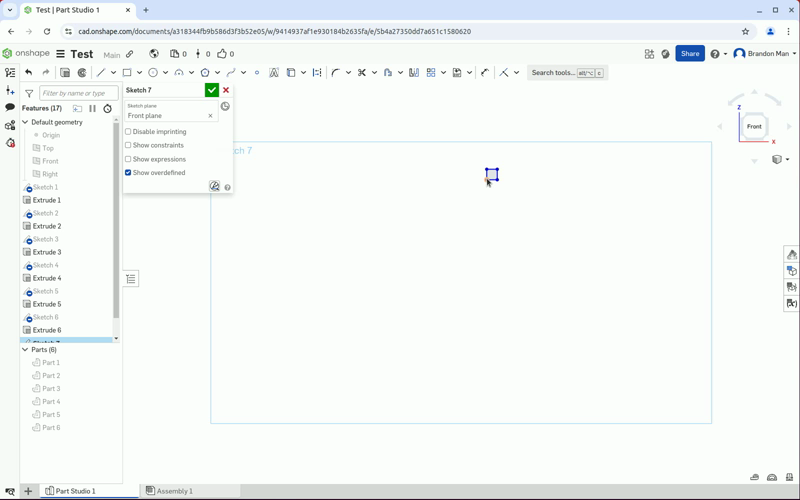
scroll(6)
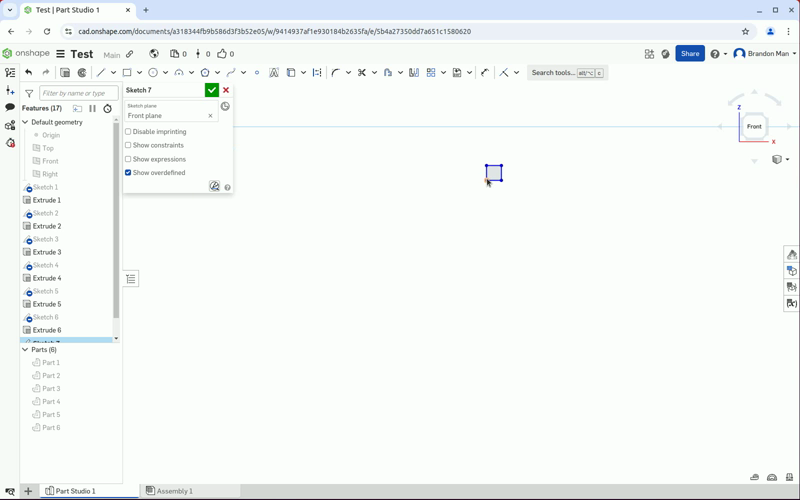
scroll(6)
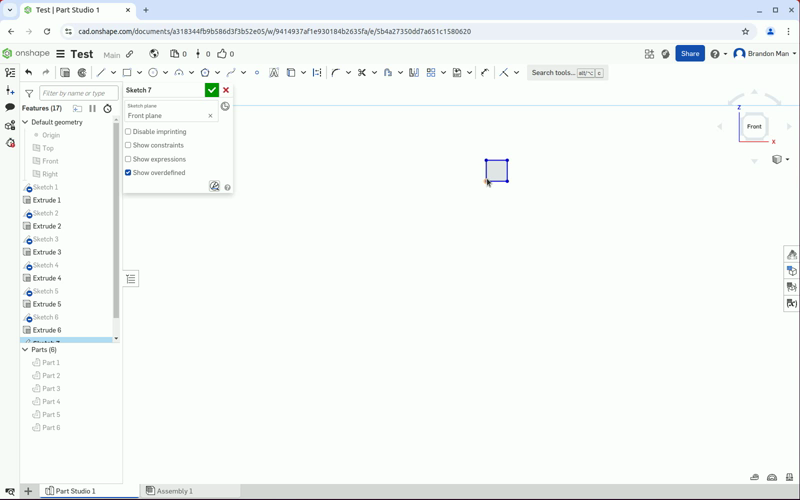
scroll(6)
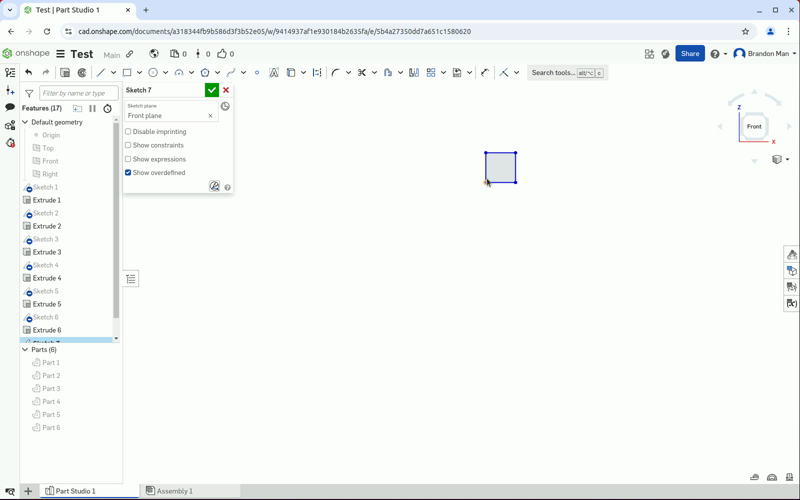
scroll(6)
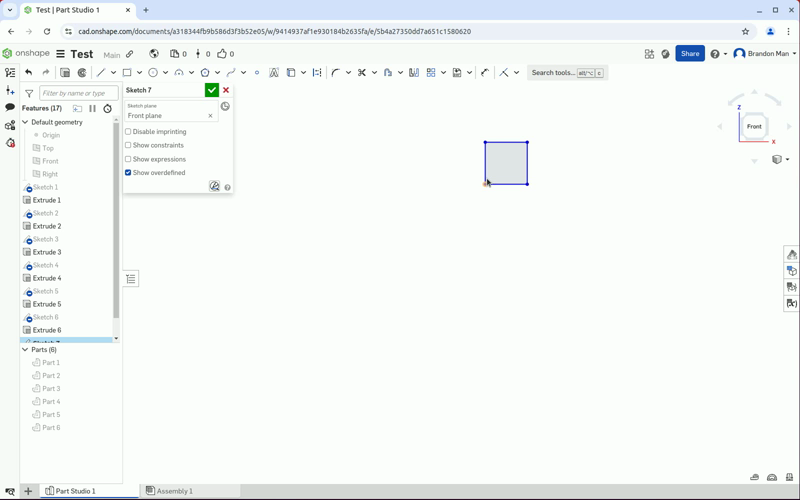
scroll(6)
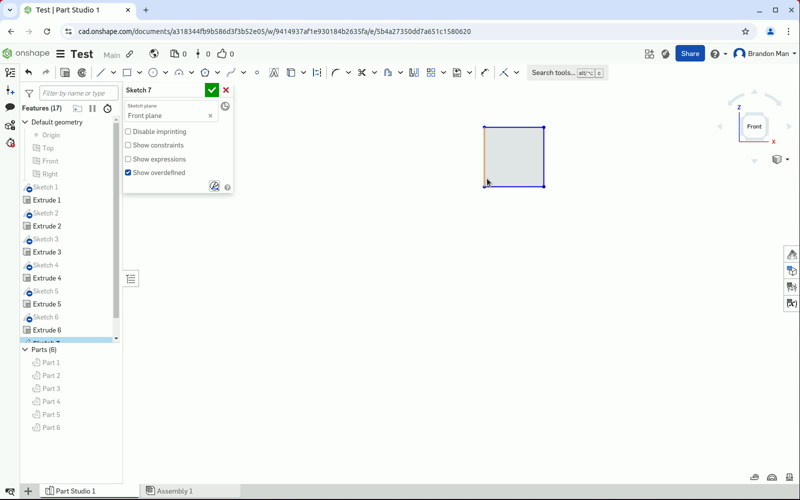
scroll(6)
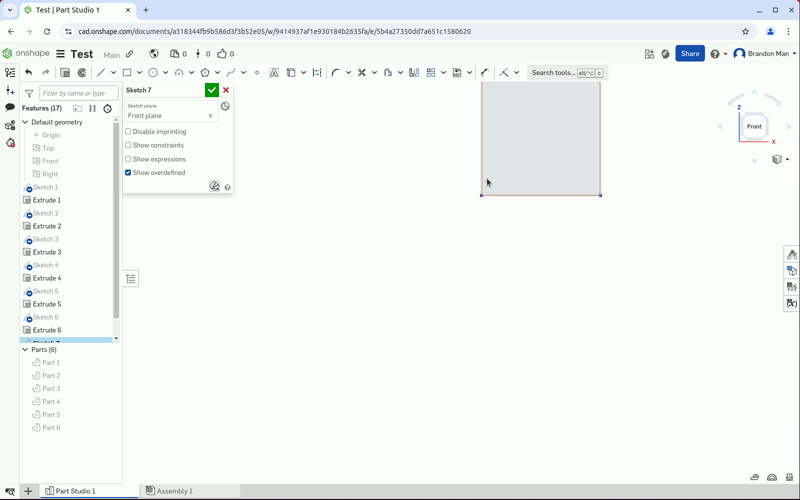
click(487, 178)
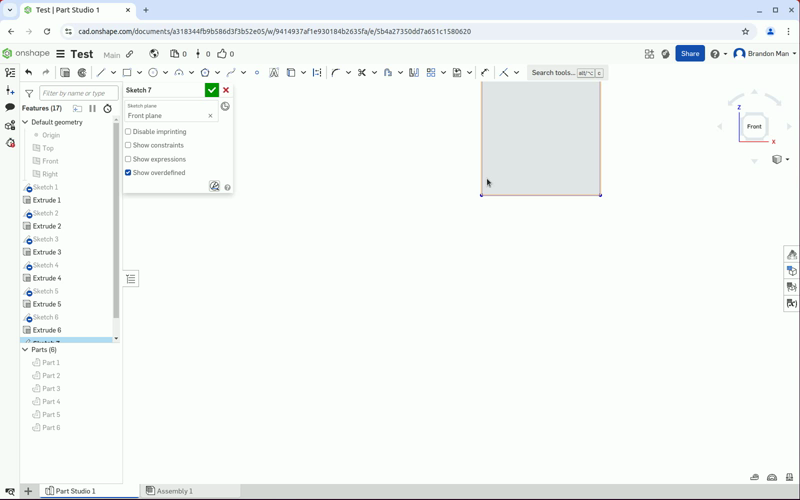
scroll(-6)
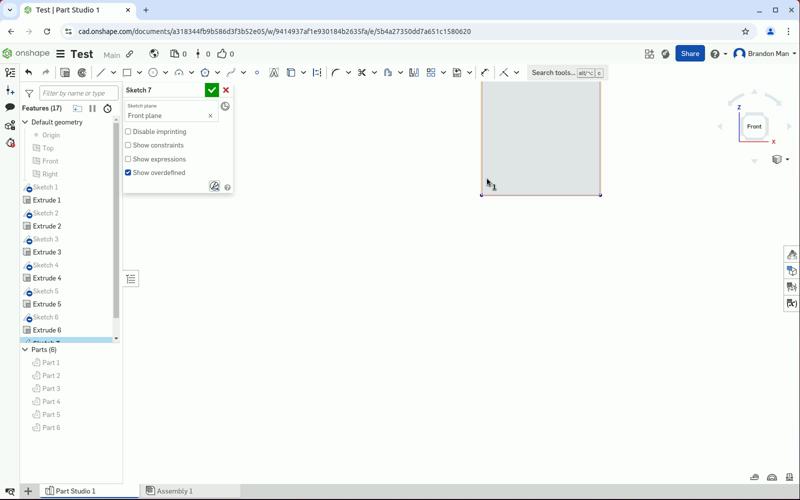
scroll(-6)
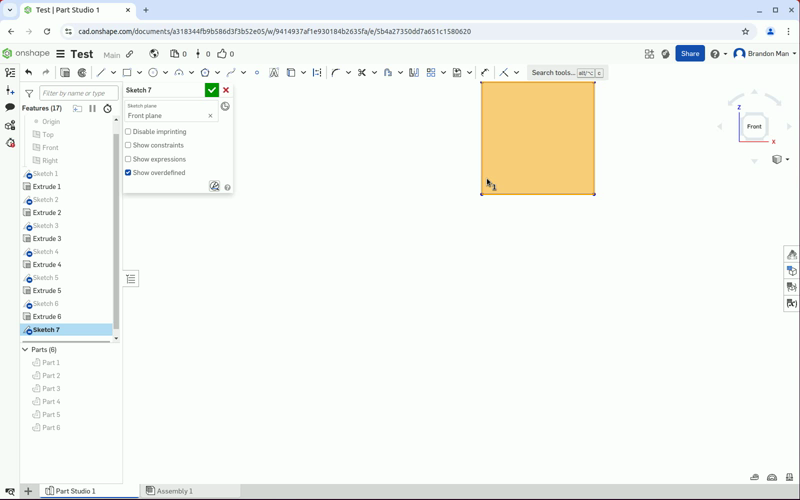
scroll(-6)
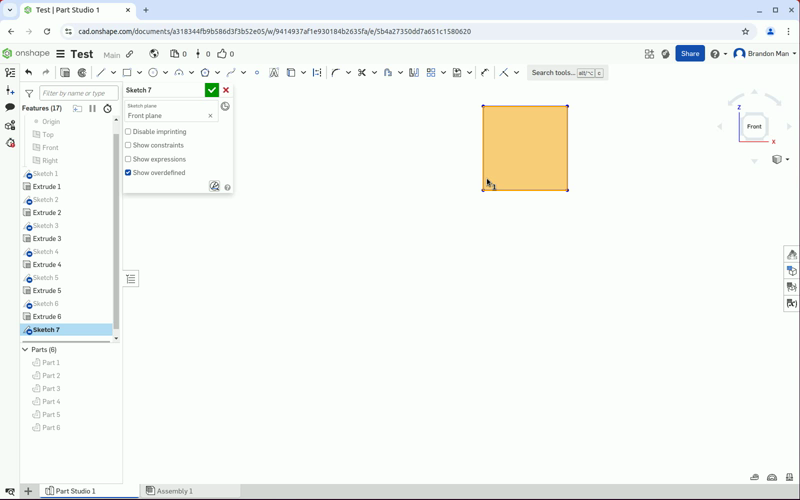
scroll(-6)
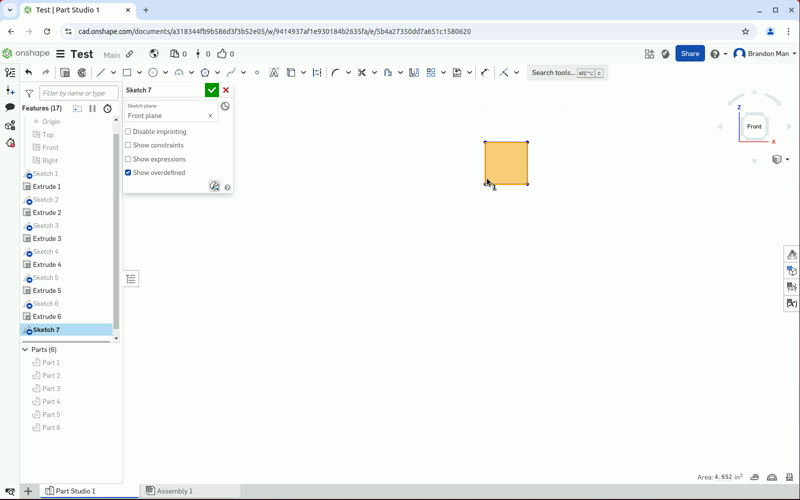
scroll(-6)
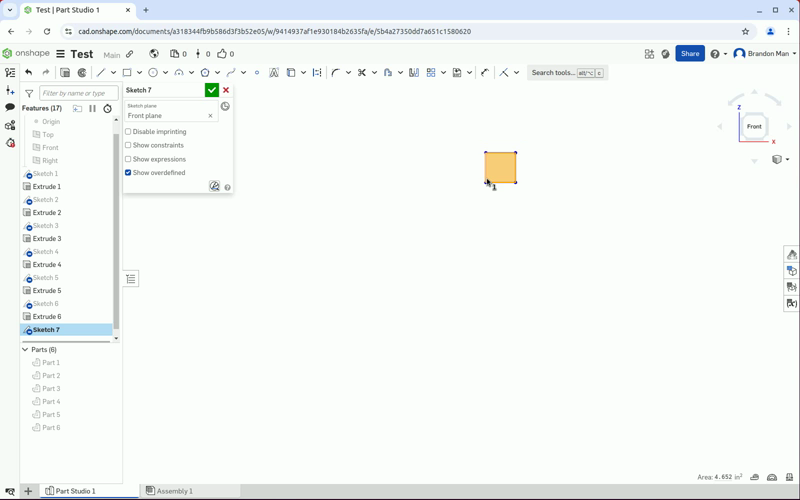
scroll(-6)
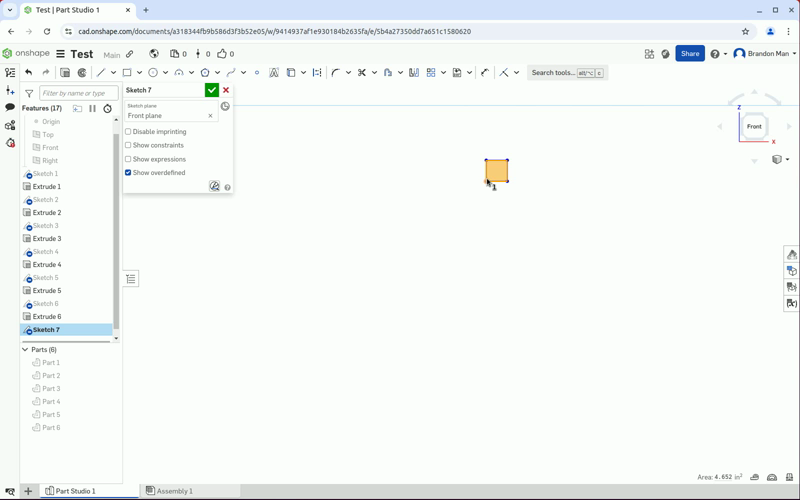
scroll(-6)
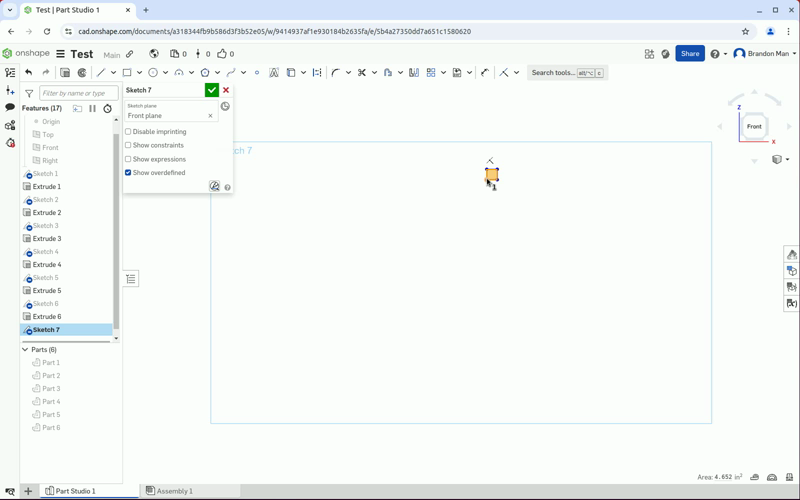
mouse_move(73, 352)
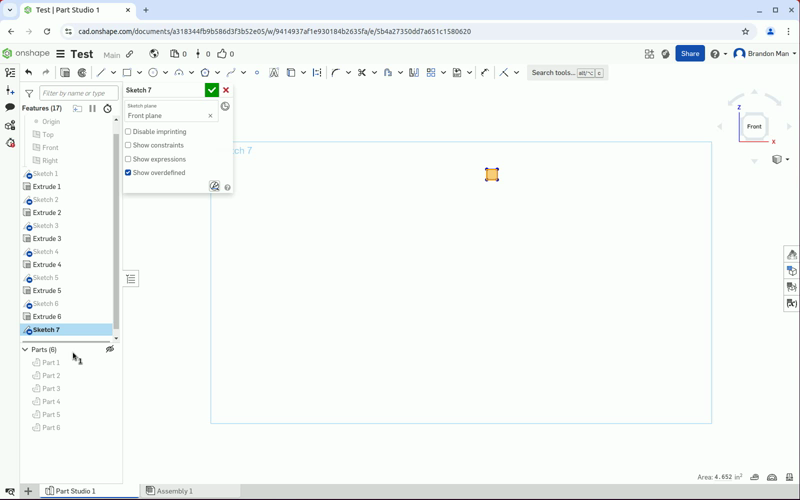
key(shift+y)
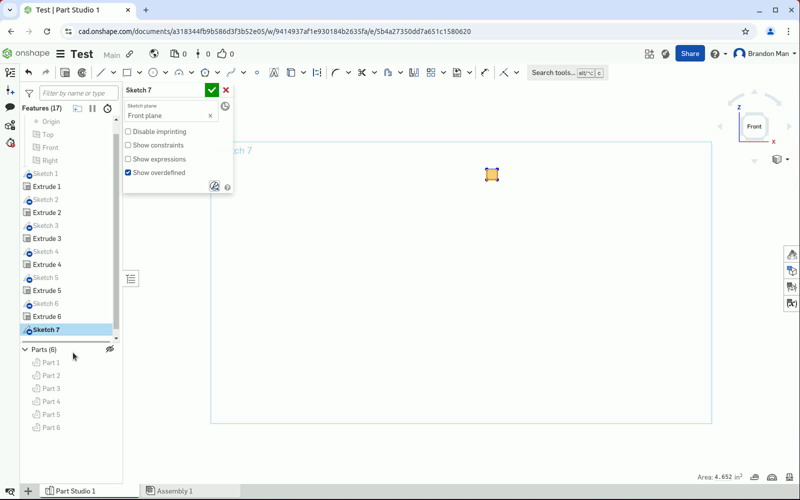
key(shift+e)
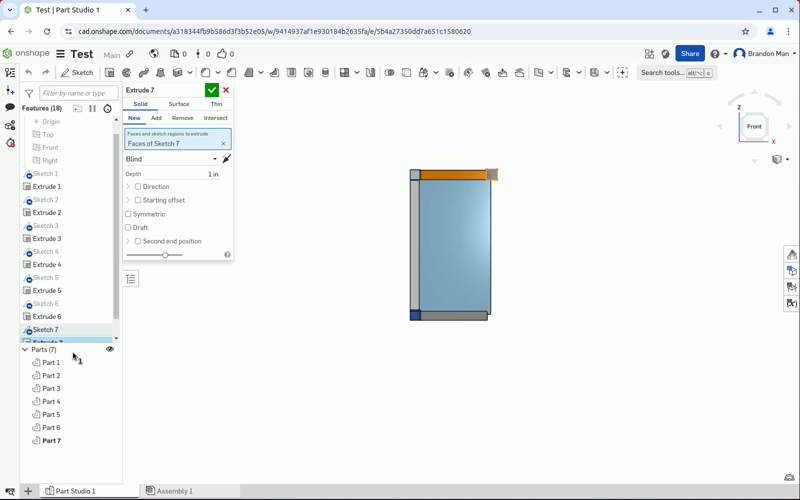
mouse_move(143, 106)
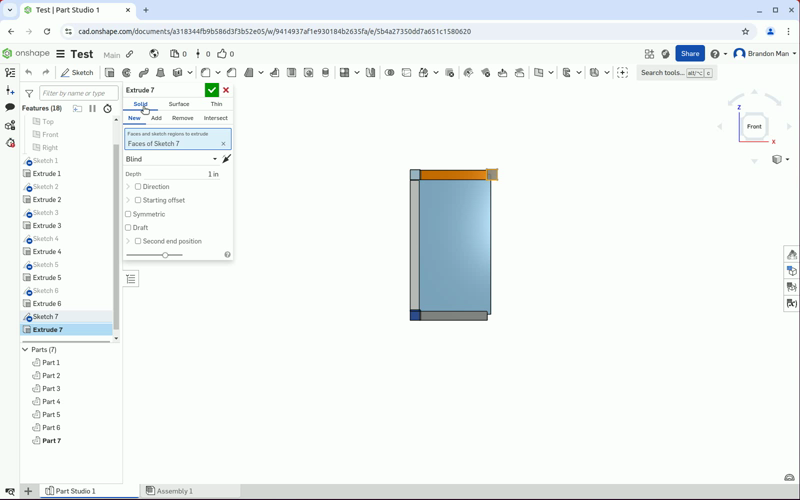
click(143, 106)
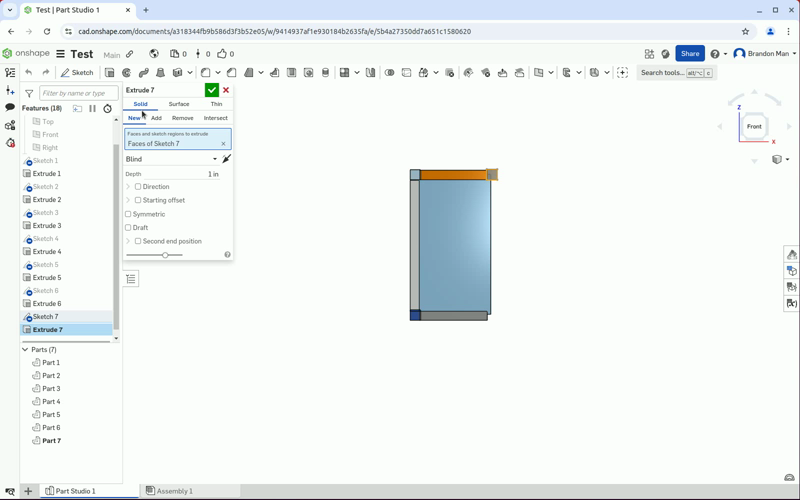
mouse_move(137, 120)
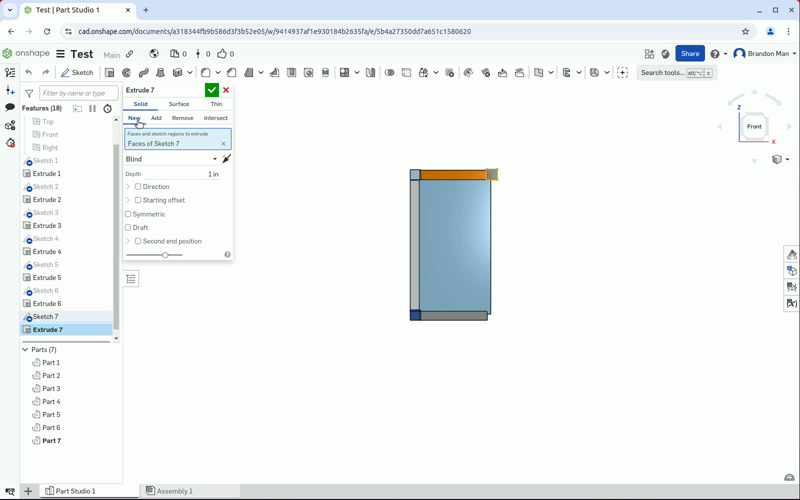
click(137, 120)
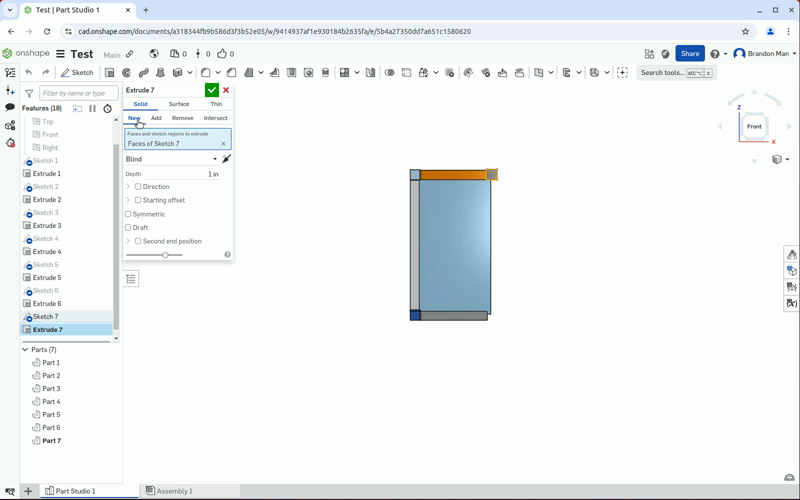
key(tab, 4)
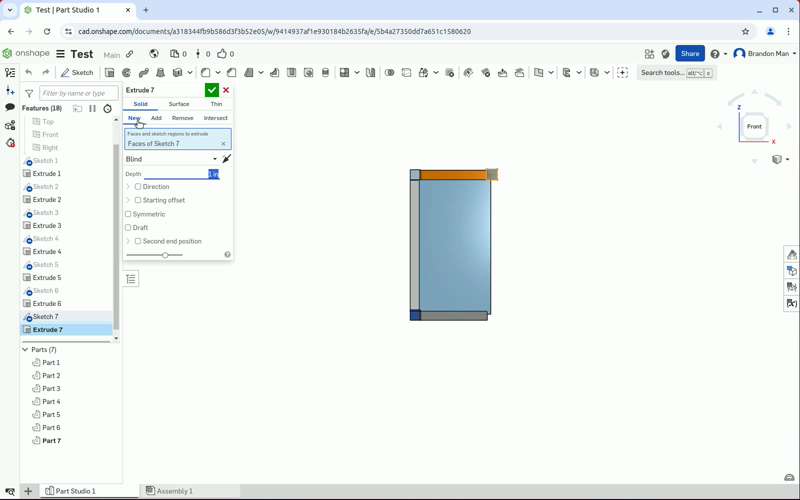
text(0.481)
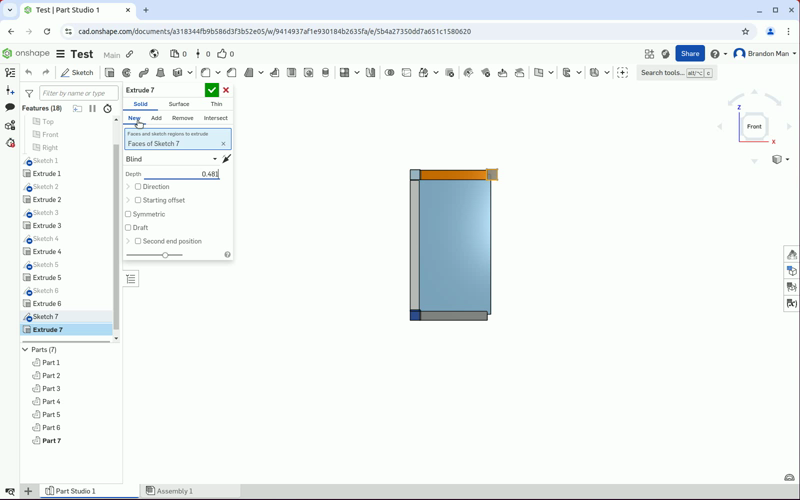
key(enter)
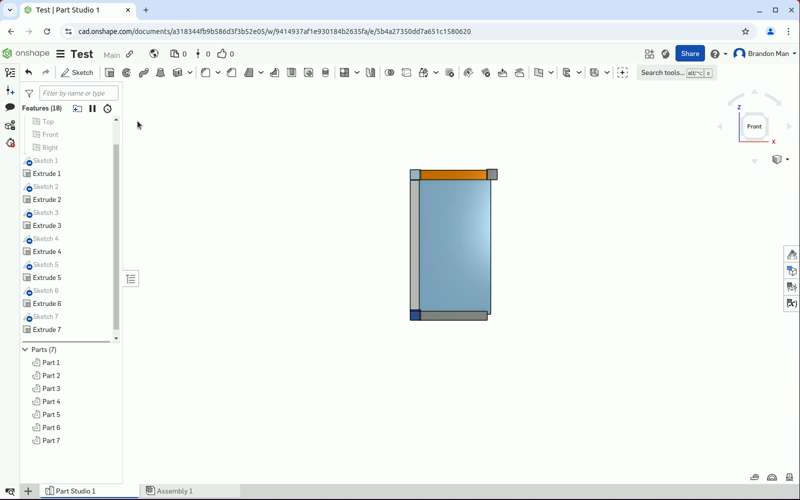
key(shift+h)
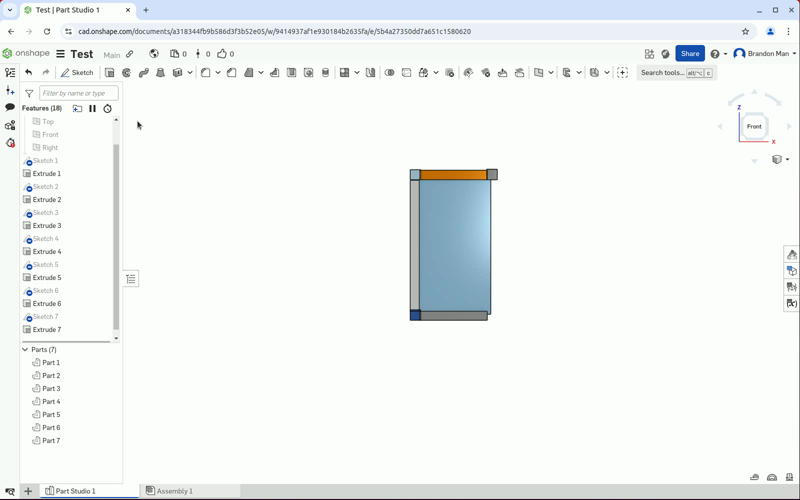
key(shift+h)
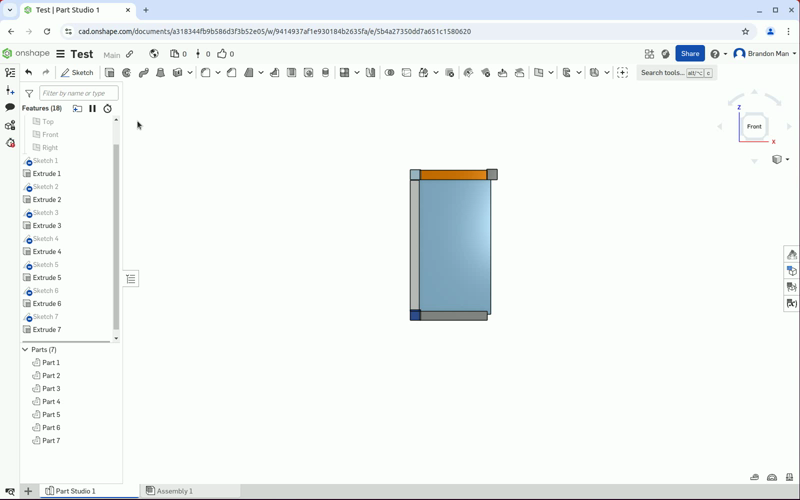
mouse_move(69, 163)
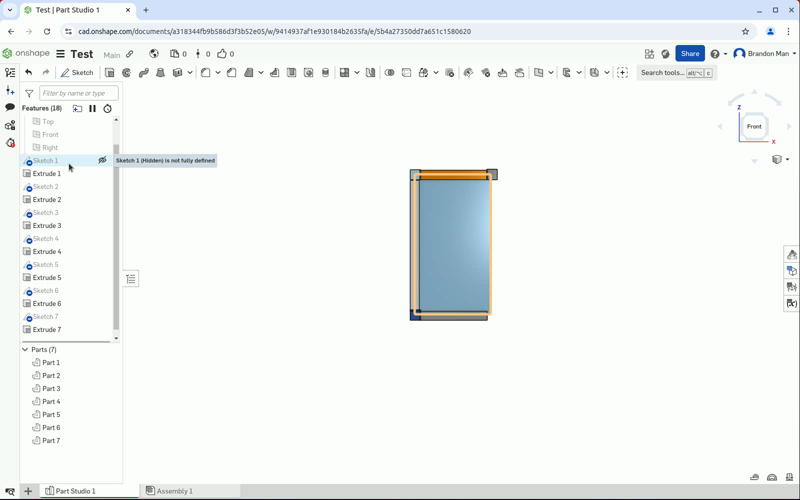
click(69, 163)
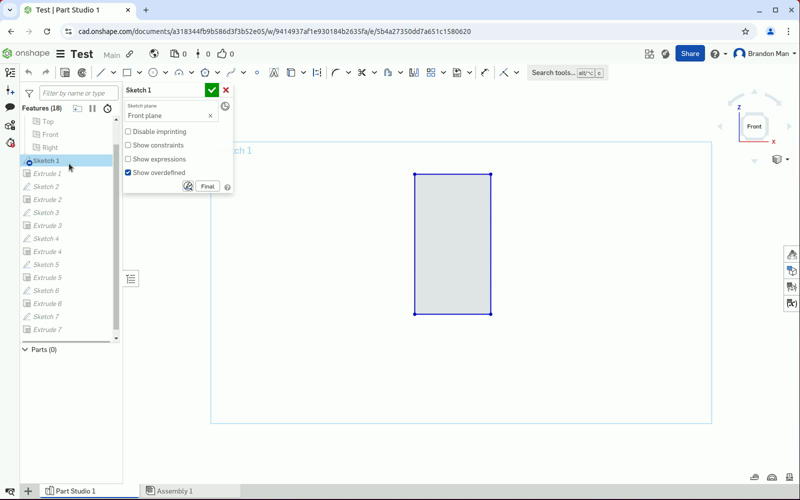
mouse_move(229, 92)
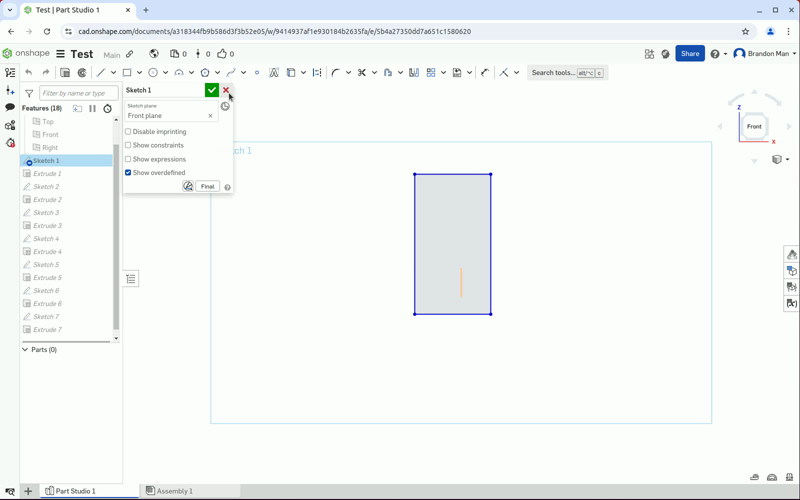
click(229, 92)
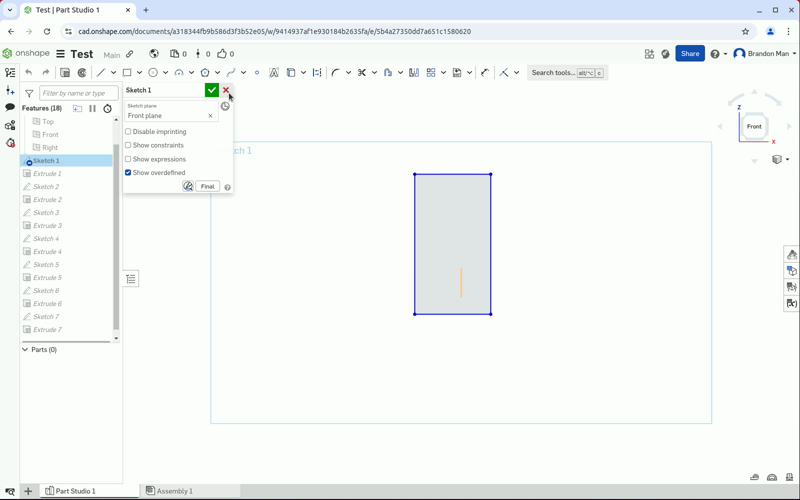
key(shift+s)
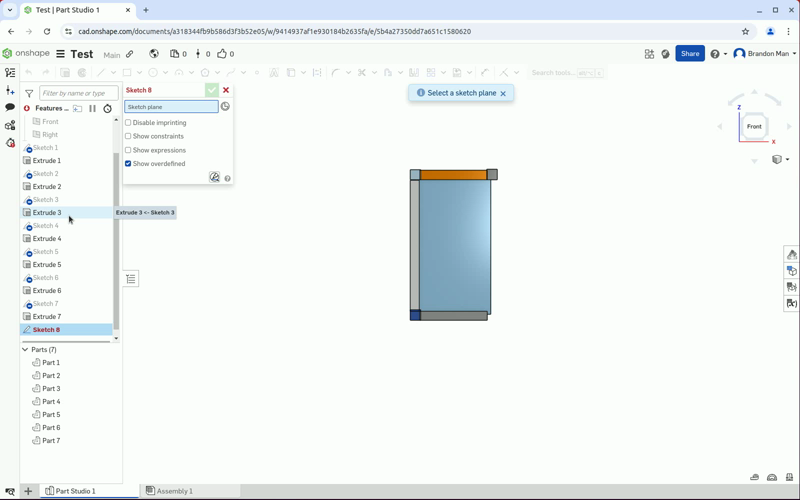
scroll(3)
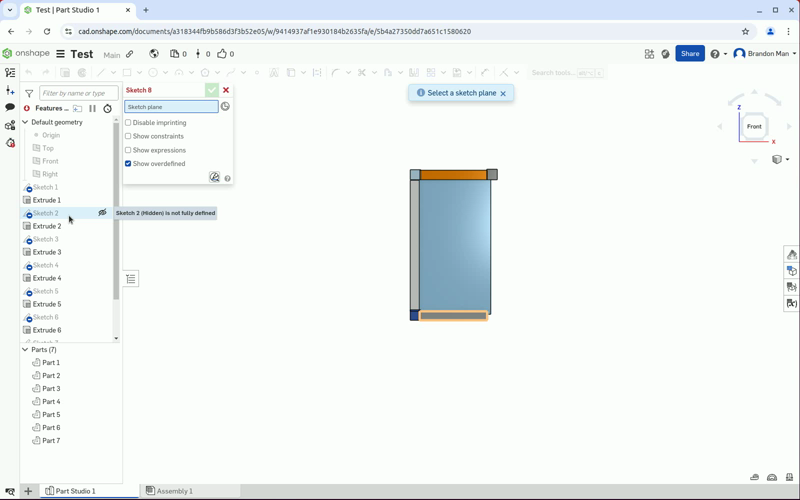
mouse_move(69, 163)
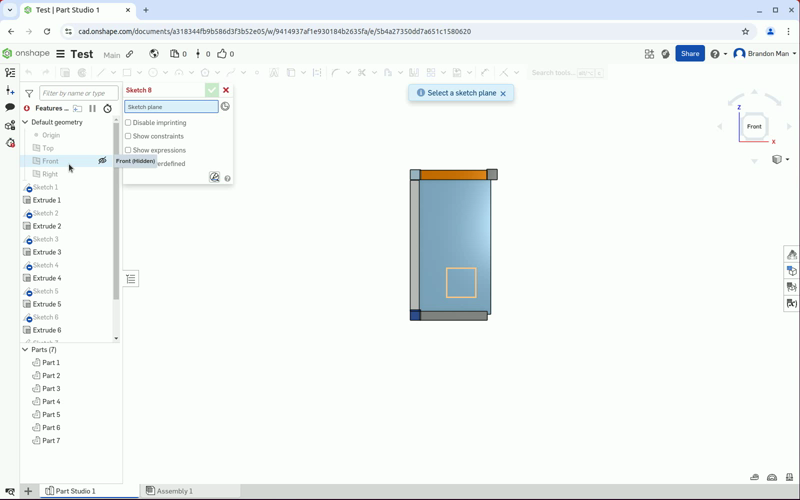
click(69, 163)
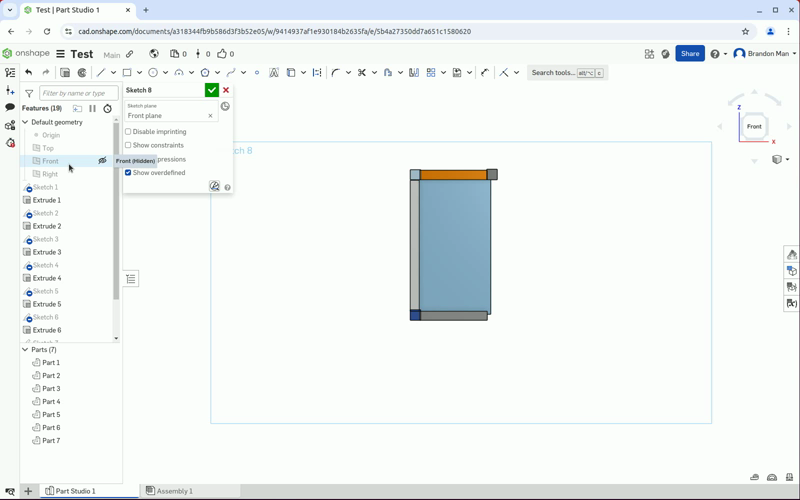
mouse_move(73, 352)
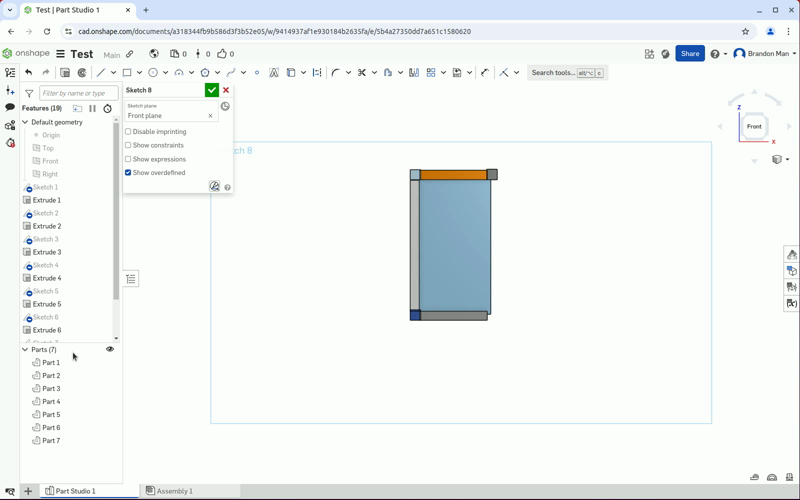
key(y)
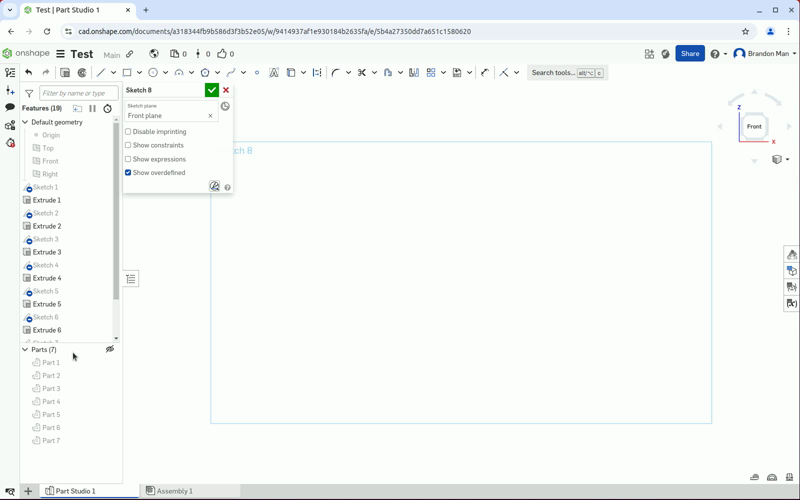
key(l)
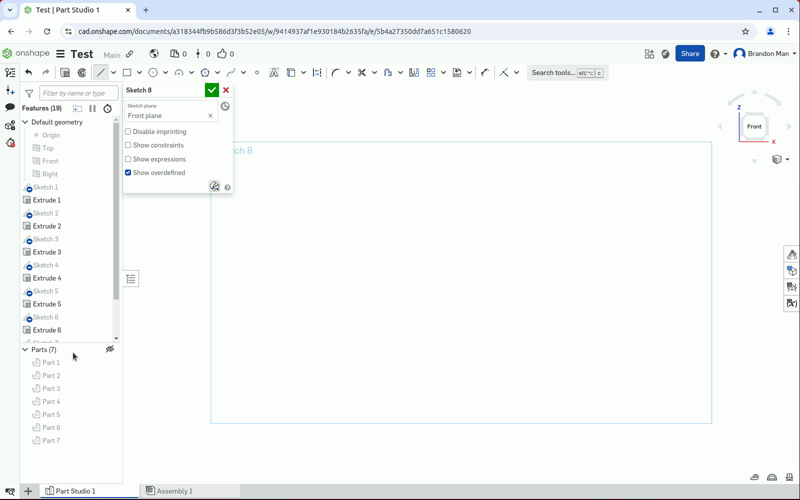
key_down(shift)
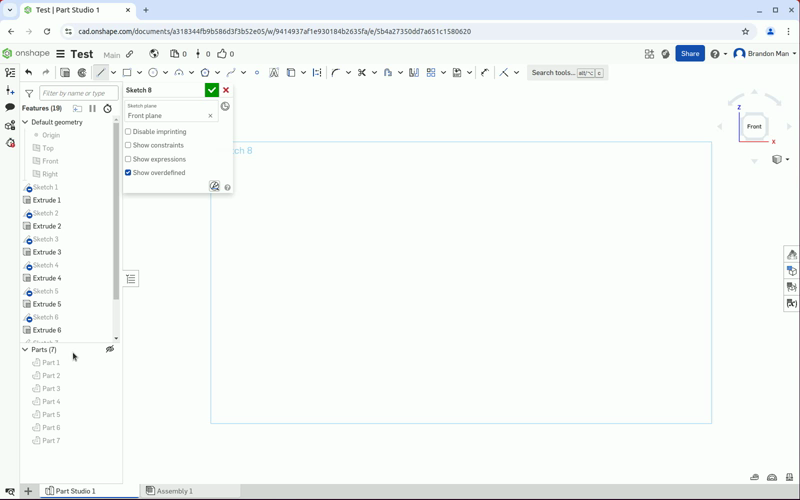
mouse_move(486, 311)
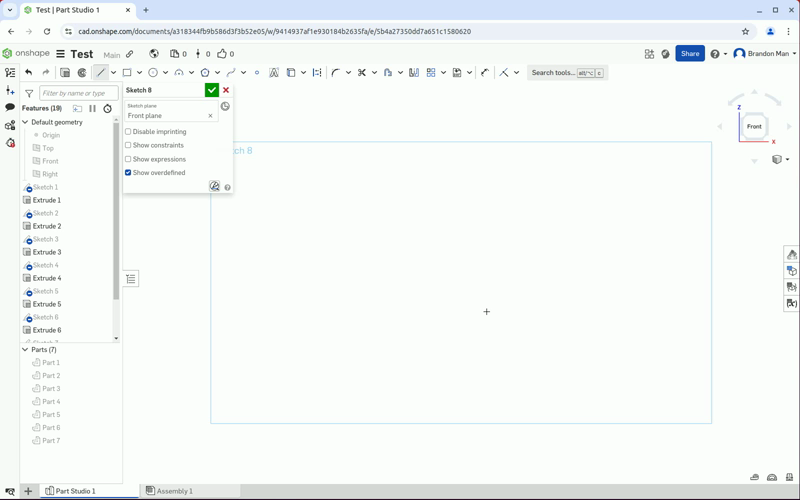
click(486, 311)
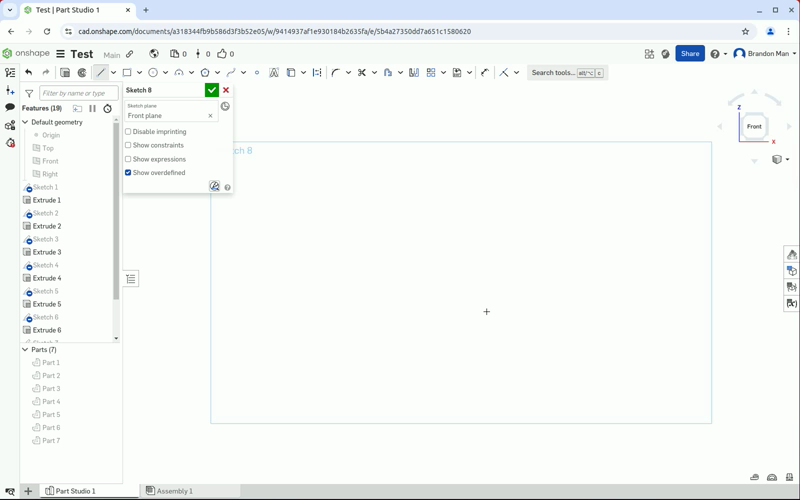
key_up(shift)
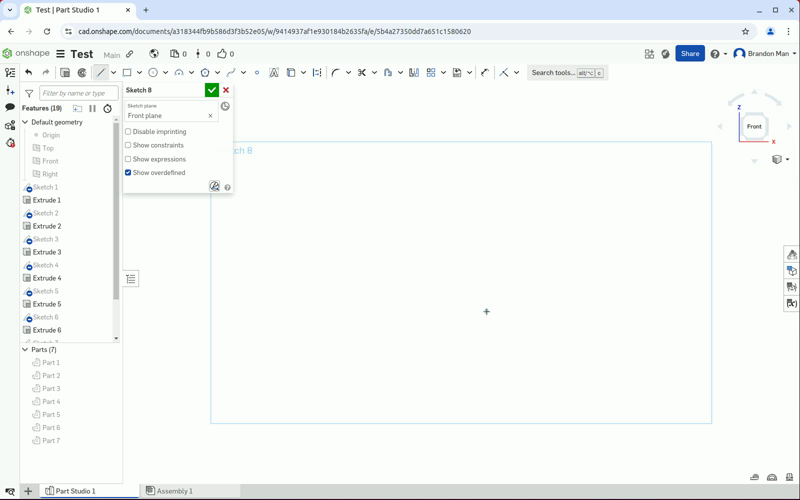
key_down(shift)
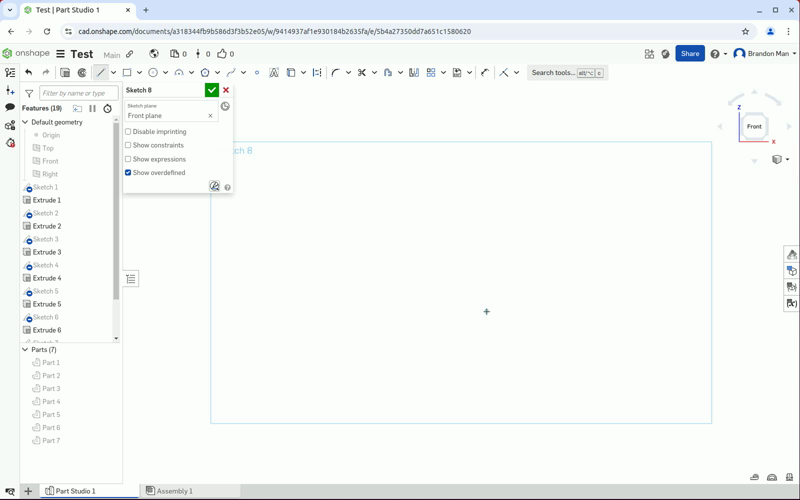
mouse_move(516, 311)
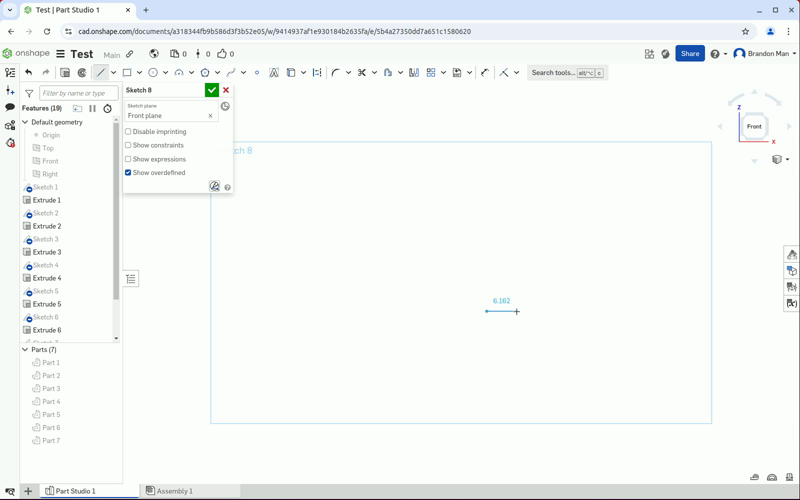
mouse_move(496, 311)
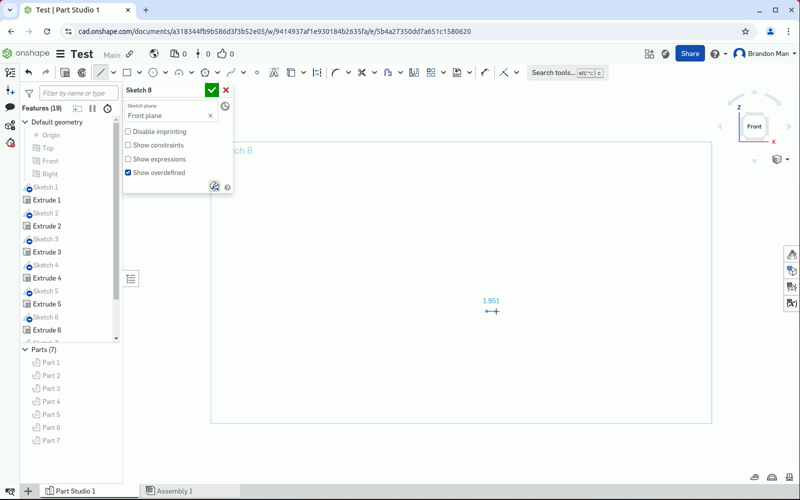
click(496, 311)
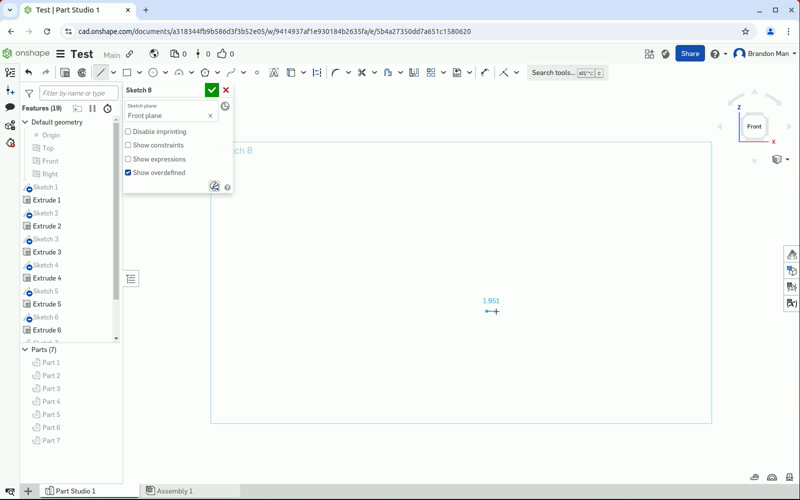
key_up(shift)
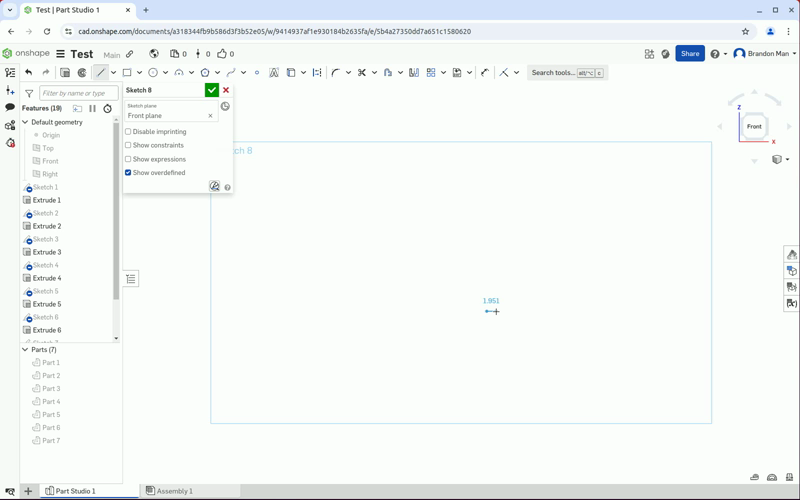
key_down(shift)
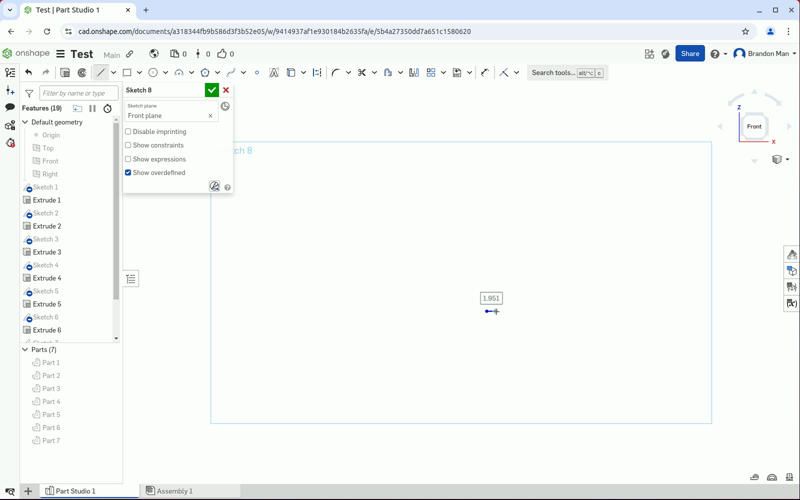
mouse_move(496, 180)
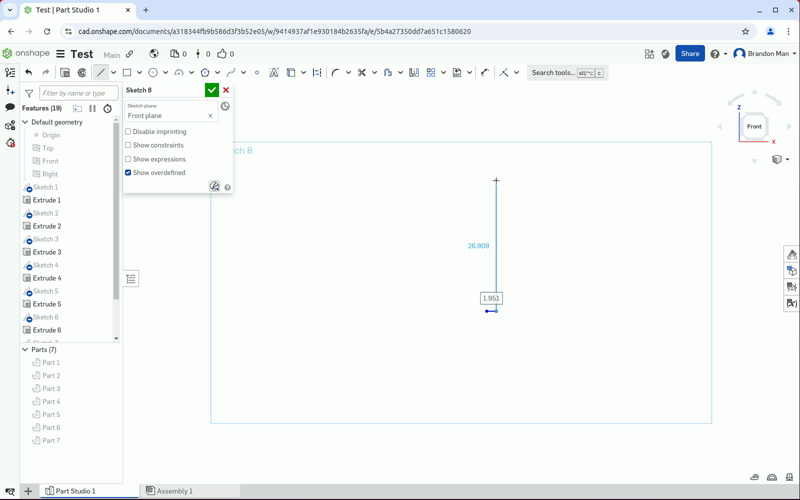
click(496, 180)
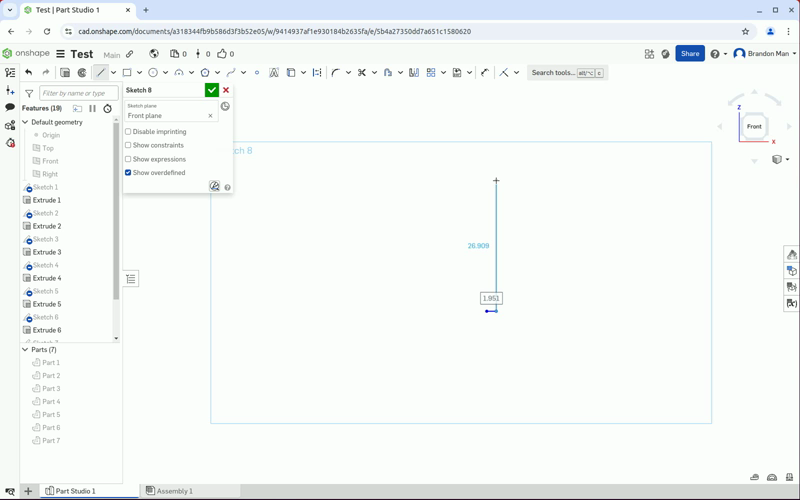
key_up(shift)
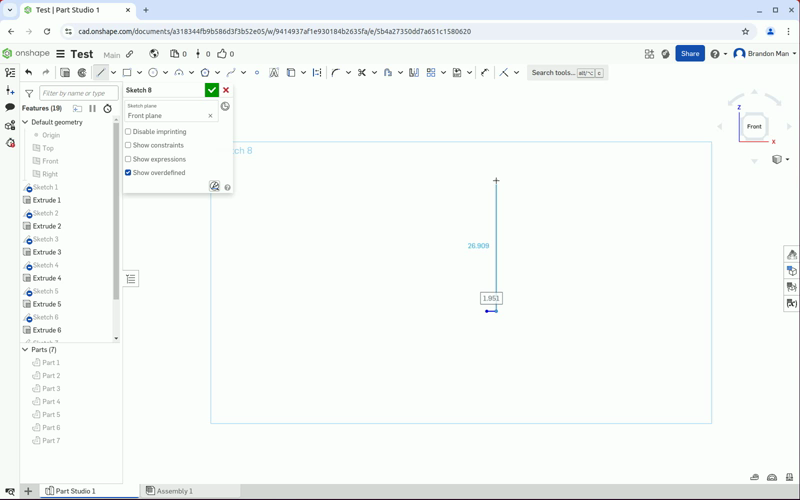
key_down(shift)
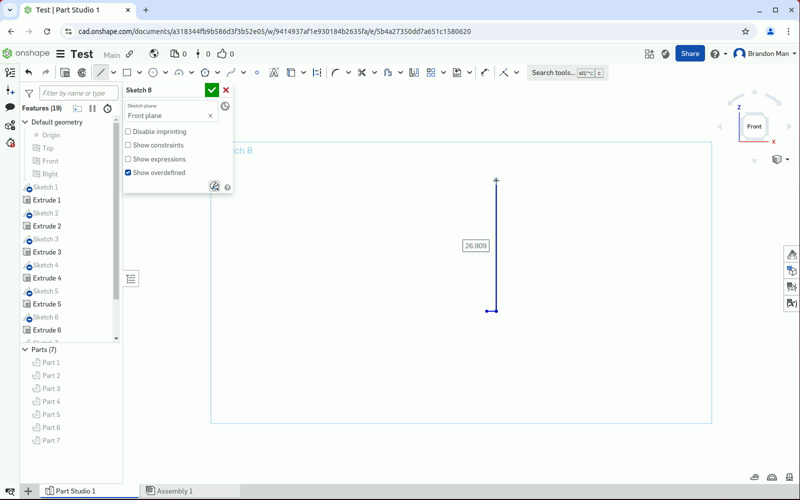
mouse_move(526, 180)
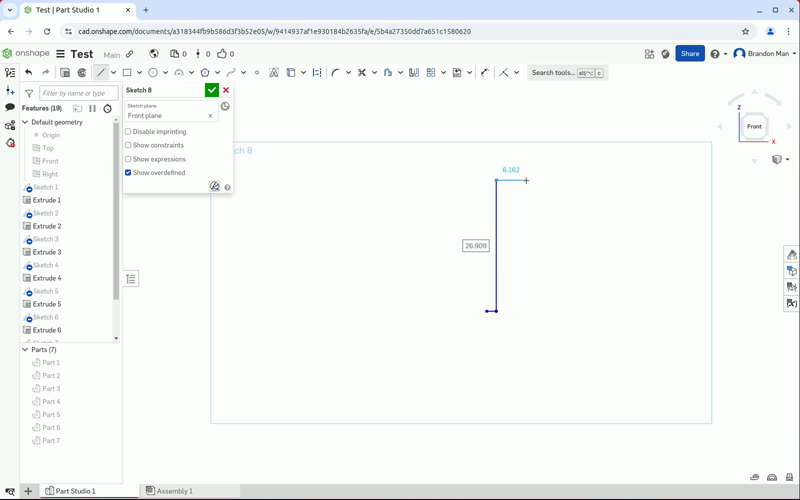
mouse_move(486, 180)
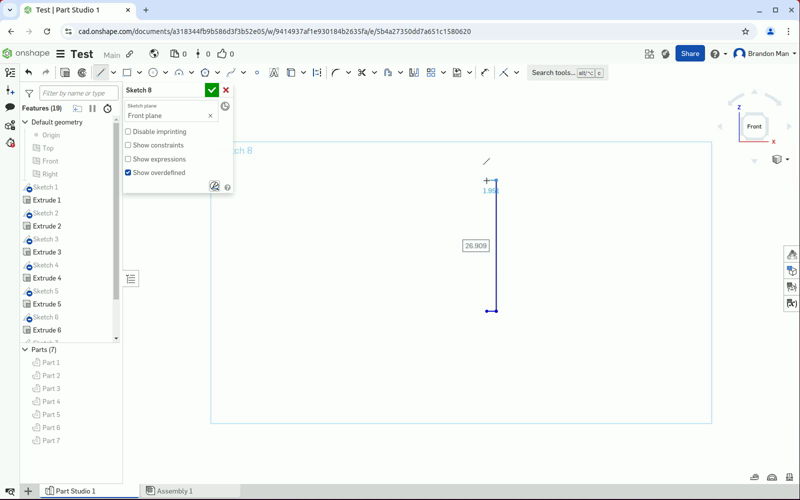
click(486, 180)
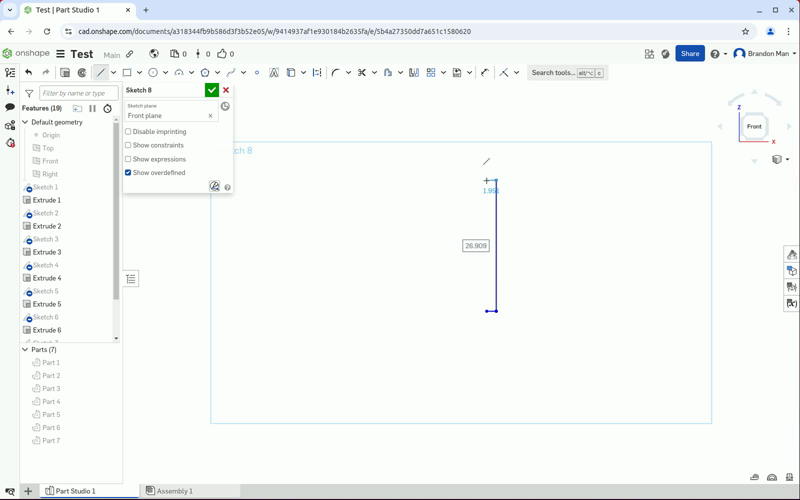
key_up(shift)
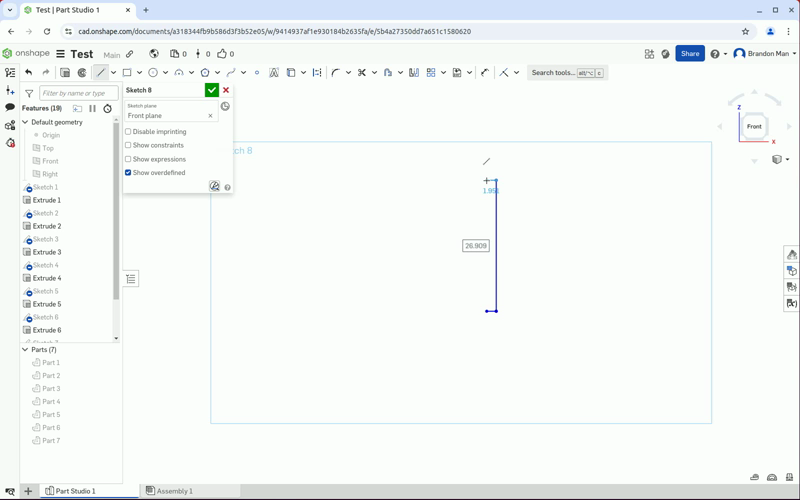
key_down(shift)
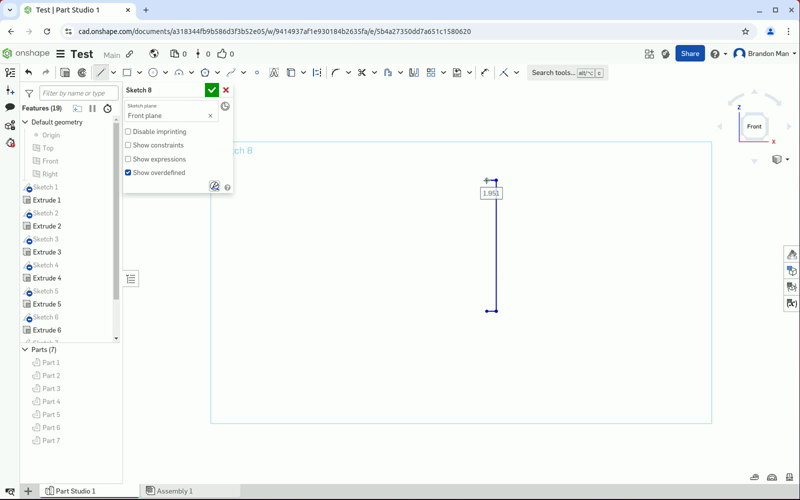
mouse_move(486, 311)
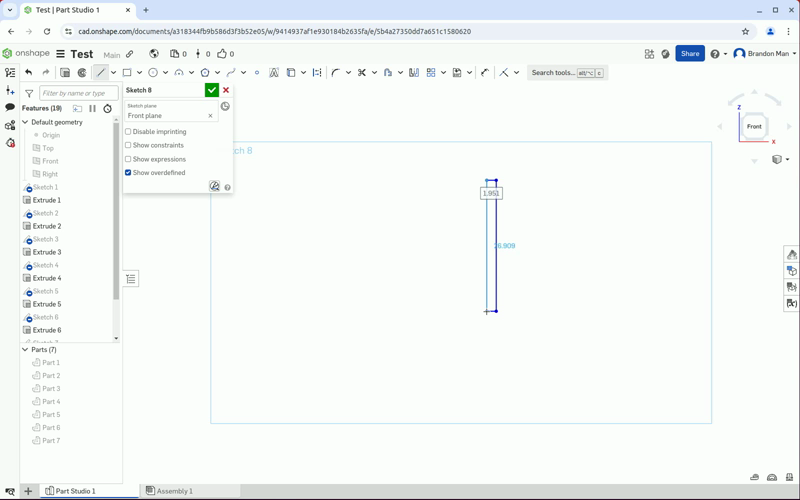
key_up(shift)
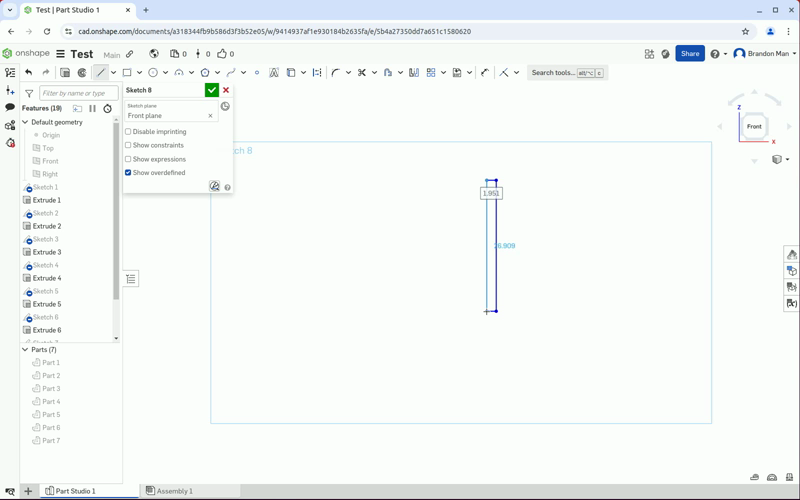
click(486, 311)
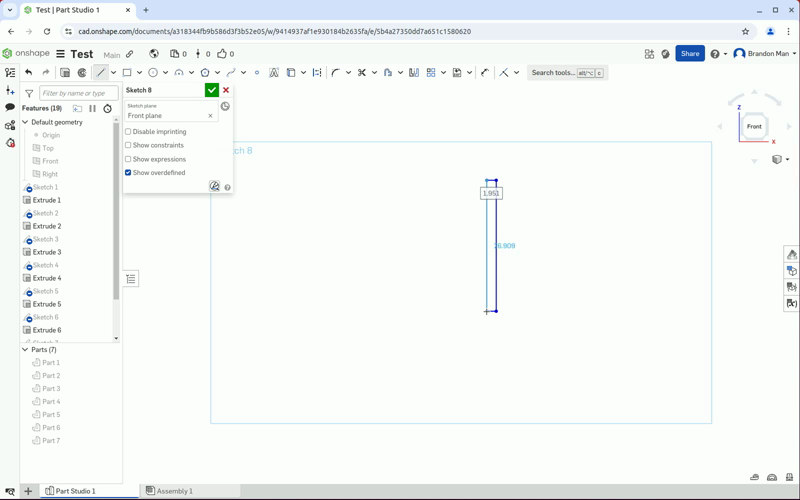
key(esc)
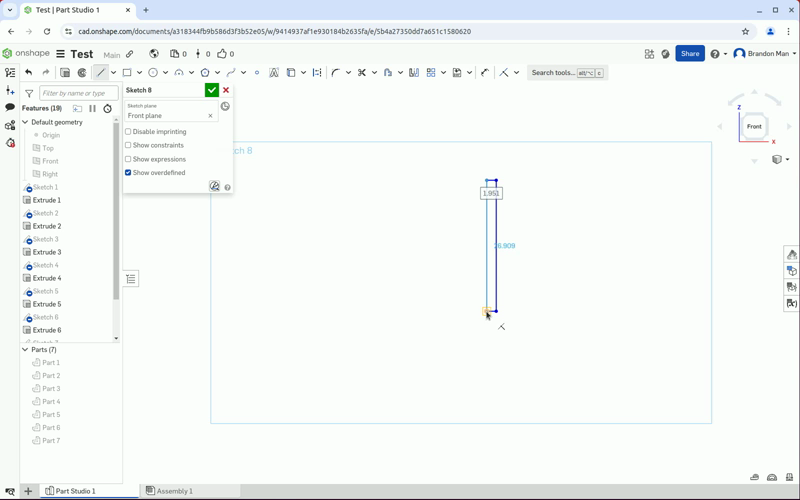
mouse_move(494, 286)
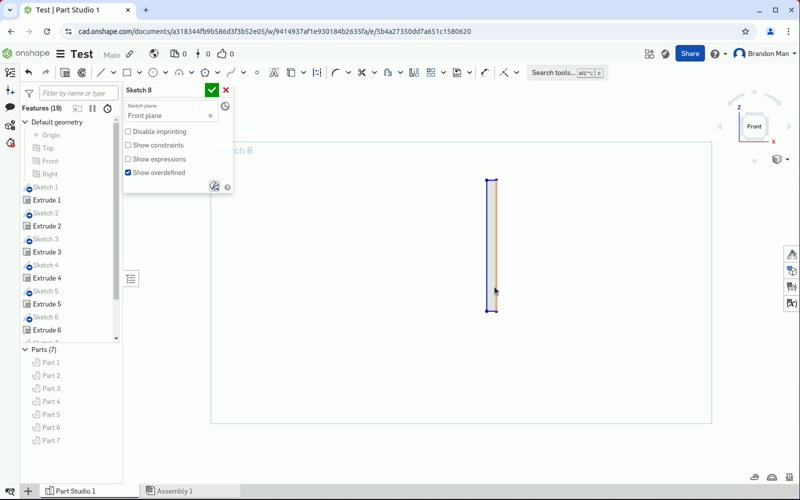
scroll(6)
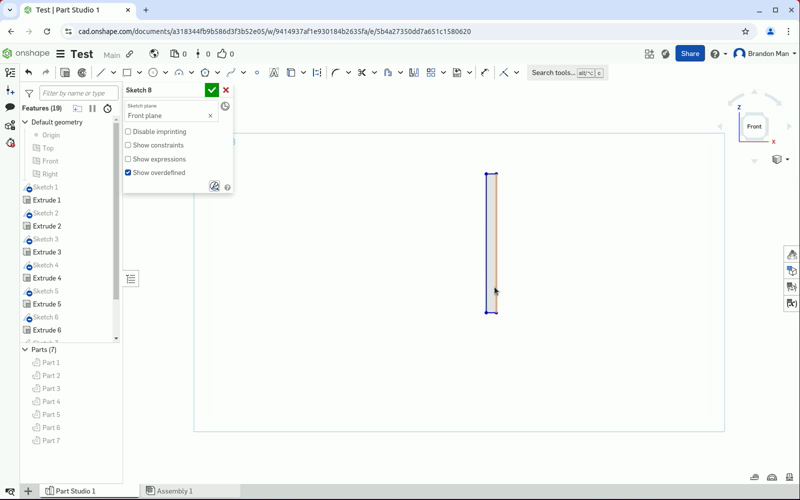
scroll(6)
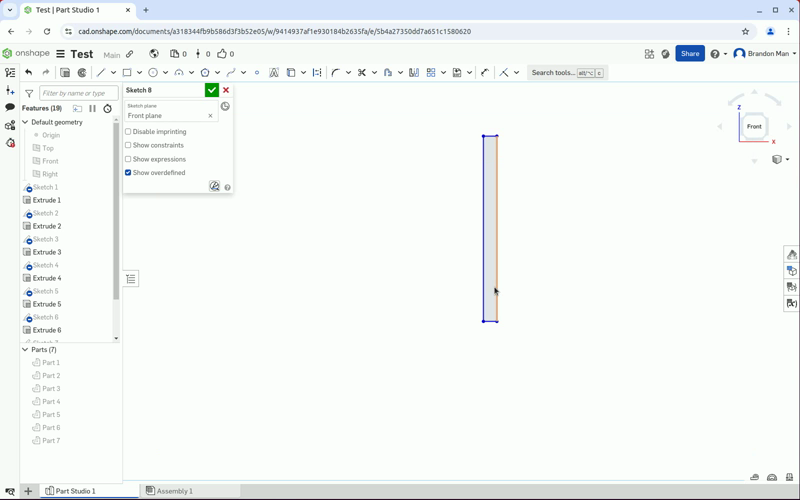
scroll(6)
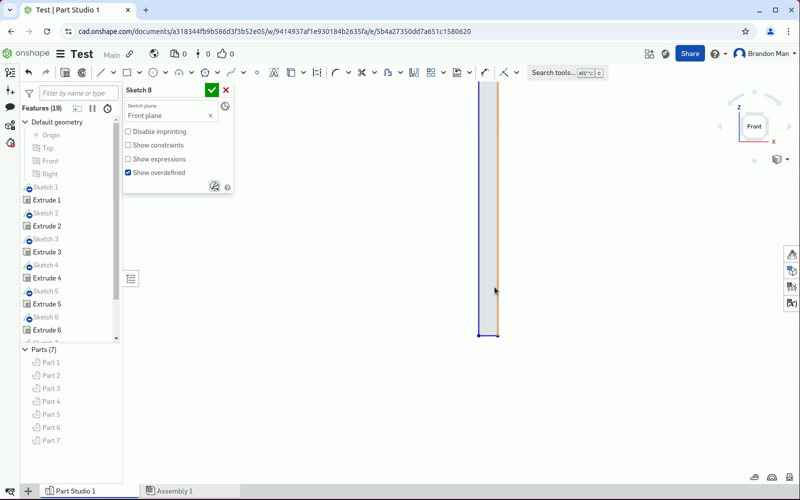
scroll(6)
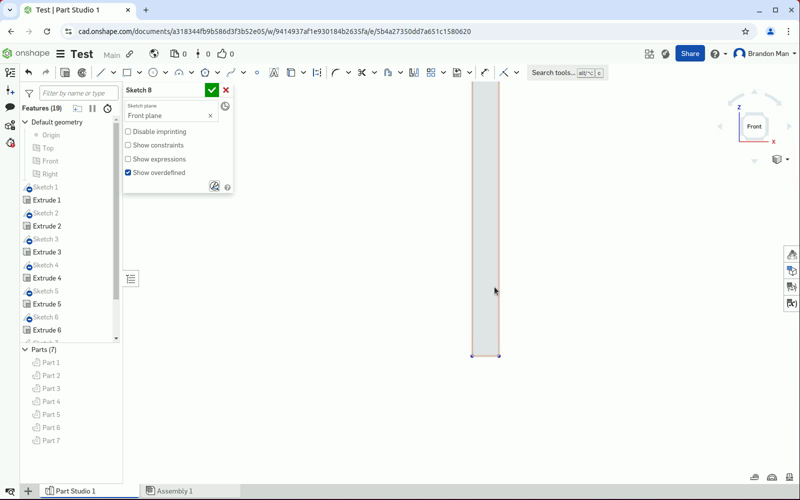
scroll(6)
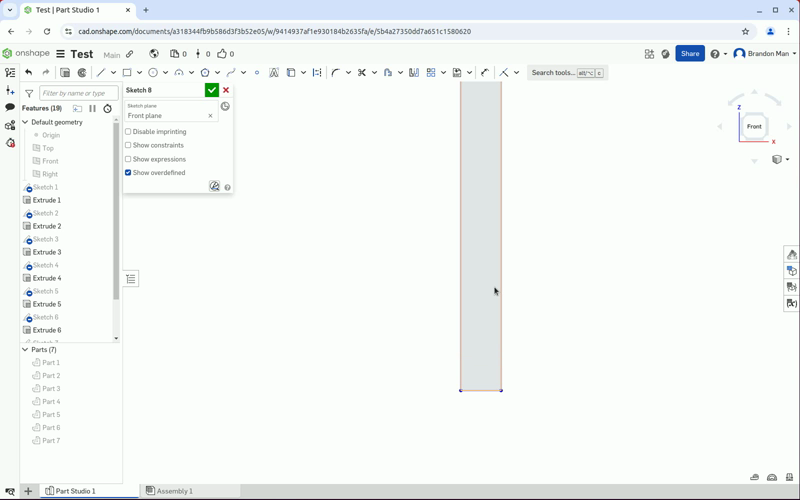
scroll(6)
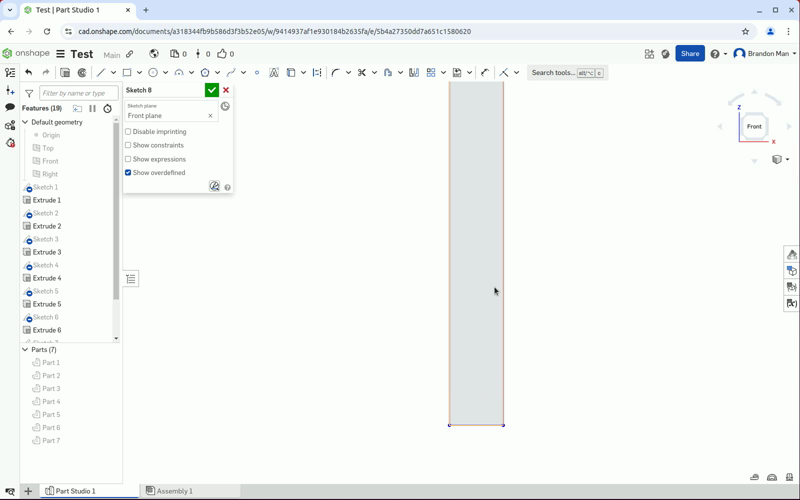
scroll(6)
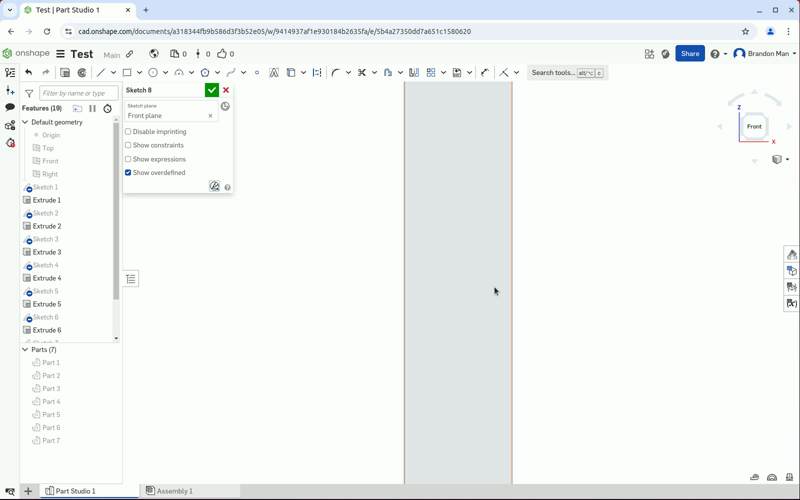
click(494, 286)
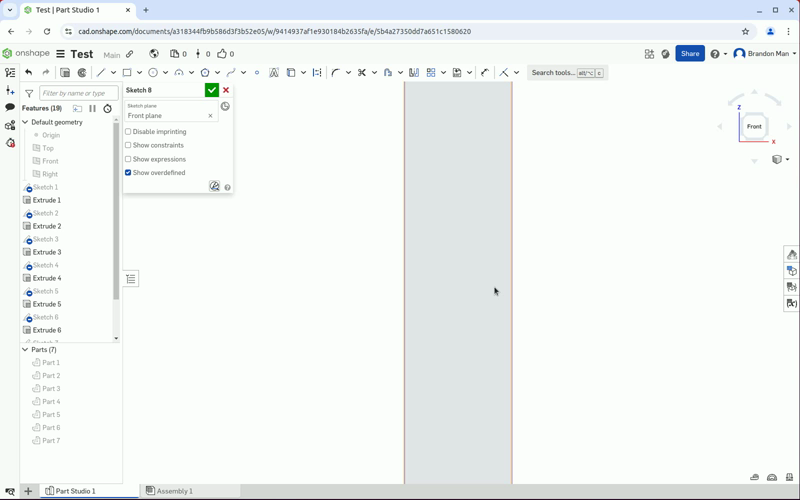
scroll(-6)
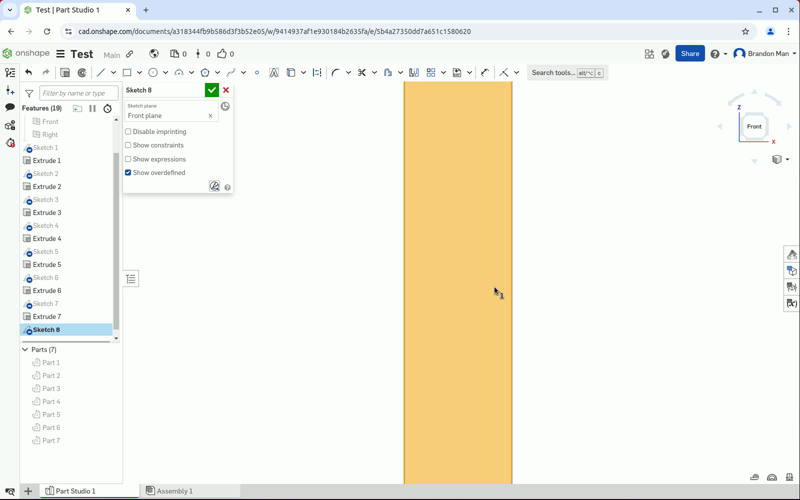
scroll(-6)
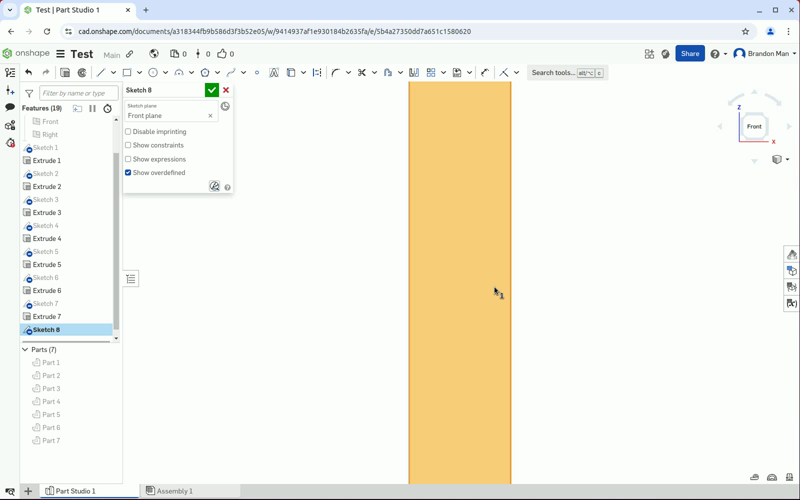
scroll(-6)
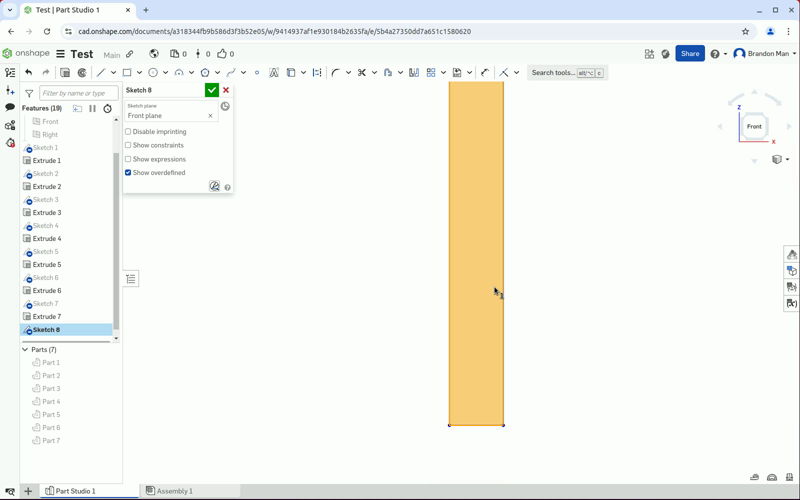
scroll(-6)
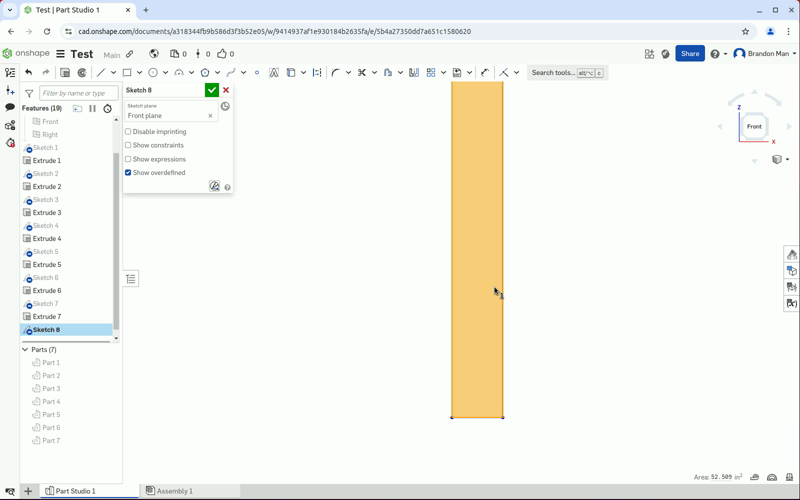
scroll(-6)
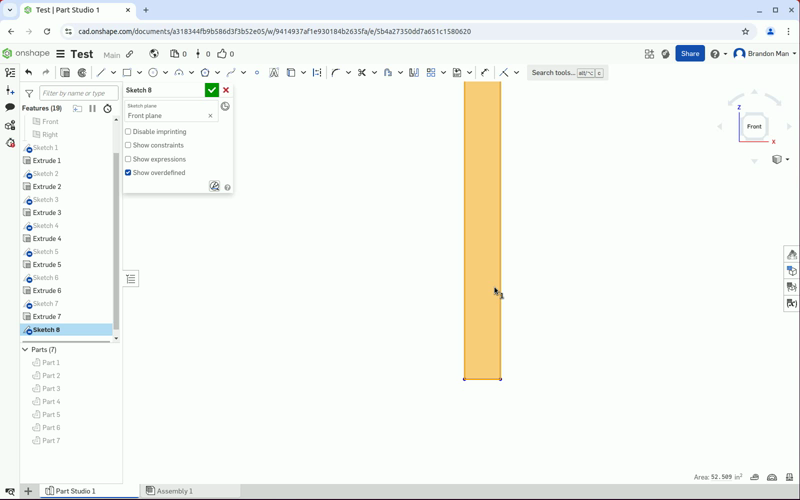
scroll(-6)
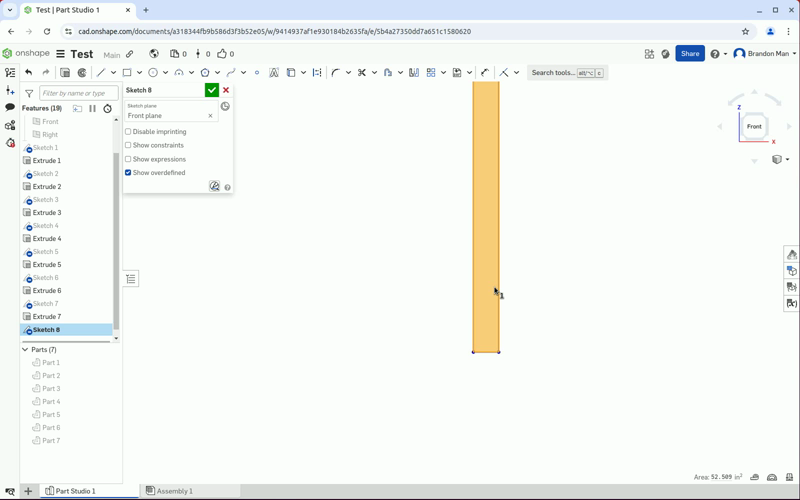
scroll(-6)
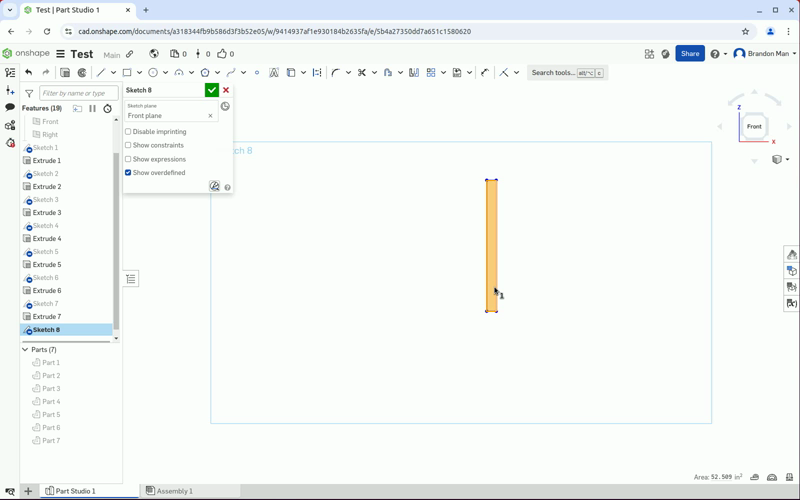
mouse_move(73, 352)
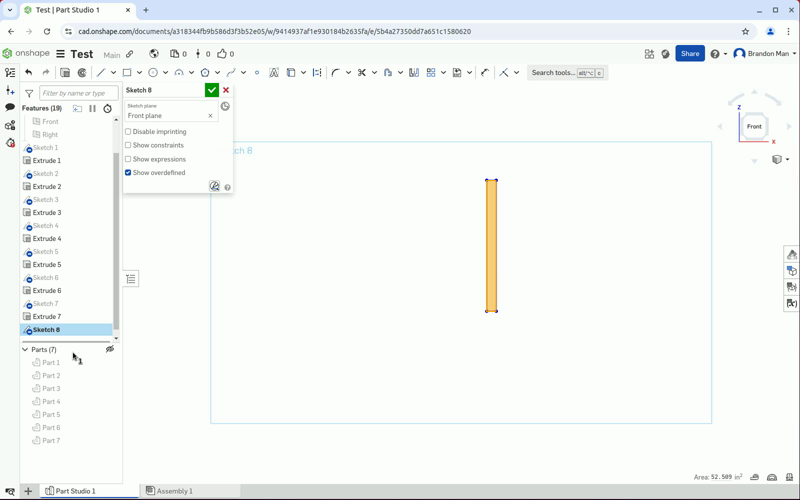
key(shift+y)
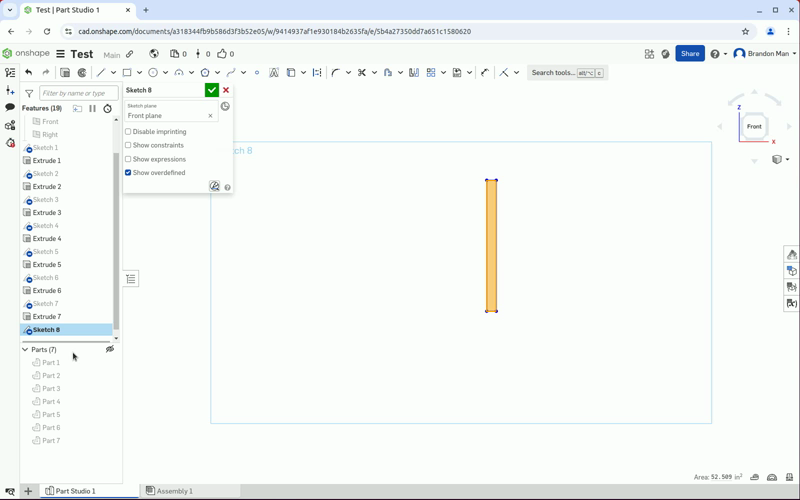
key(shift+e)
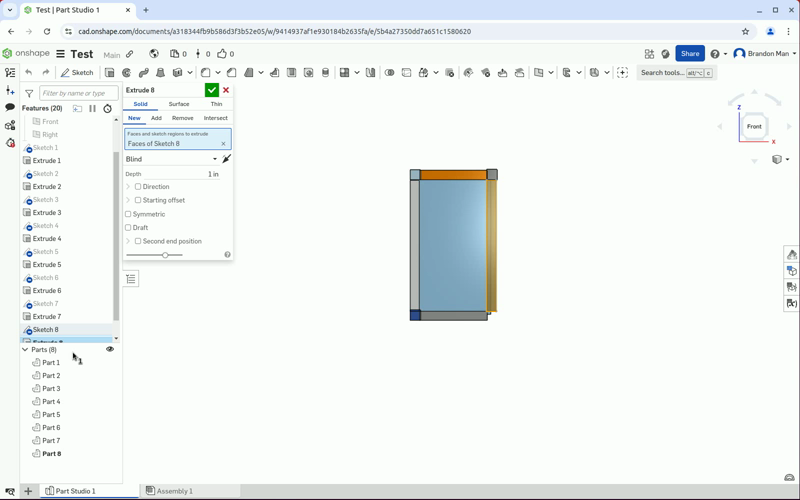
mouse_move(143, 106)
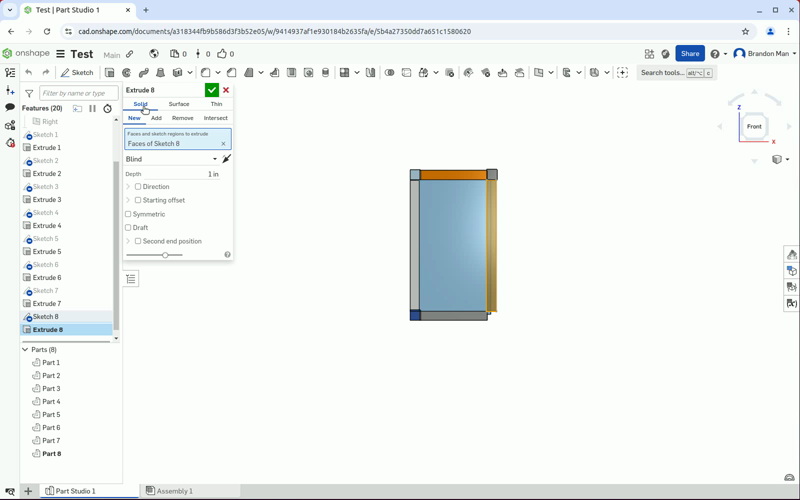
click(143, 106)
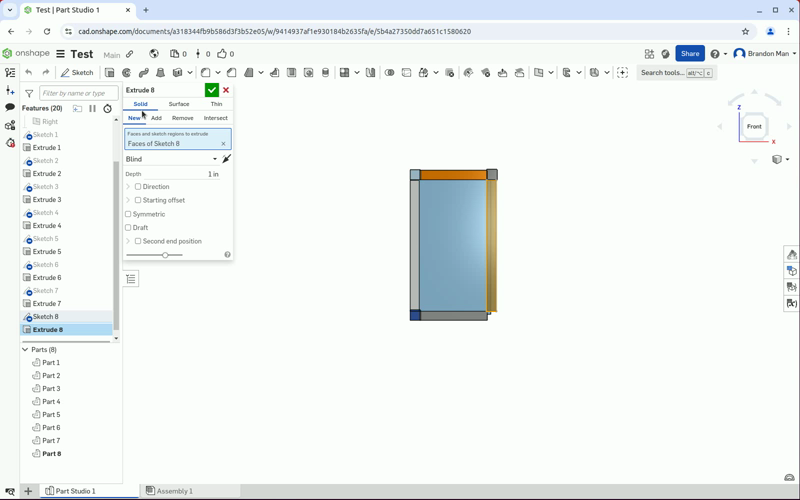
mouse_move(137, 120)
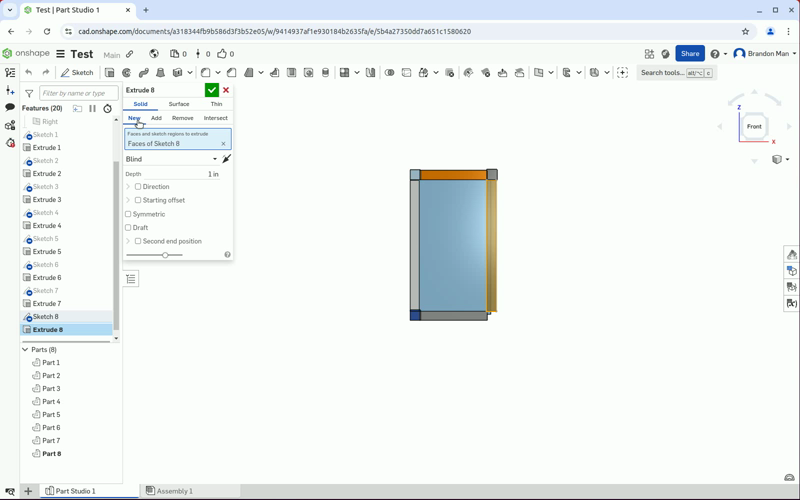
click(137, 120)
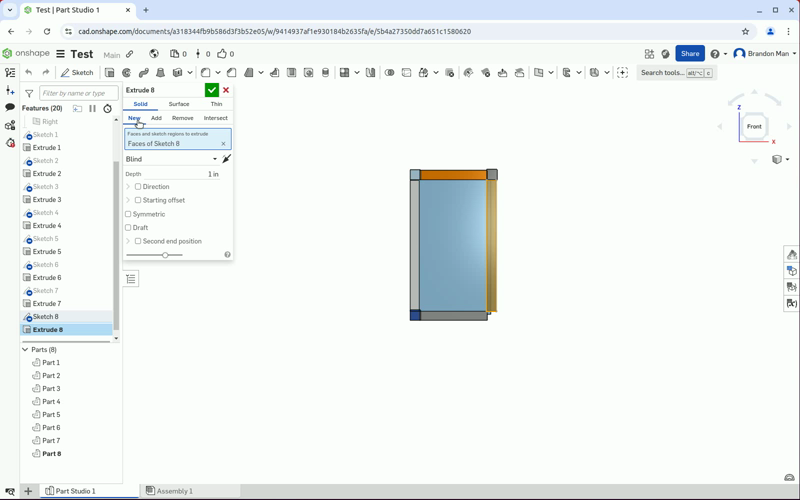
key(tab, 4)
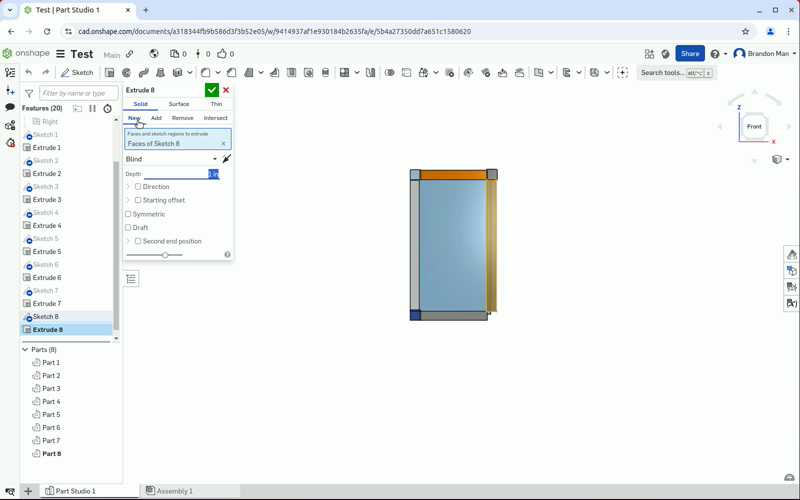
text(0.481)
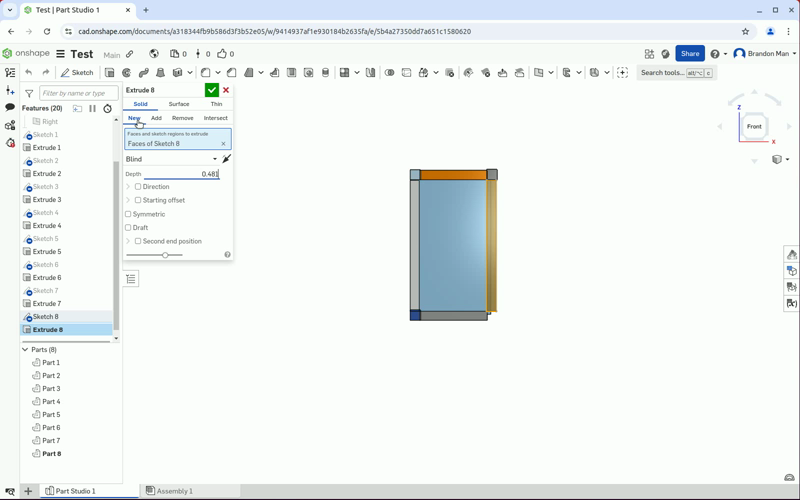
key(enter)
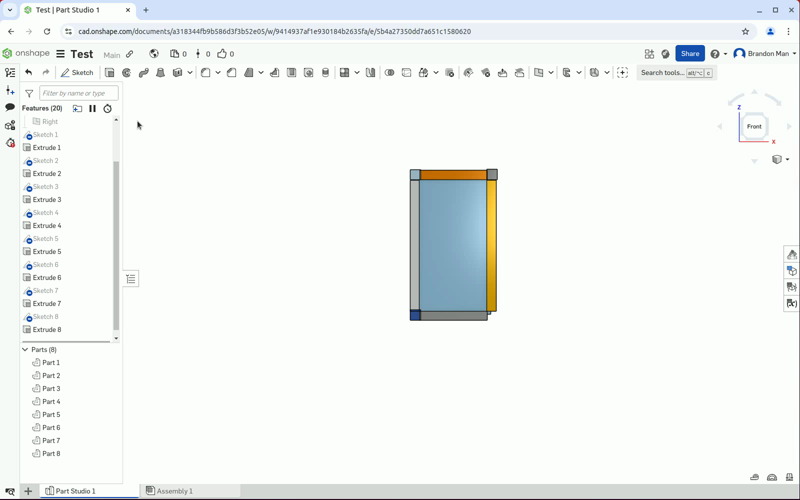
key(shift+h)
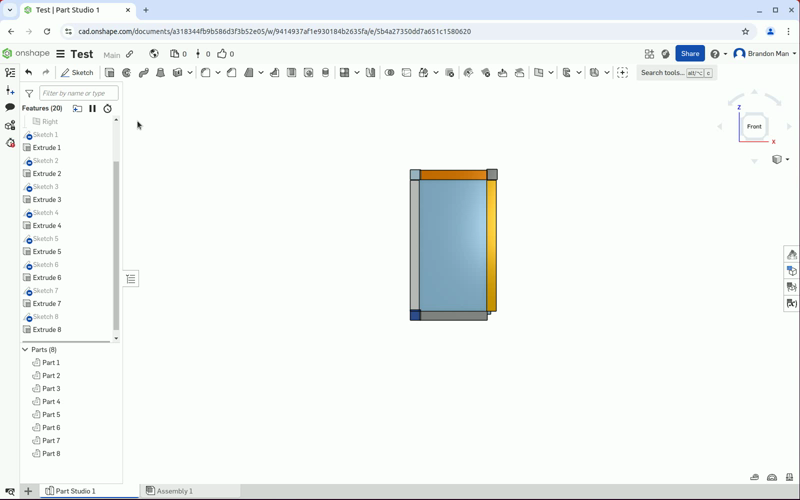
key(shift+h)
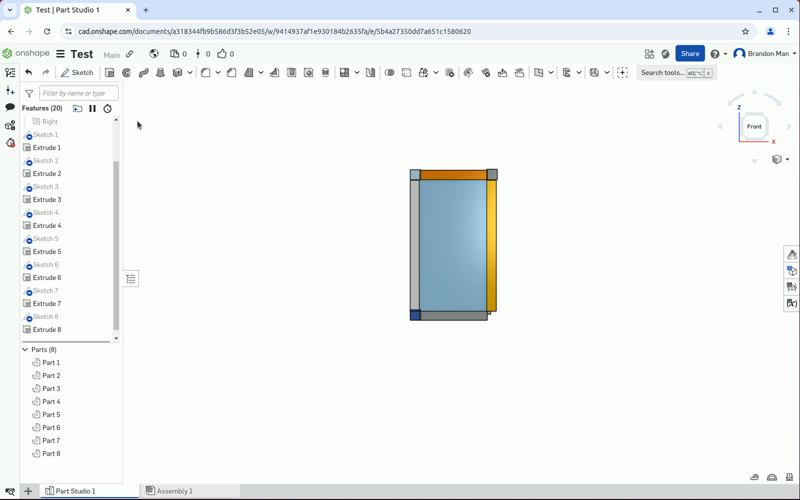
mouse_move(69, 137)
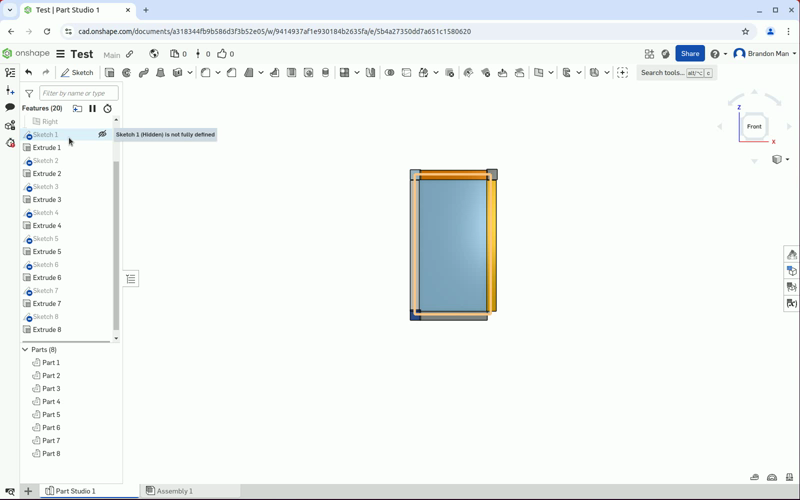
click(69, 137)
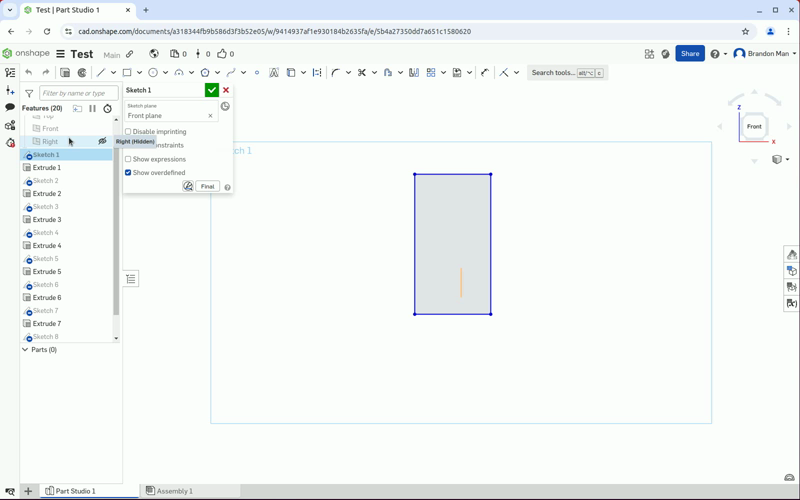
mouse_move(229, 92)
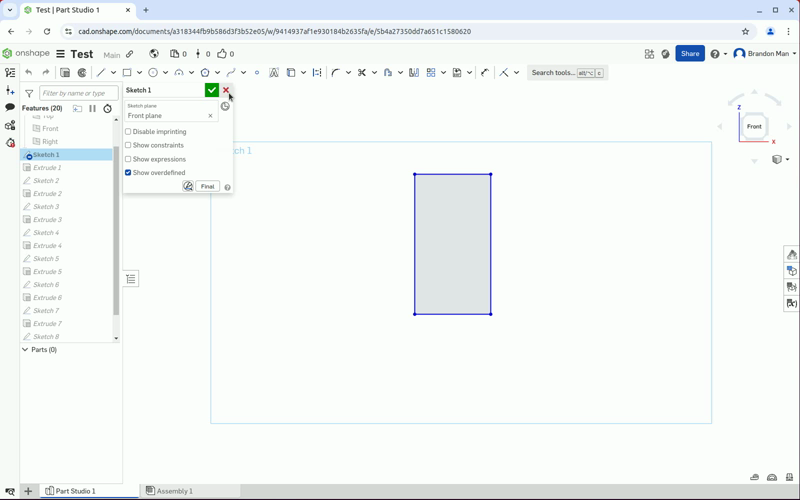
click(229, 92)
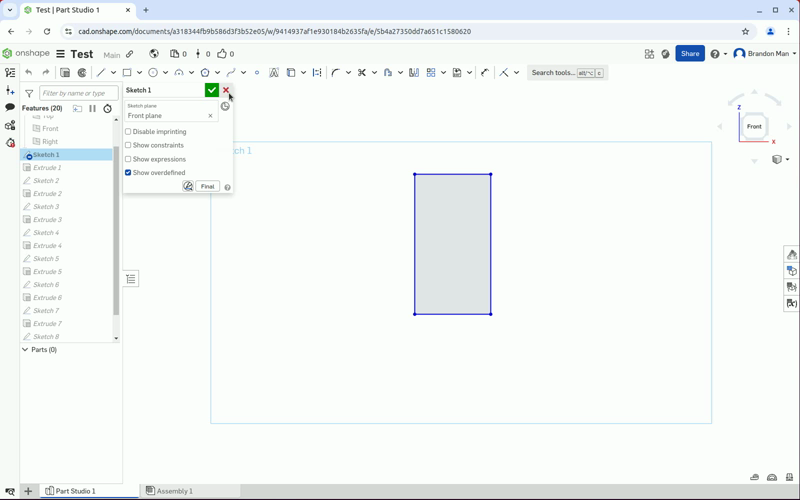
key(shift+s)
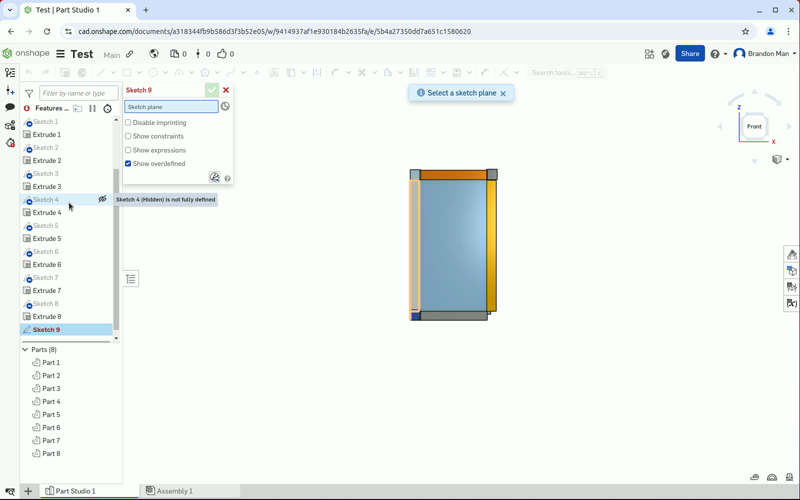
scroll(3)
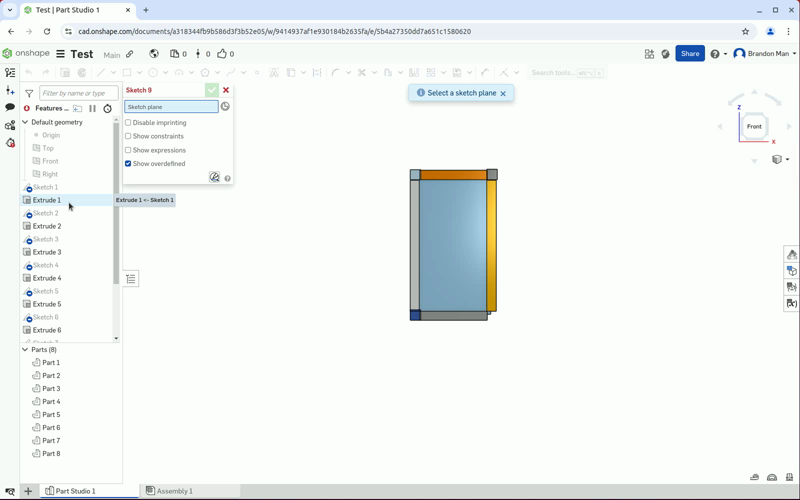
mouse_move(69, 163)
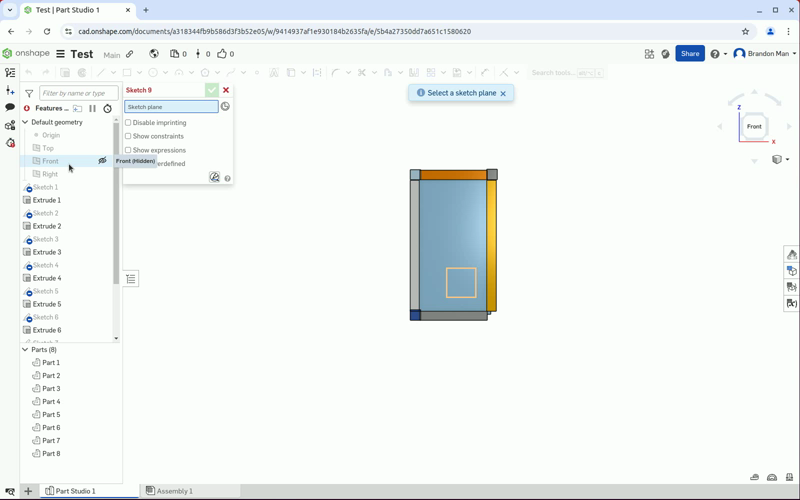
click(69, 163)
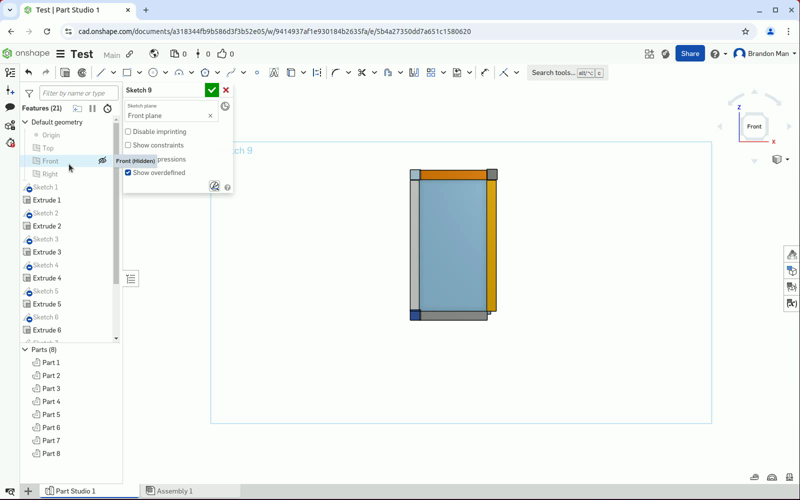
mouse_move(73, 352)
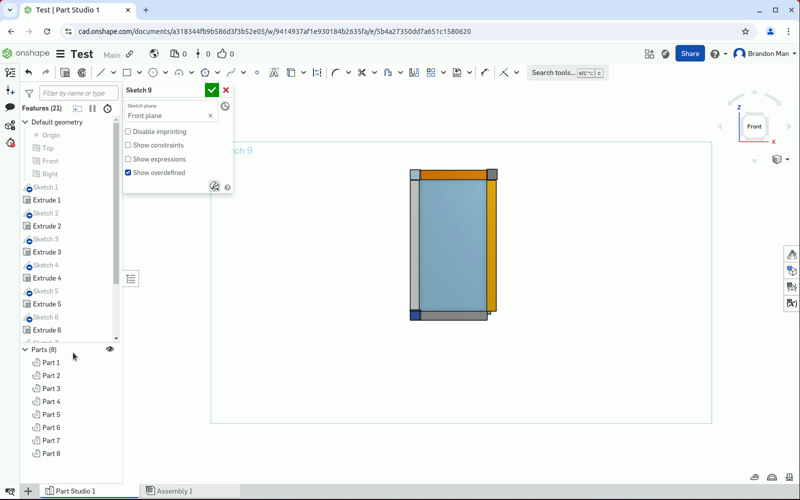
key(y)
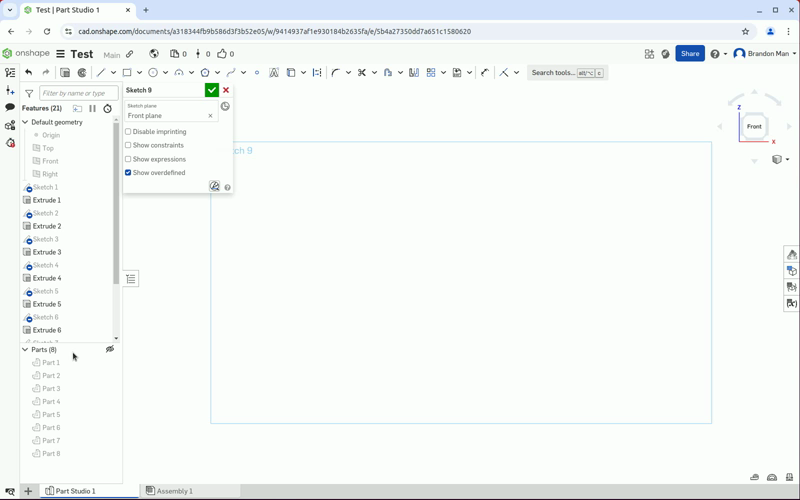
key(l)
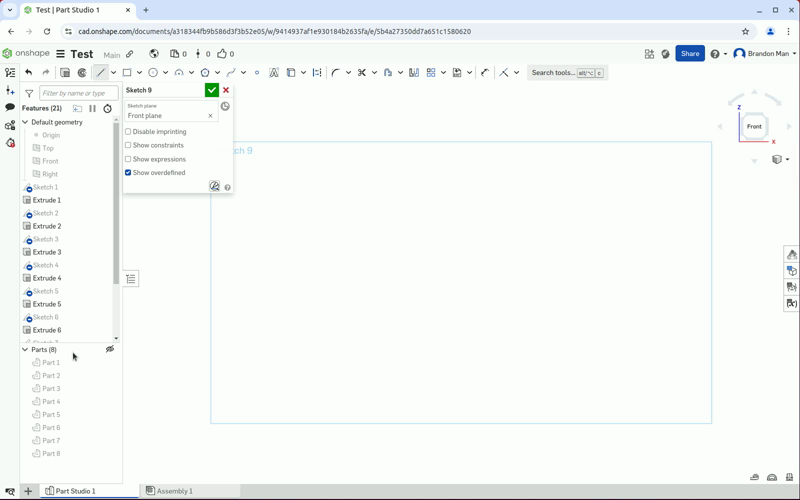
key_down(shift)
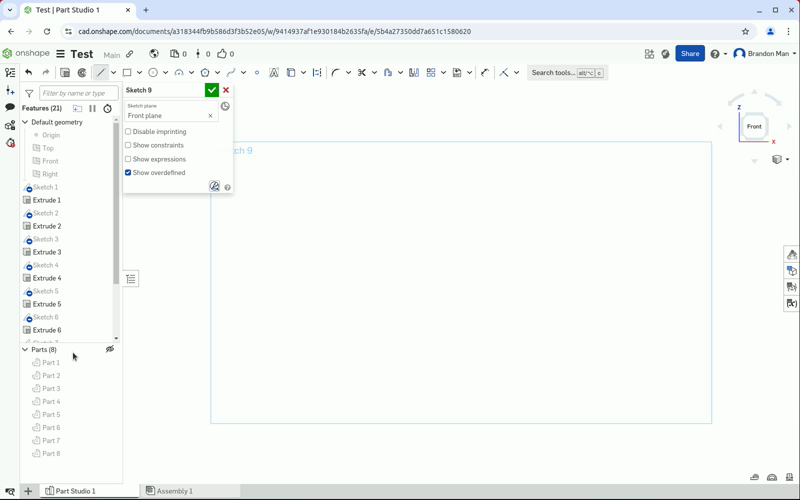
mouse_move(486, 320)
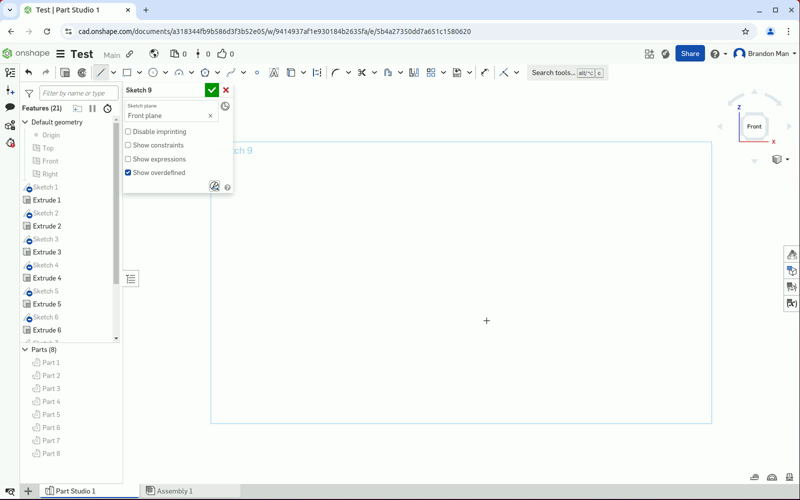
click(486, 320)
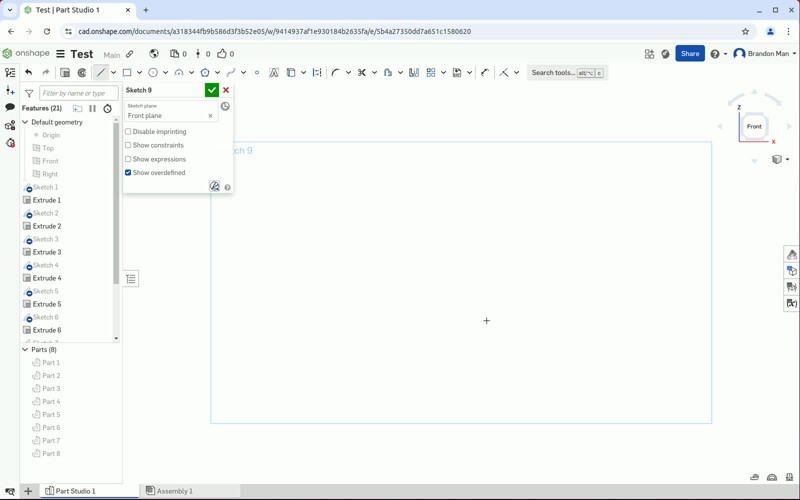
key_up(shift)
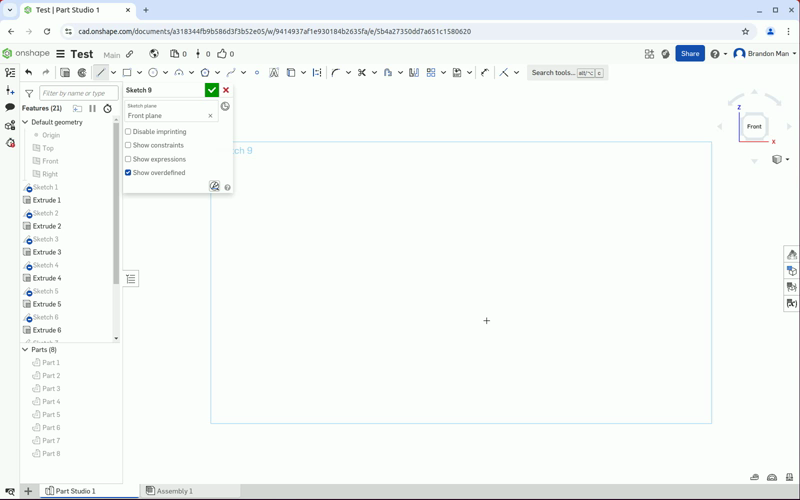
key_down(shift)
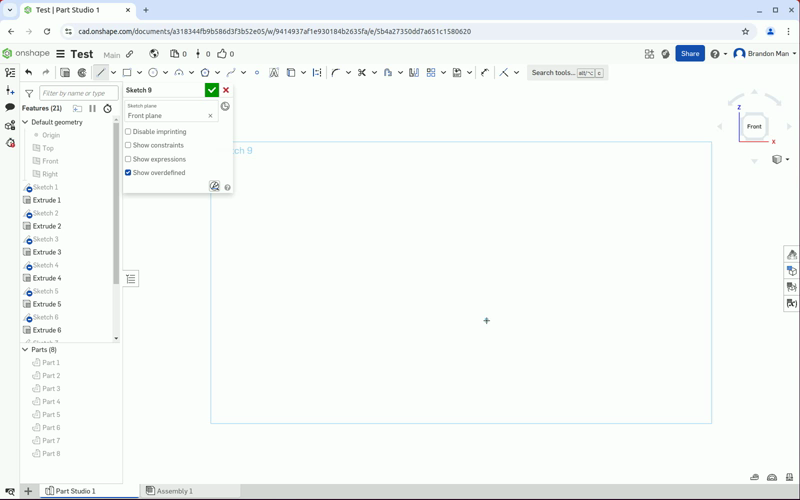
mouse_move(516, 320)
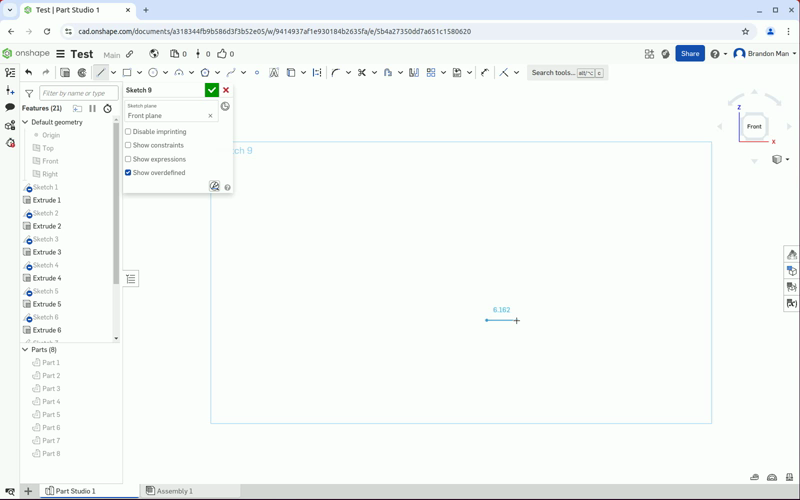
mouse_move(497, 320)
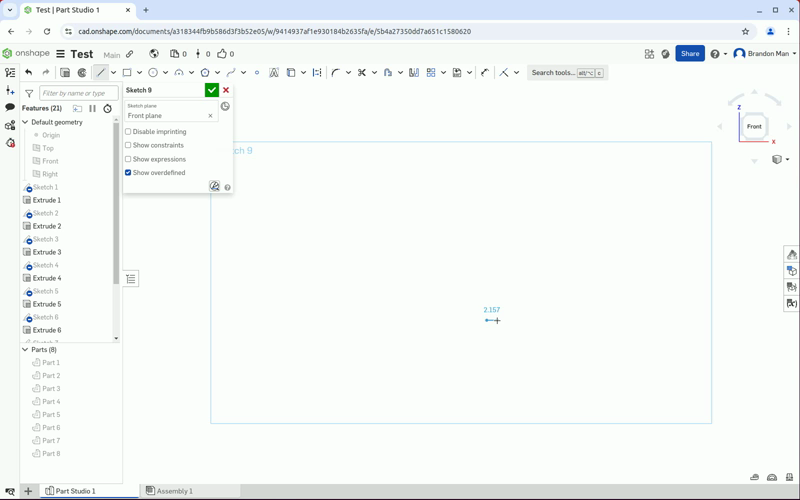
click(497, 320)
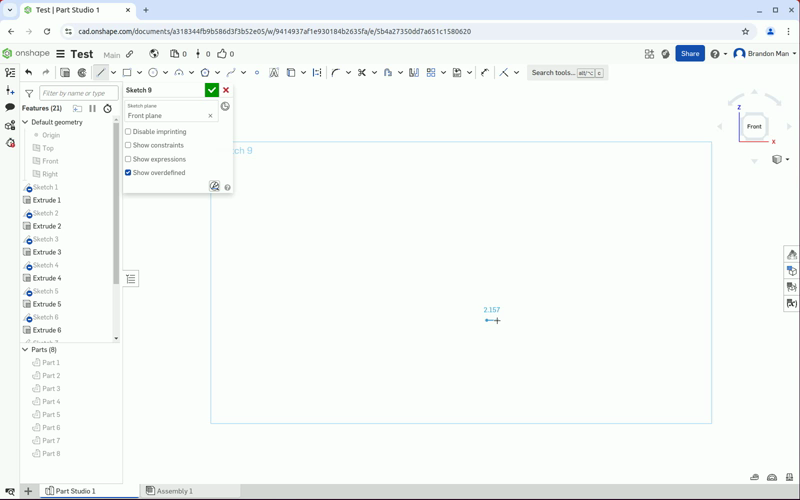
key_up(shift)
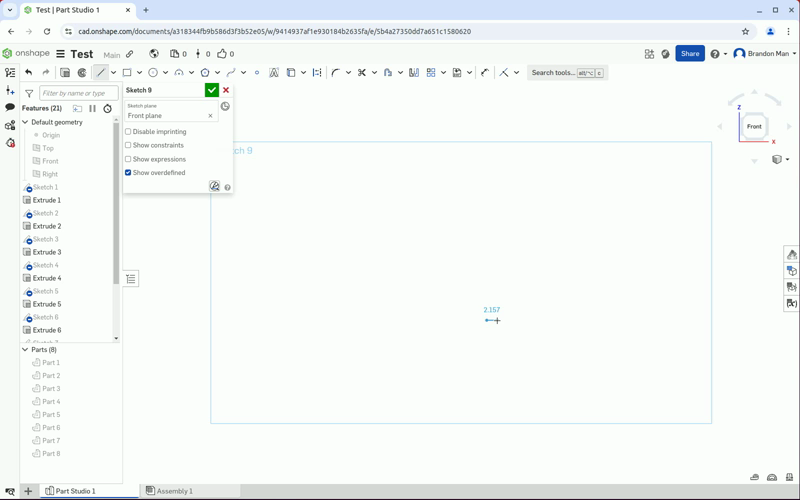
key_down(shift)
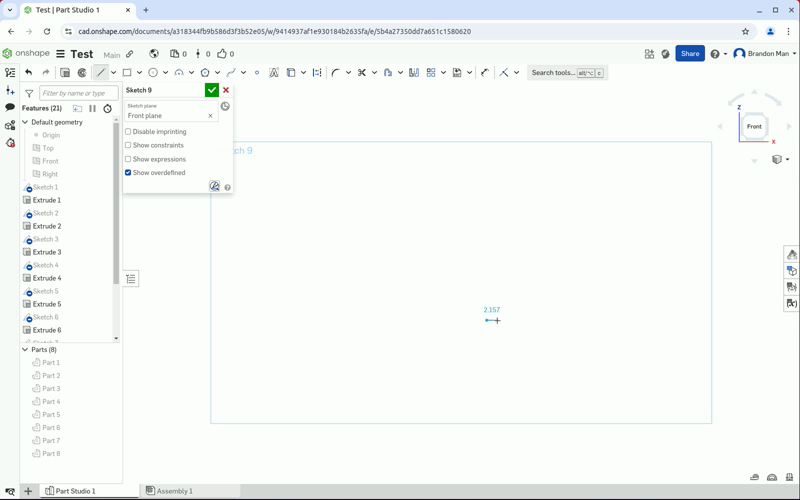
mouse_move(527, 320)
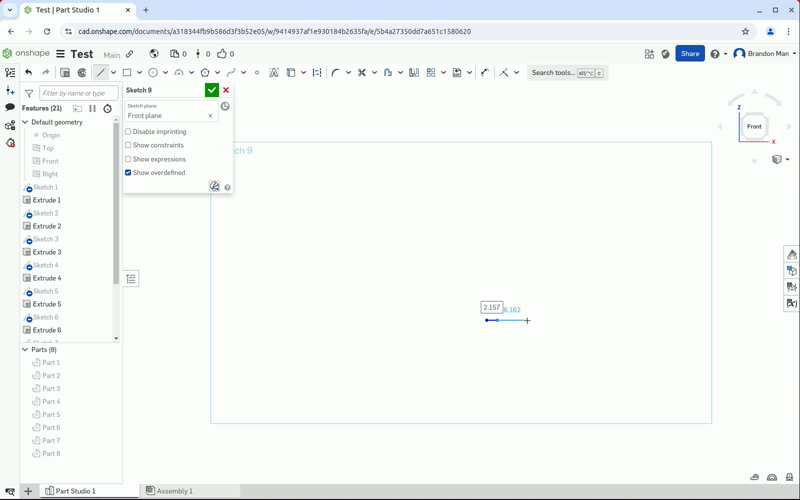
mouse_move(497, 309)
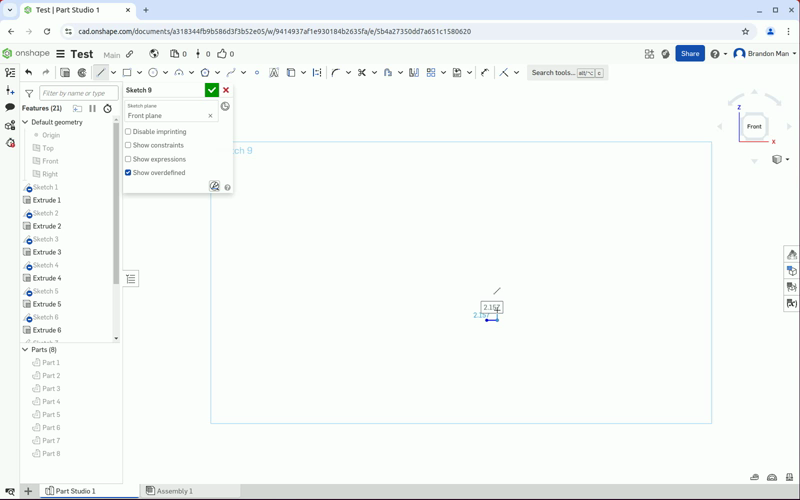
click(497, 309)
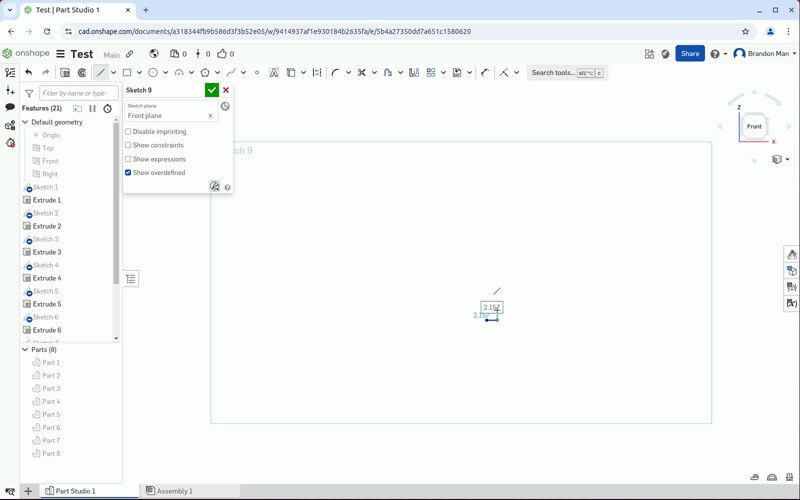
key_up(shift)
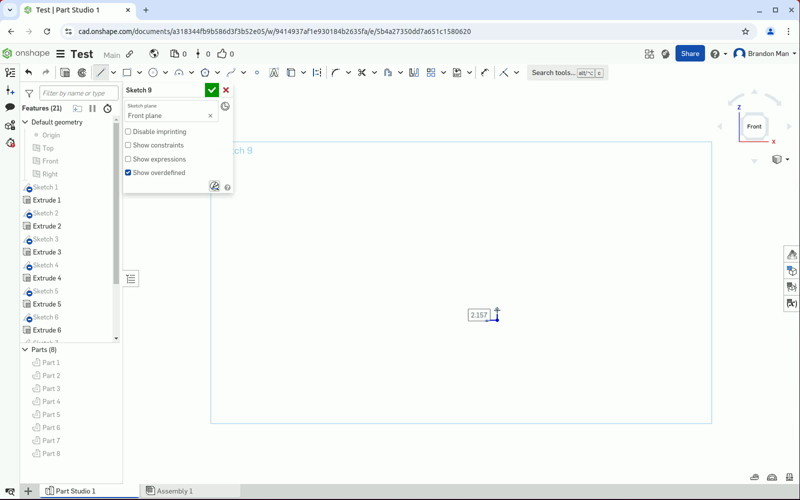
key_down(shift)
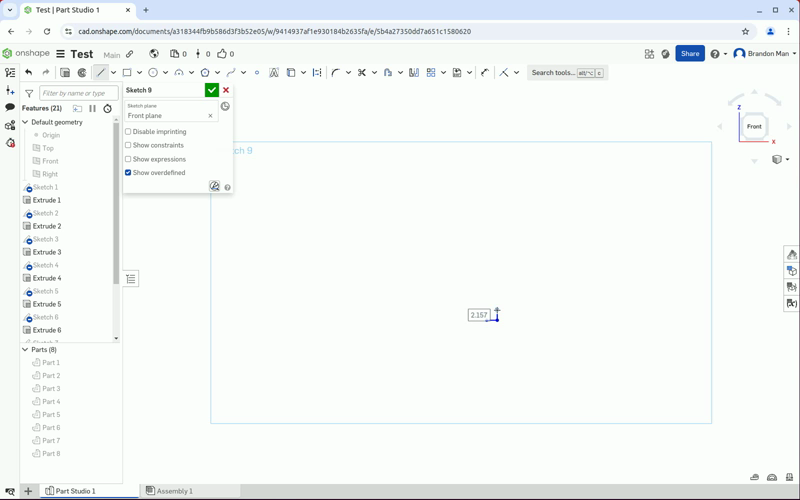
mouse_move(527, 309)
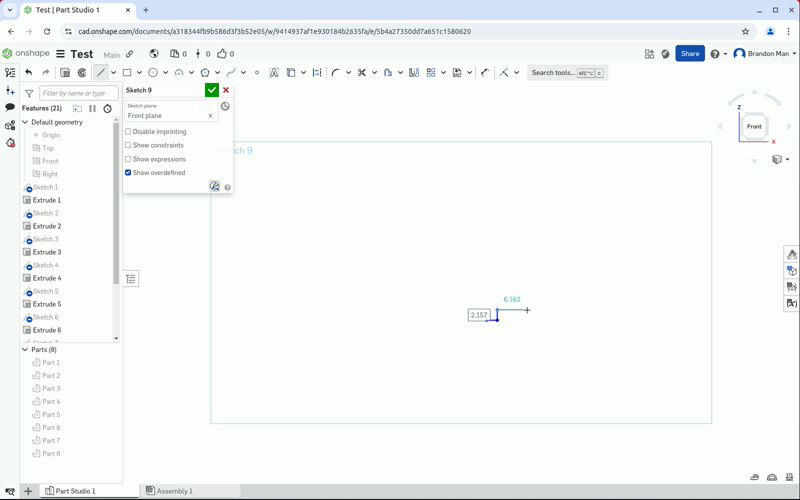
mouse_move(486, 309)
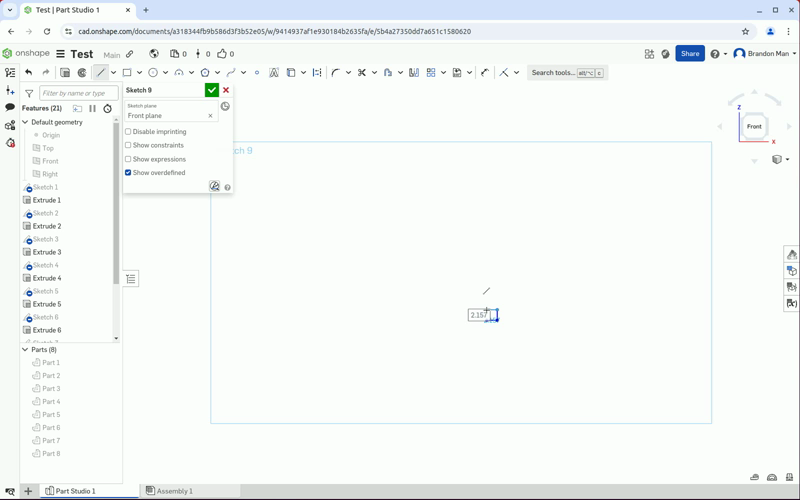
click(486, 309)
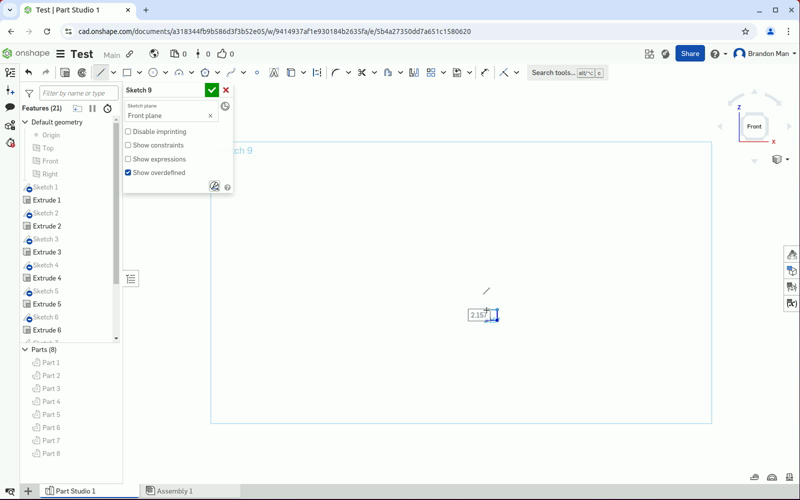
key_up(shift)
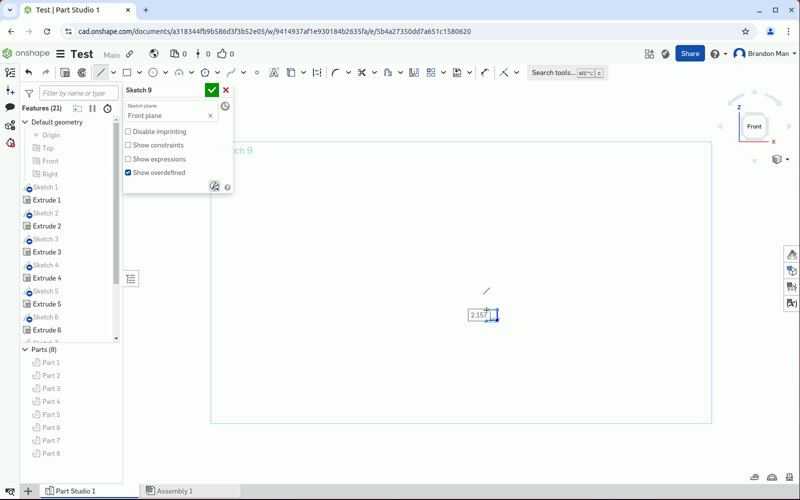
mouse_move(516, 309)
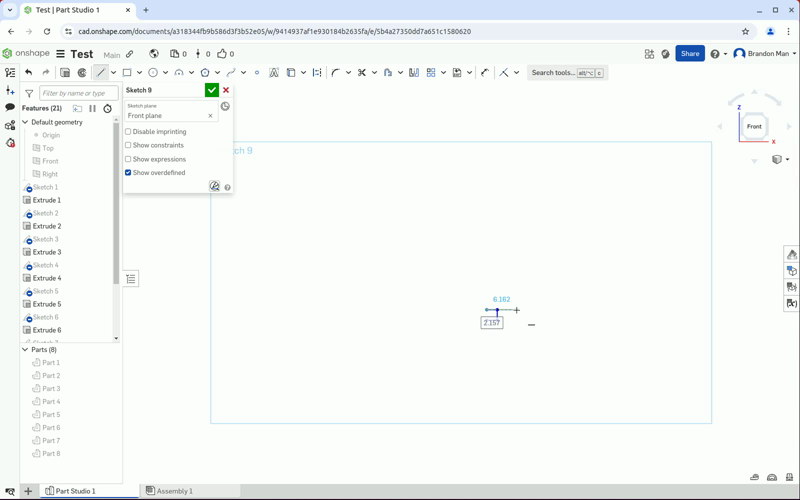
key_down(shift)
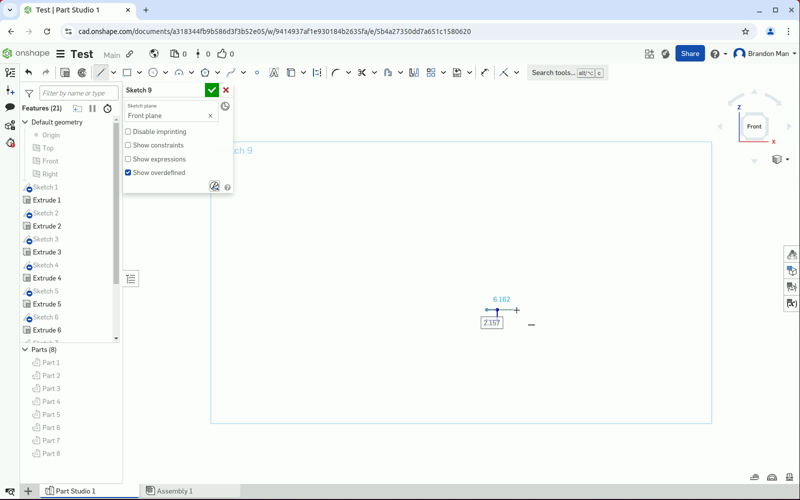
mouse_move(486, 320)
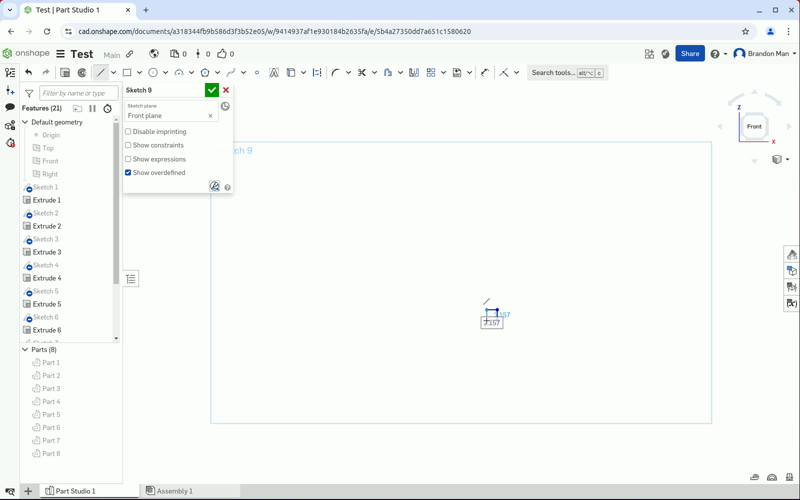
key_up(shift)
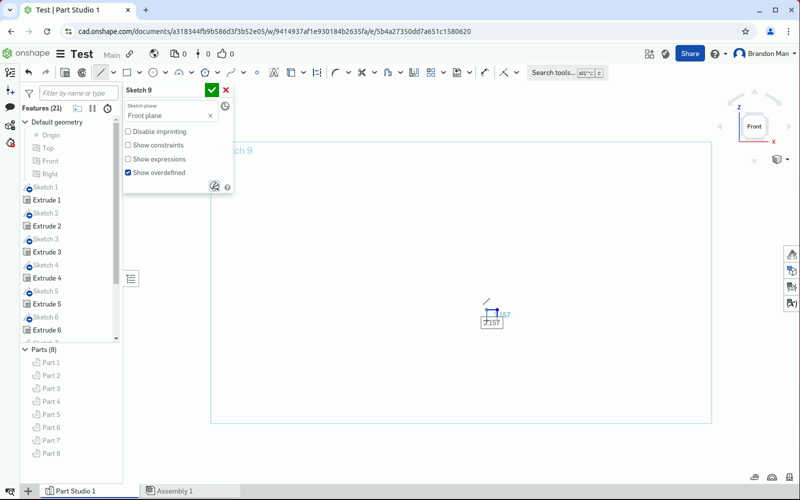
click(486, 320)
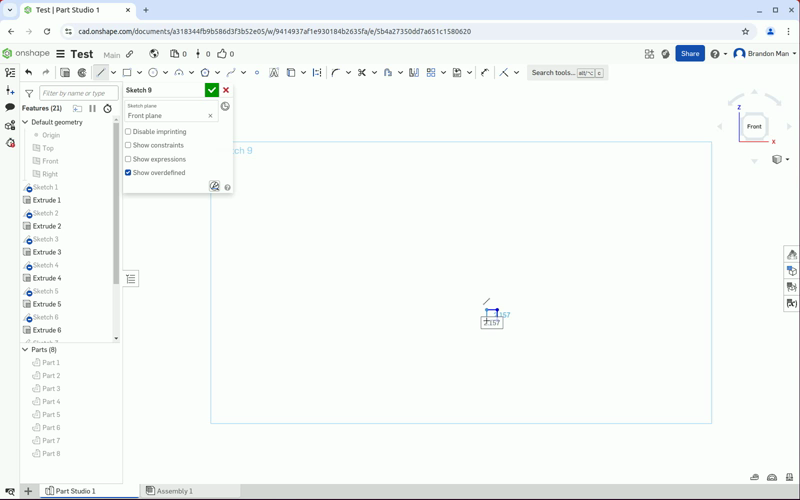
key(esc)
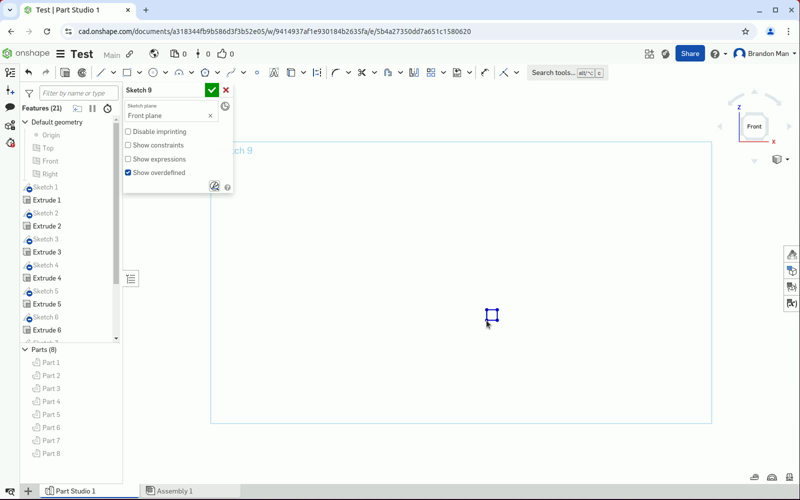
mouse_move(491, 317)
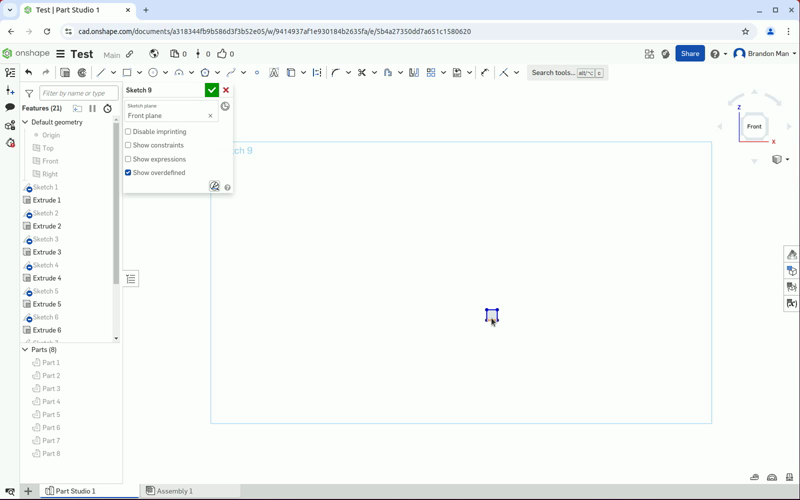
scroll(6)
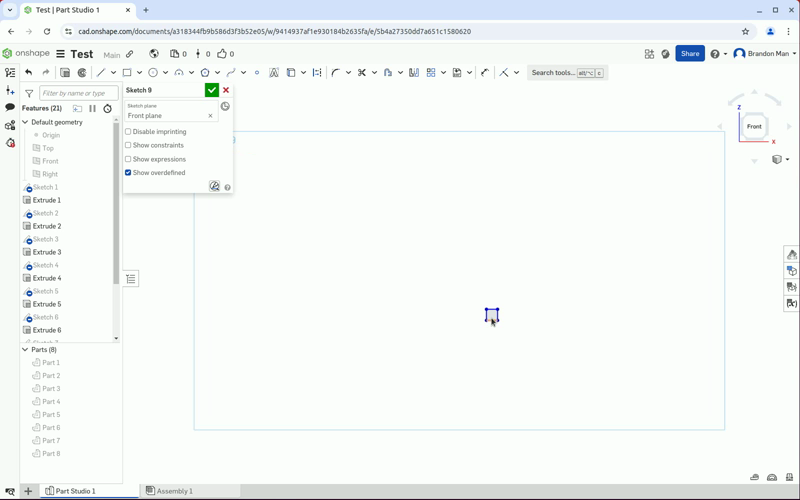
scroll(6)
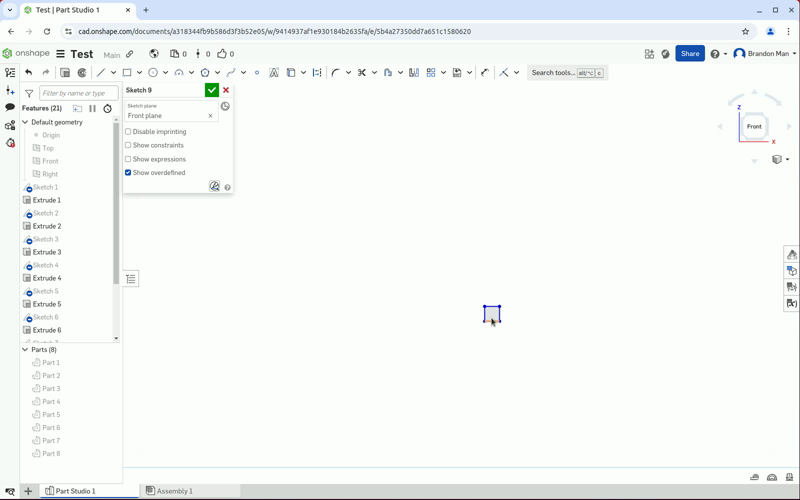
scroll(6)
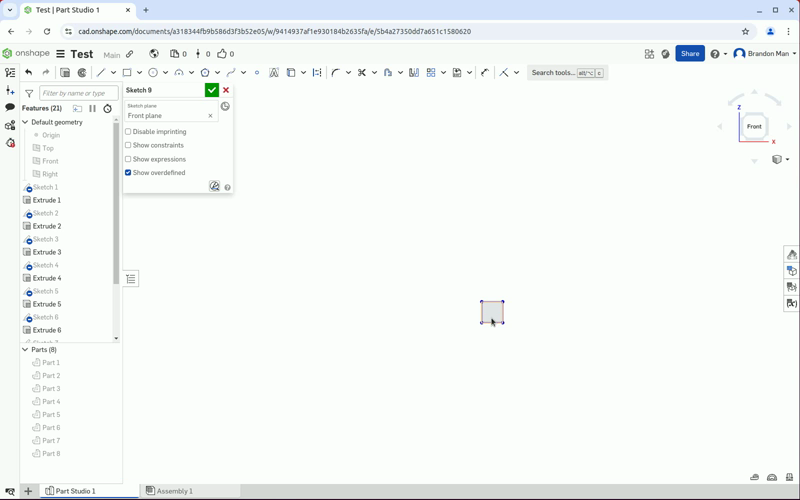
scroll(6)
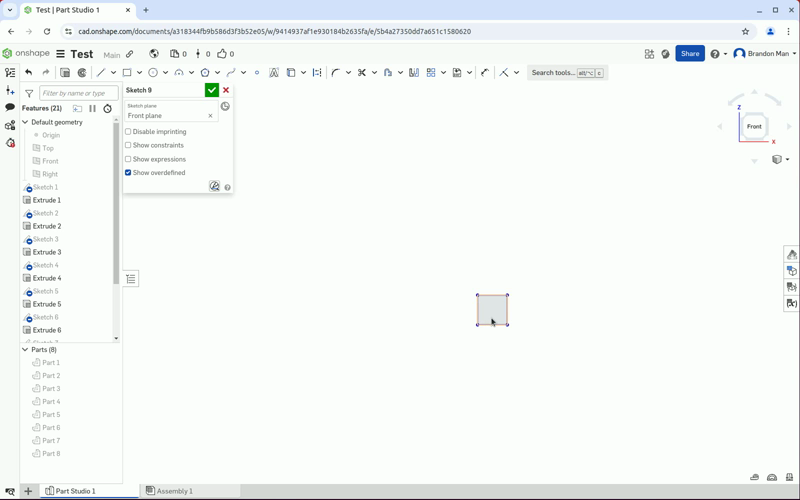
scroll(6)
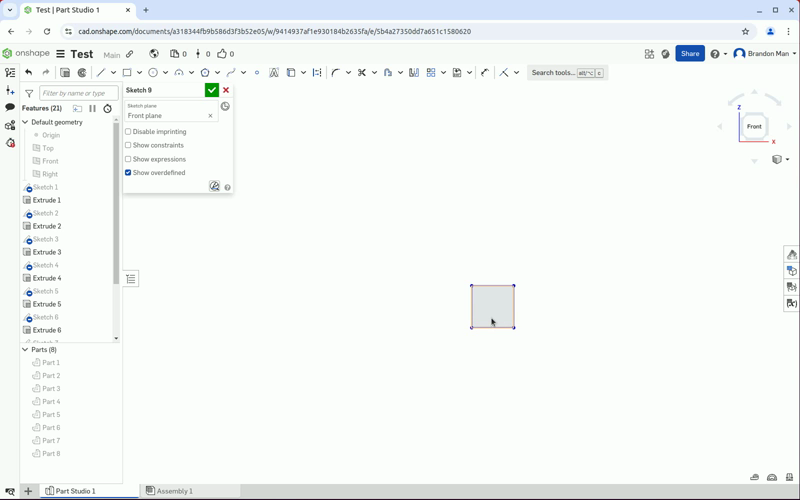
scroll(6)
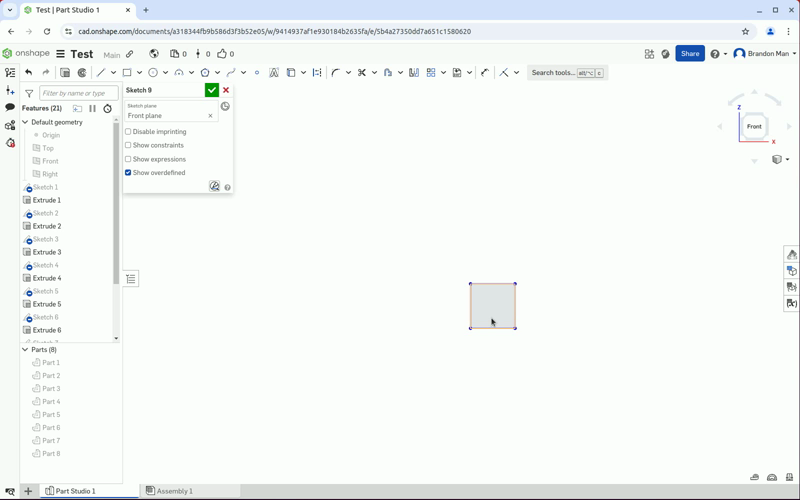
scroll(6)
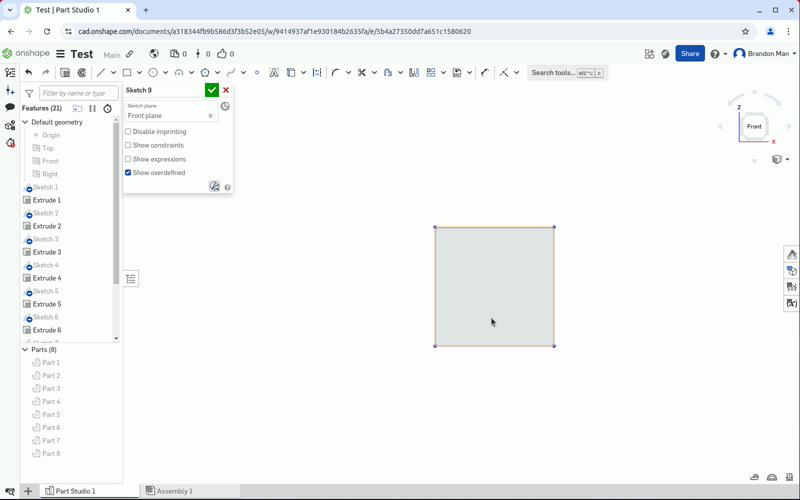
click(491, 317)
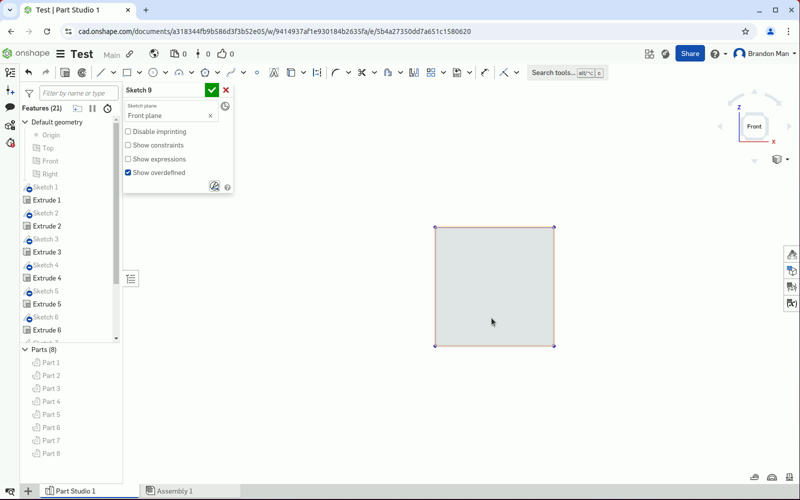
scroll(-6)
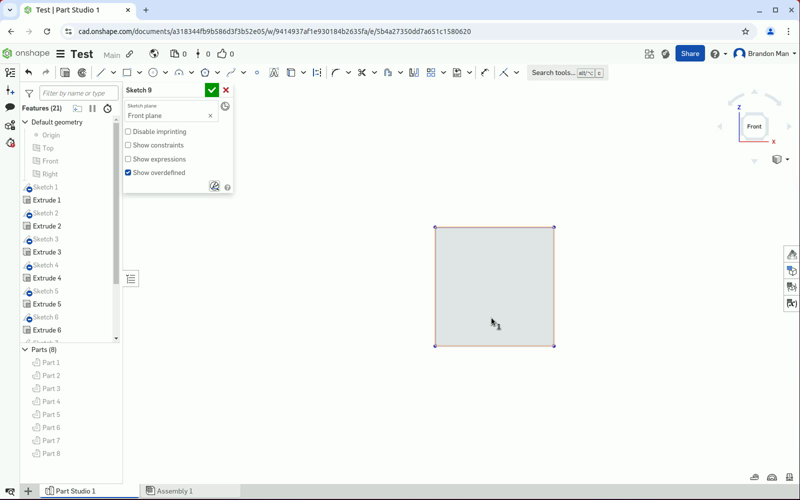
scroll(-6)
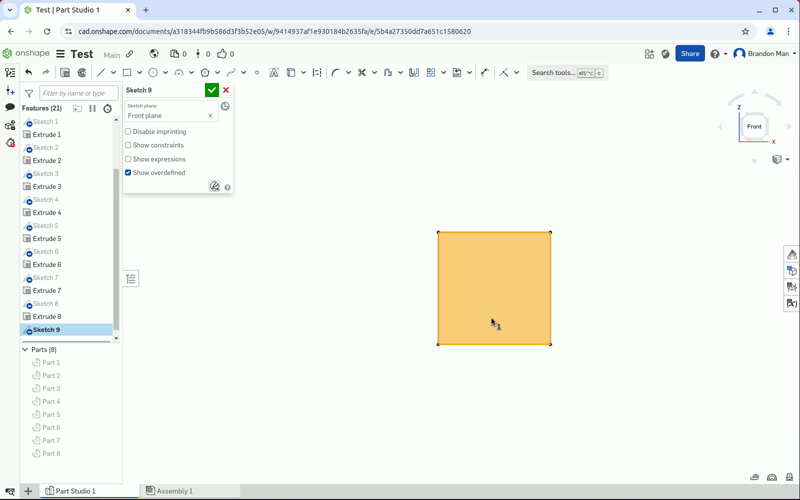
scroll(-6)
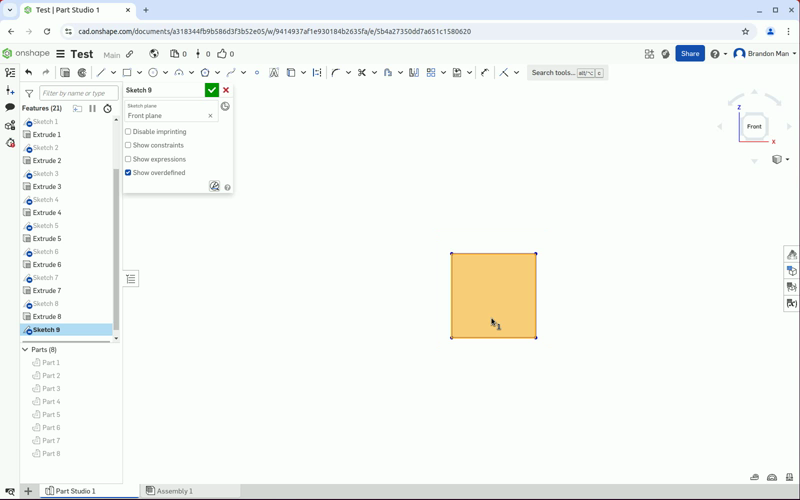
scroll(-6)
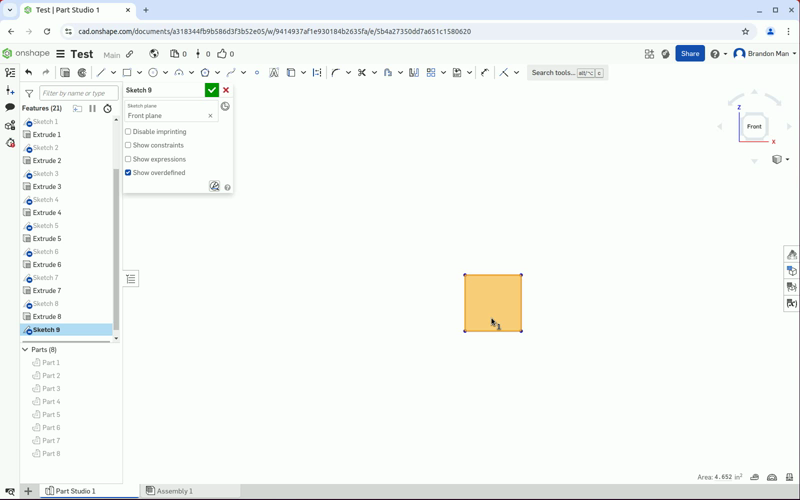
scroll(-6)
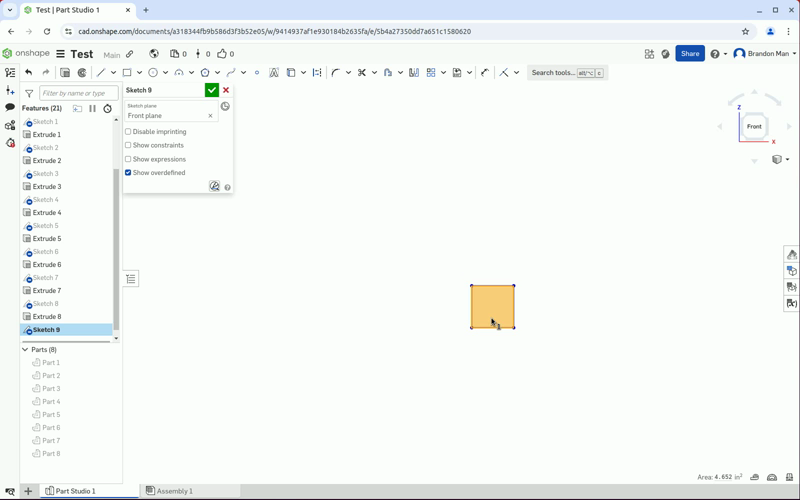
scroll(-6)
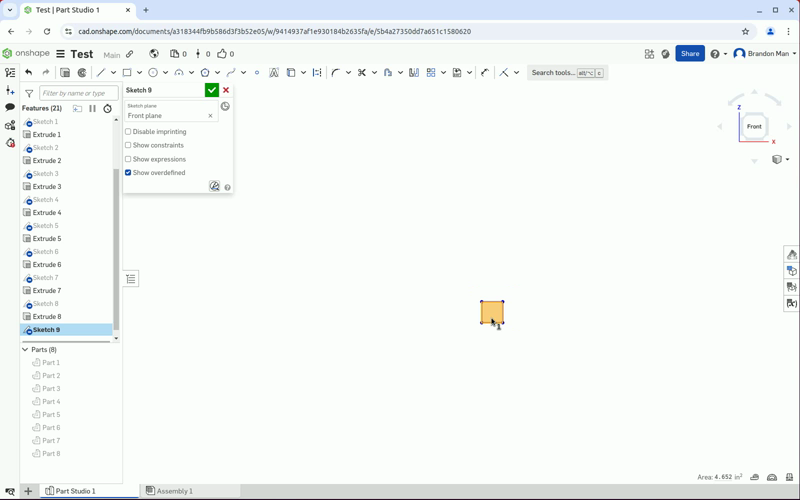
scroll(-6)
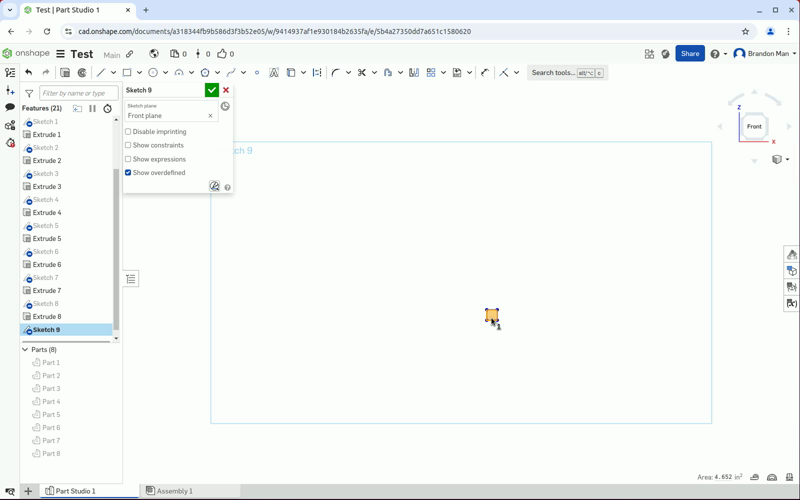
mouse_move(73, 352)
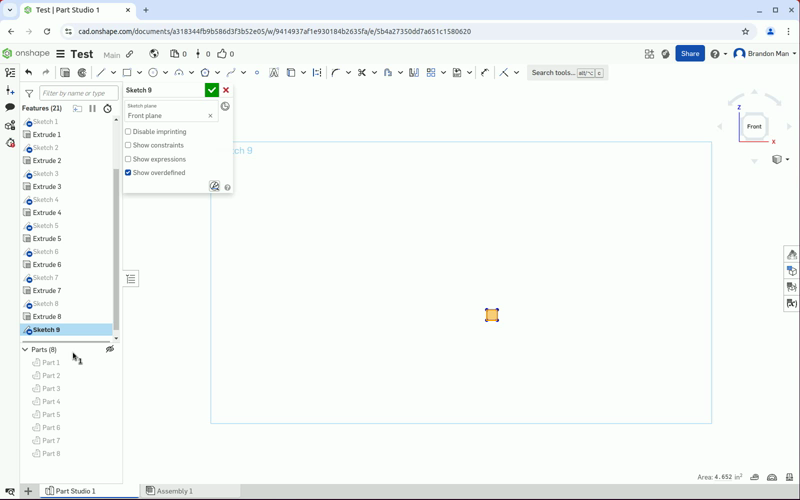
key(shift+y)
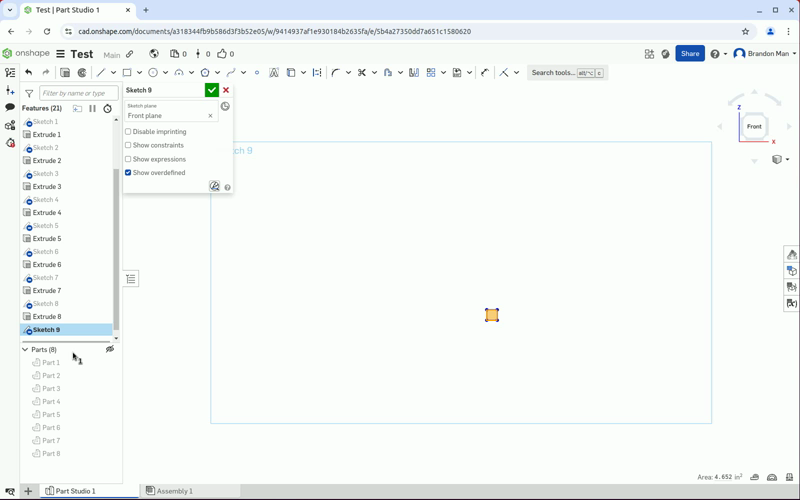
key(shift+e)
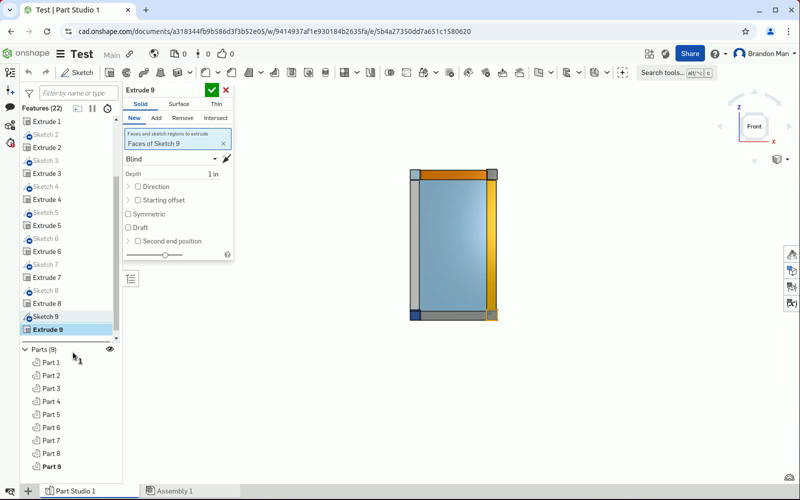
mouse_move(143, 106)
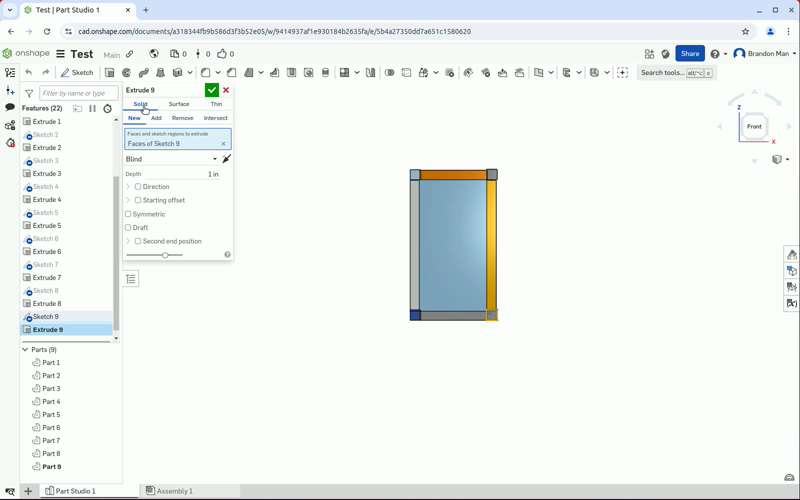
click(143, 106)
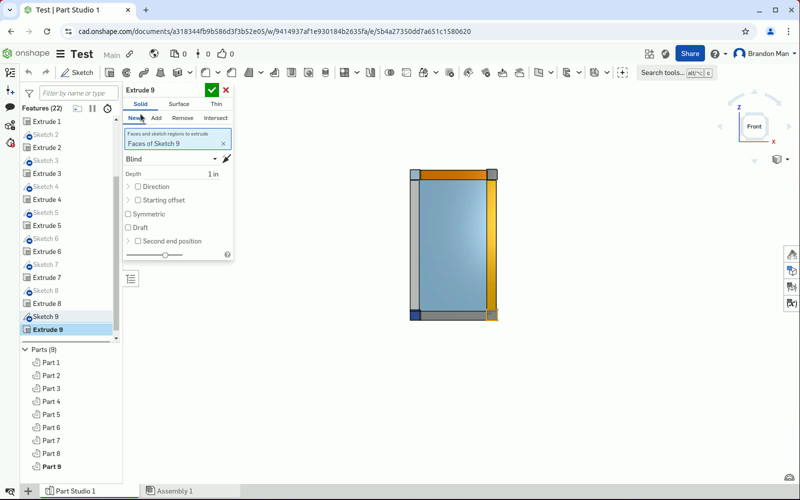
mouse_move(137, 120)
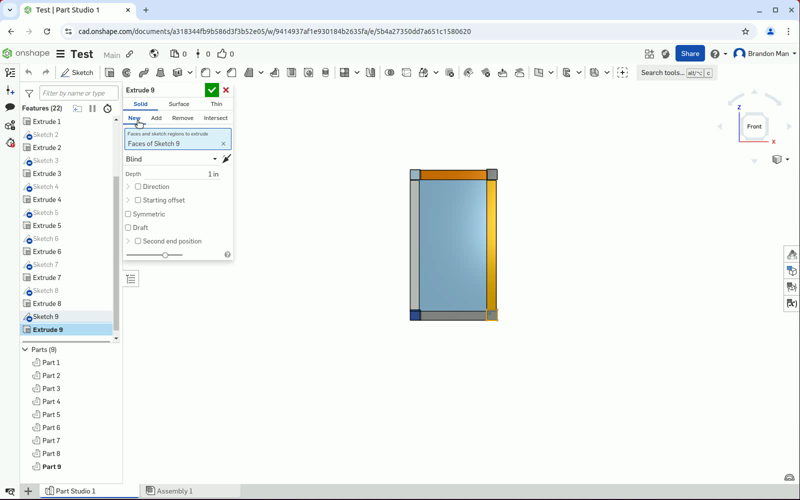
click(137, 120)
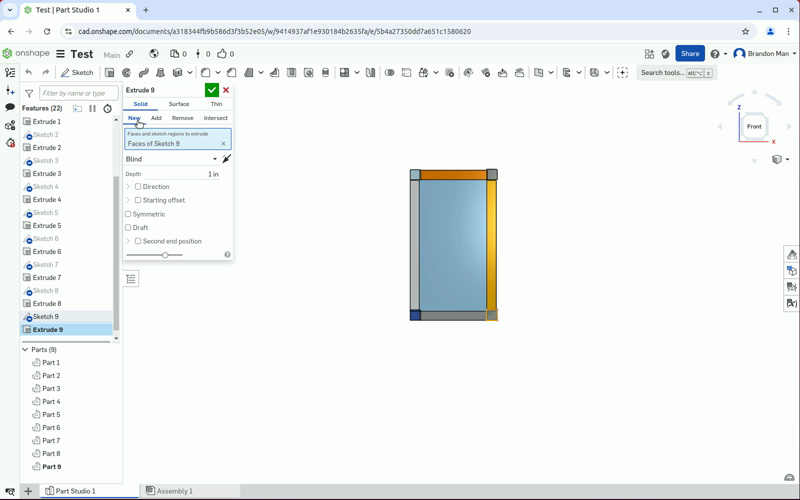
key(tab, 4)
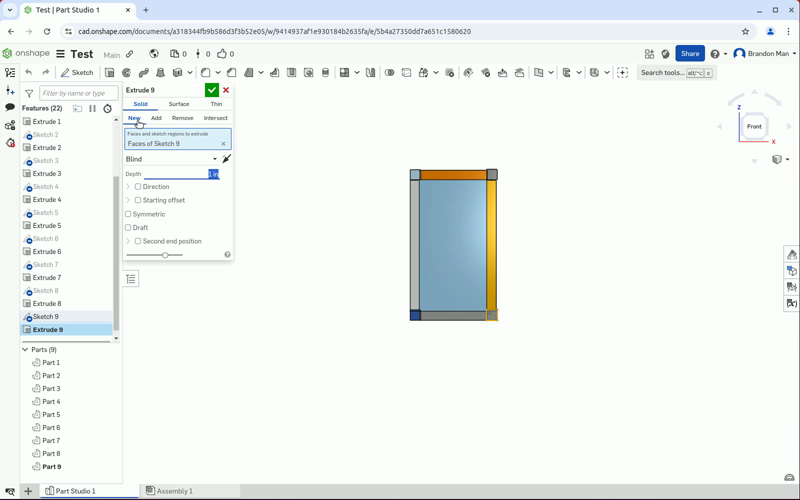
text(0.481)
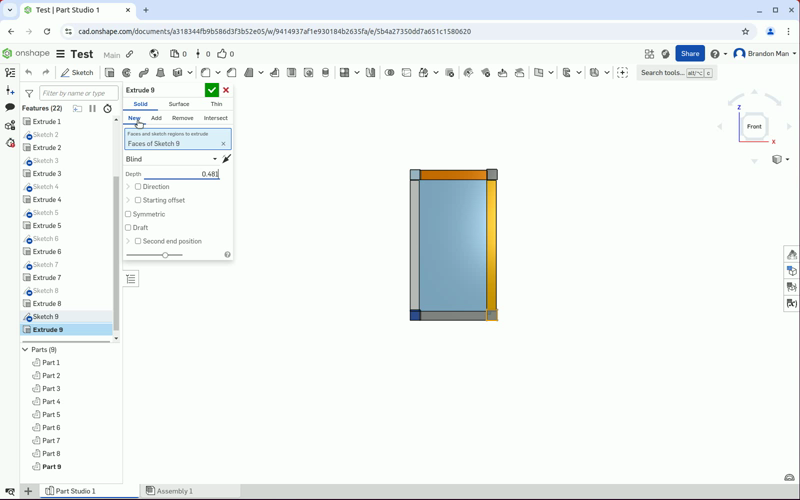
key(enter)
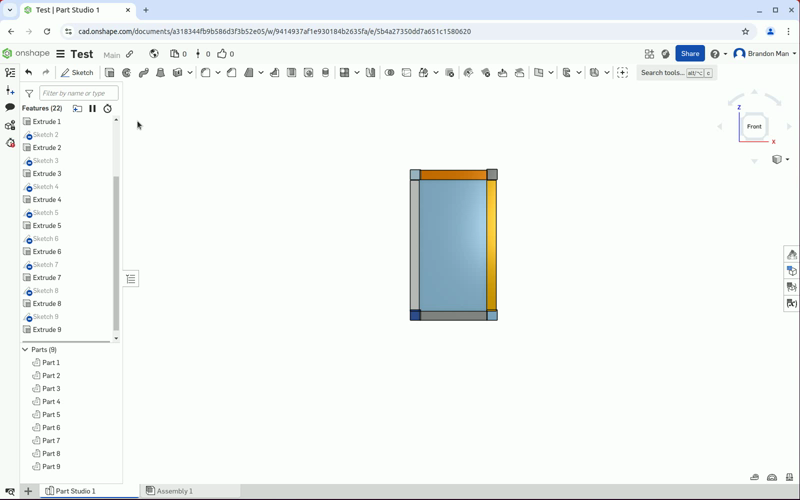
key(shift+h)
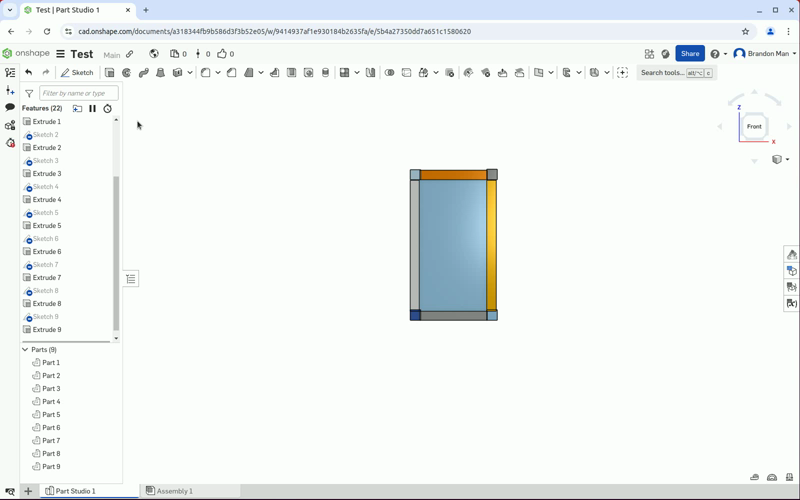
key(shift+h)
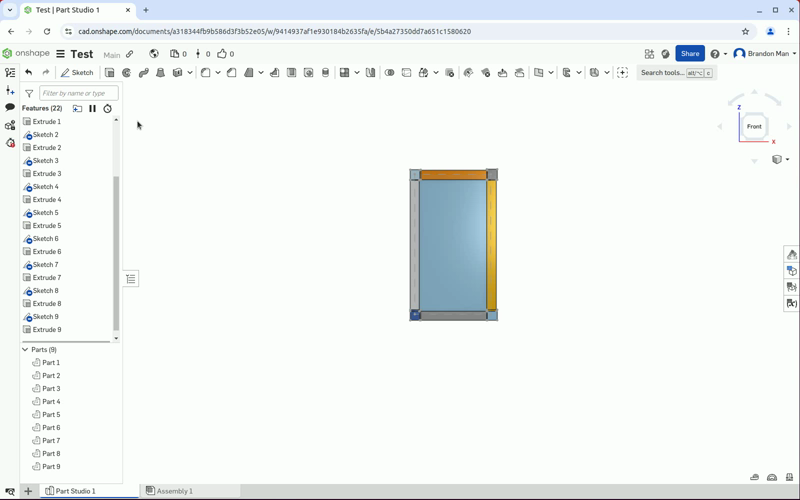
key(shift+7)
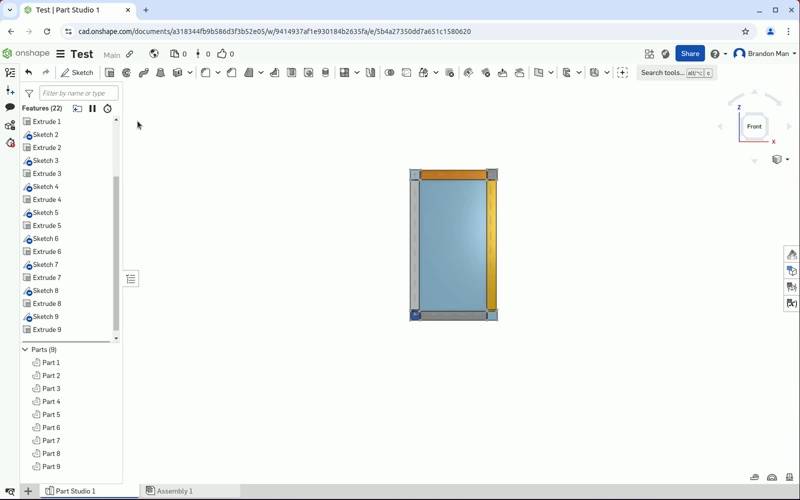
key(left, 2)
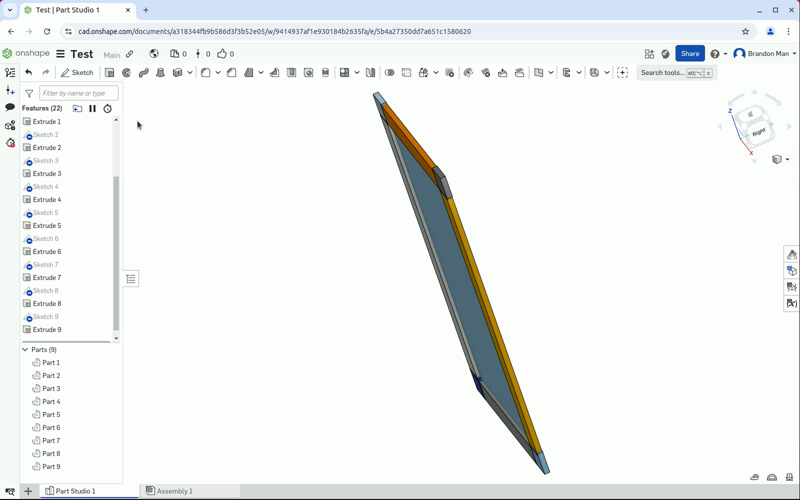
key(down, 2)
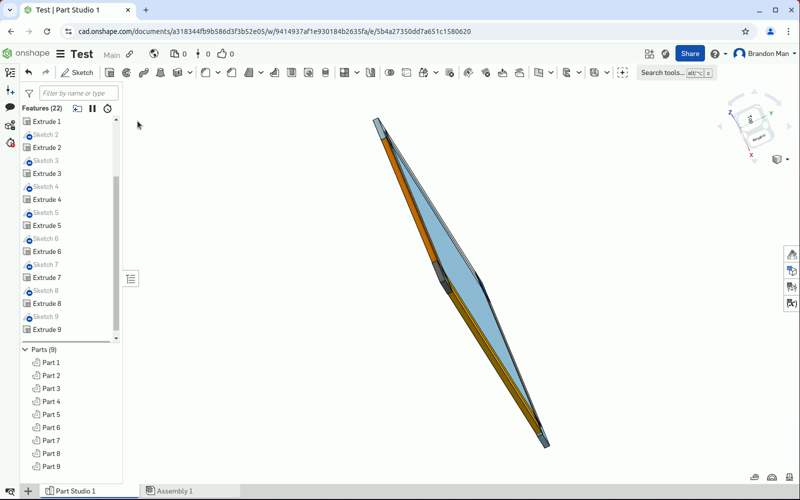
key(up, 2)
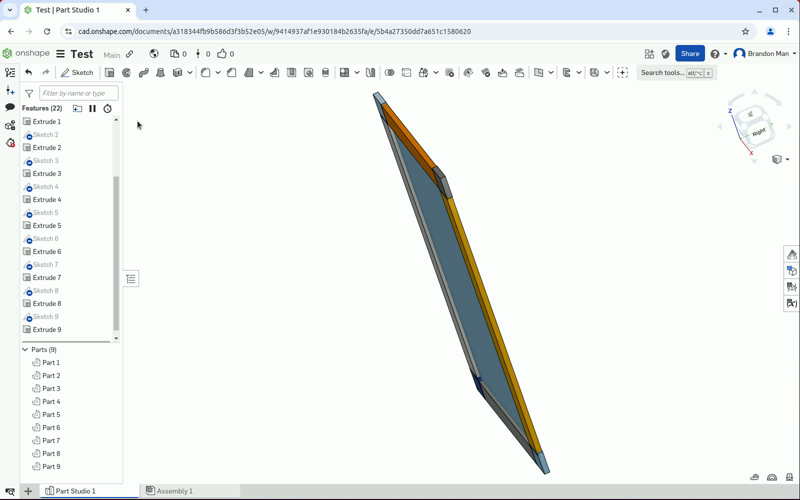
key(right, 2)
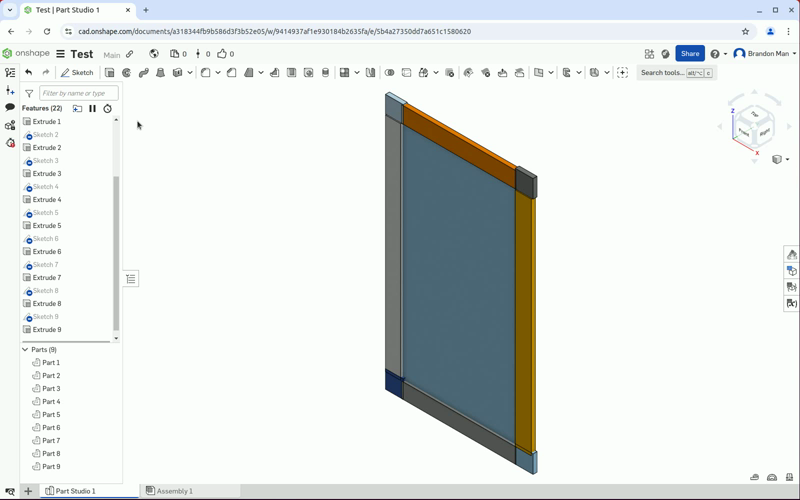
mouse_move(69, 111)
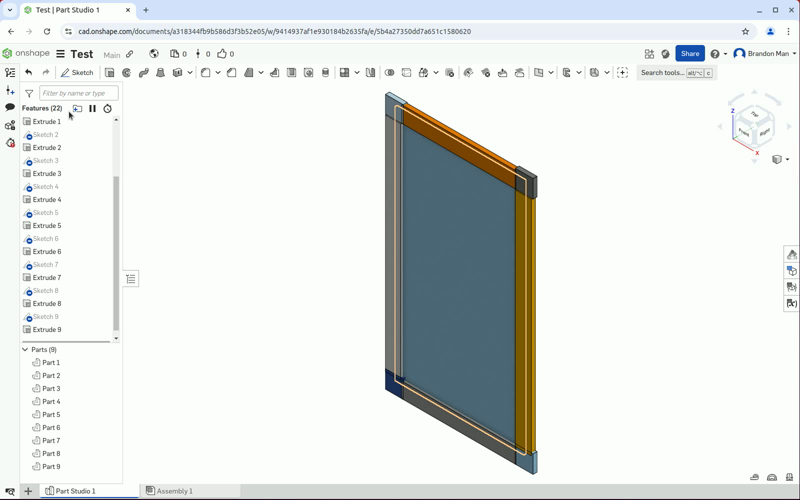
click(69, 111)